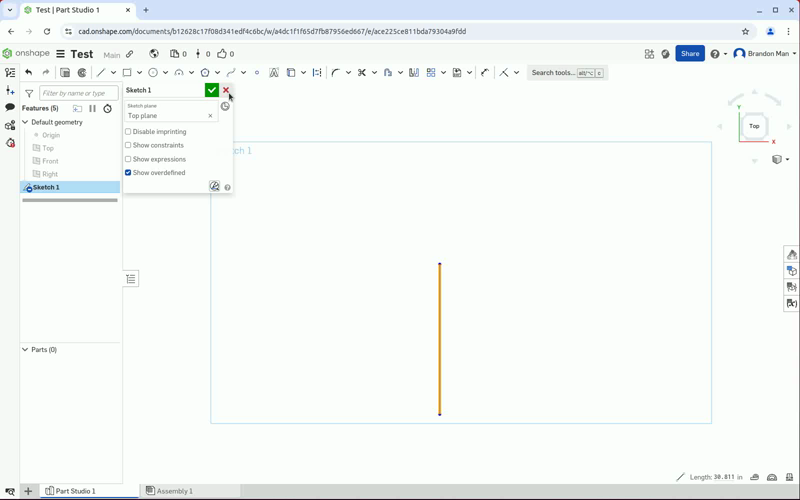
key(shift+h)
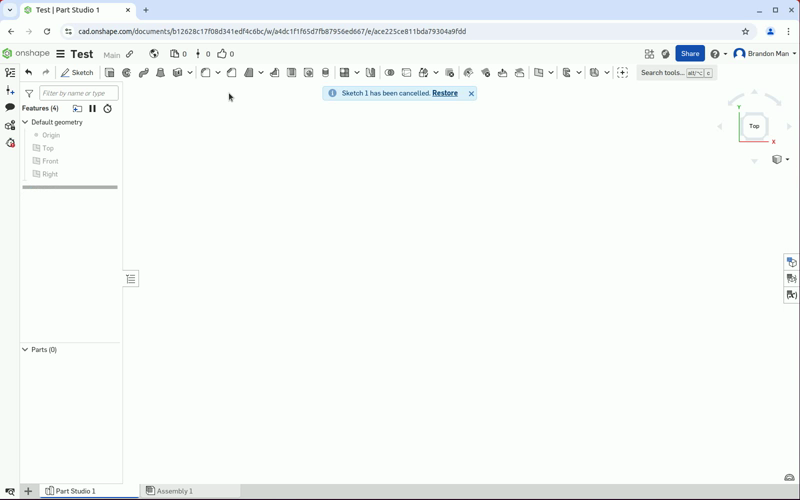
mouse_move(73, 352)
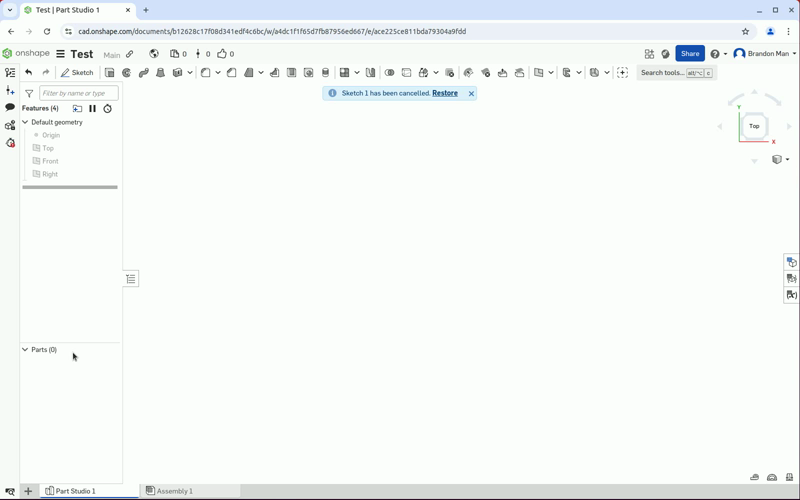
key(y)
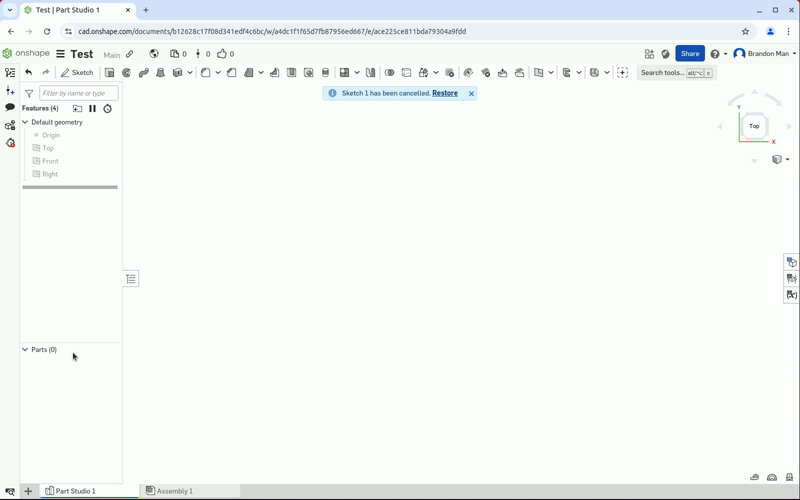
key(shift+p)
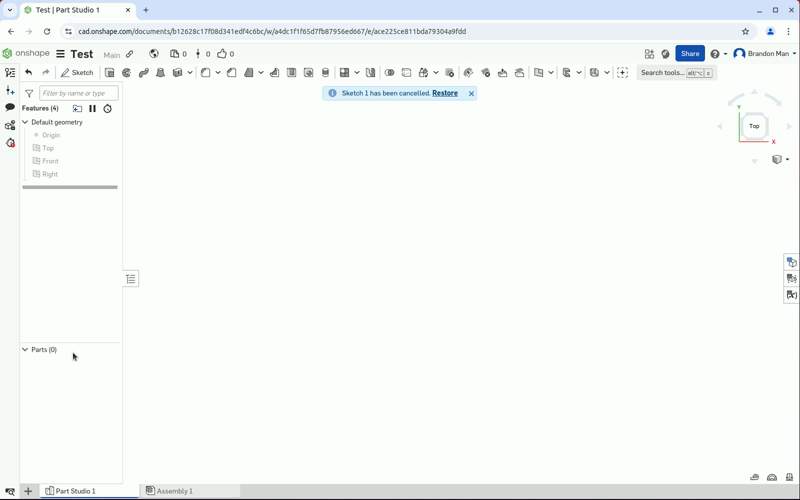
key(space)
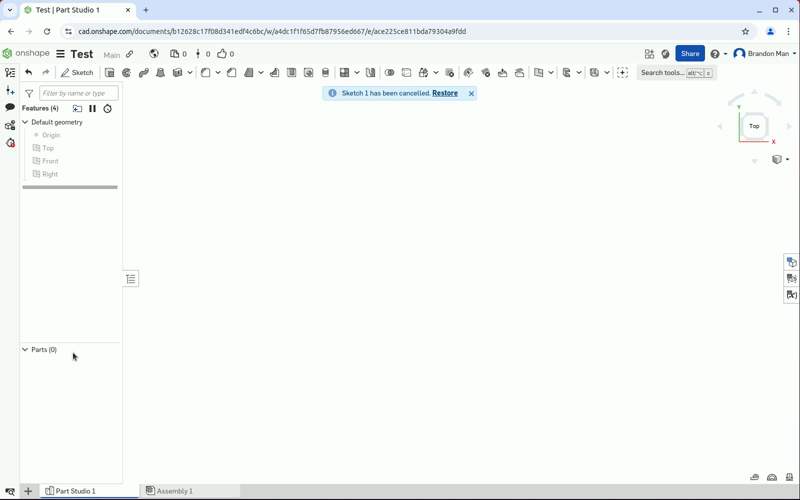
key_down(shift)
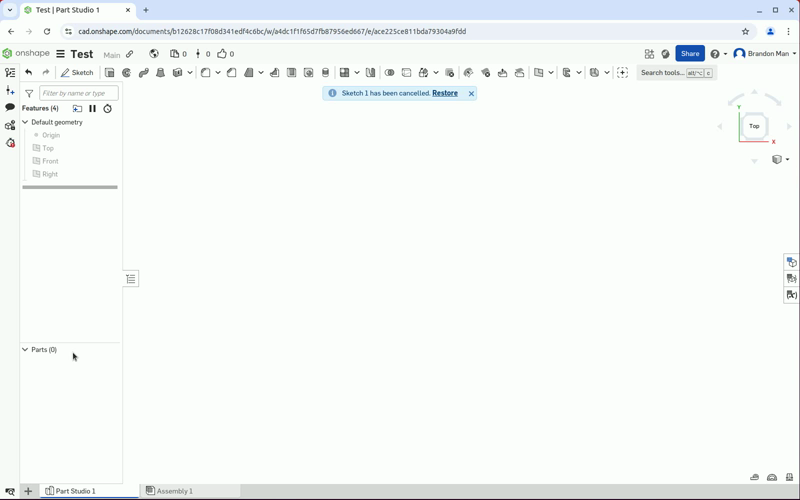
key(up)
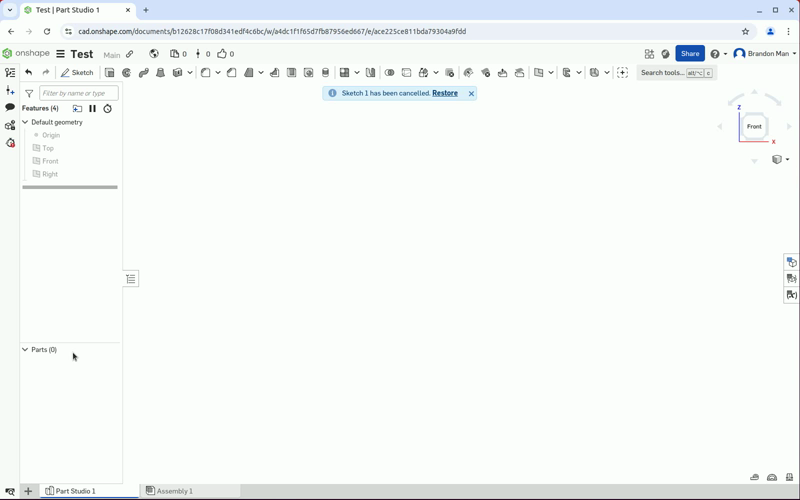
key_up(shift)
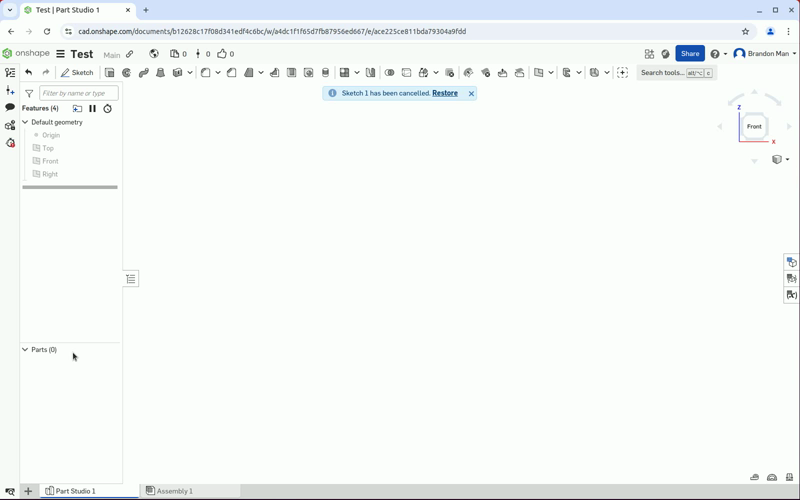
mouse_move(73, 352)
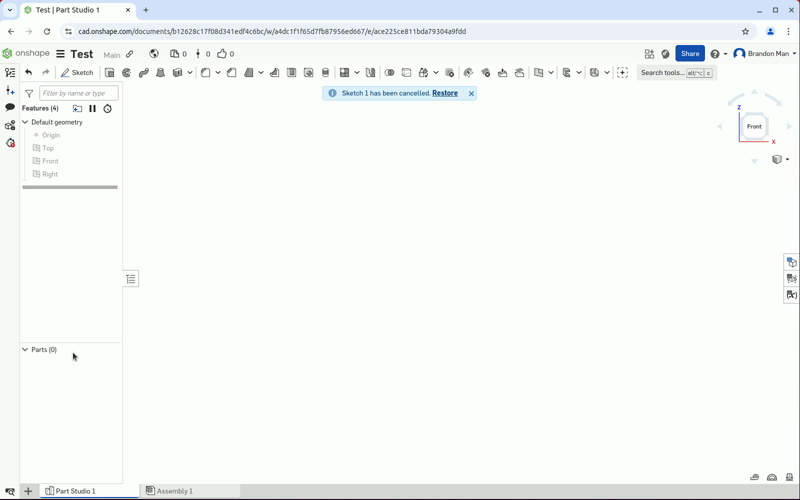
key(shift+y)
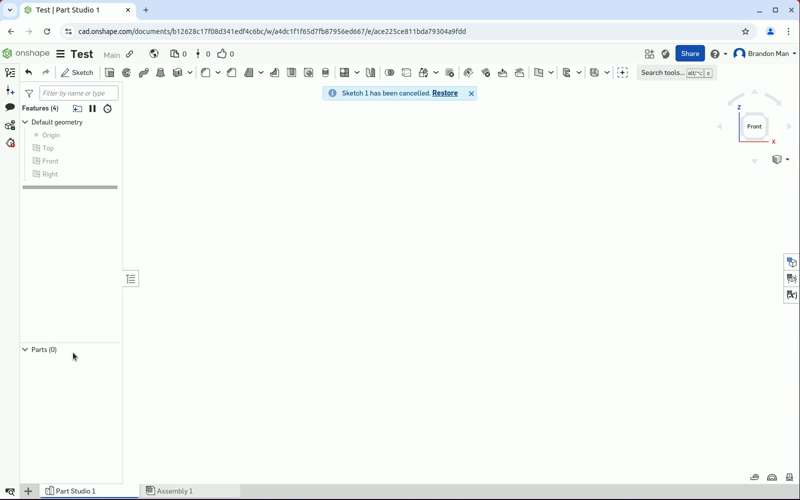
key(shift+s)
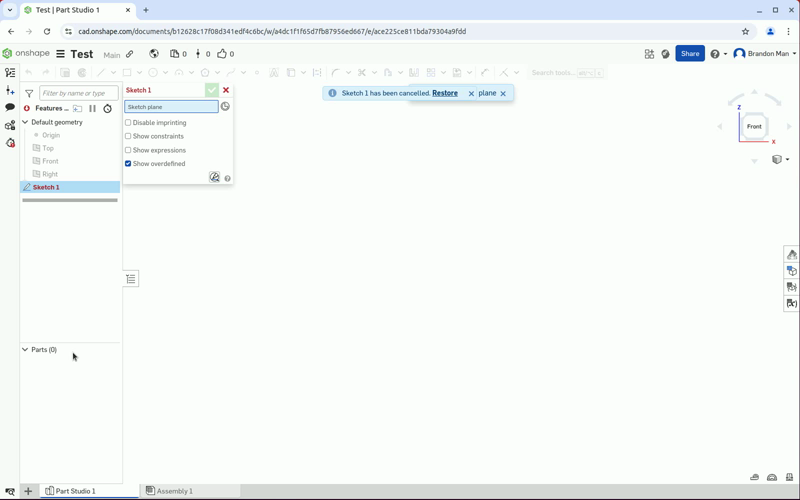
mouse_move(73, 163)
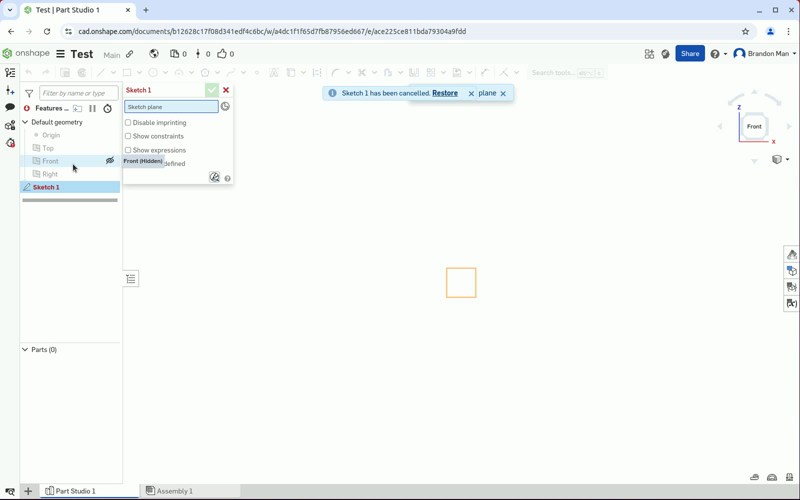
click(73, 163)
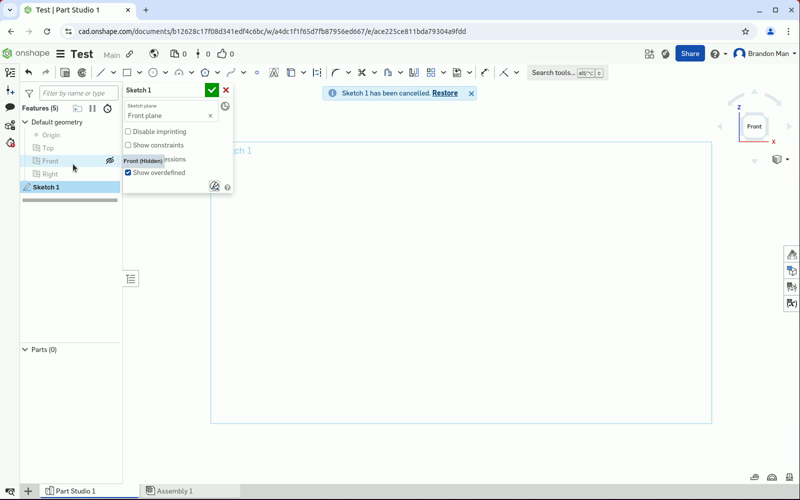
mouse_move(73, 352)
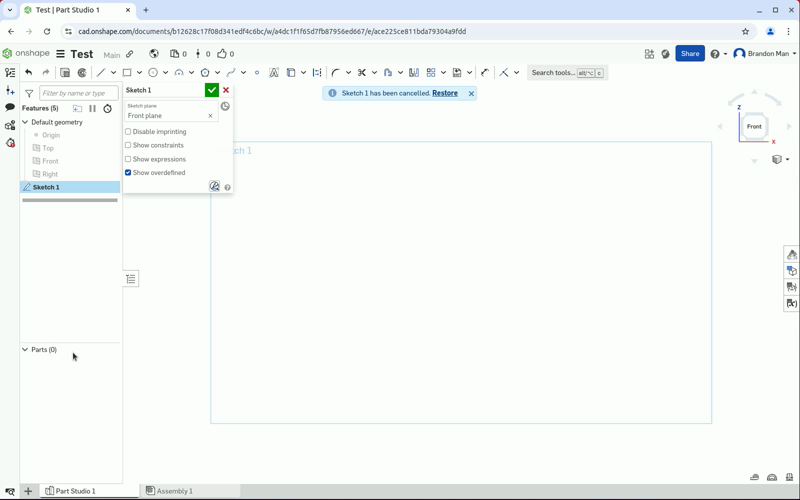
key(y)
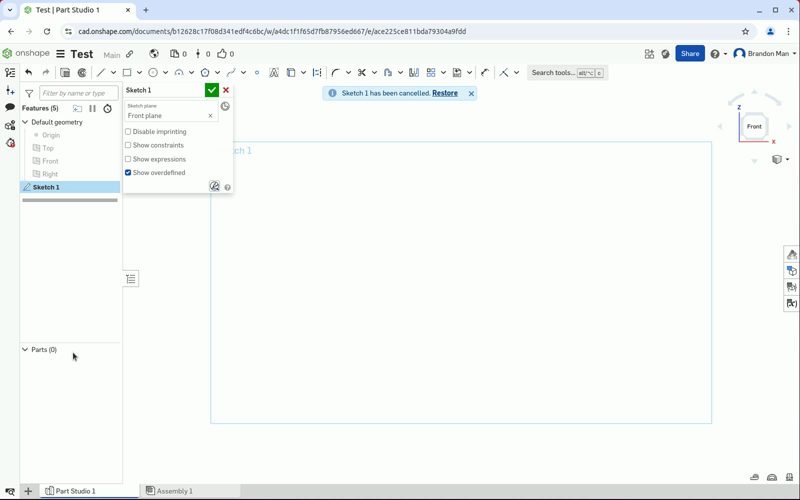
key(l)
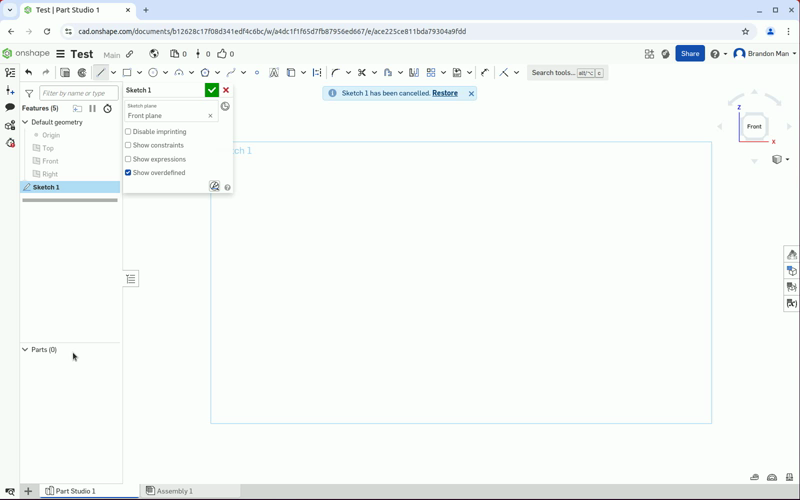
key_down(shift)
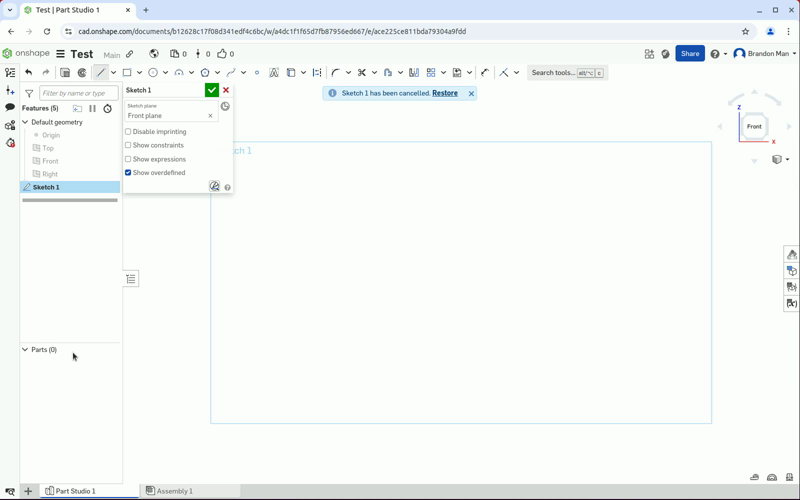
mouse_move(457, 282)
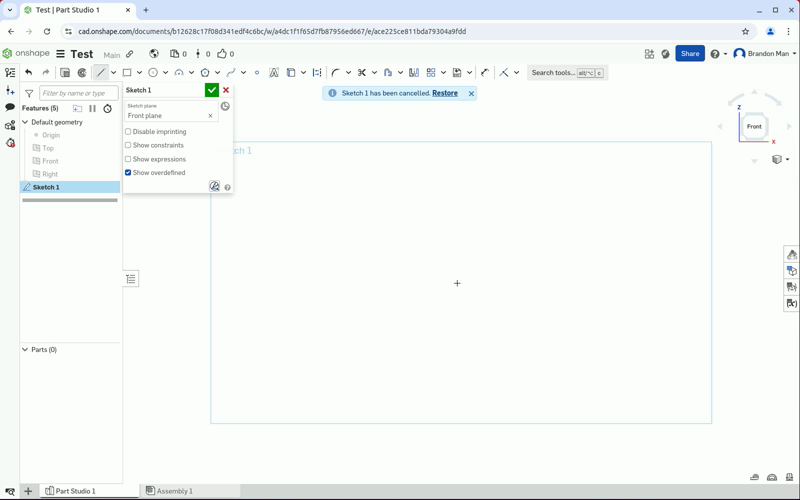
click(457, 282)
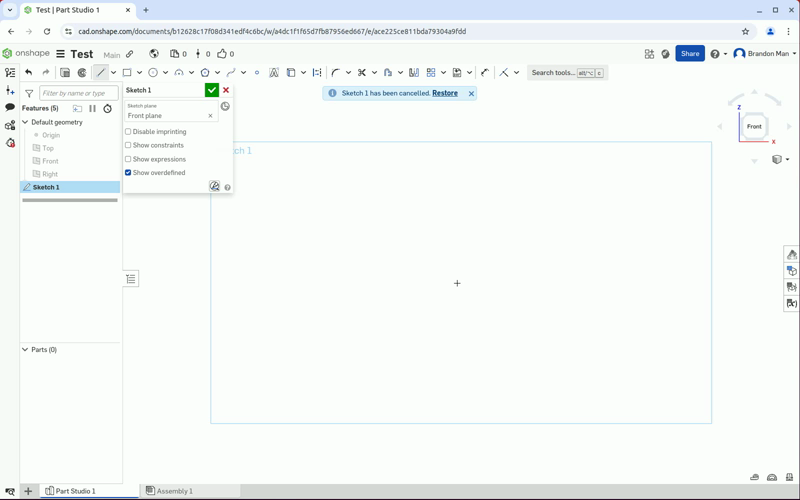
key_up(shift)
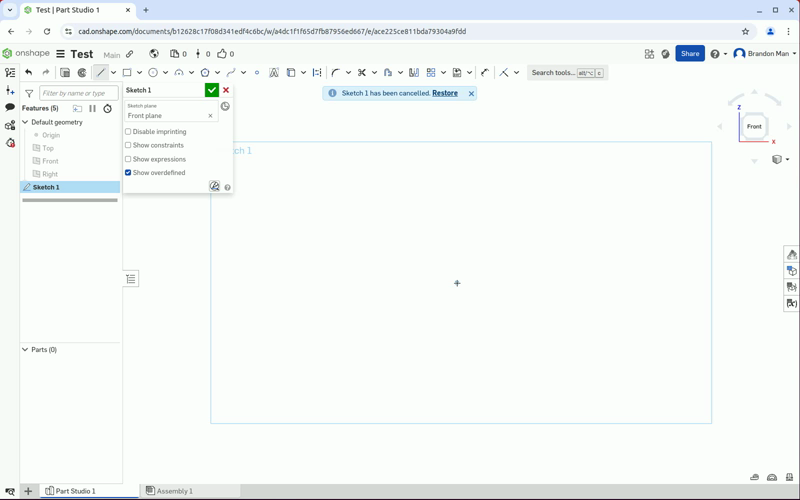
key_down(shift)
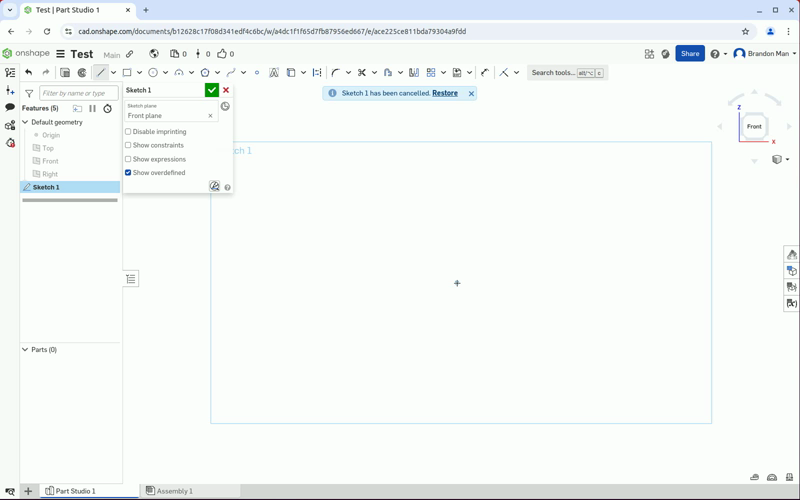
mouse_move(487, 282)
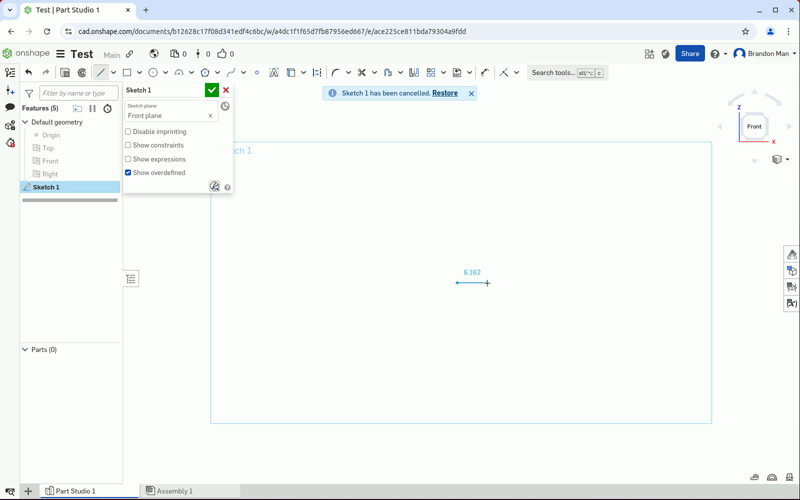
mouse_move(458, 282)
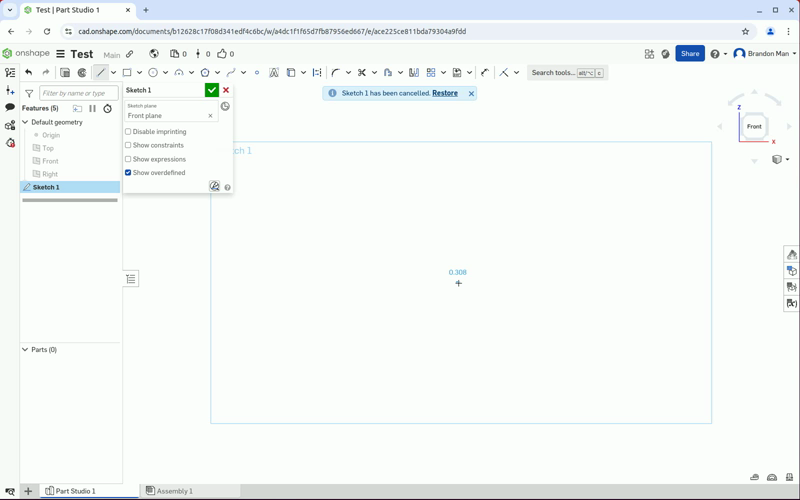
scroll(6)
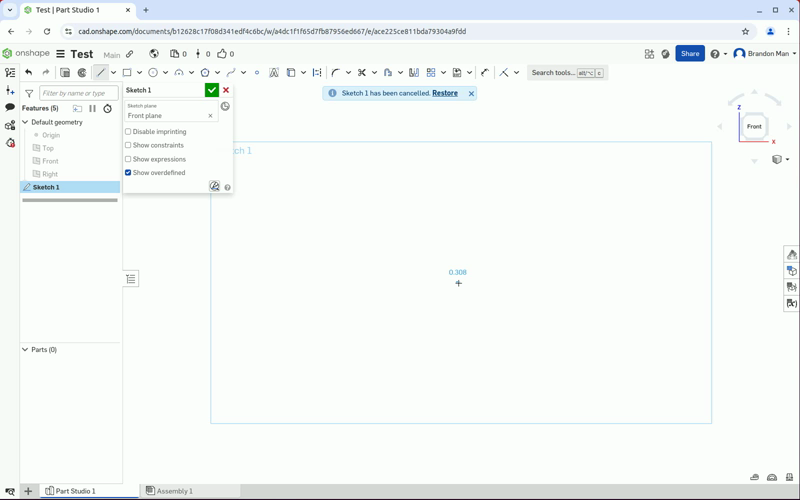
scroll(6)
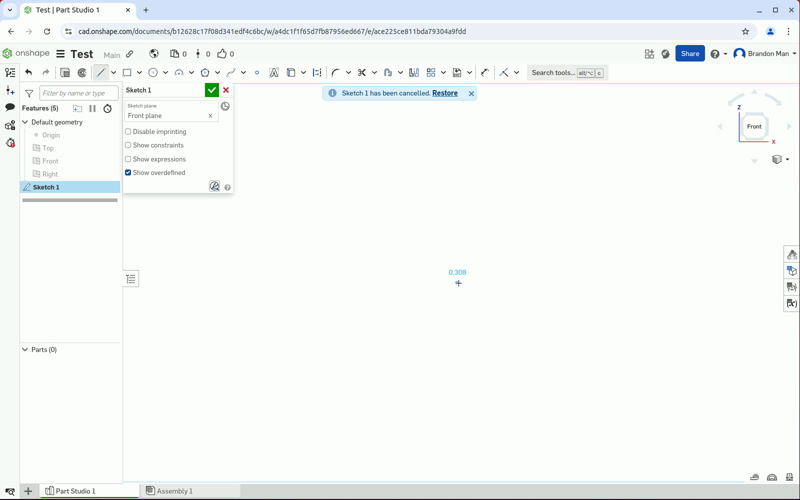
scroll(6)
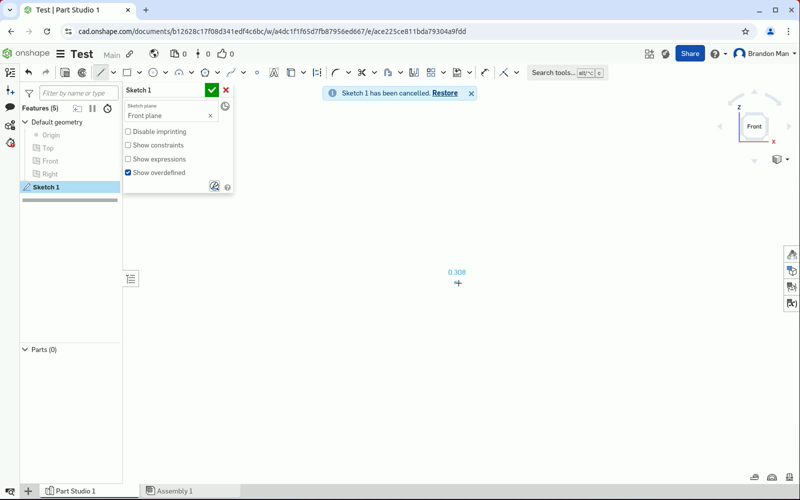
scroll(6)
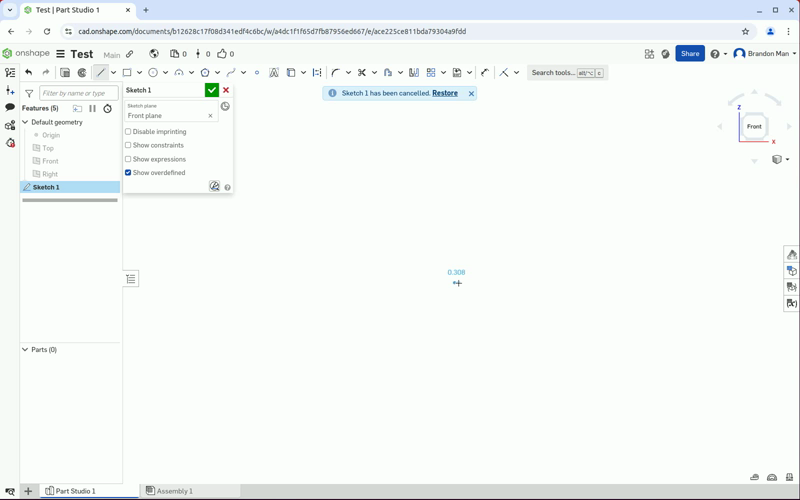
scroll(6)
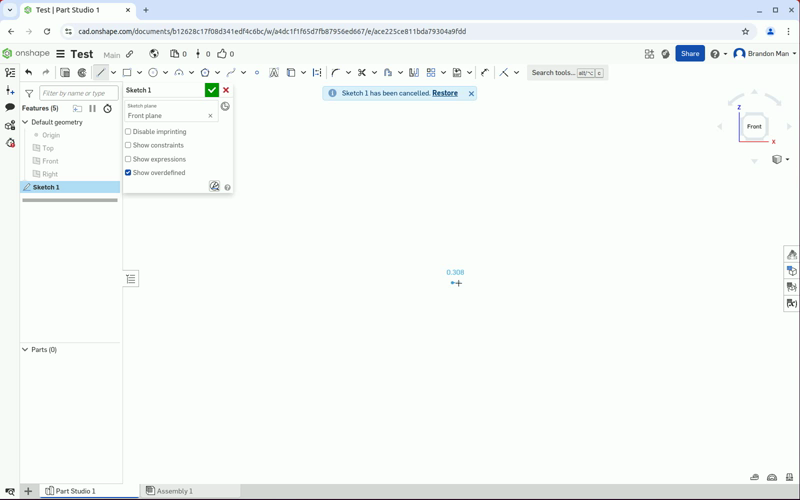
scroll(6)
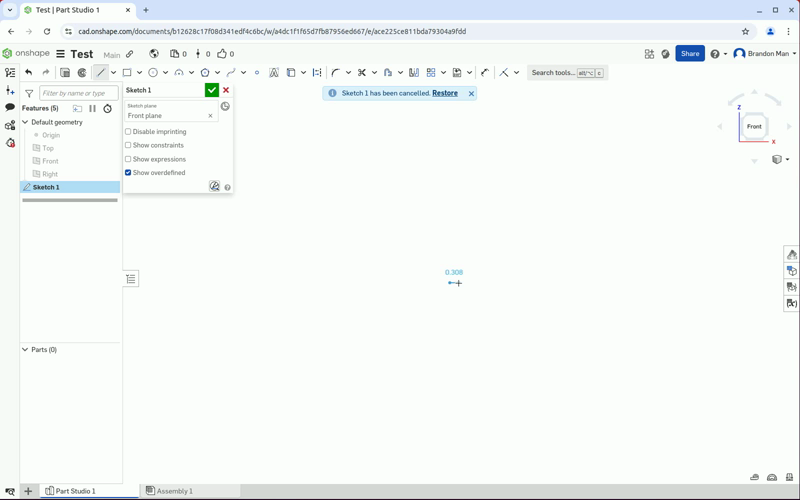
scroll(6)
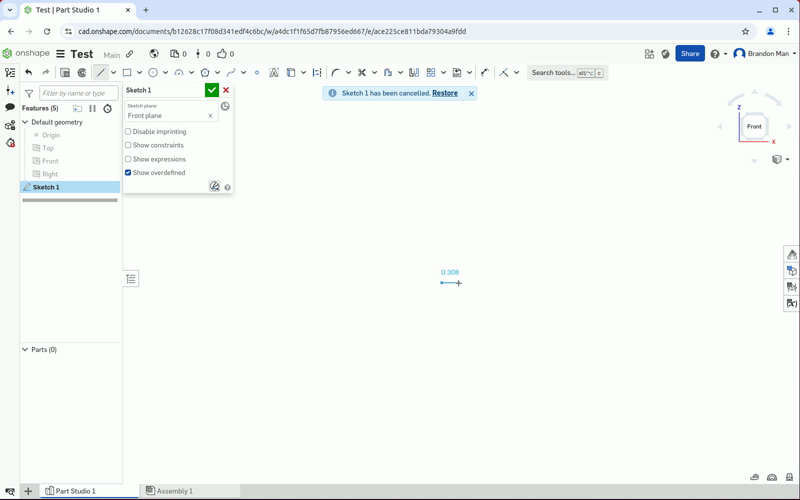
click(458, 282)
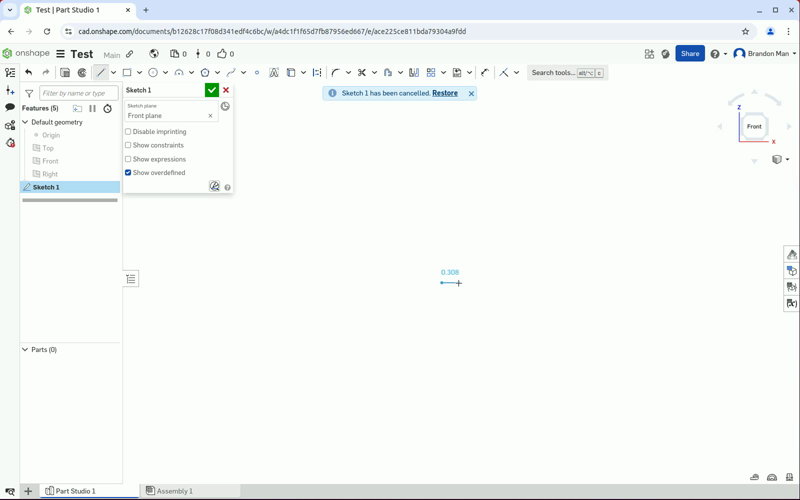
scroll(-6)
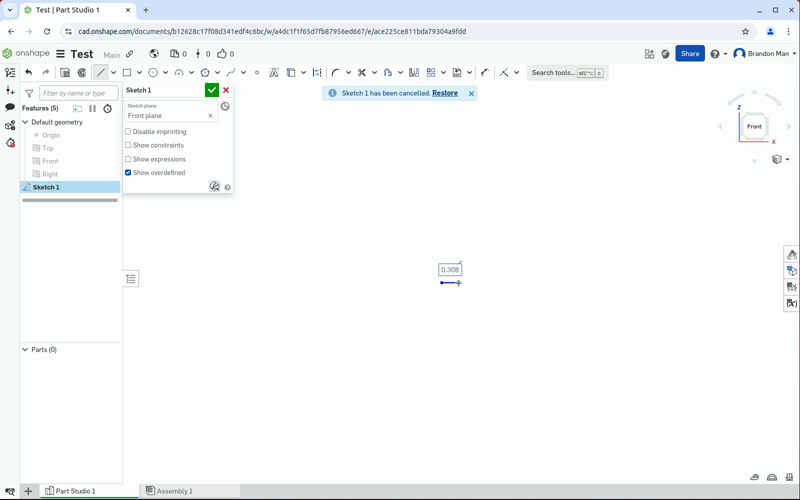
scroll(-6)
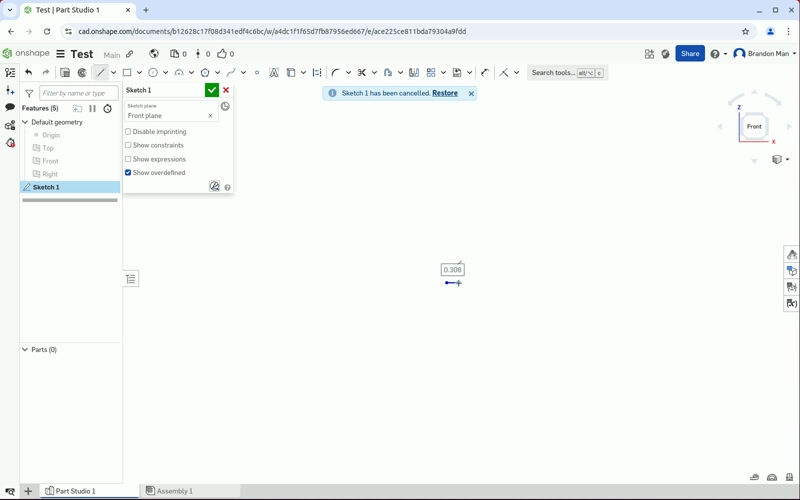
scroll(-6)
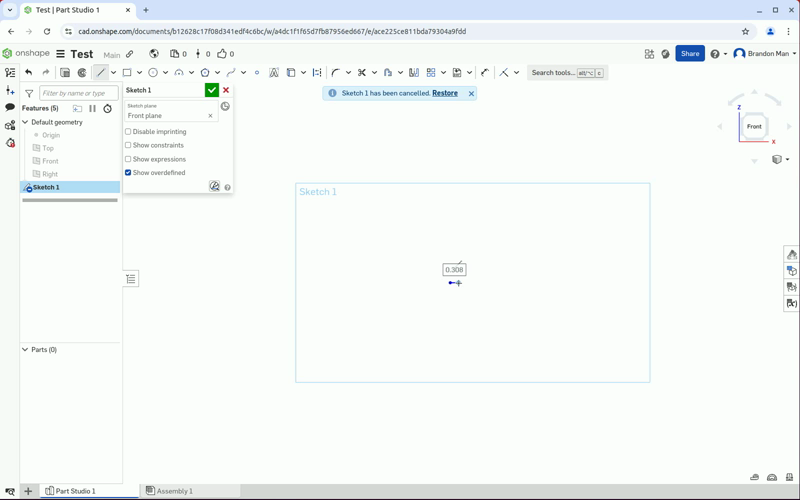
scroll(-6)
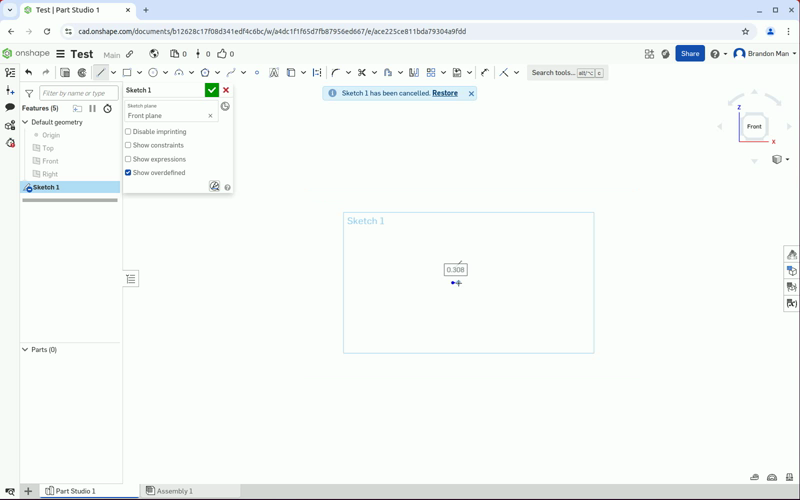
scroll(-6)
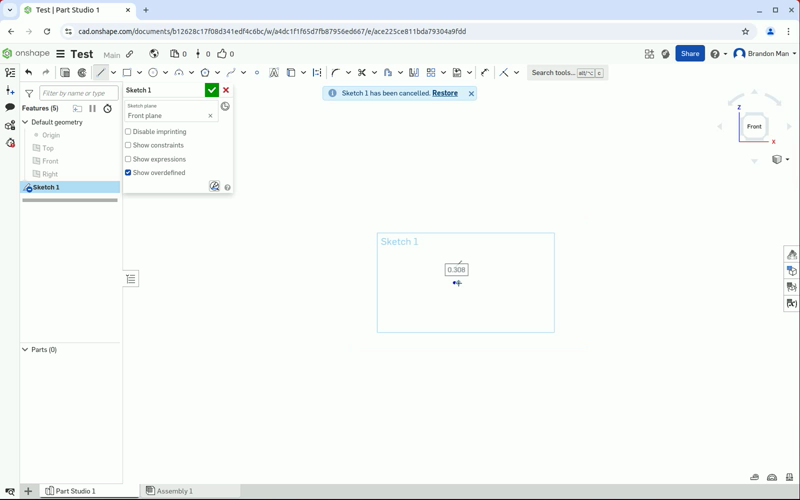
scroll(-6)
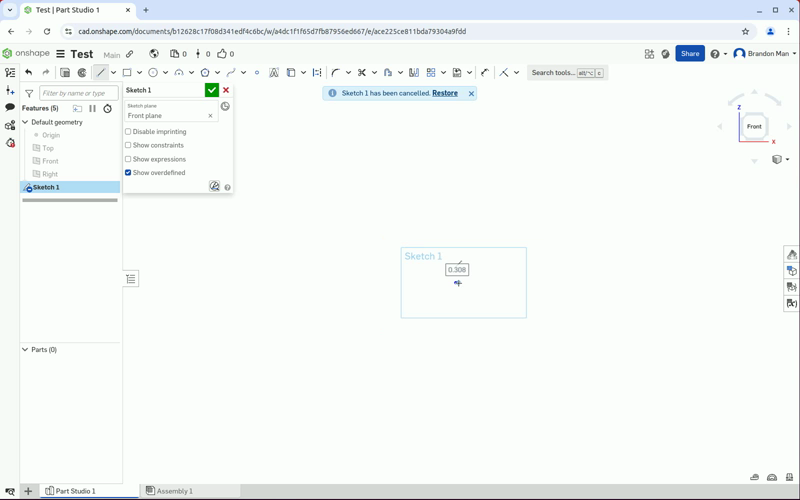
scroll(-6)
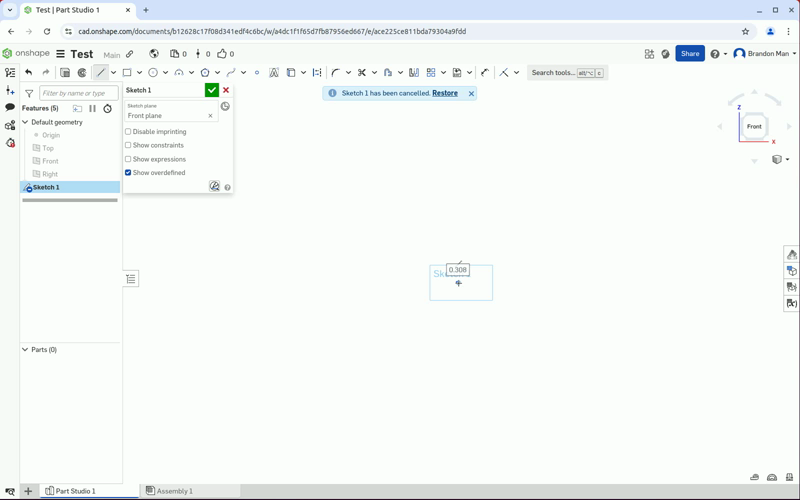
key_up(shift)
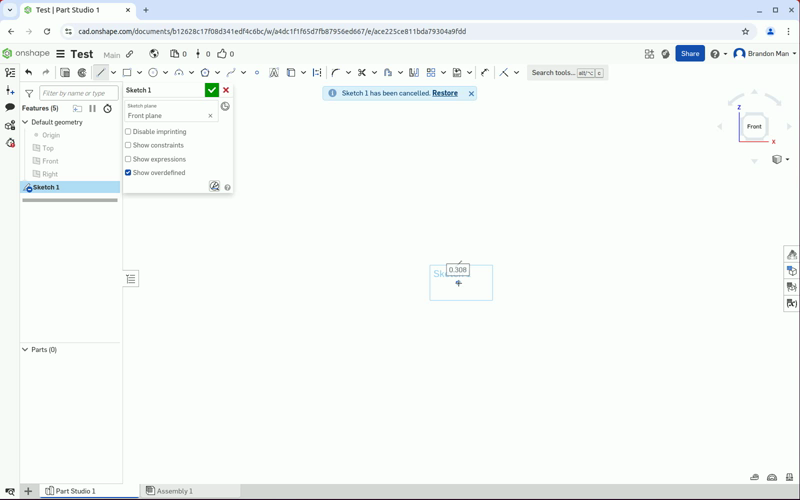
key_down(shift)
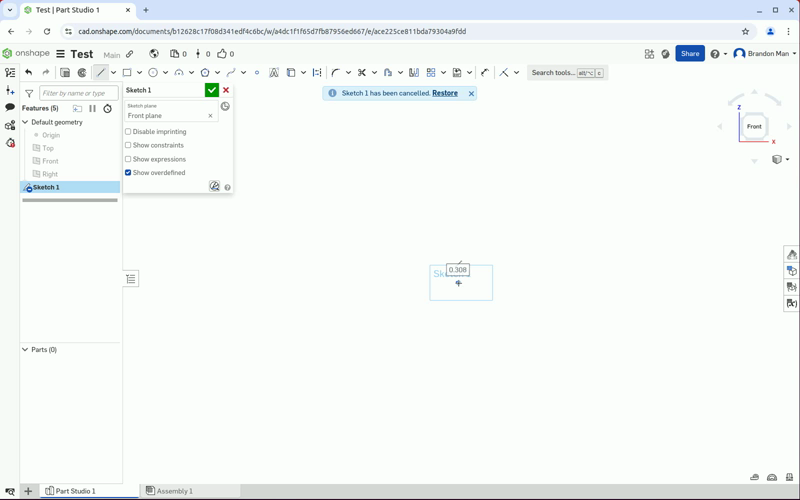
mouse_move(488, 282)
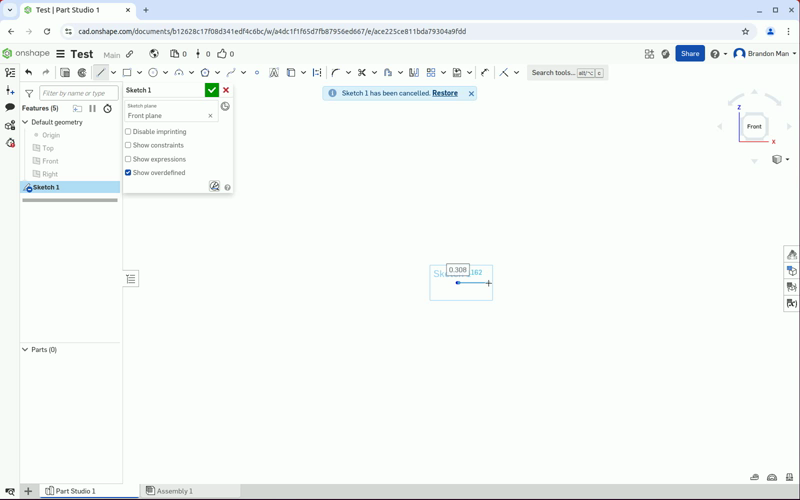
mouse_move(458, 278)
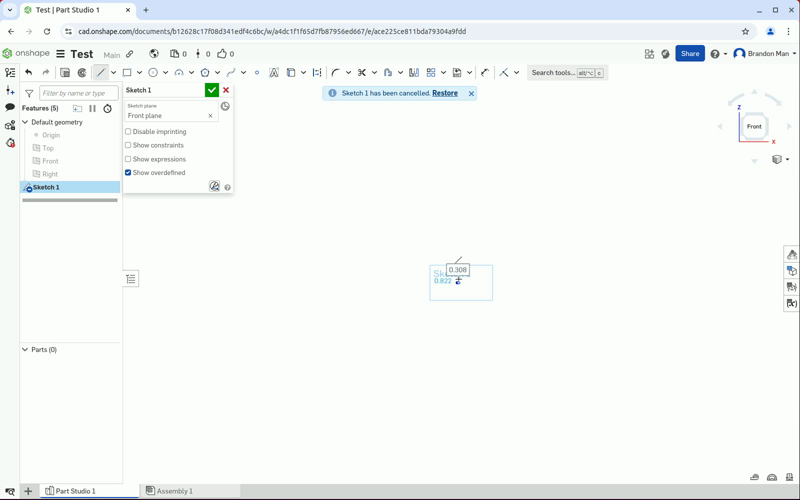
scroll(6)
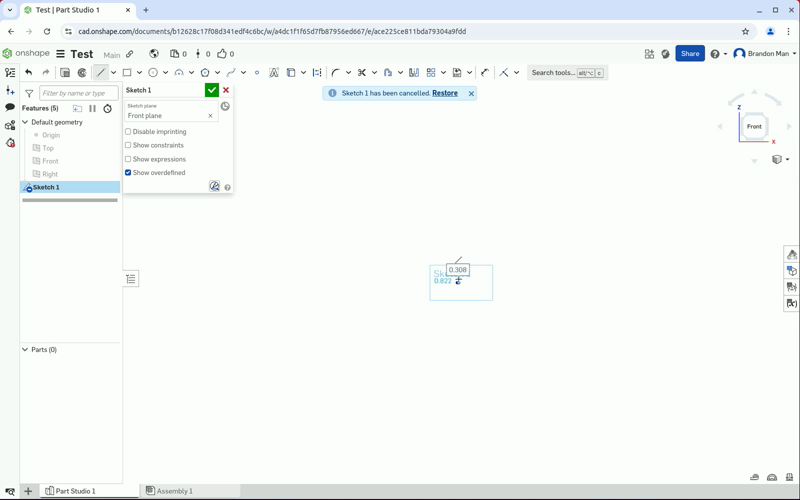
scroll(6)
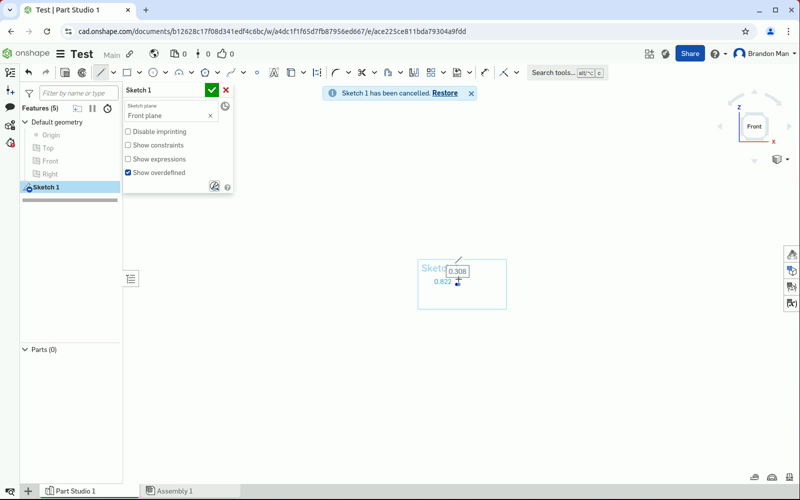
scroll(6)
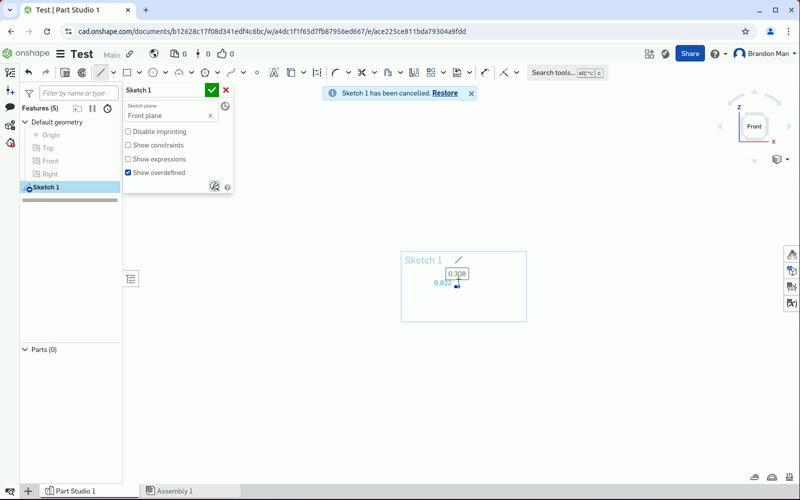
scroll(6)
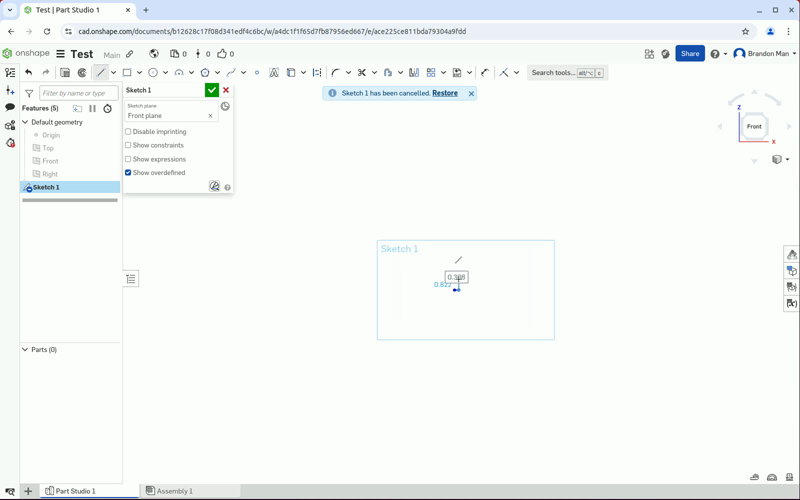
scroll(6)
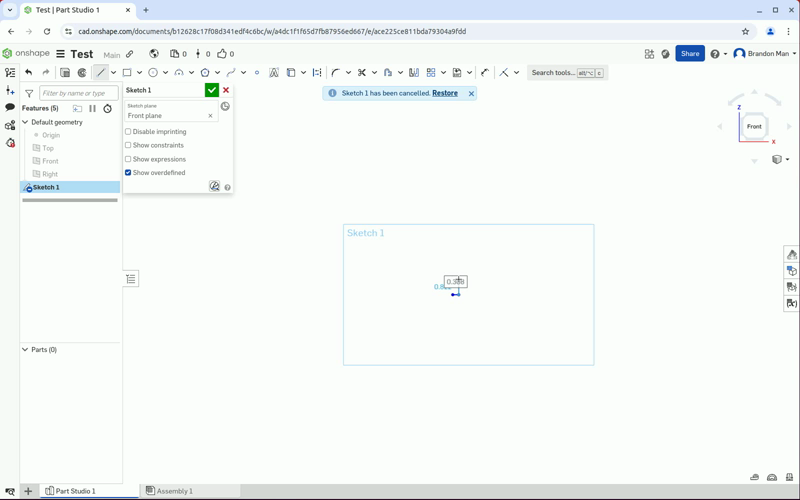
scroll(6)
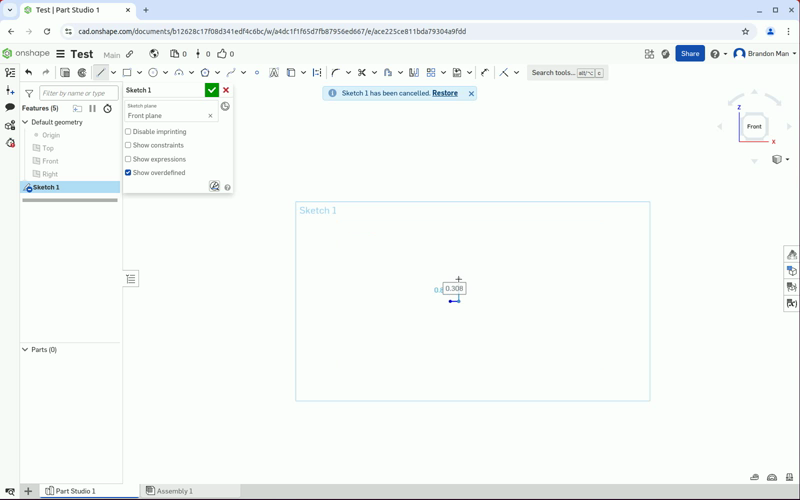
scroll(6)
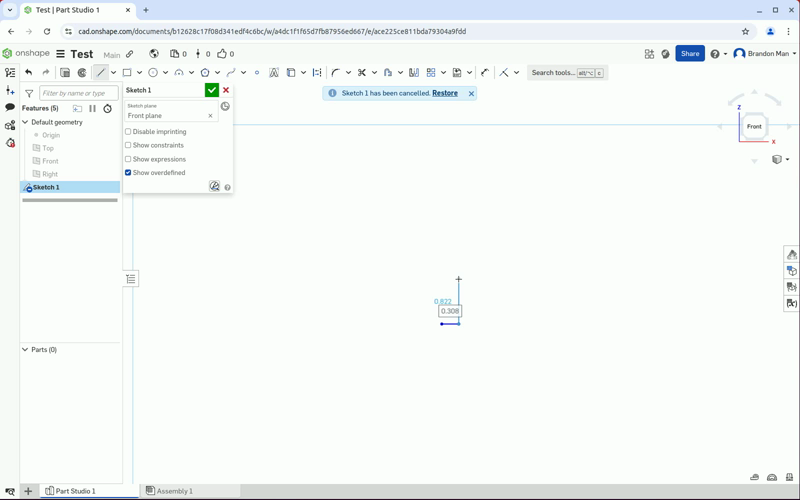
click(458, 278)
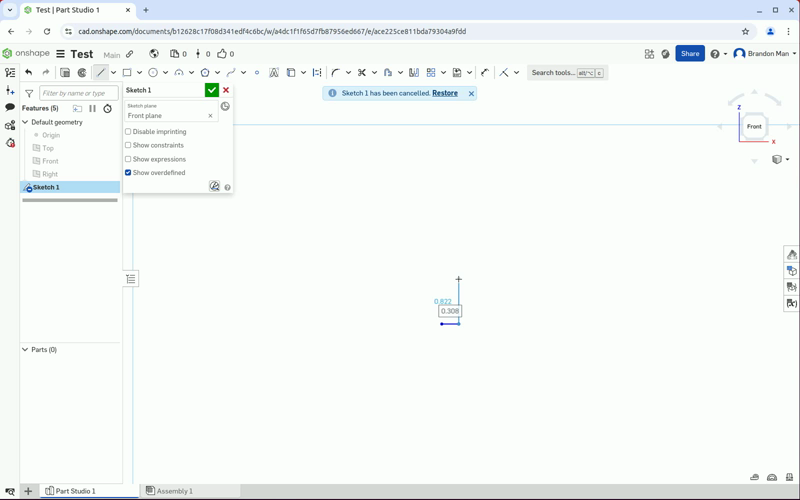
scroll(-6)
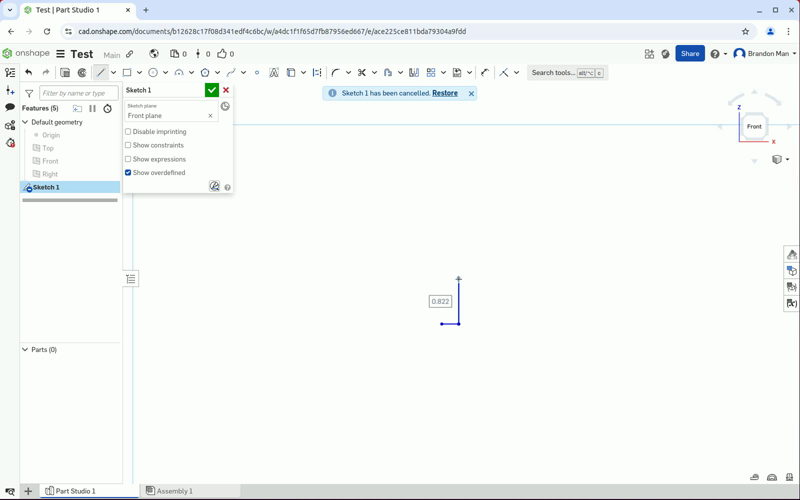
scroll(-6)
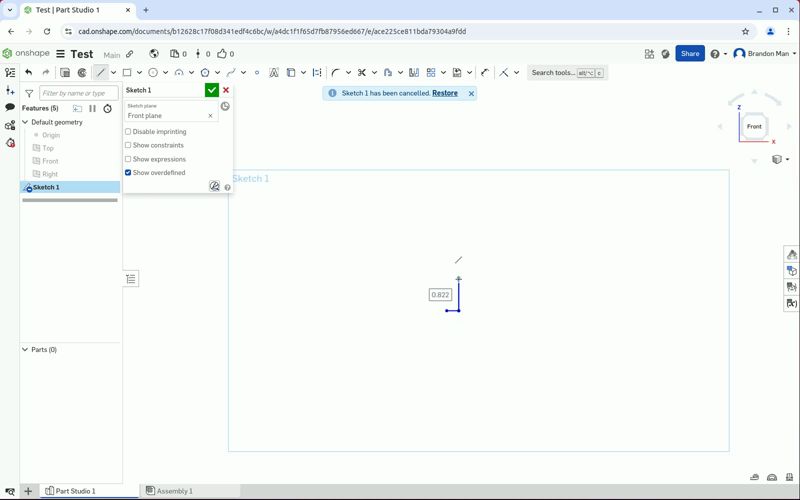
scroll(-6)
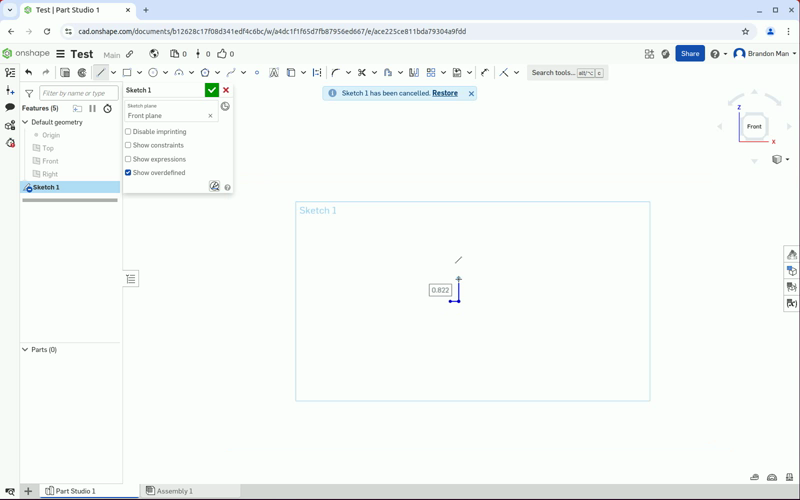
scroll(-6)
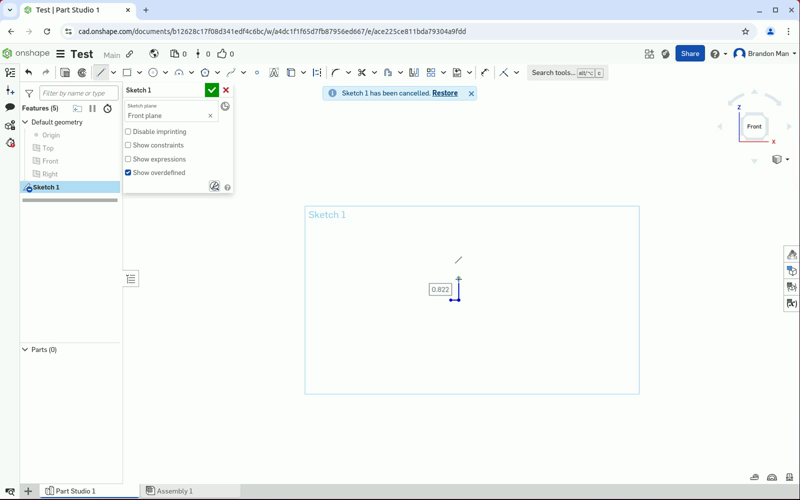
scroll(-6)
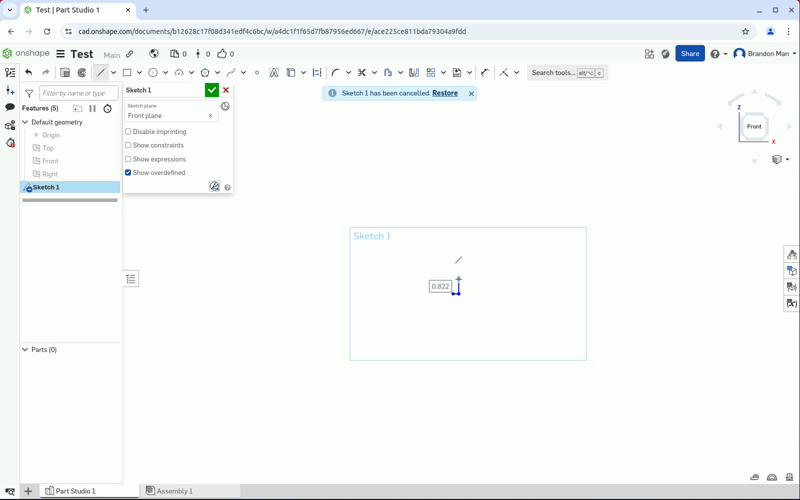
scroll(-6)
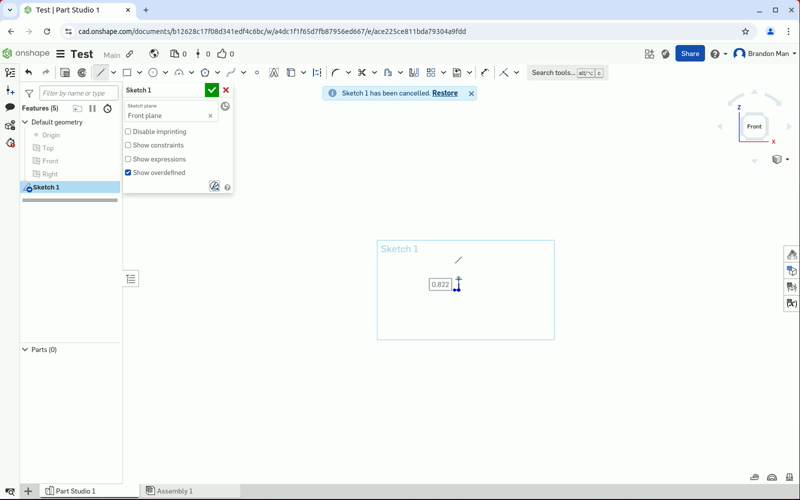
scroll(-6)
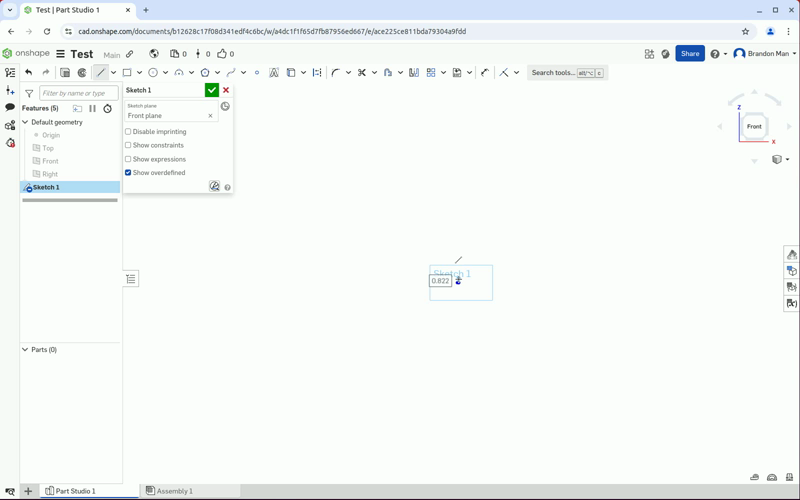
key_up(shift)
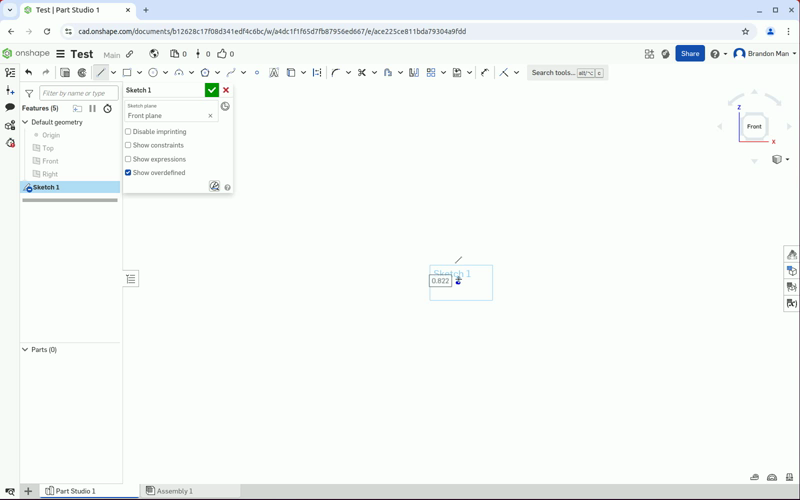
key(esc)
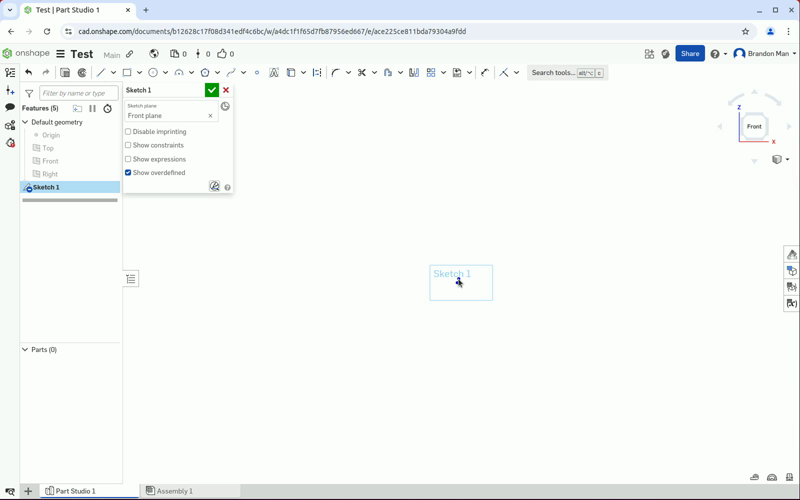
key(a)
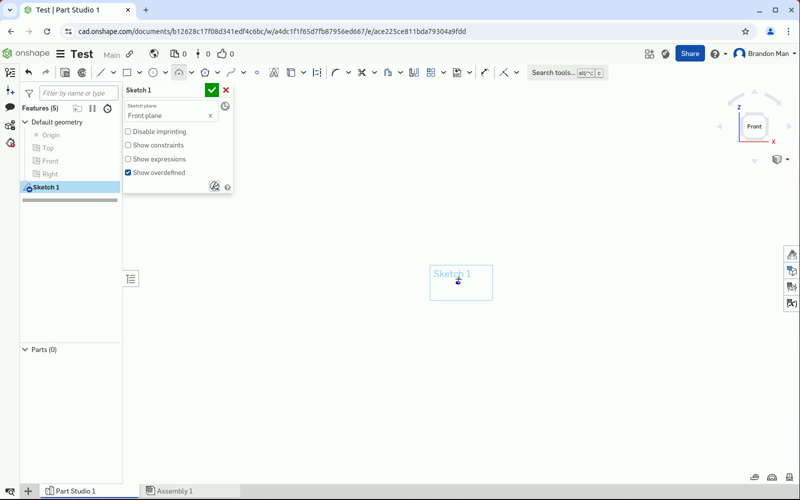
mouse_move(458, 278)
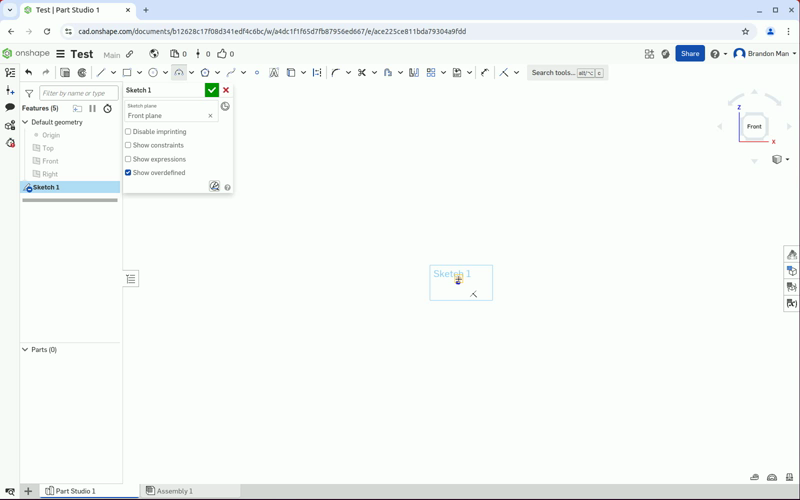
scroll(6)
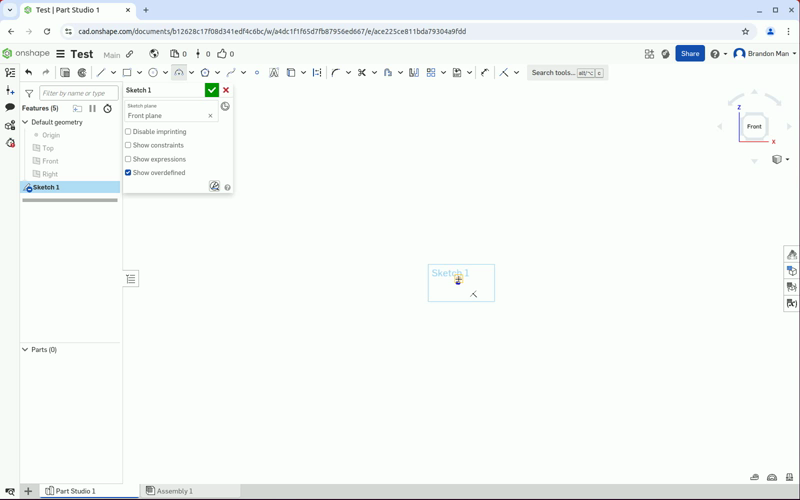
scroll(6)
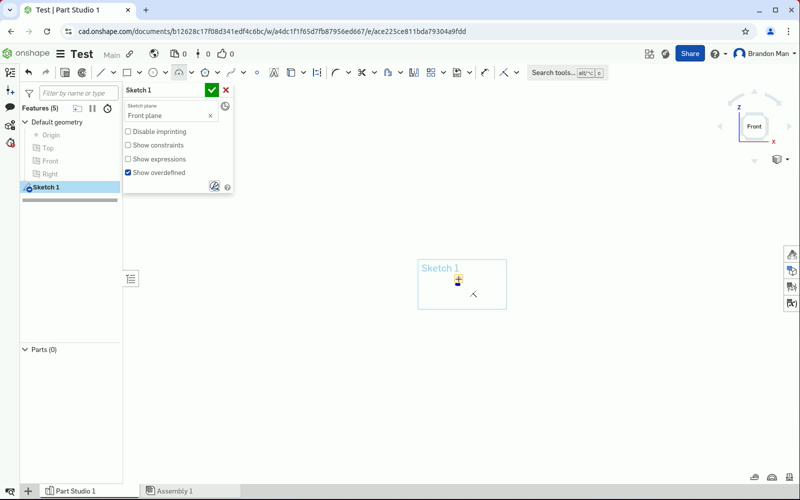
scroll(6)
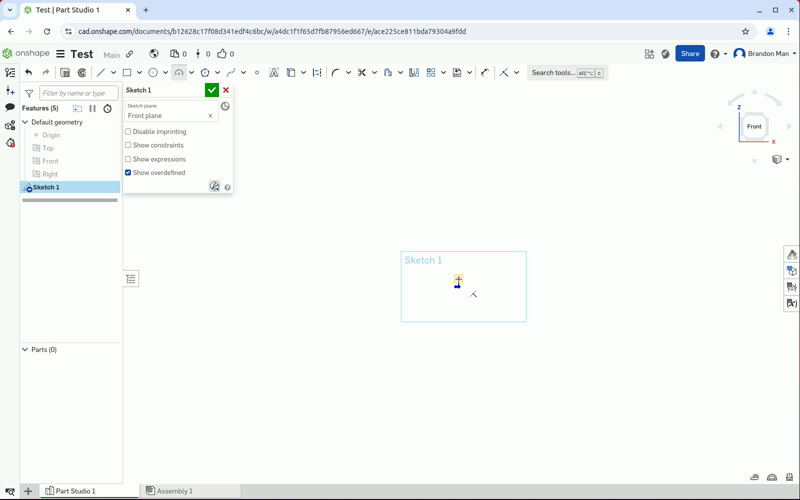
scroll(6)
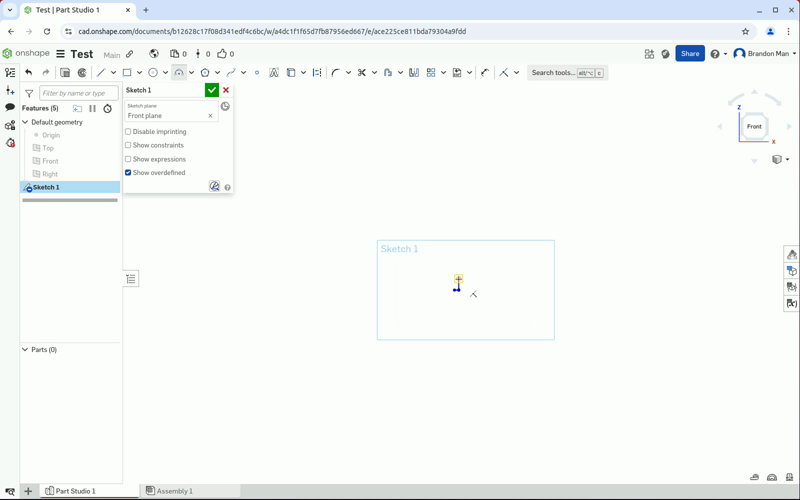
scroll(6)
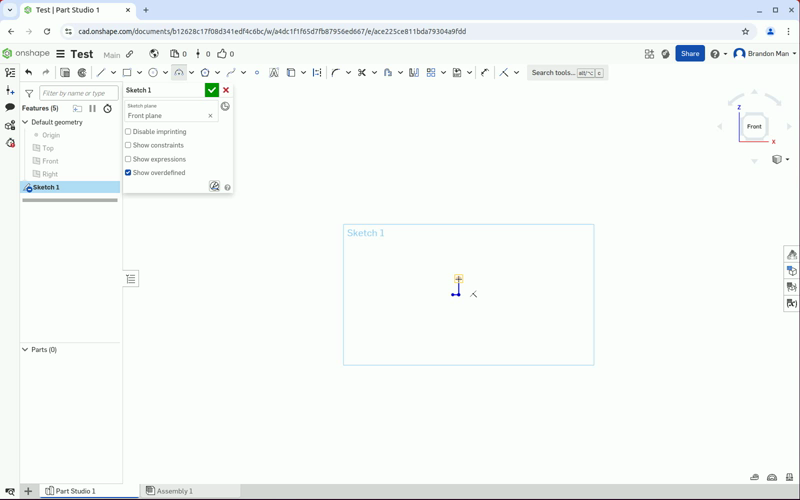
scroll(6)
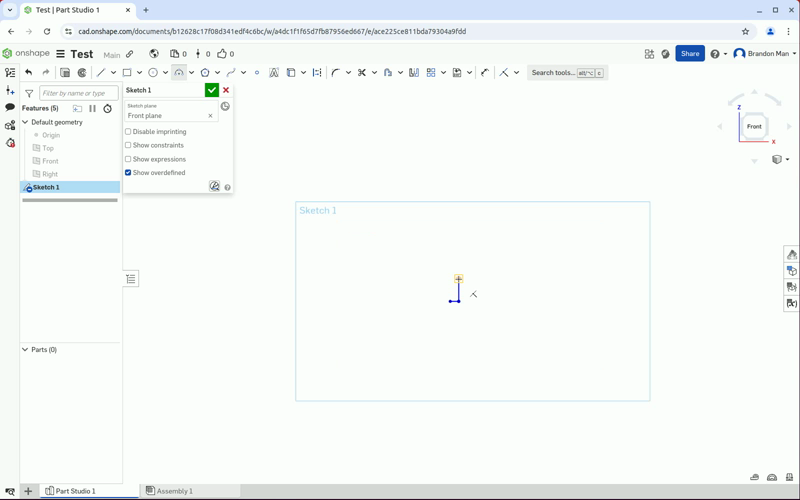
scroll(6)
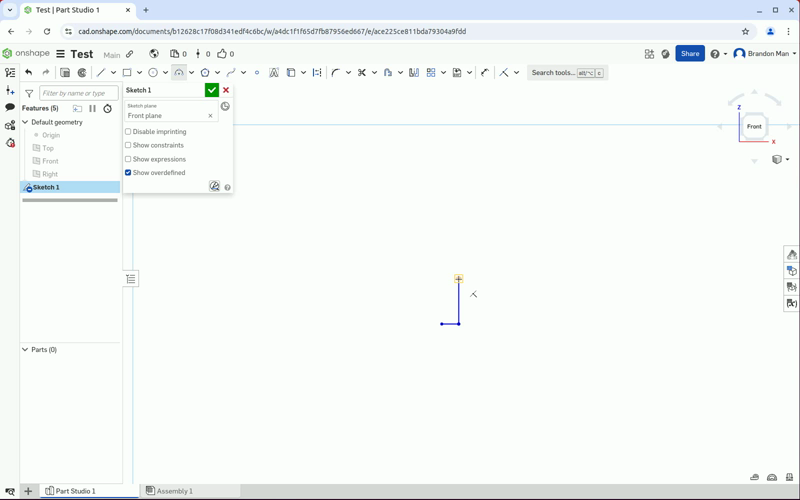
click(458, 278)
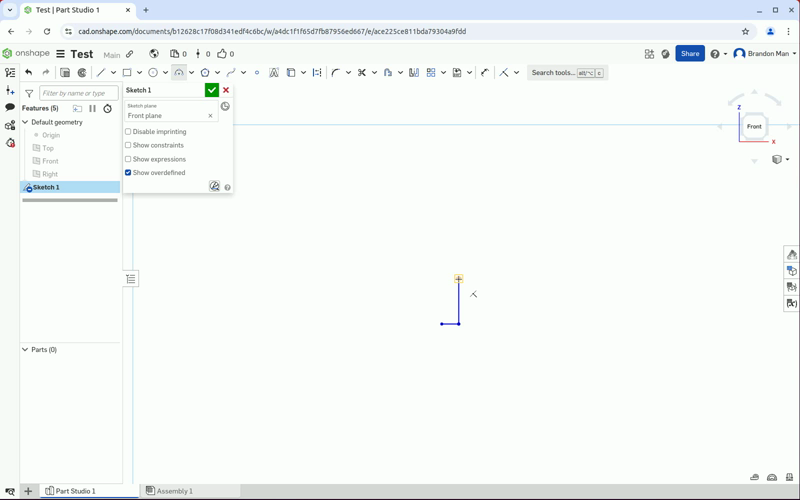
scroll(-6)
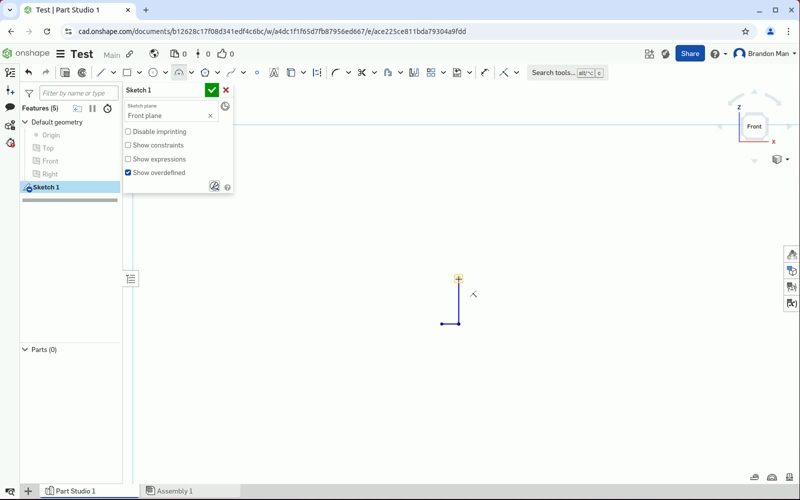
scroll(-6)
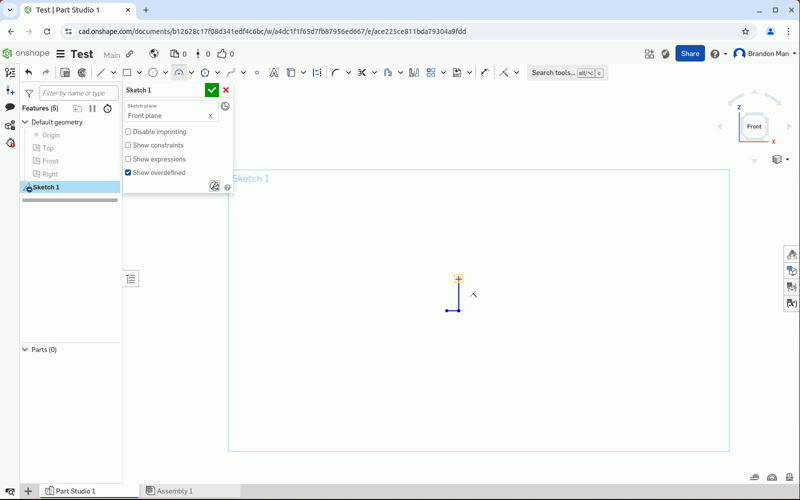
scroll(-6)
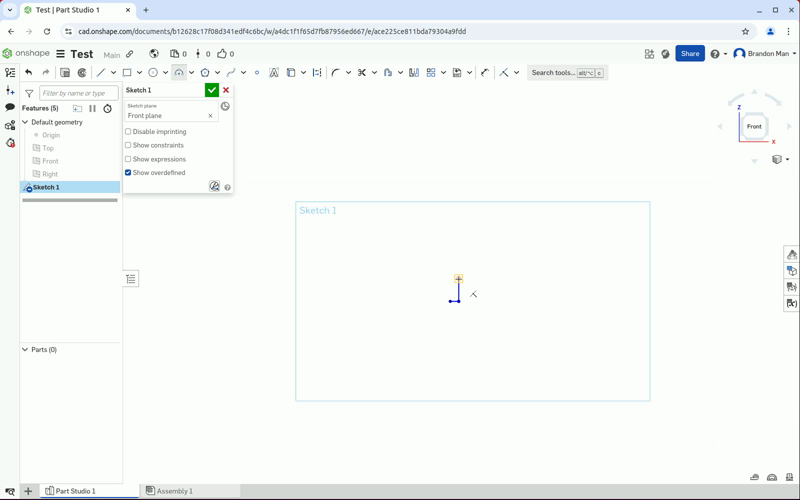
scroll(-6)
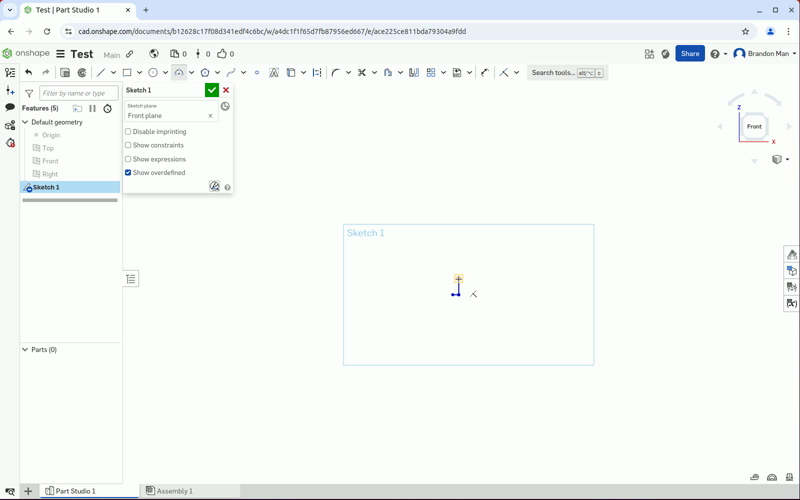
scroll(-6)
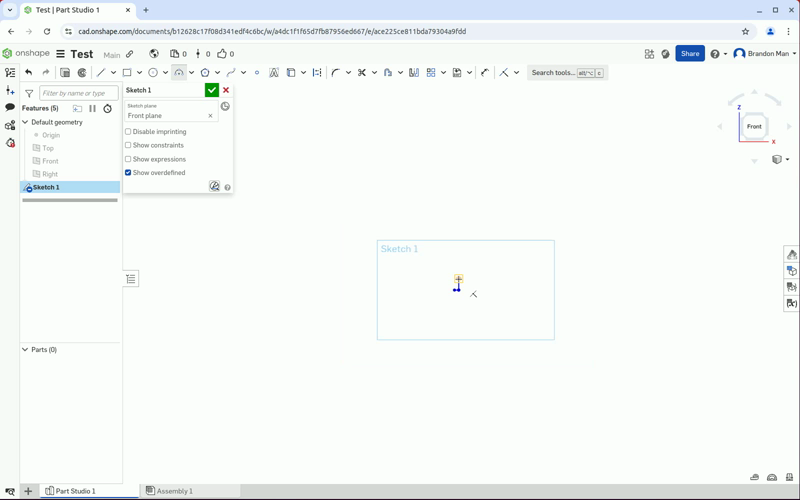
scroll(-6)
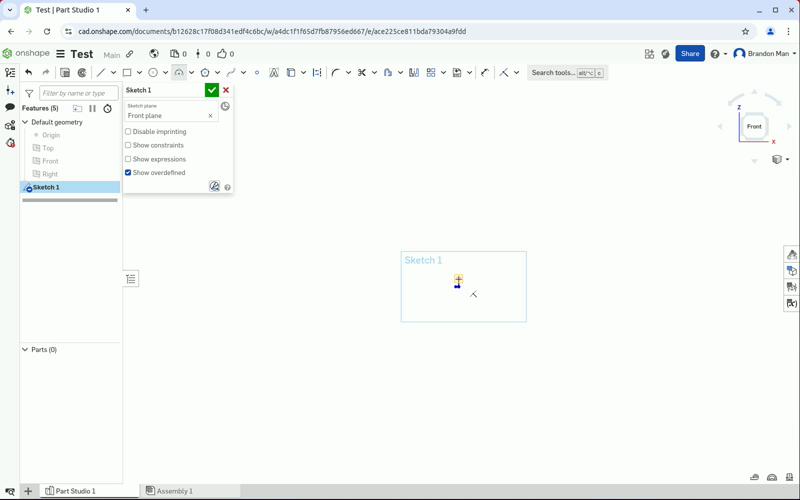
scroll(-6)
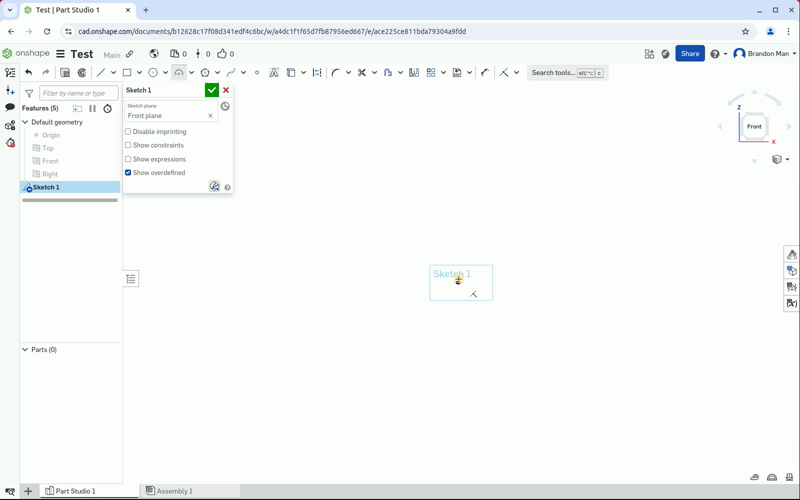
key_down(shift)
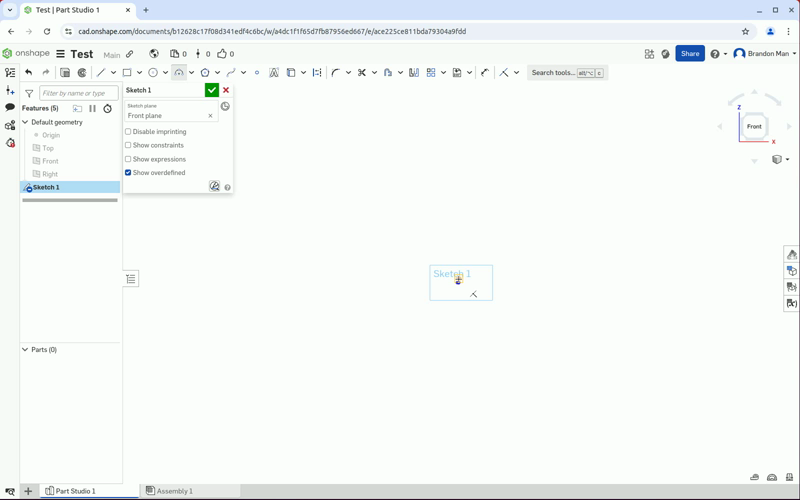
mouse_move(458, 278)
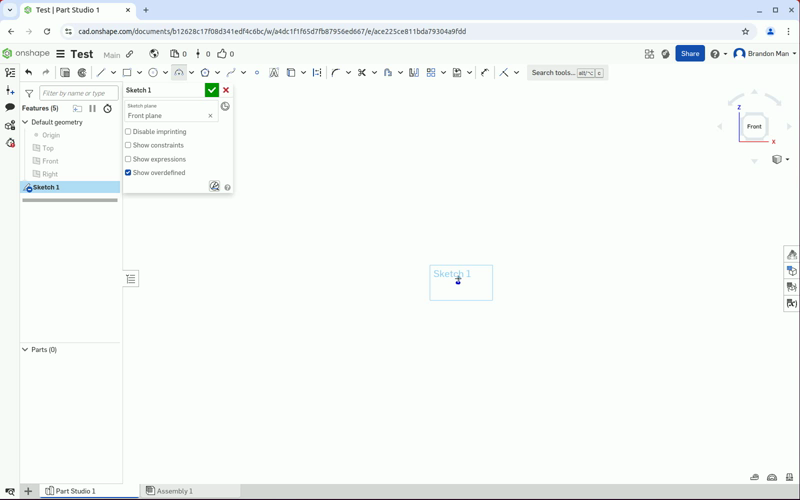
scroll(6)
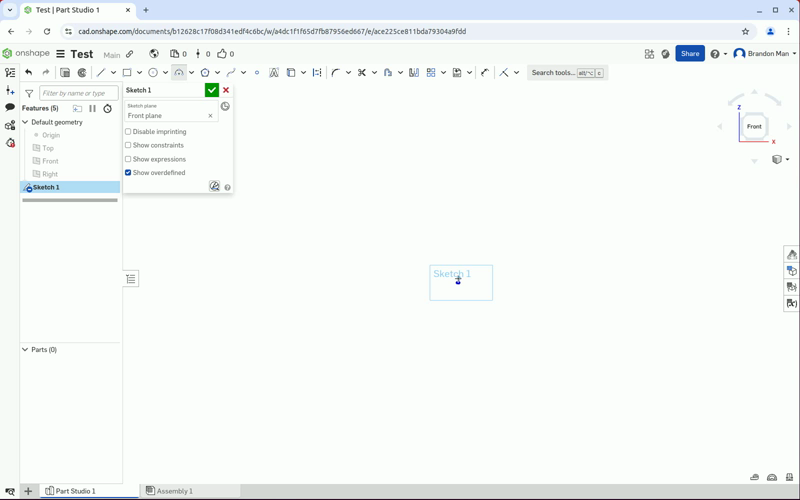
scroll(6)
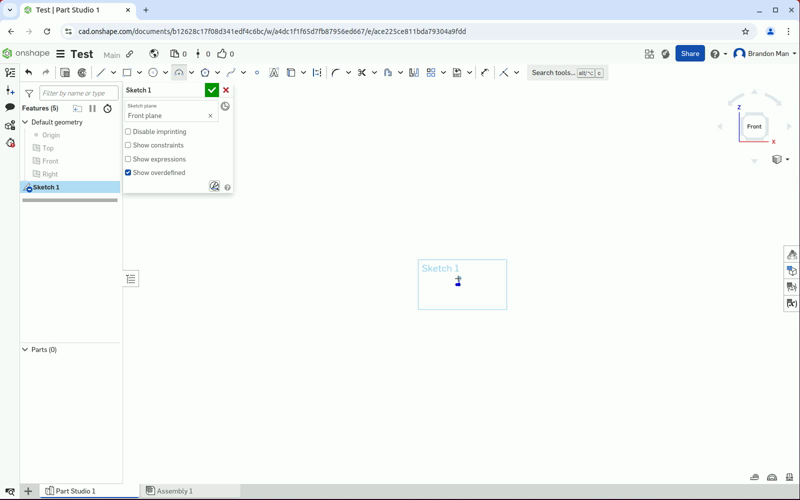
scroll(6)
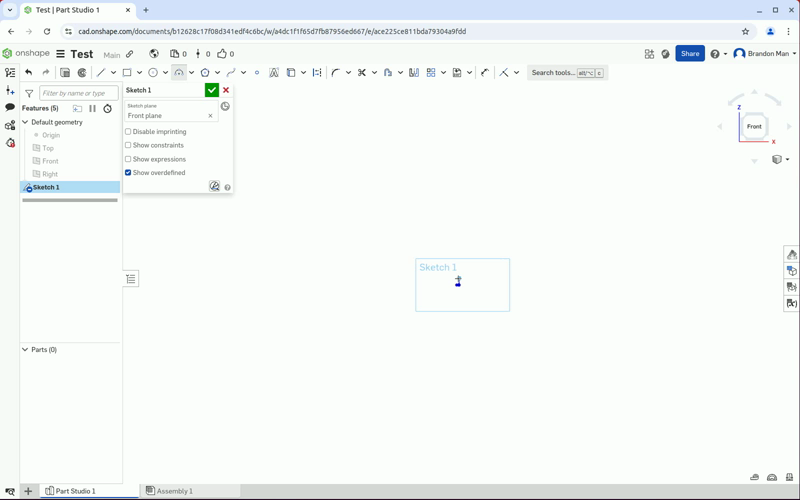
scroll(6)
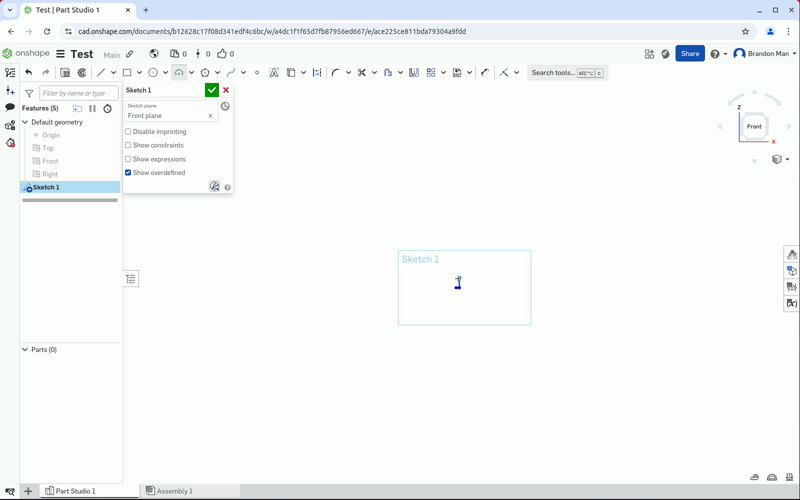
scroll(6)
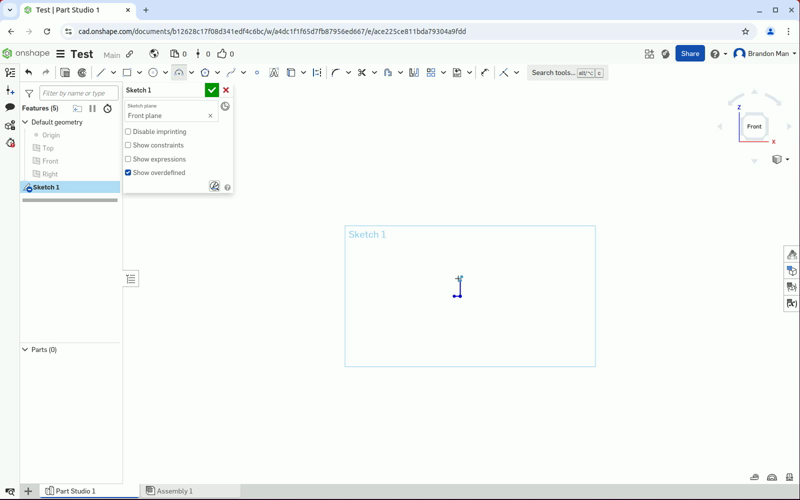
scroll(6)
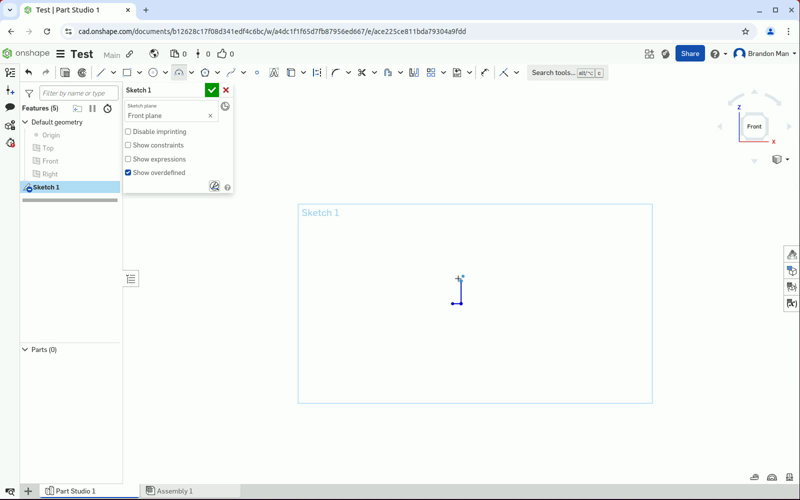
scroll(6)
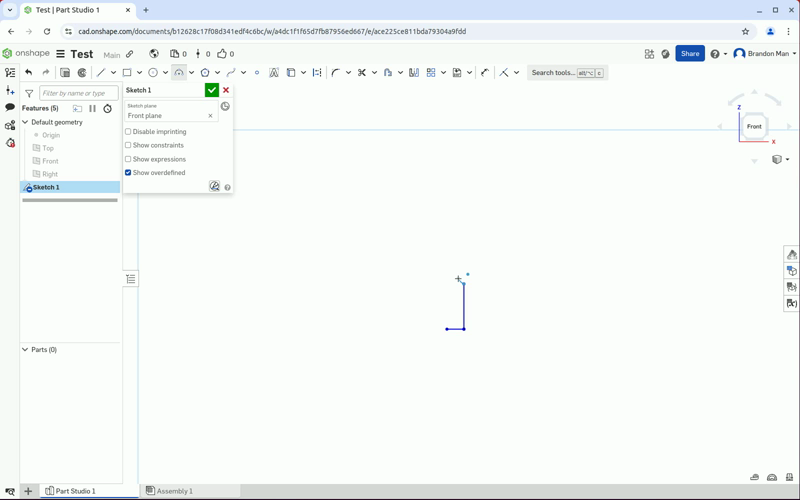
click(458, 278)
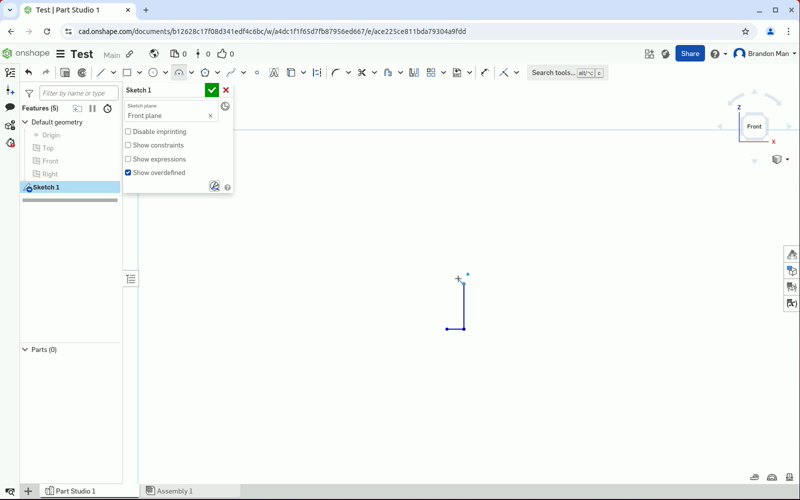
scroll(-6)
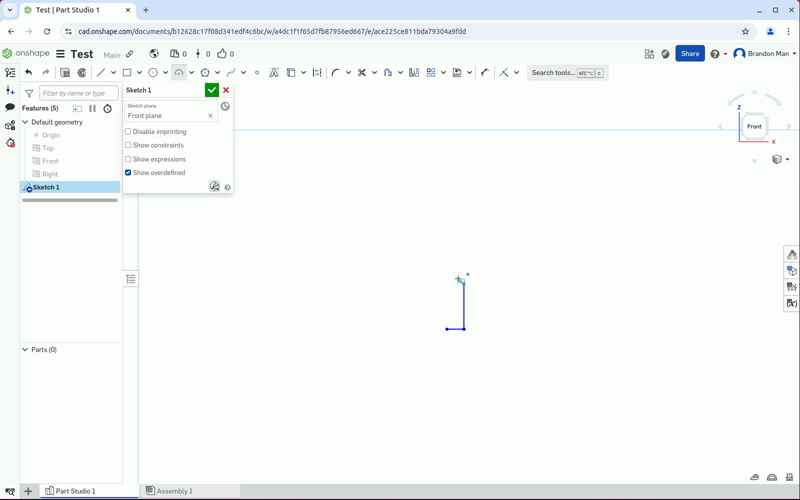
scroll(-6)
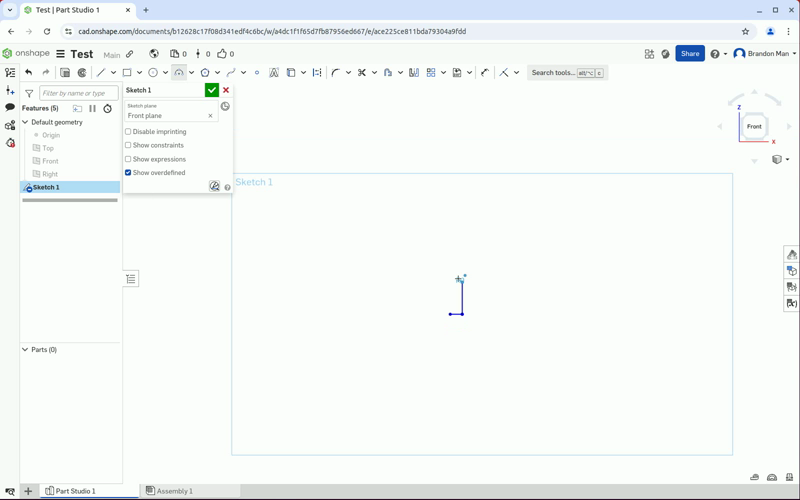
scroll(-6)
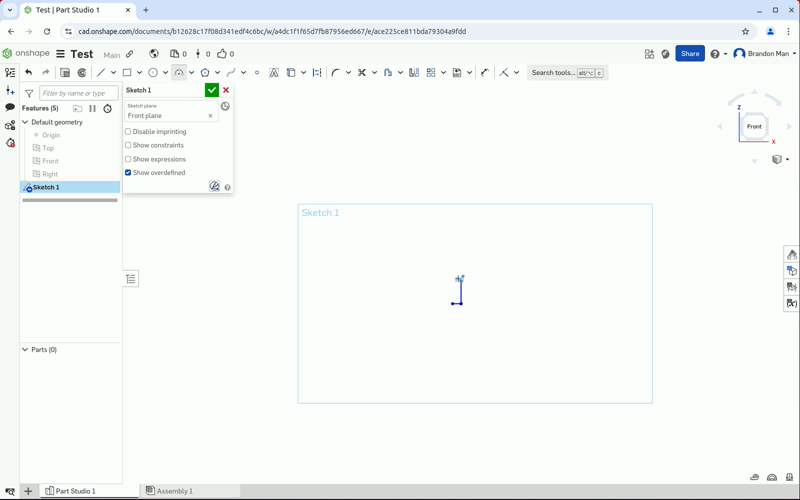
scroll(-6)
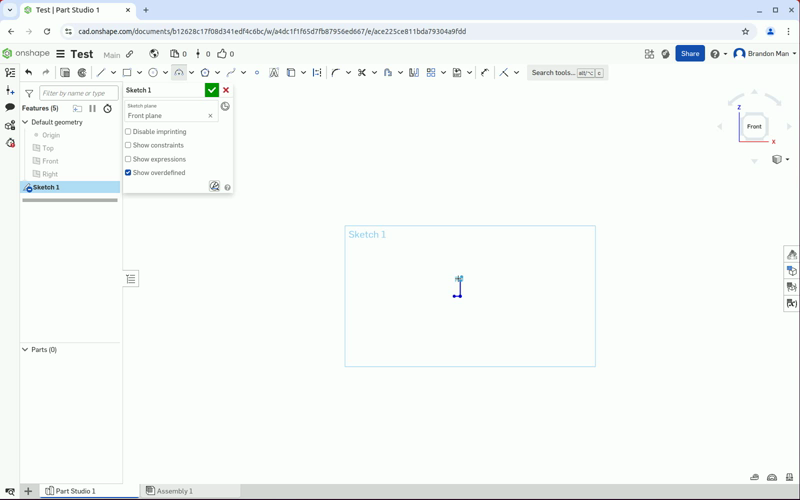
scroll(-6)
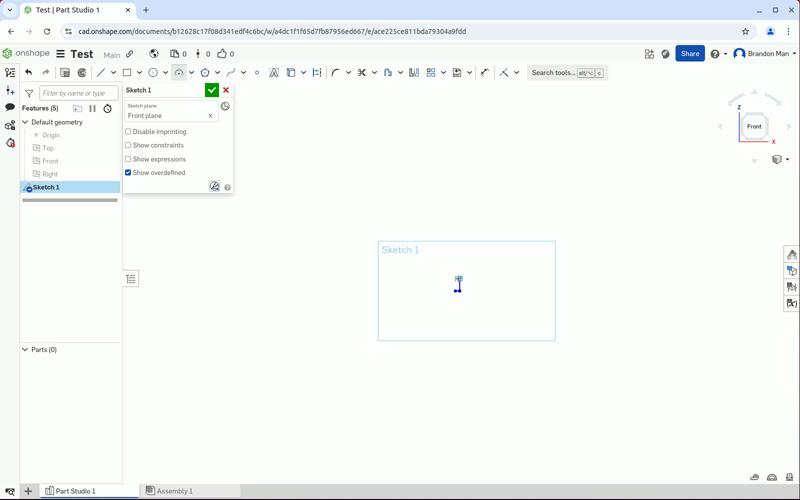
scroll(-6)
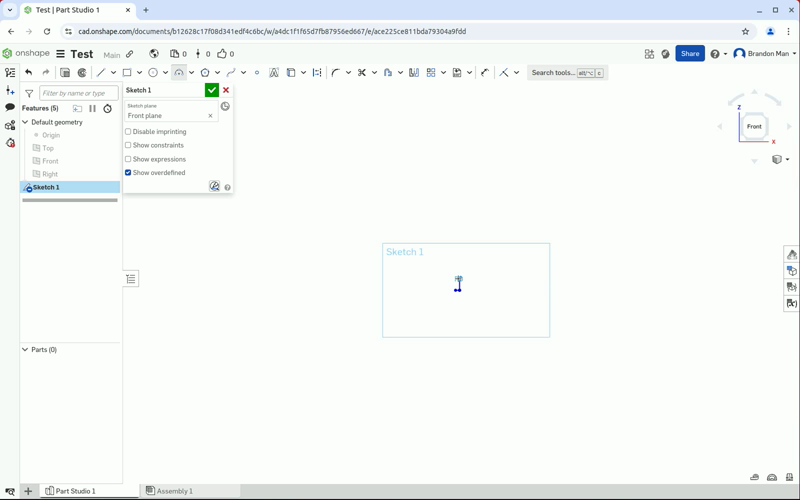
scroll(-6)
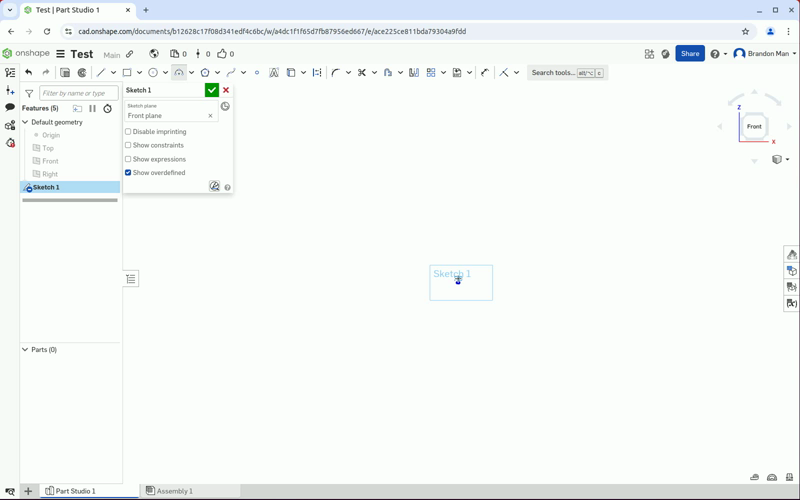
mouse_move(458, 278)
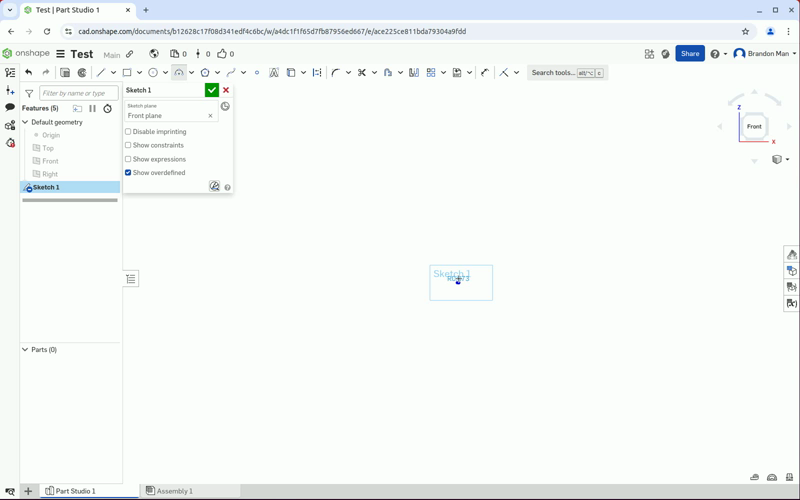
scroll(6)
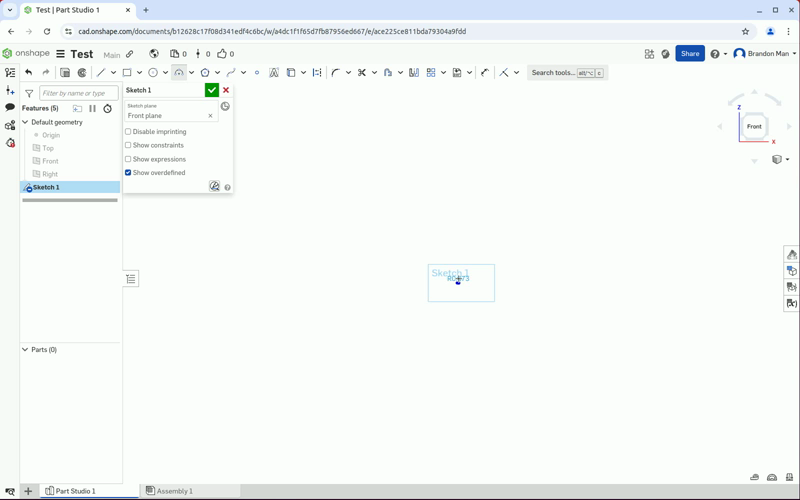
scroll(6)
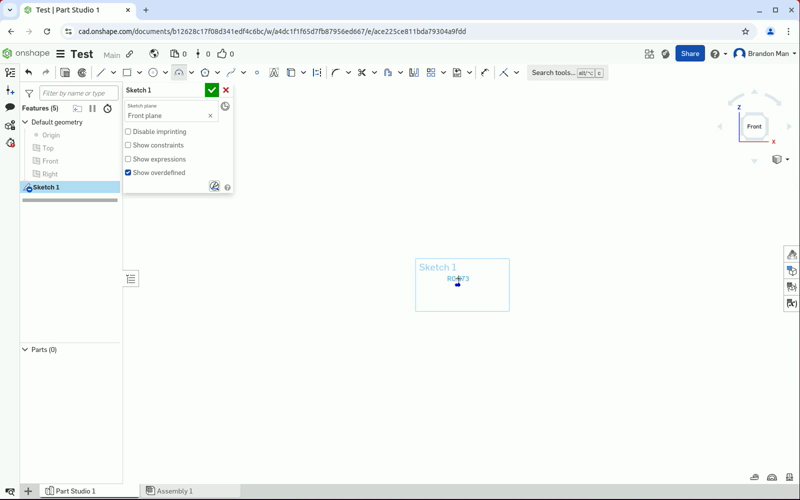
scroll(6)
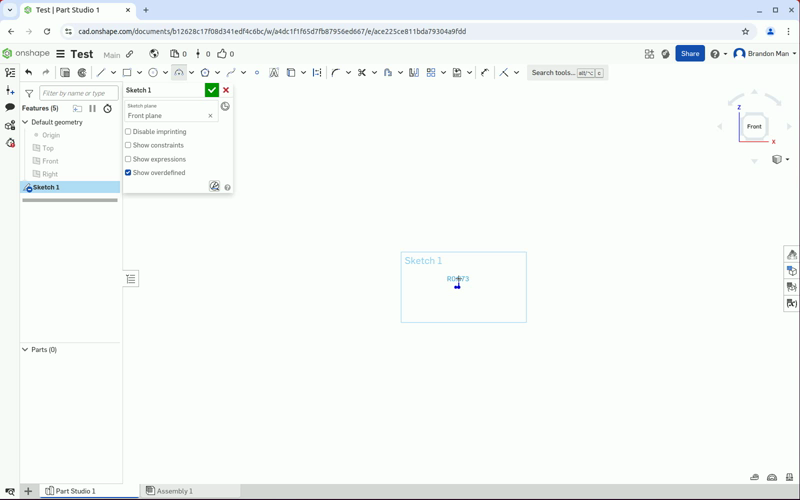
scroll(6)
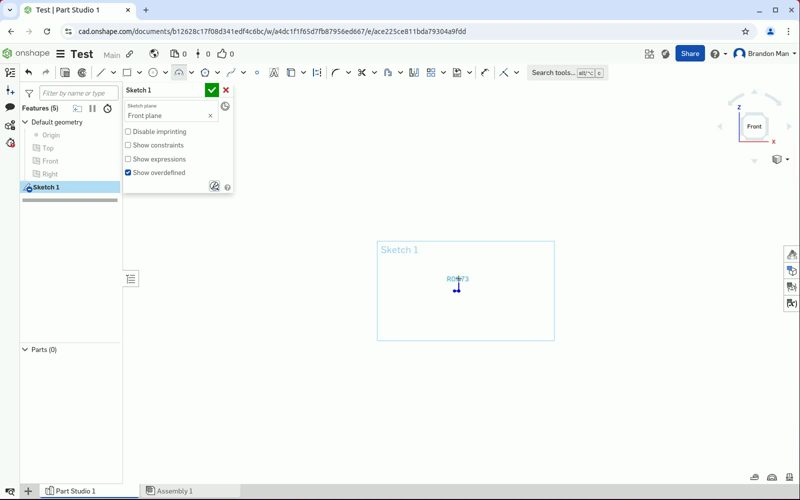
scroll(6)
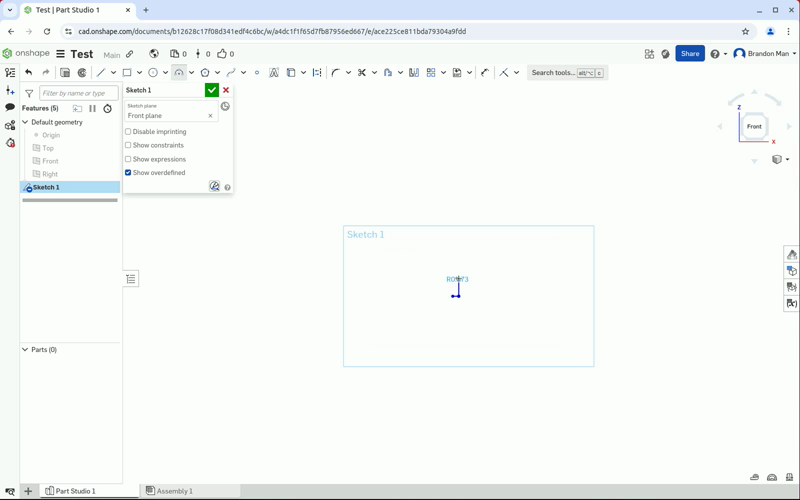
scroll(6)
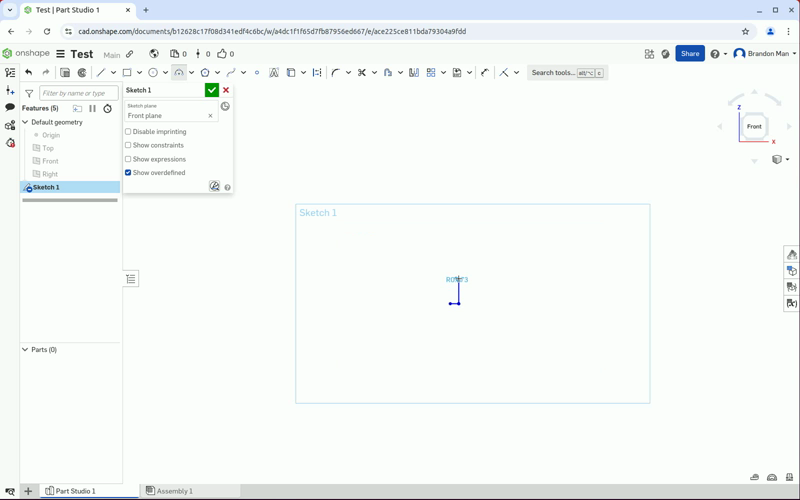
scroll(6)
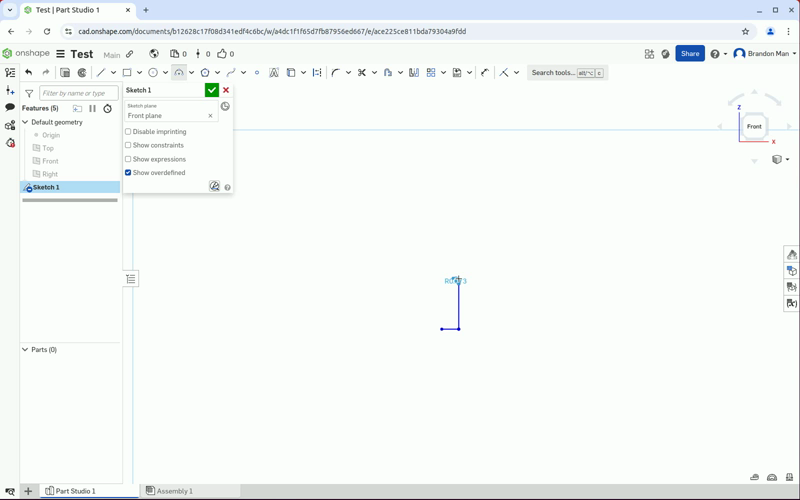
click(458, 278)
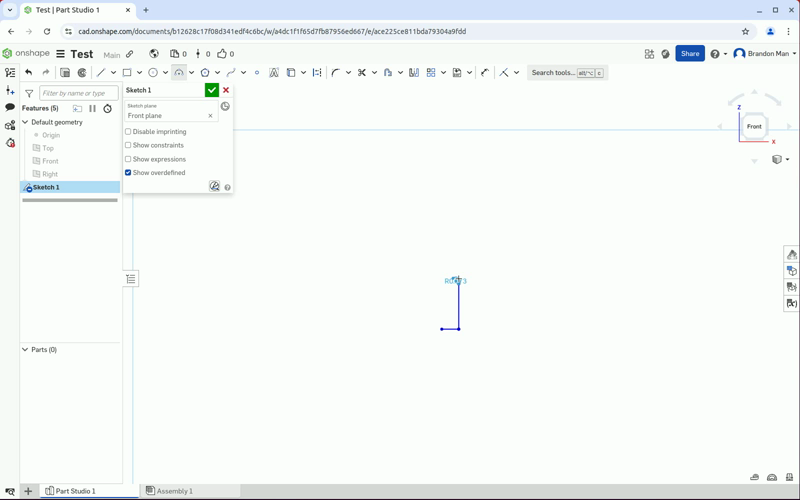
scroll(-6)
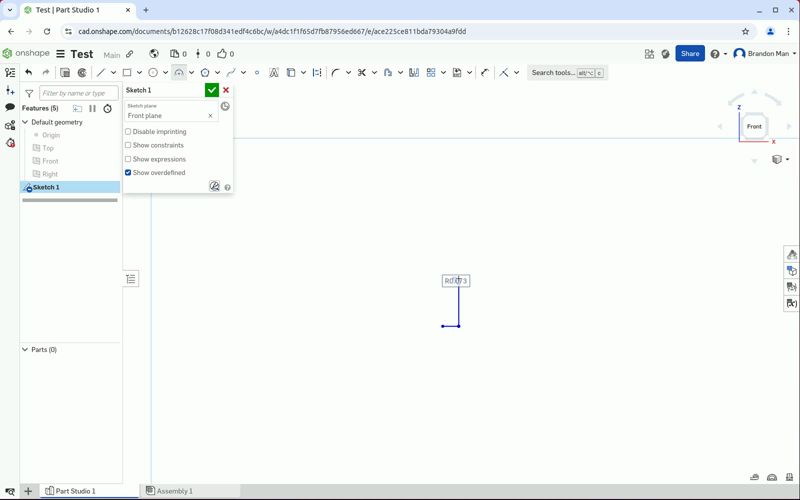
scroll(-6)
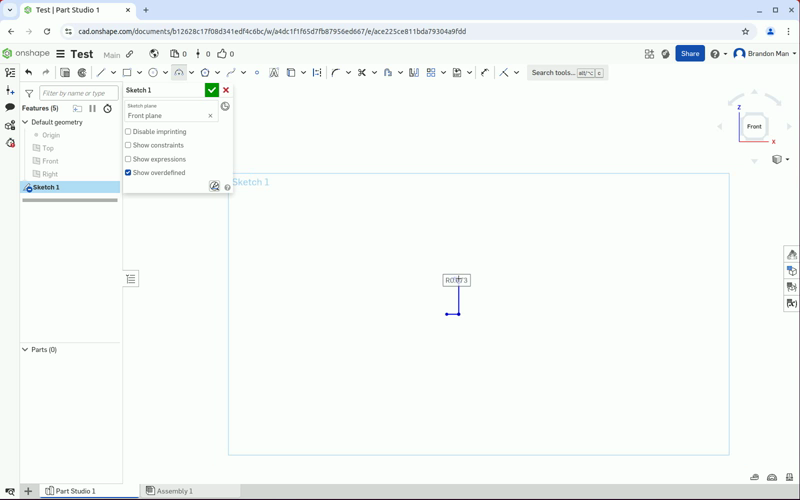
scroll(-6)
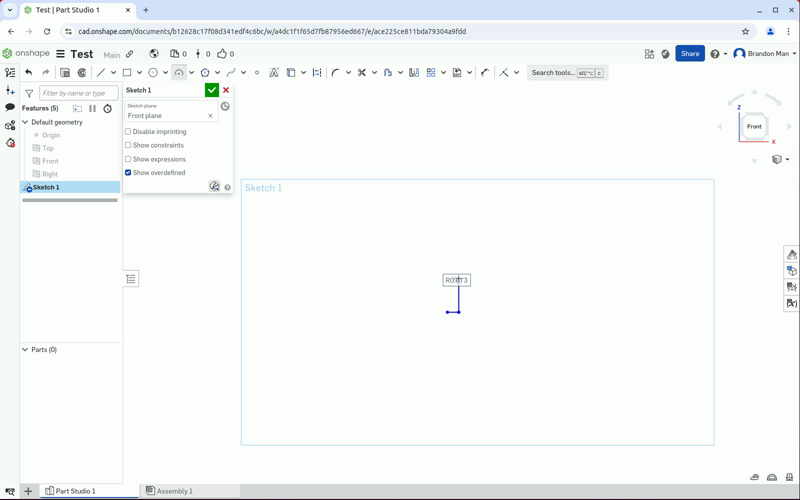
scroll(-6)
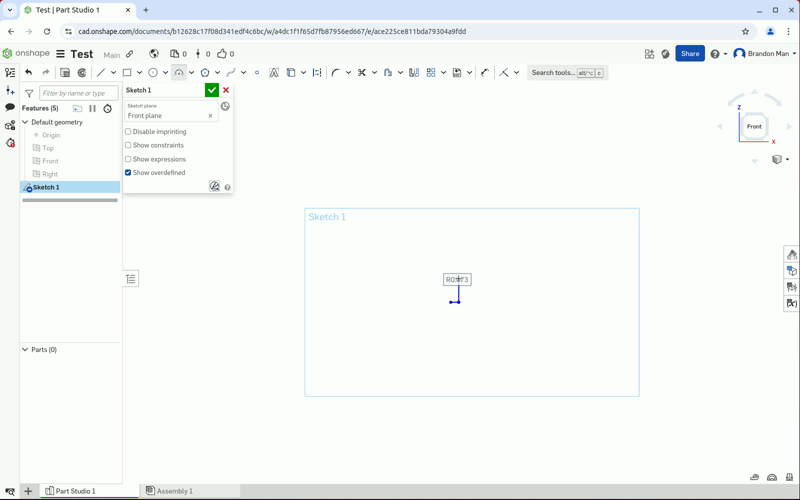
scroll(-6)
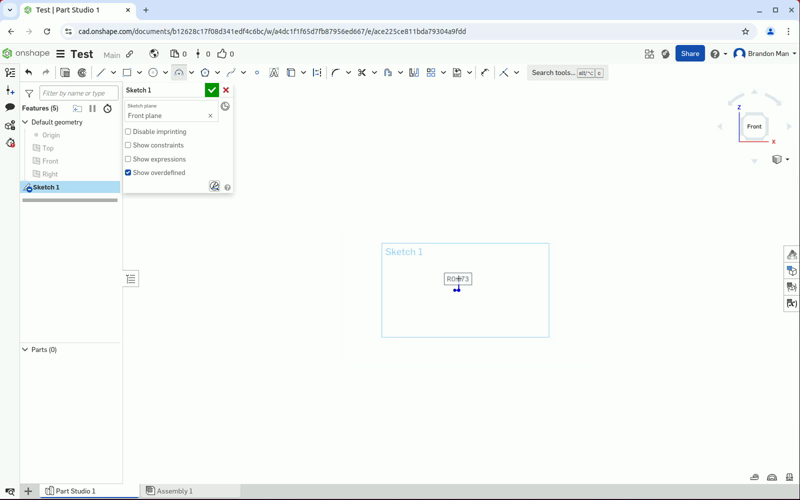
scroll(-6)
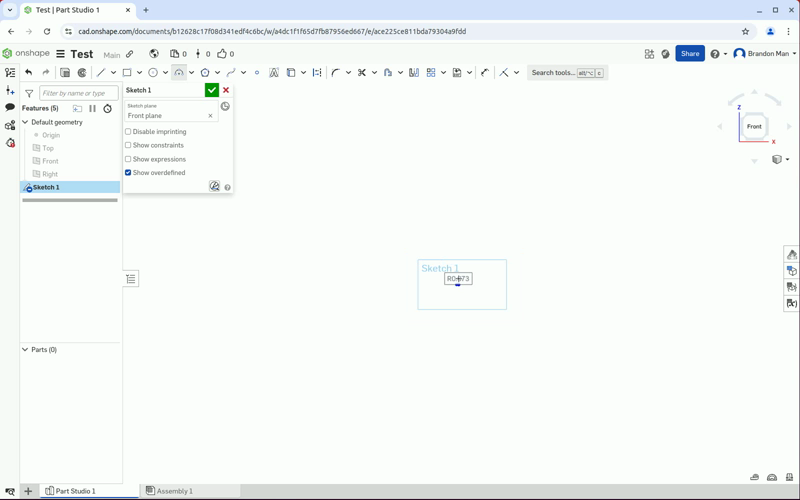
scroll(-6)
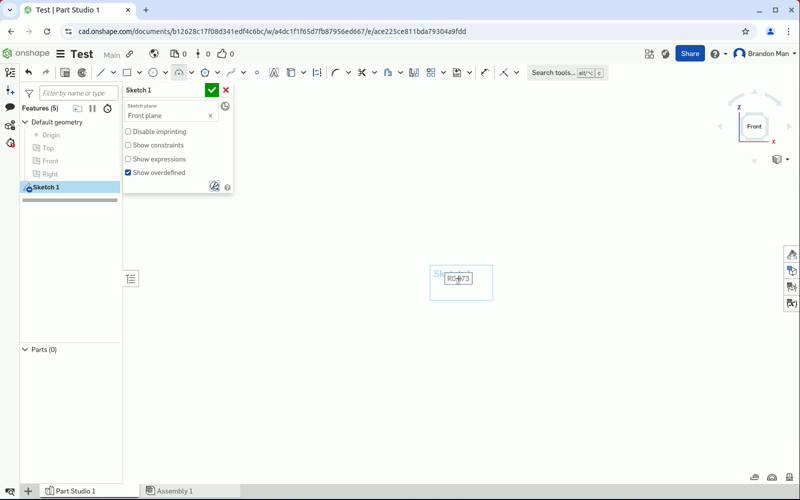
key_up(shift)
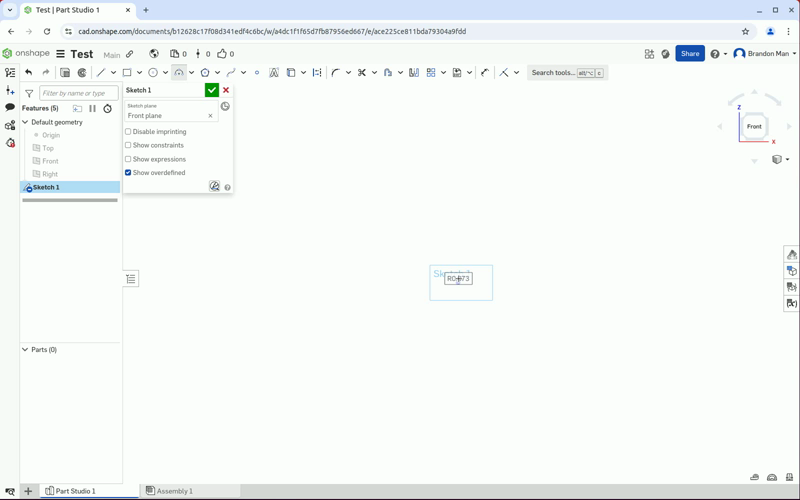
key(esc)
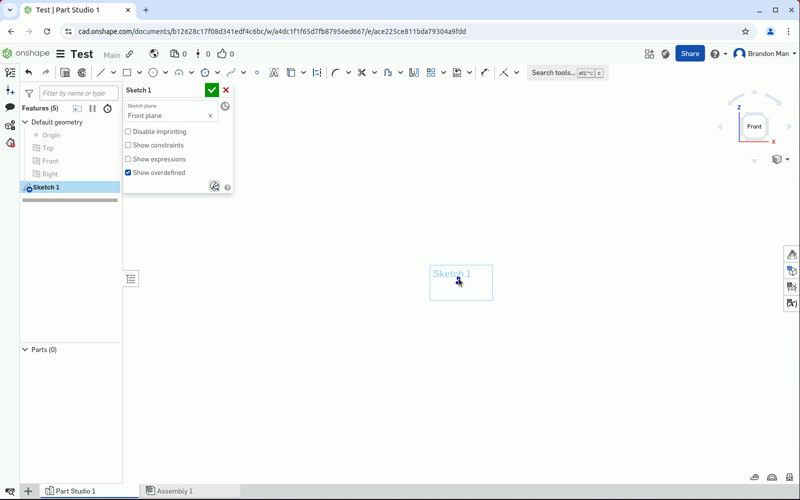
key(l)
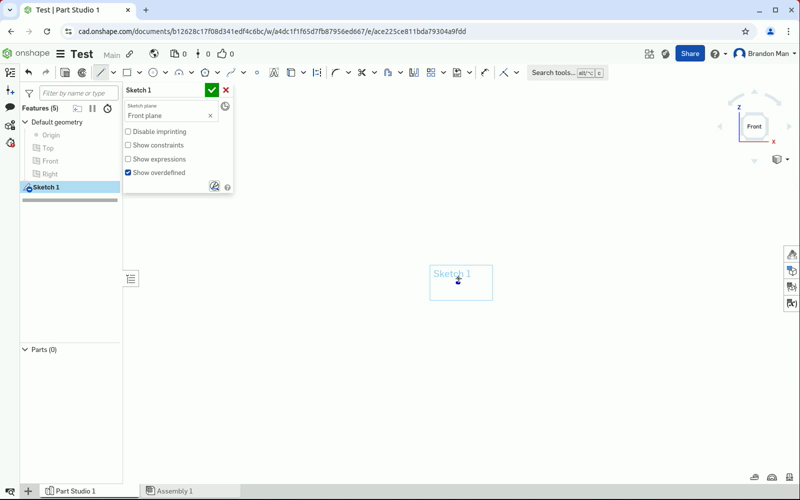
mouse_move(458, 278)
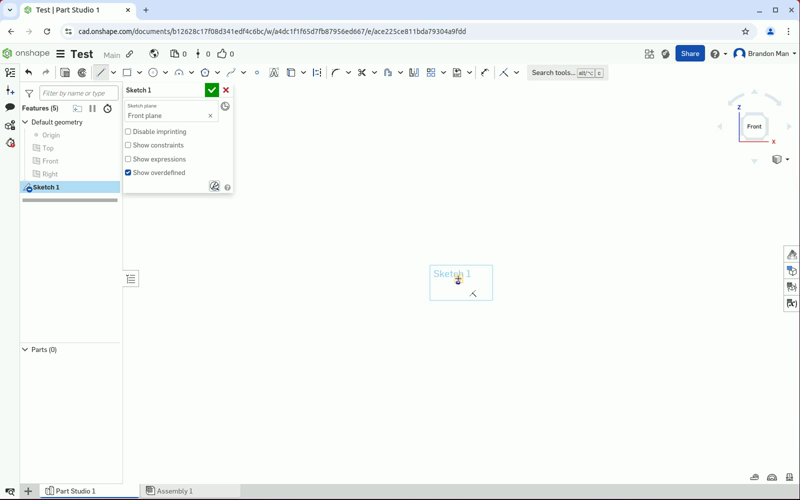
click(458, 278)
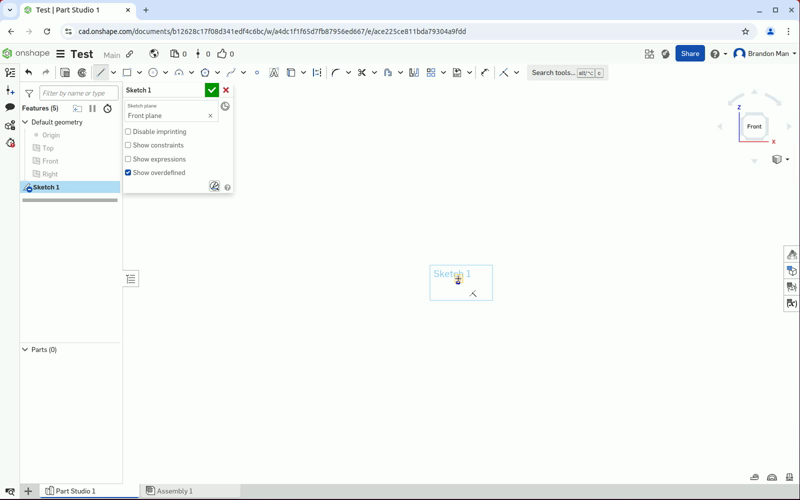
key_down(shift)
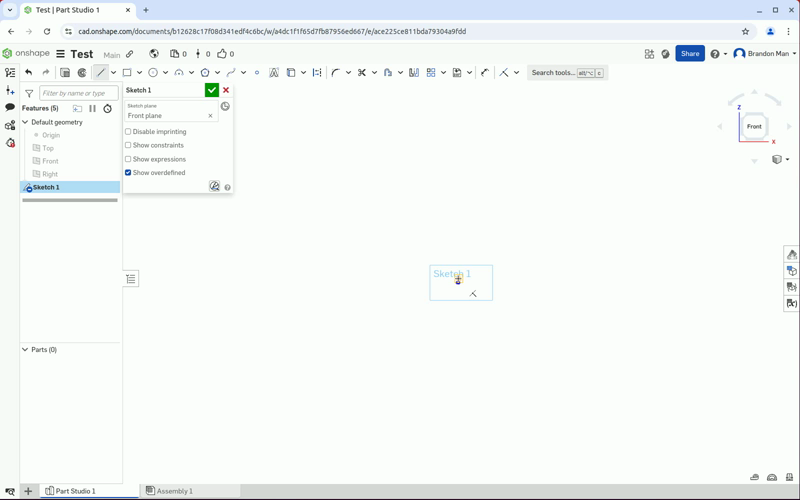
mouse_move(488, 278)
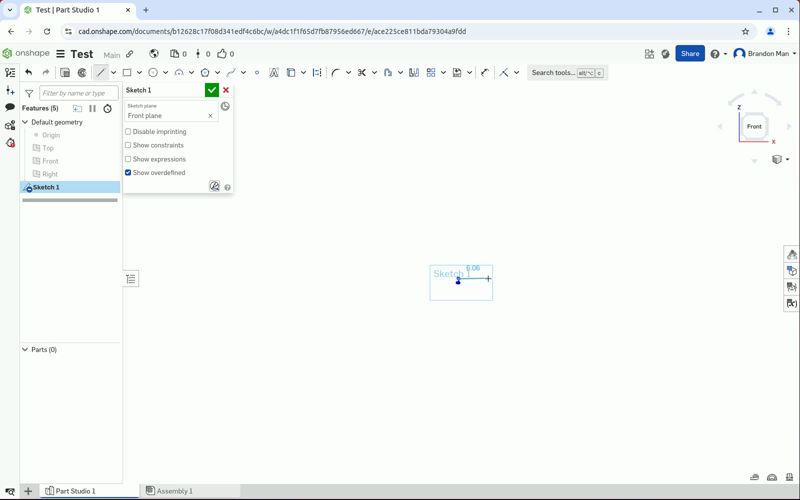
mouse_move(457, 278)
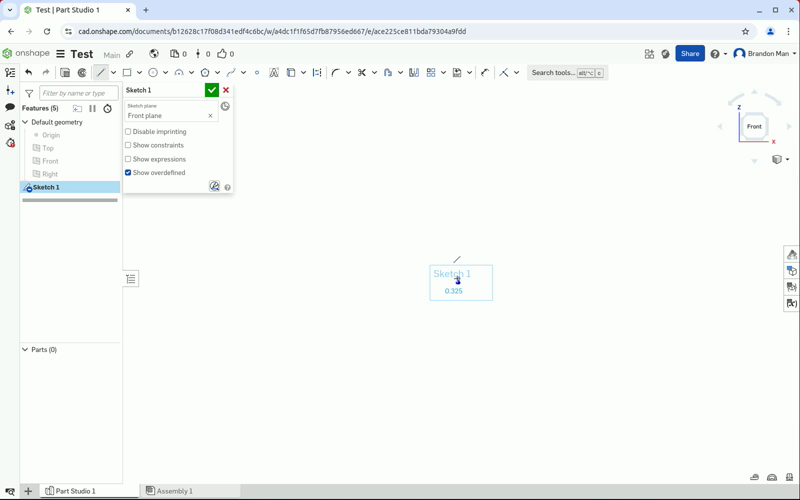
scroll(6)
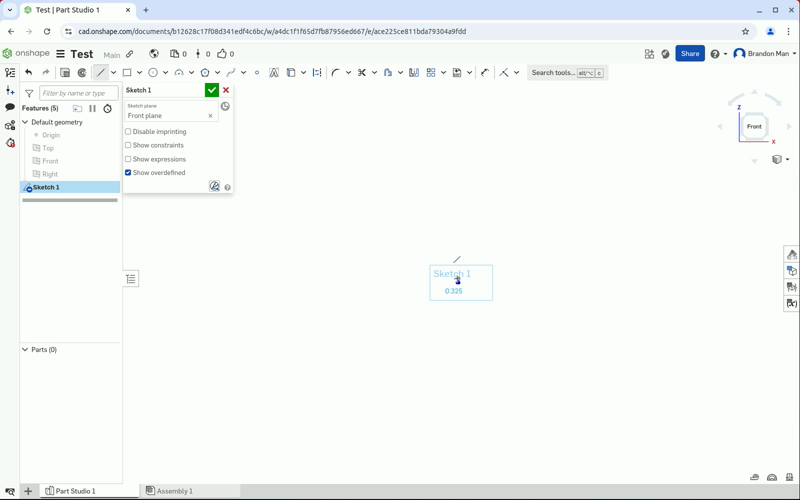
scroll(6)
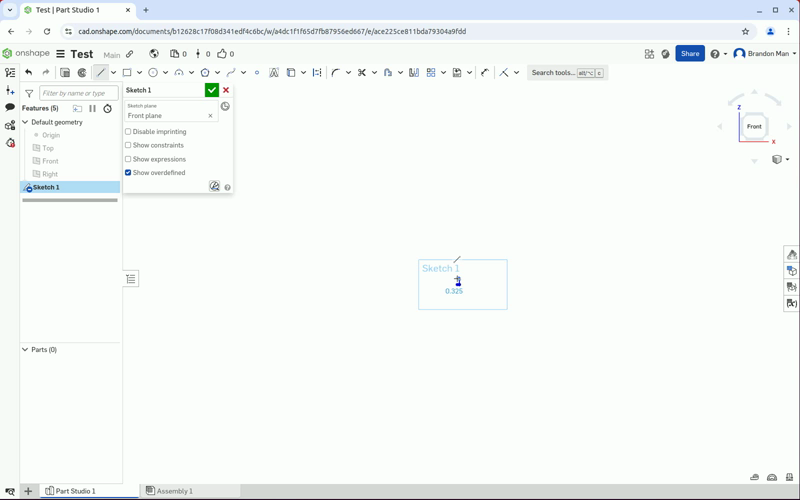
scroll(6)
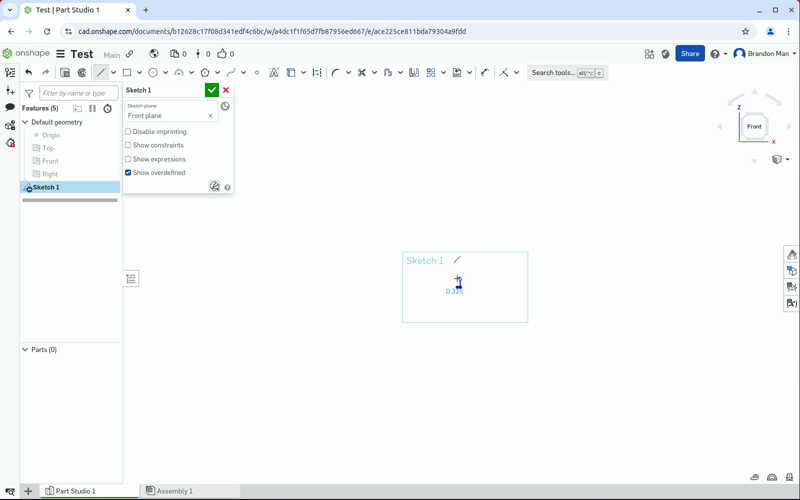
scroll(6)
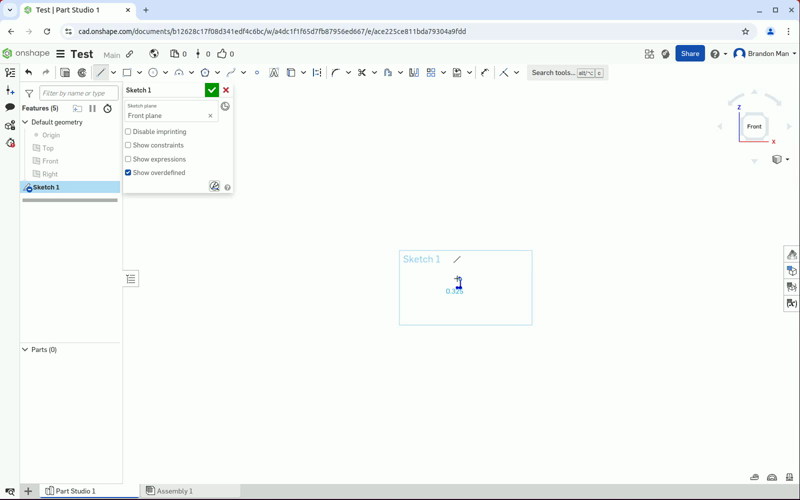
scroll(6)
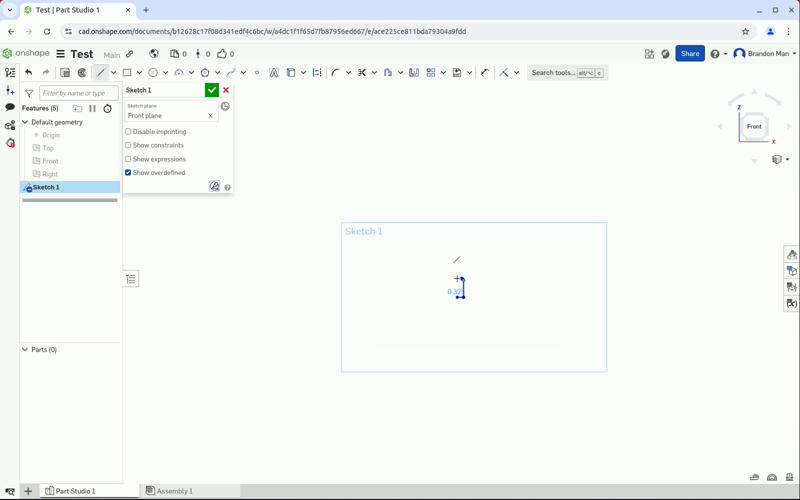
scroll(6)
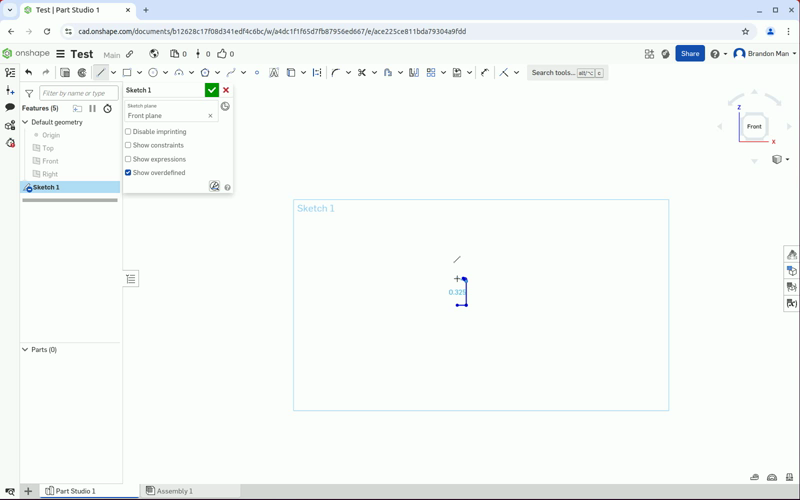
scroll(6)
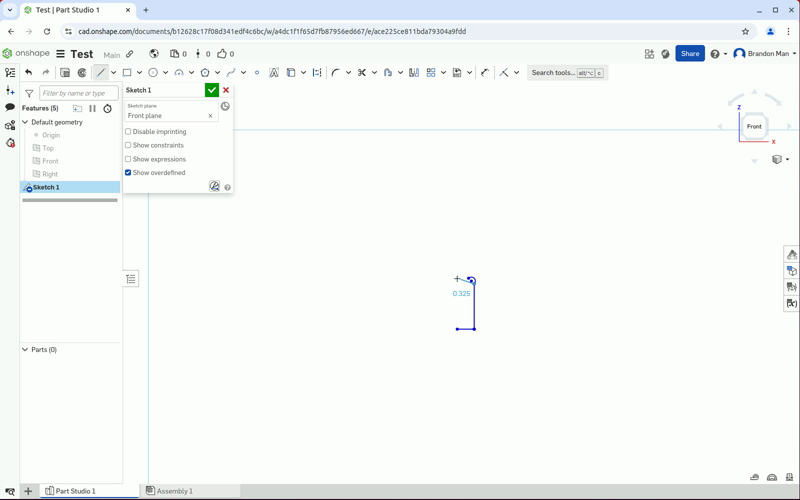
click(457, 278)
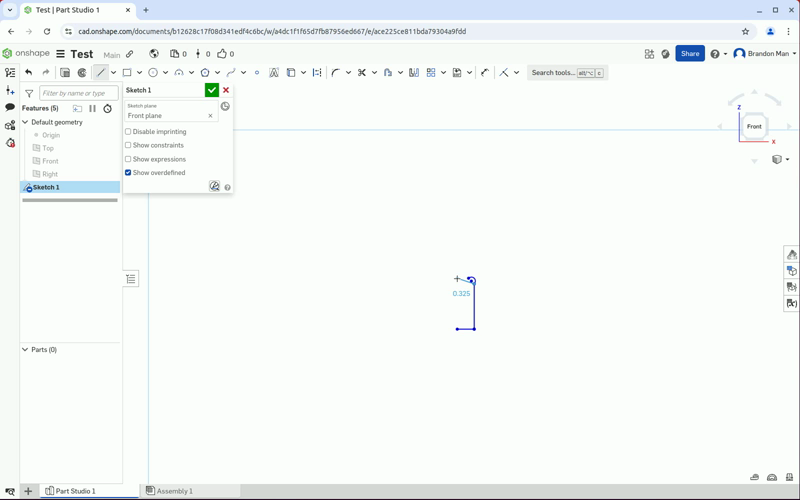
scroll(-6)
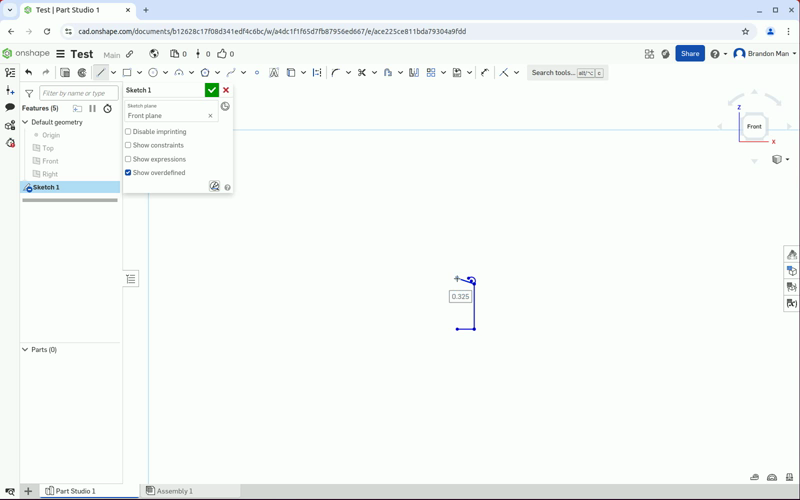
scroll(-6)
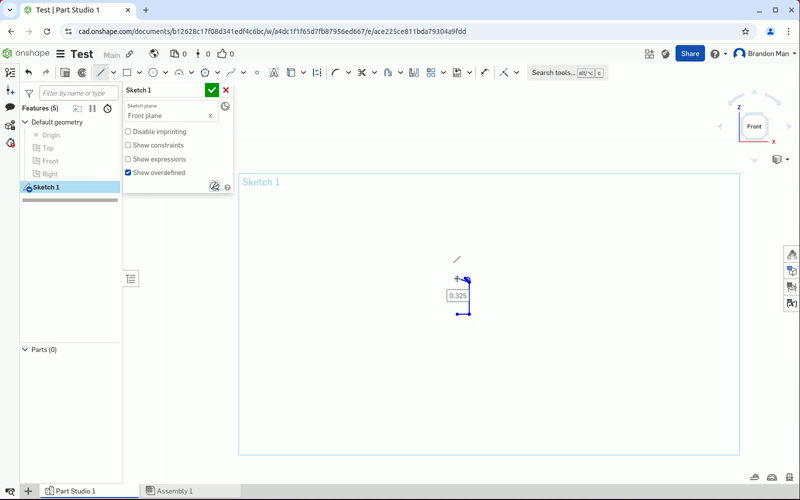
scroll(-6)
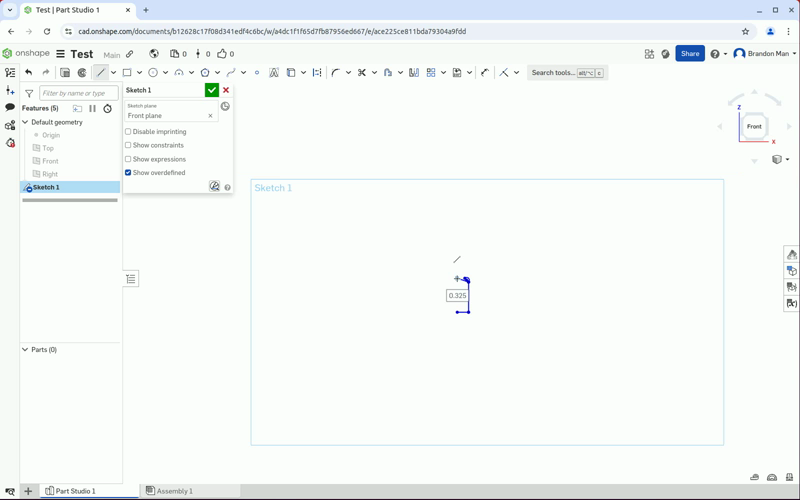
scroll(-6)
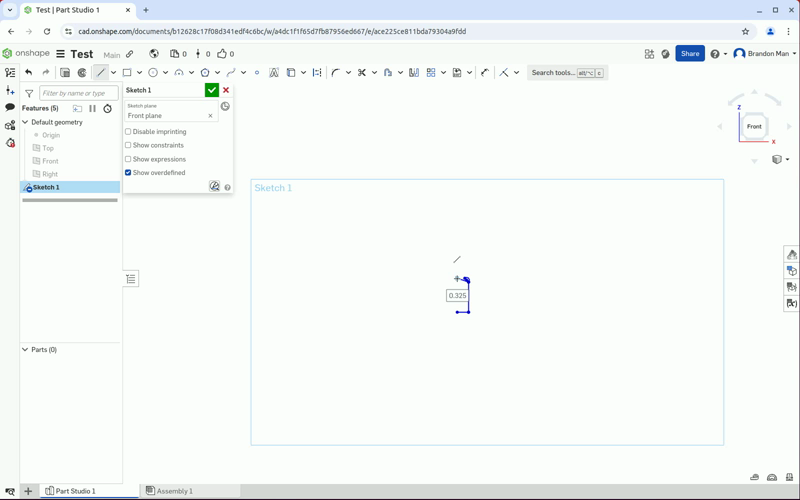
scroll(-6)
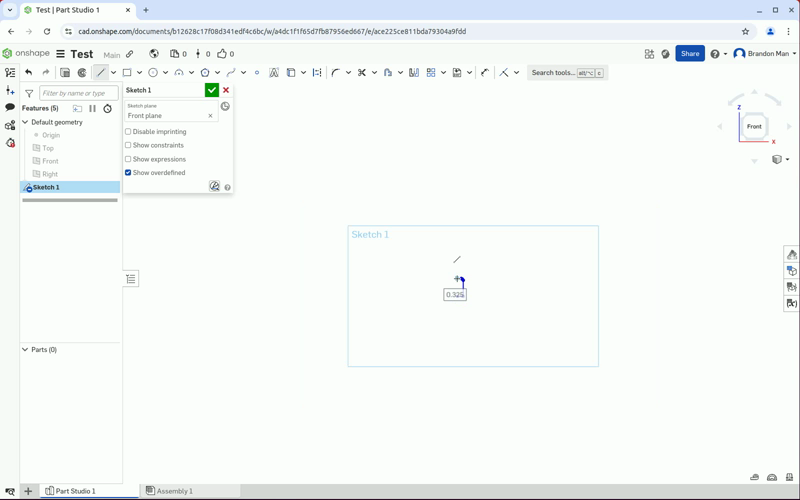
scroll(-6)
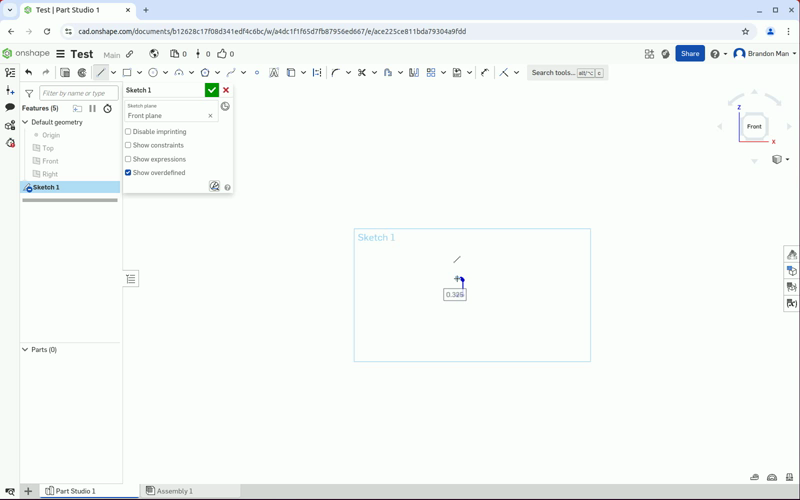
scroll(-6)
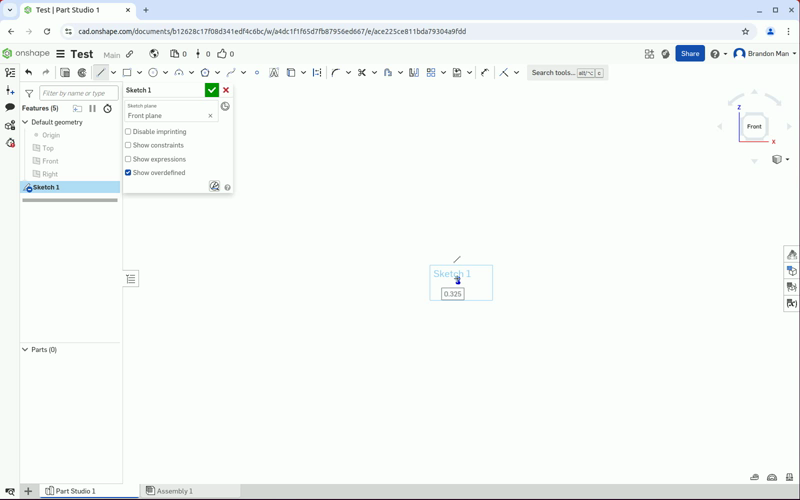
key_up(shift)
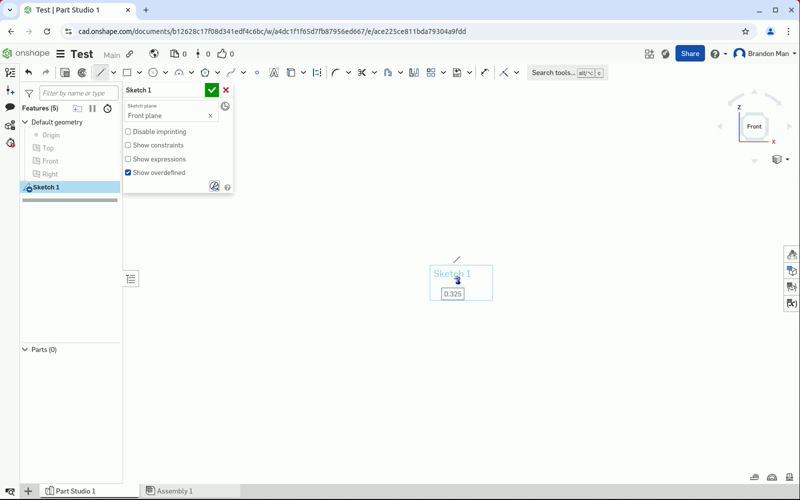
mouse_move(487, 278)
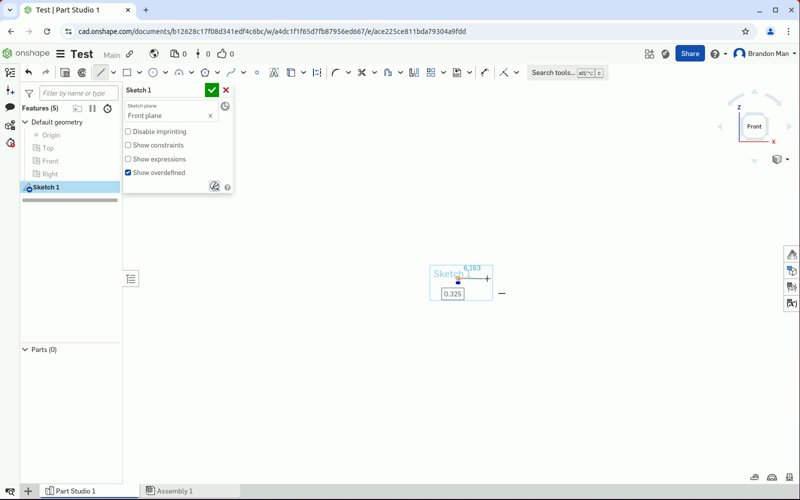
key_down(shift)
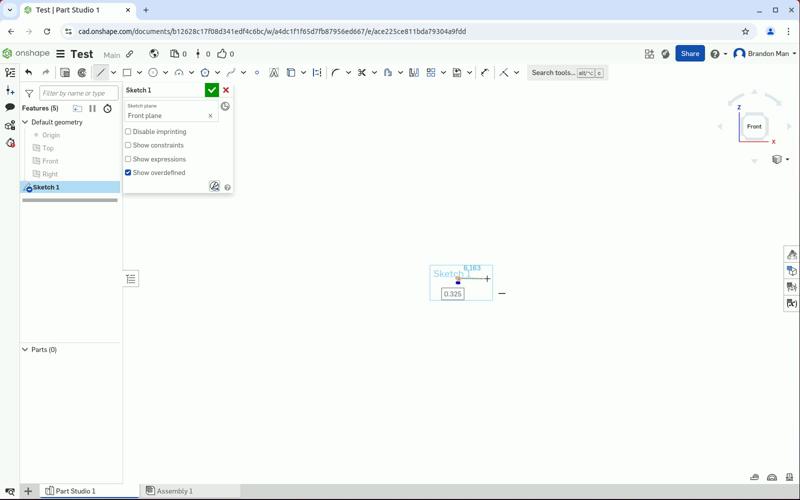
mouse_move(457, 282)
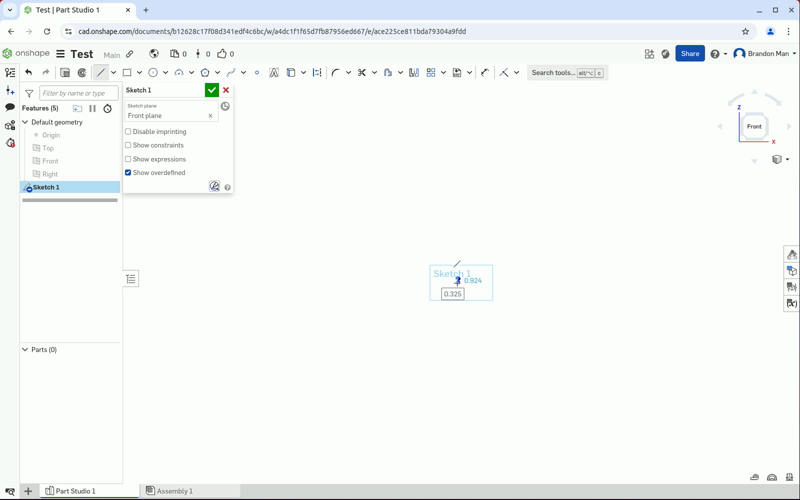
scroll(6)
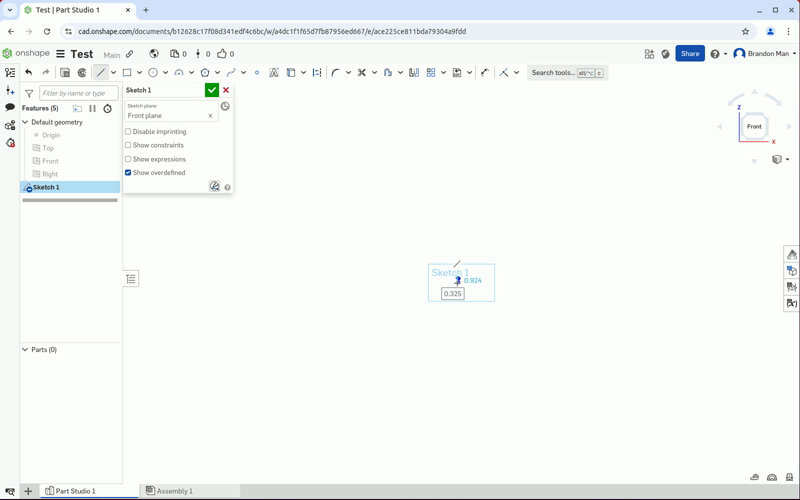
scroll(6)
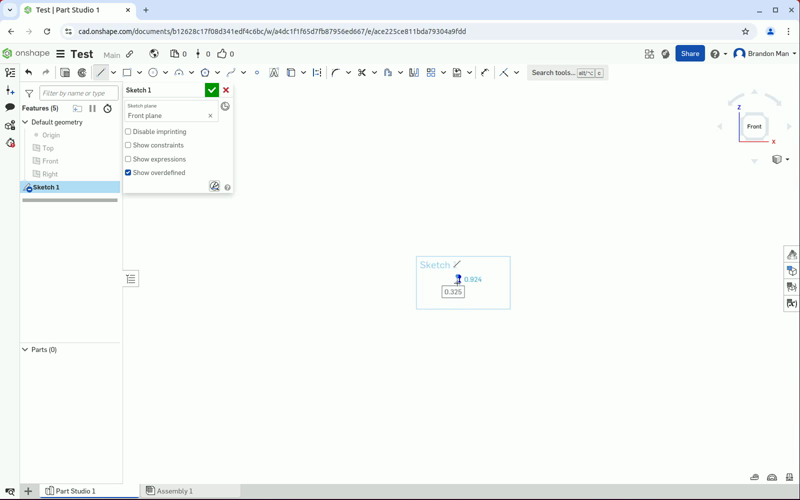
scroll(6)
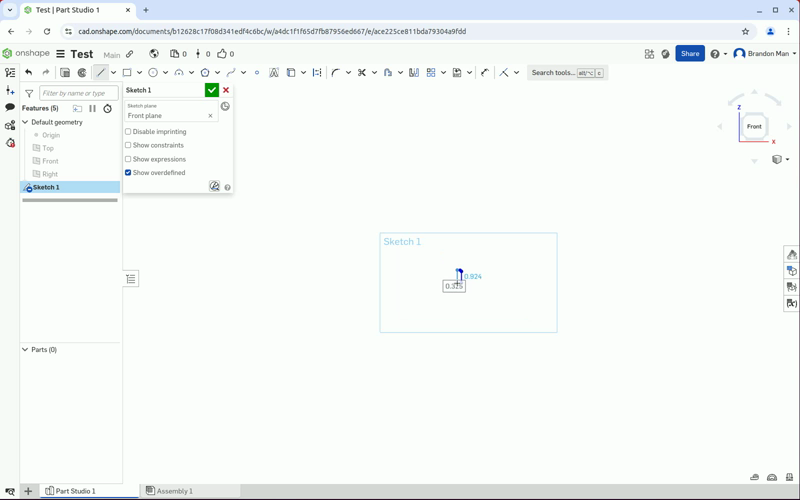
scroll(6)
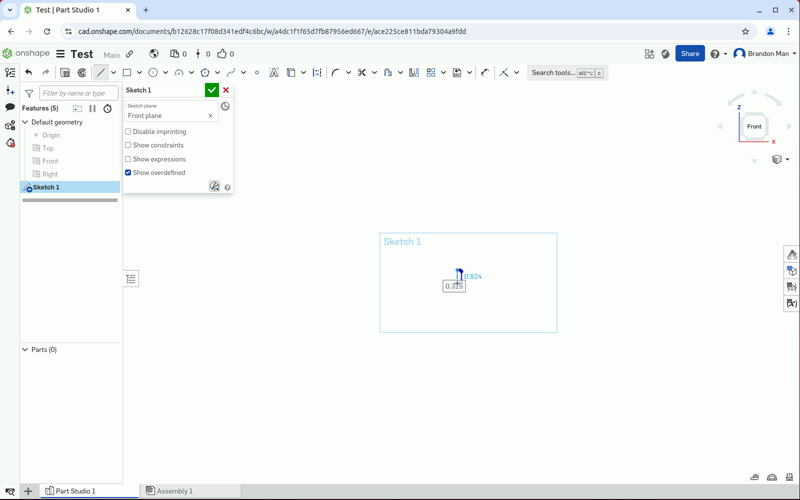
scroll(6)
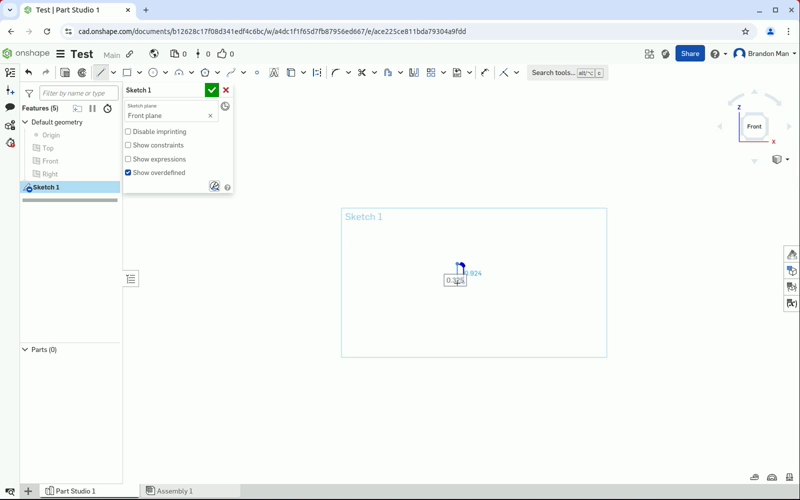
scroll(6)
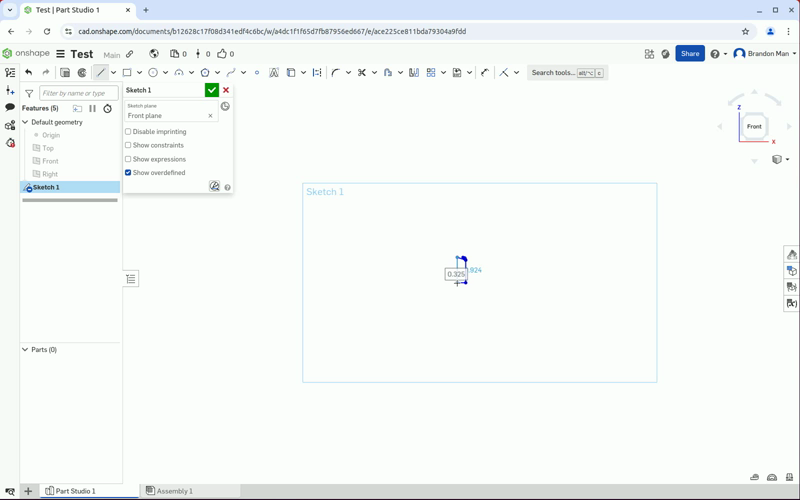
scroll(6)
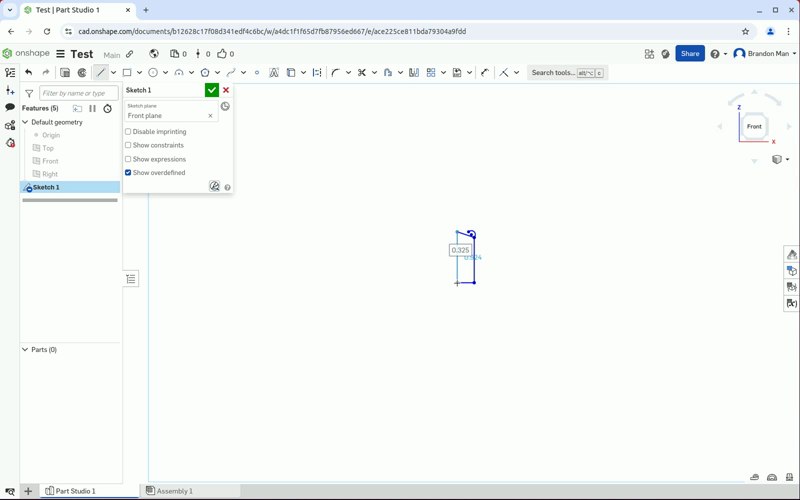
key_up(shift)
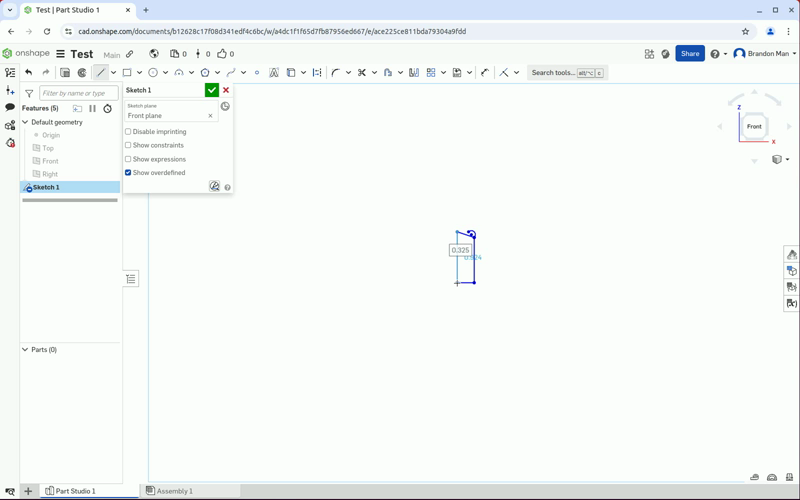
click(457, 282)
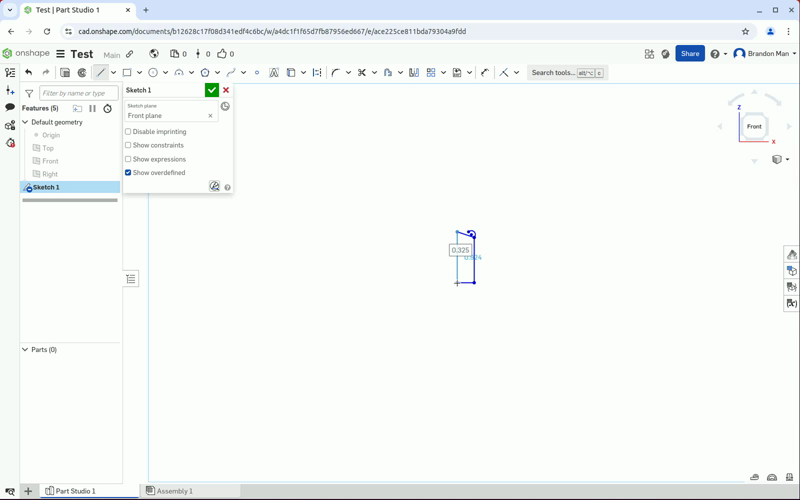
scroll(-6)
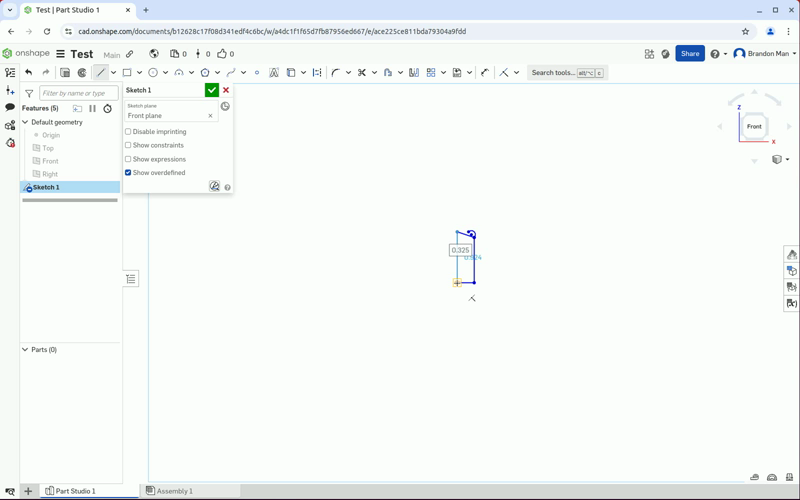
scroll(-6)
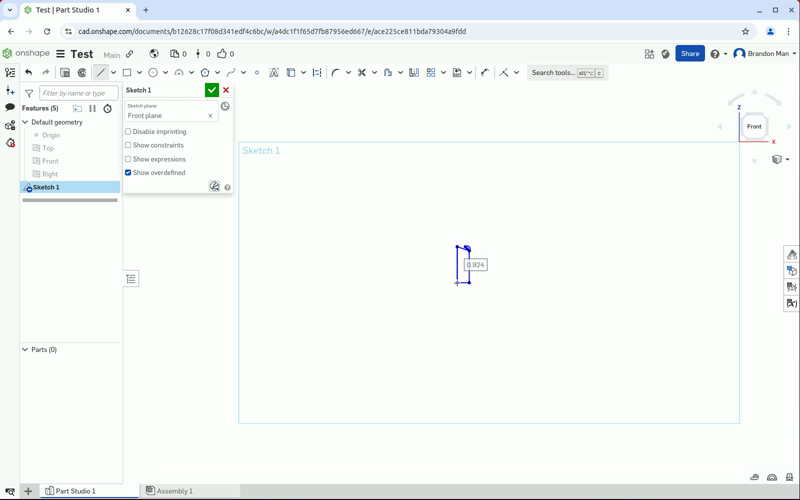
scroll(-6)
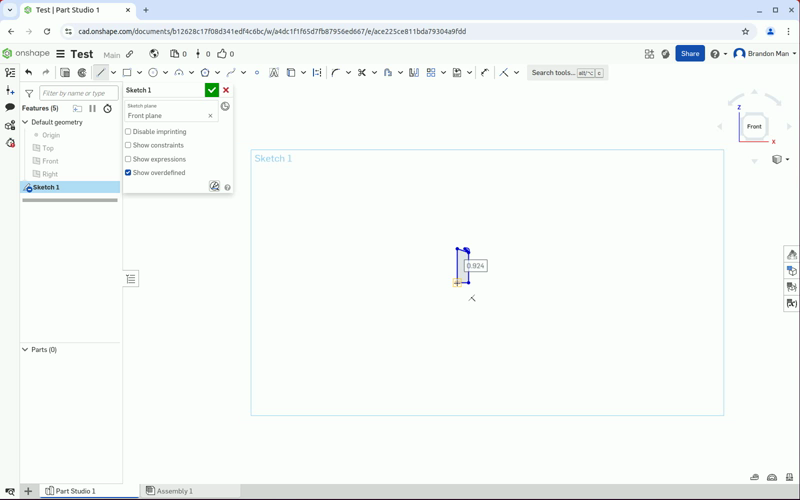
scroll(-6)
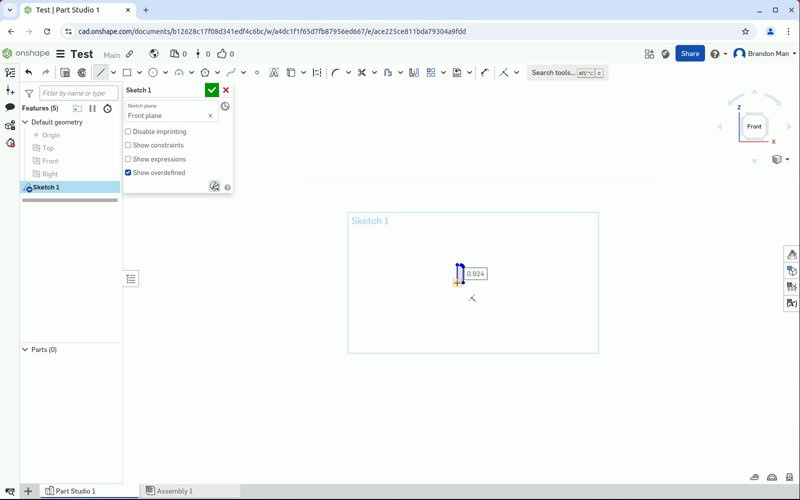
scroll(-6)
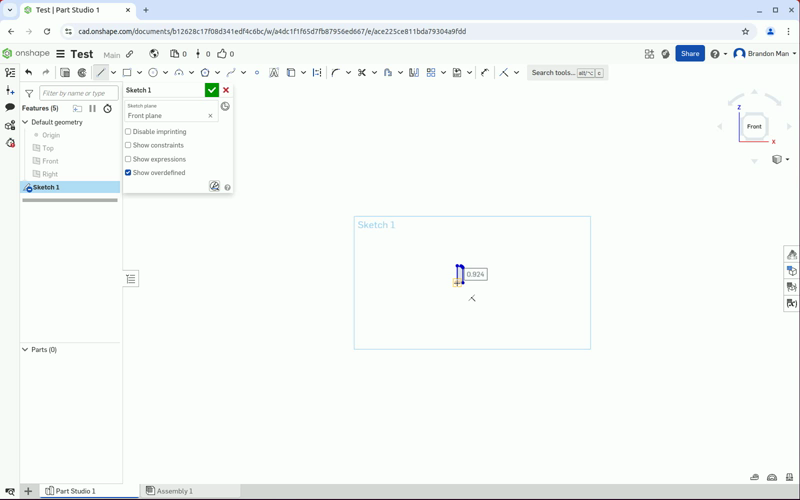
scroll(-6)
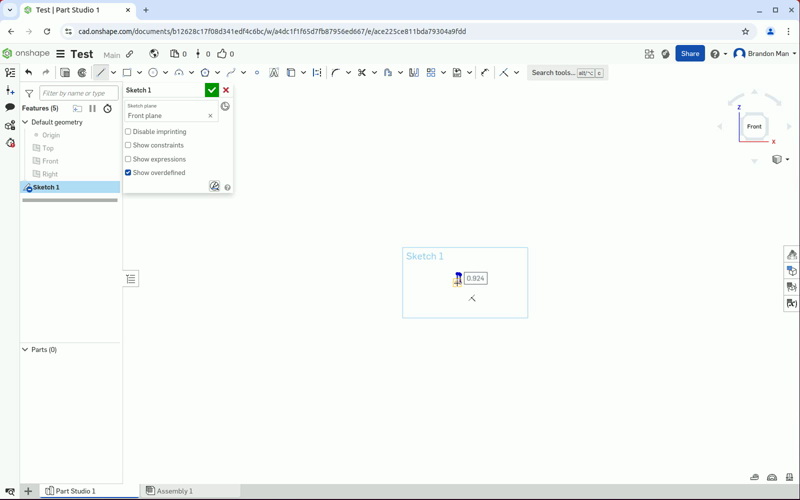
scroll(-6)
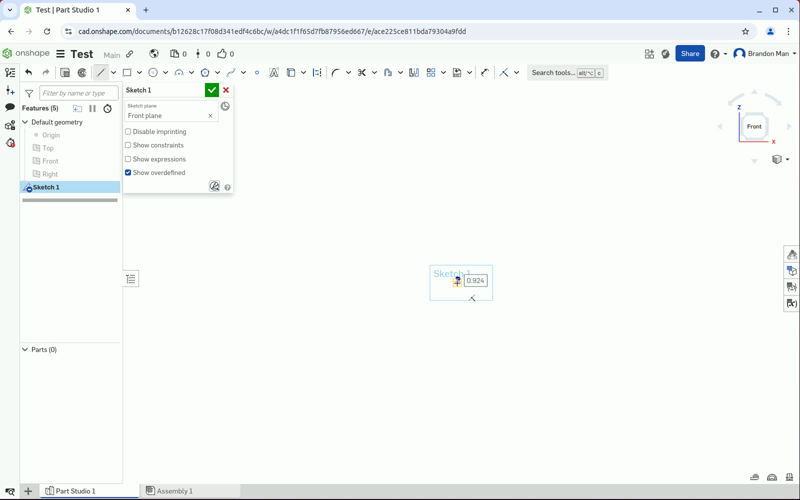
key(esc)
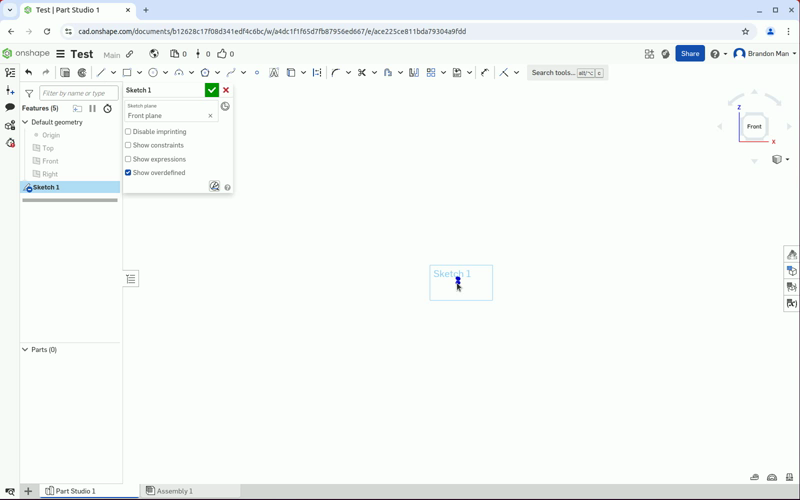
mouse_move(457, 279)
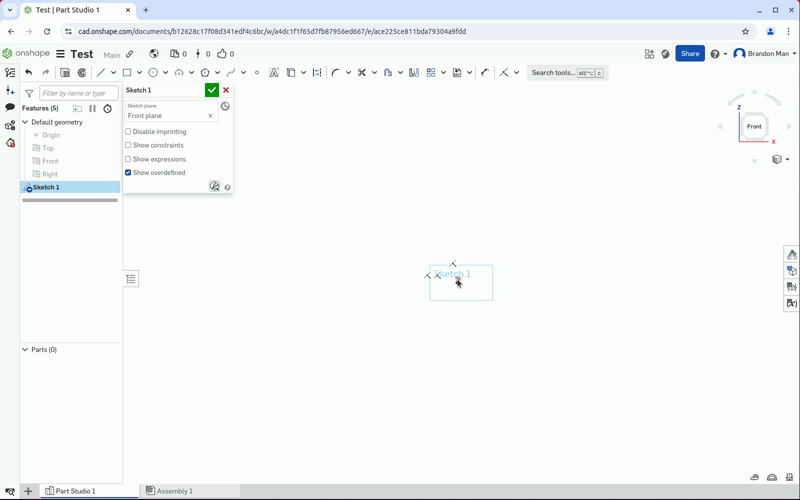
scroll(6)
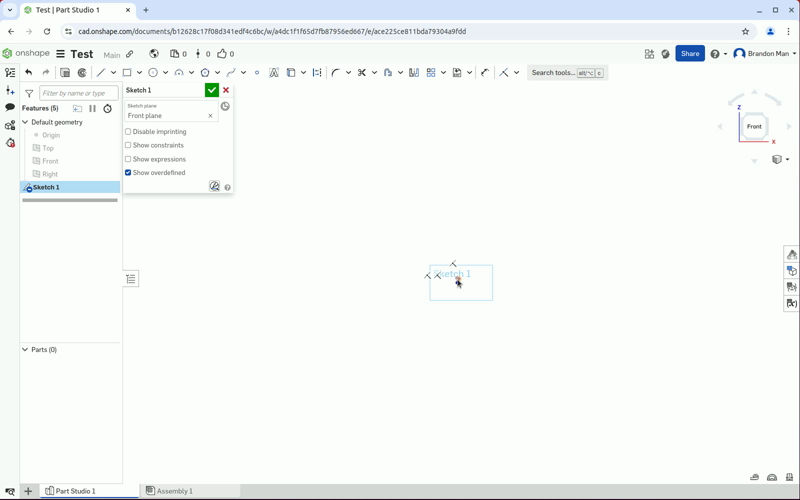
scroll(6)
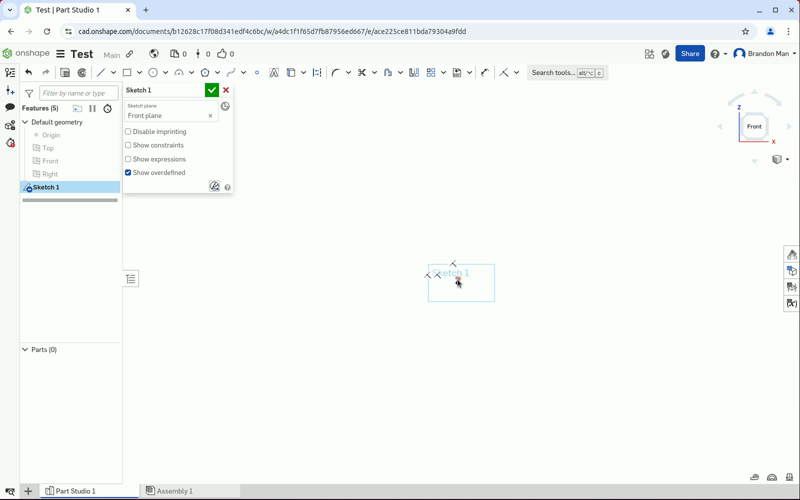
scroll(6)
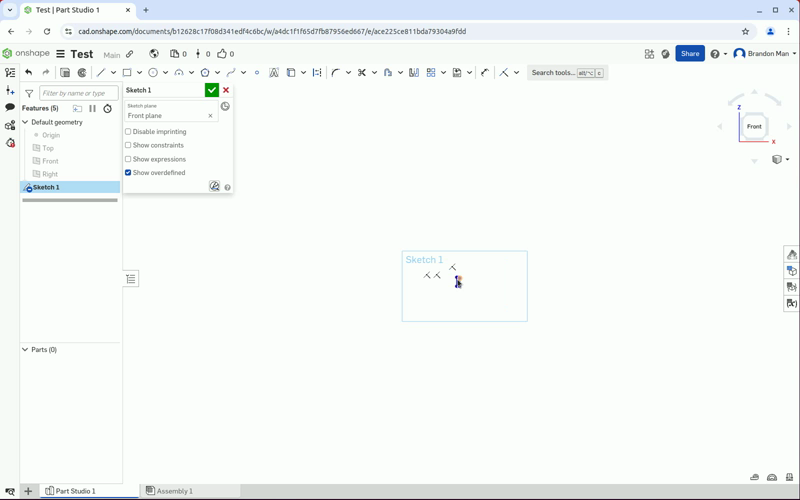
scroll(6)
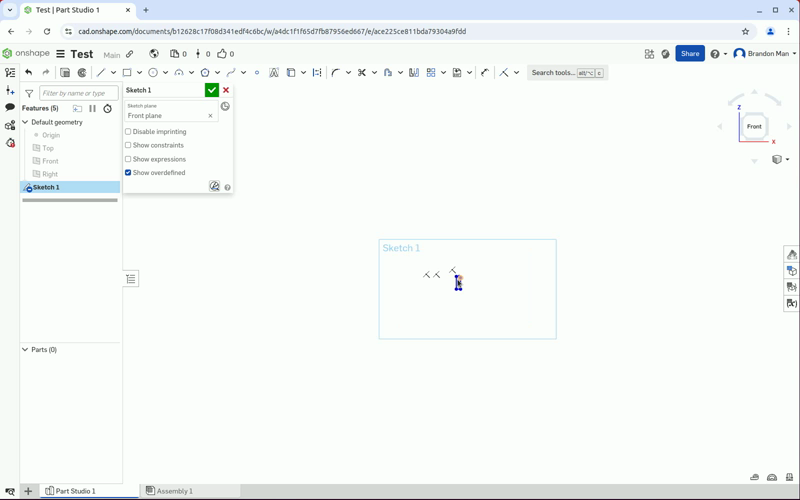
scroll(6)
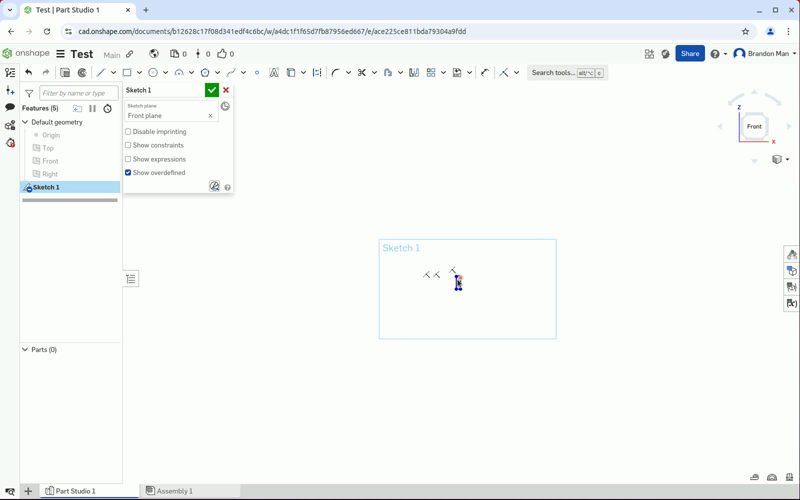
scroll(6)
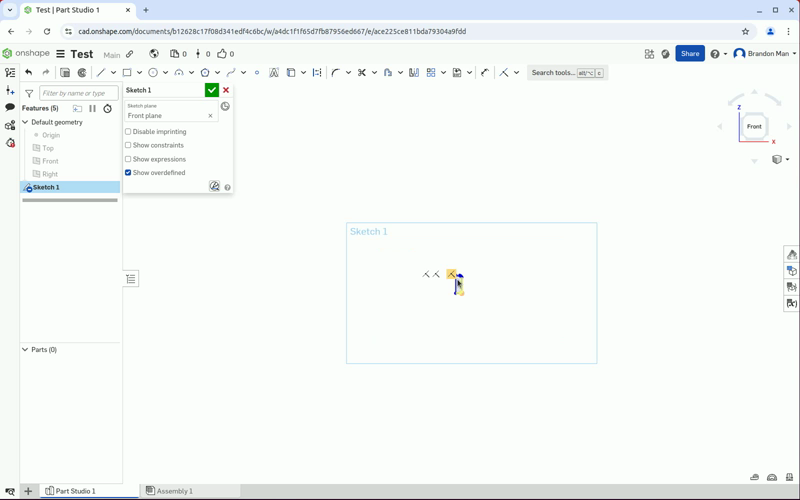
scroll(6)
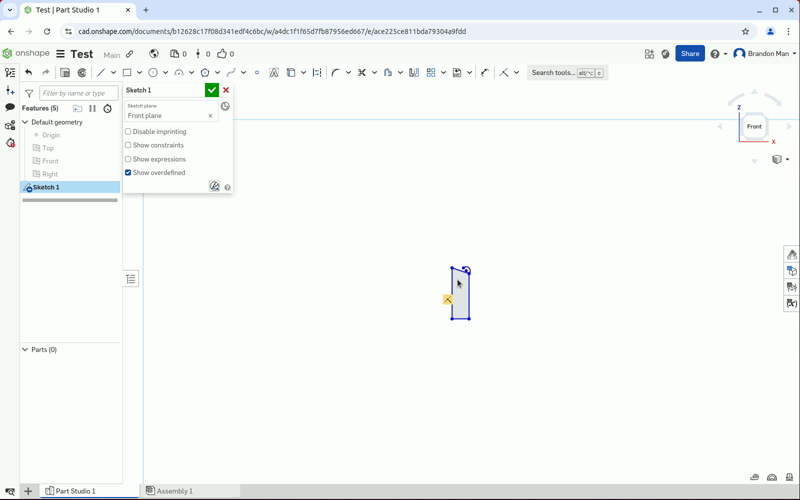
click(457, 279)
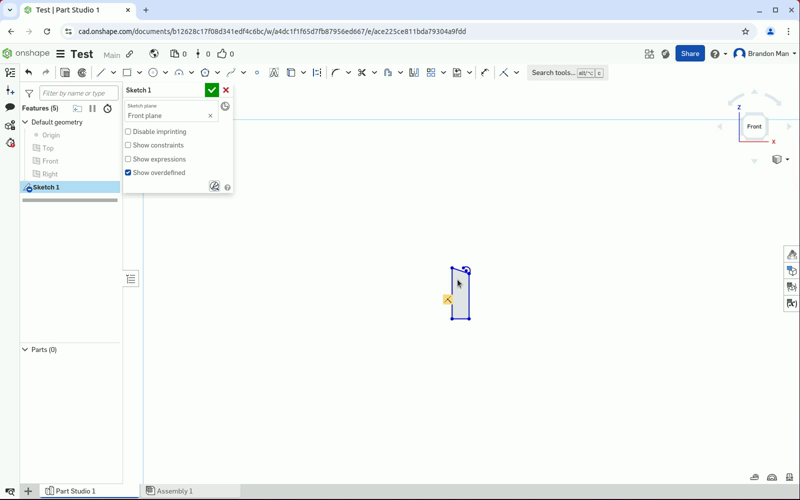
scroll(-6)
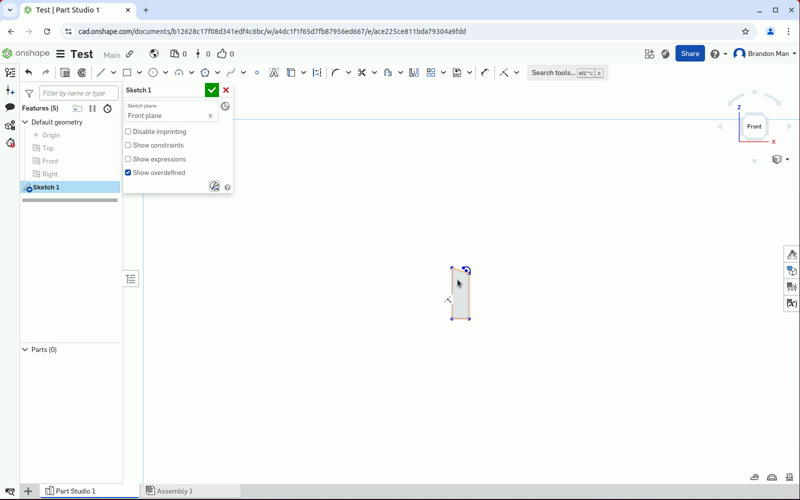
scroll(-6)
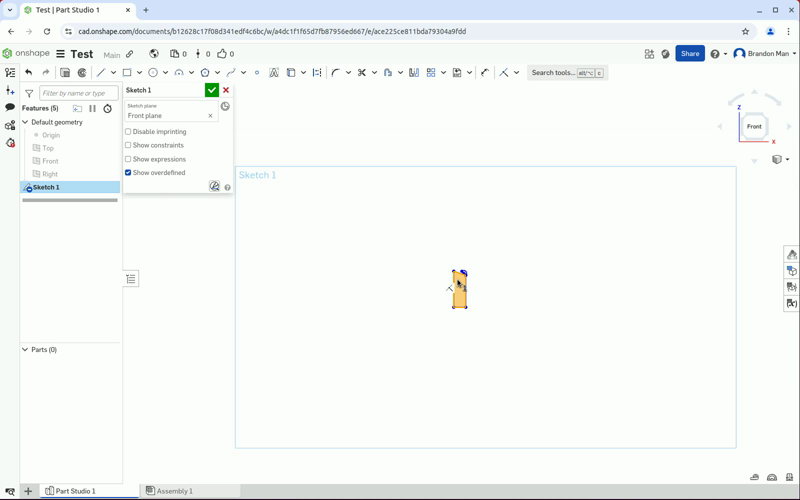
scroll(-6)
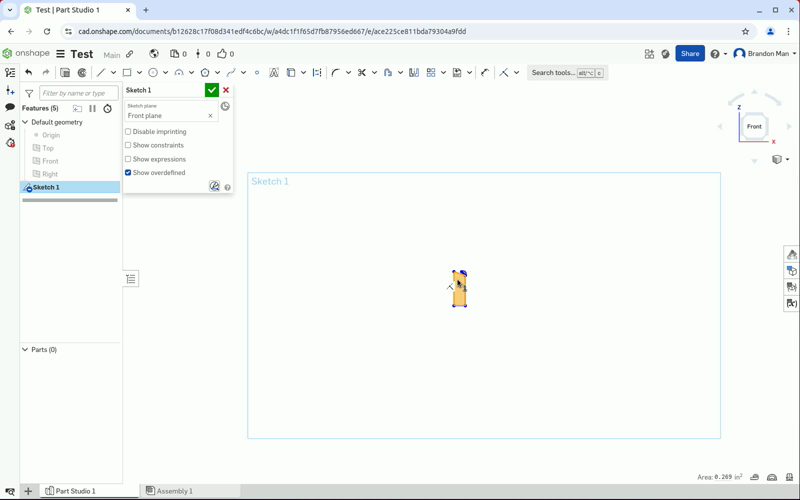
scroll(-6)
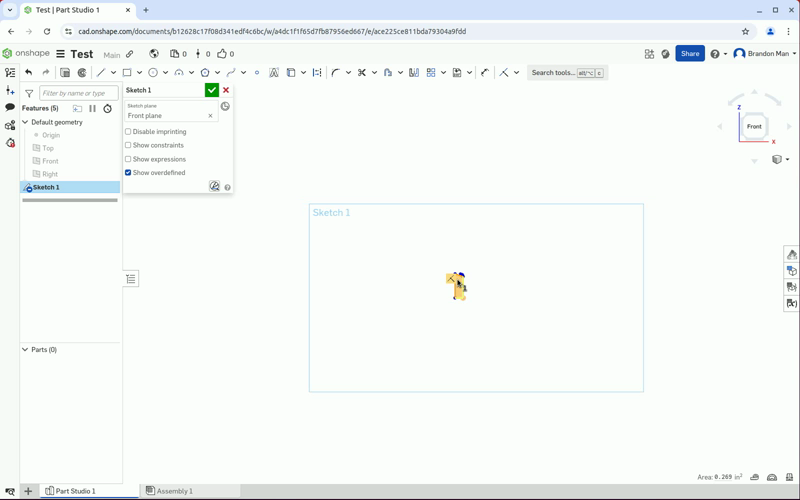
scroll(-6)
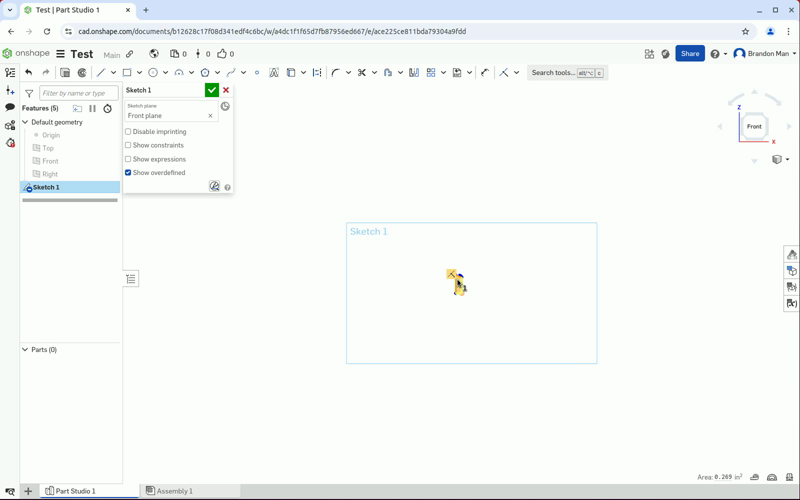
scroll(-6)
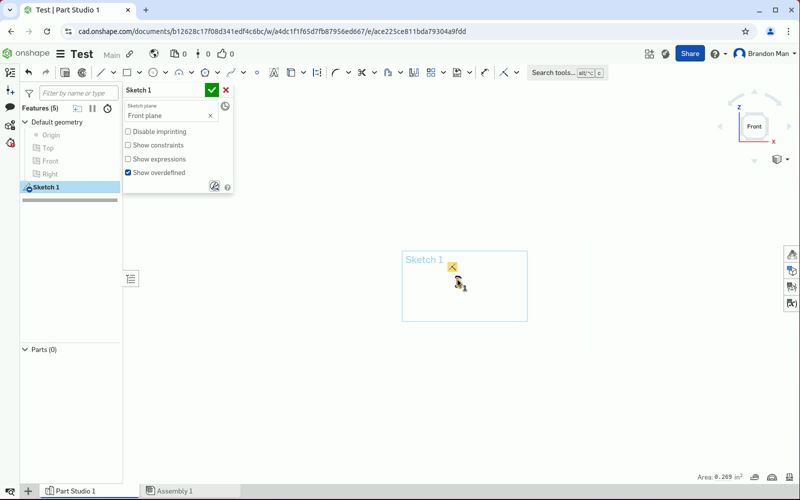
scroll(-6)
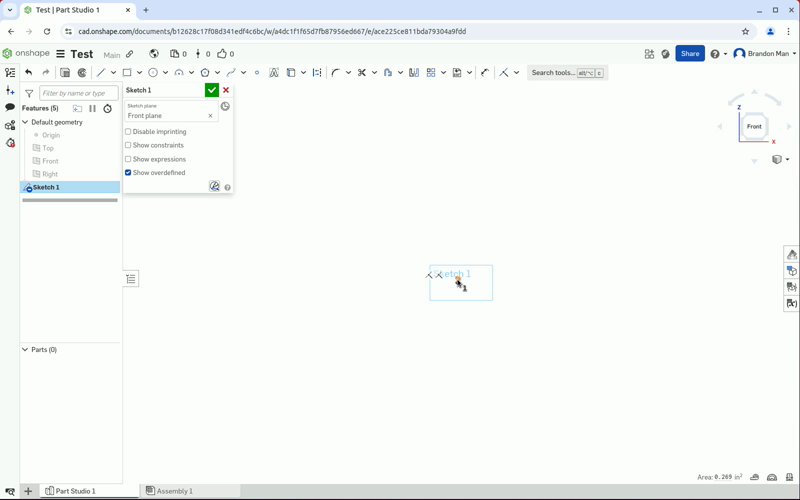
mouse_move(73, 352)
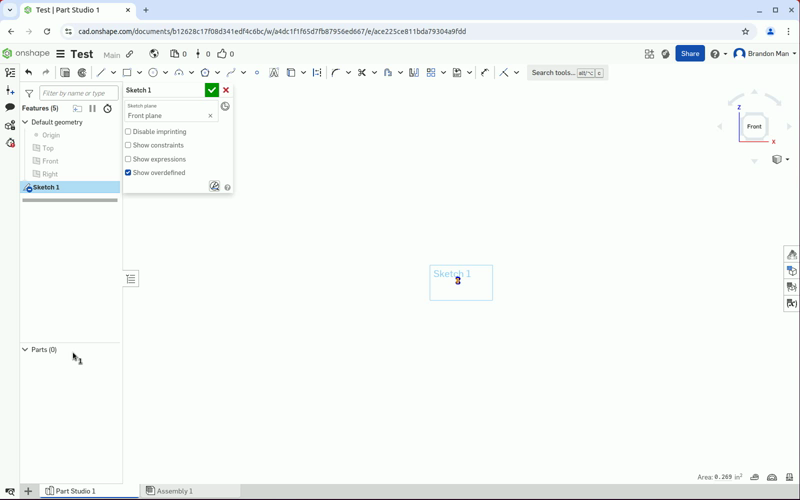
key(shift+y)
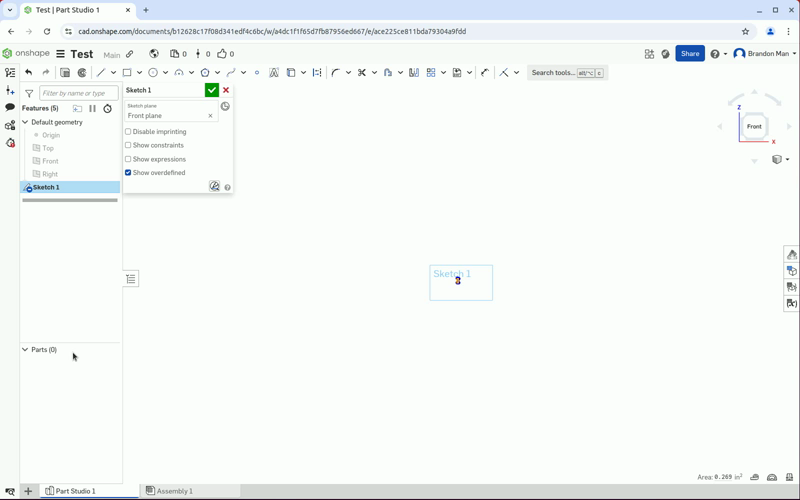
key(shift+e)
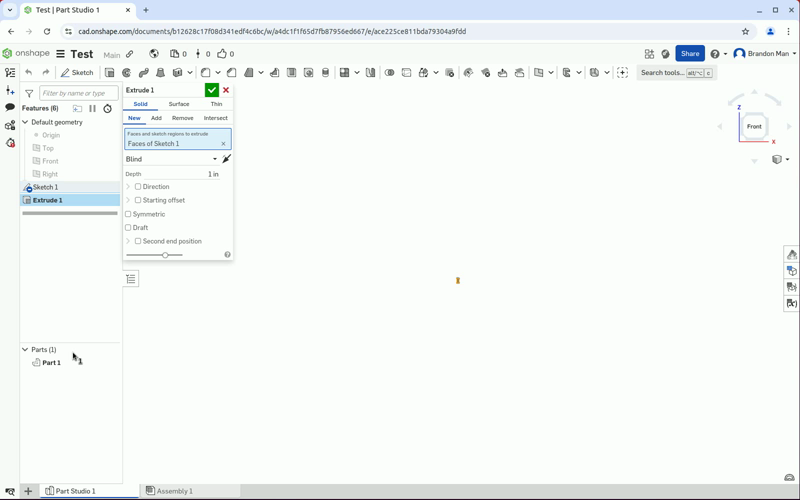
mouse_move(143, 106)
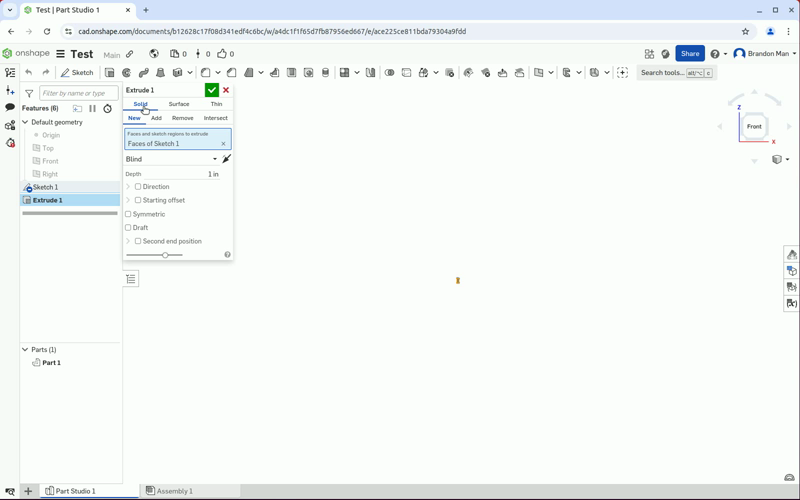
click(143, 106)
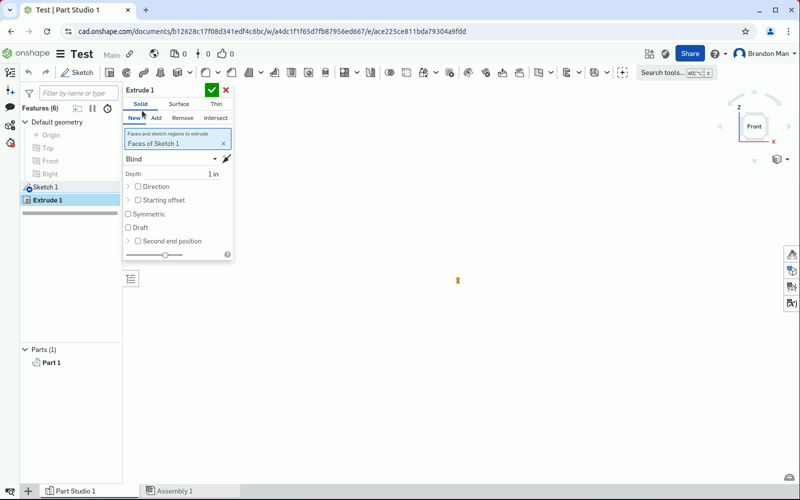
mouse_move(137, 120)
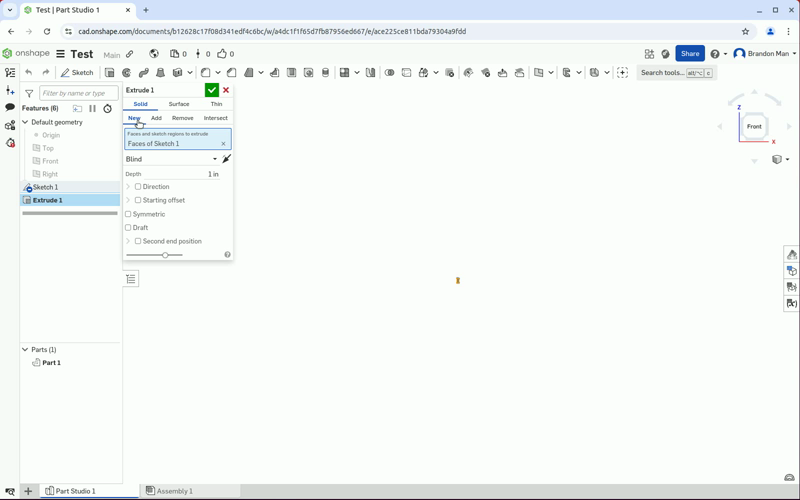
click(137, 120)
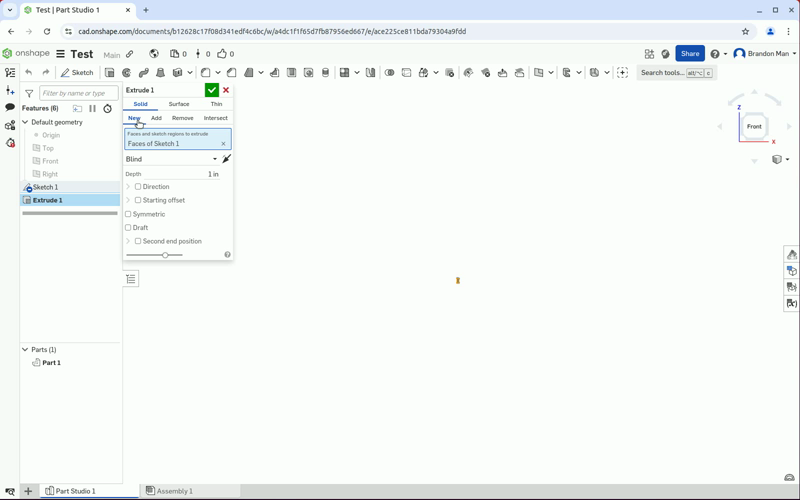
key(tab, 4)
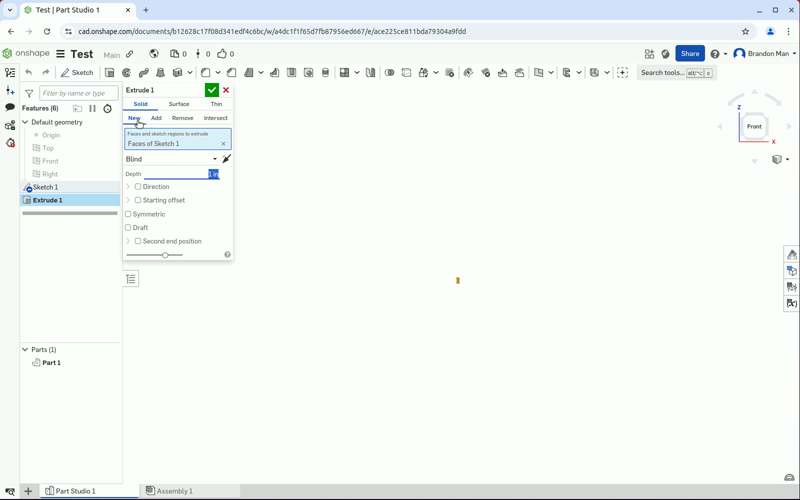
text(23.108)
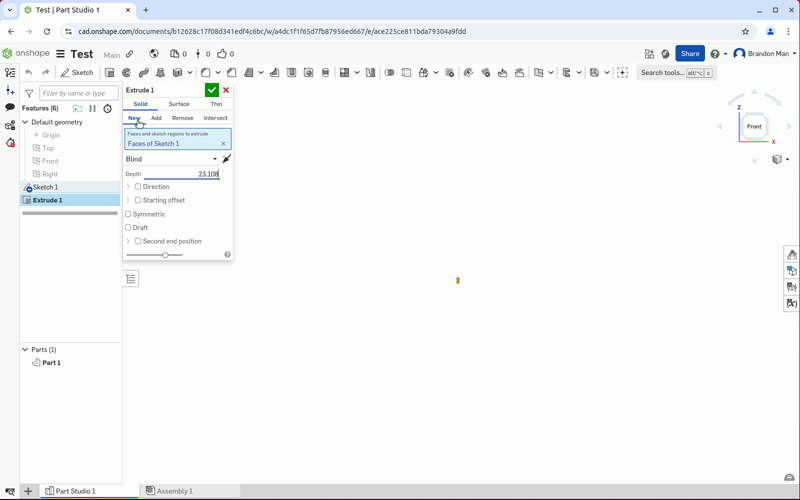
key(enter)
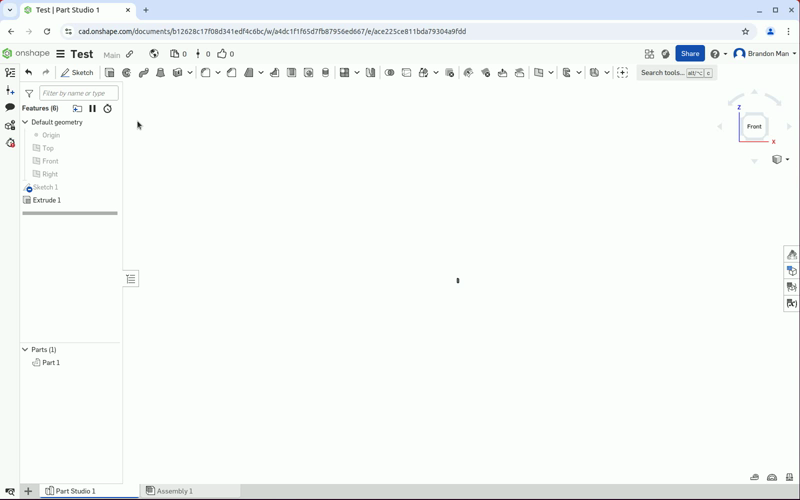
key(shift+h)
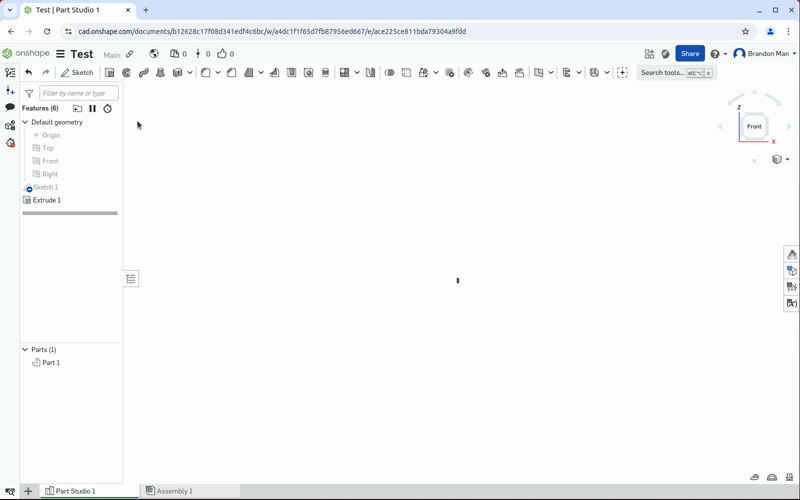
key(shift+h)
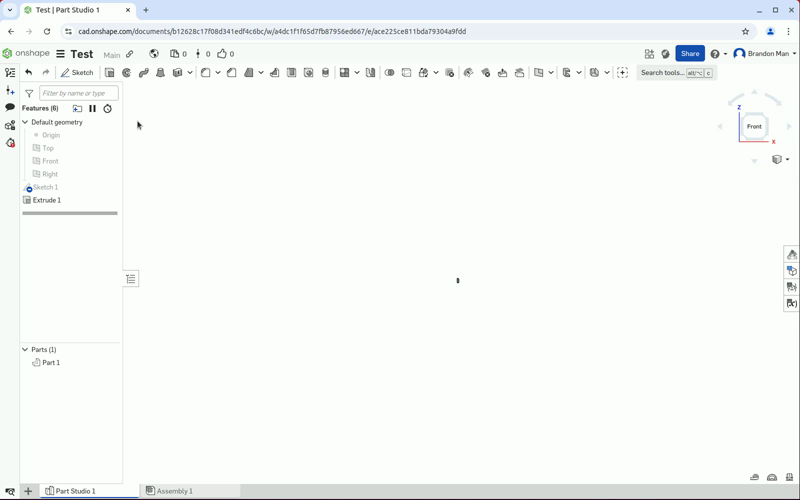
mouse_move(73, 189)
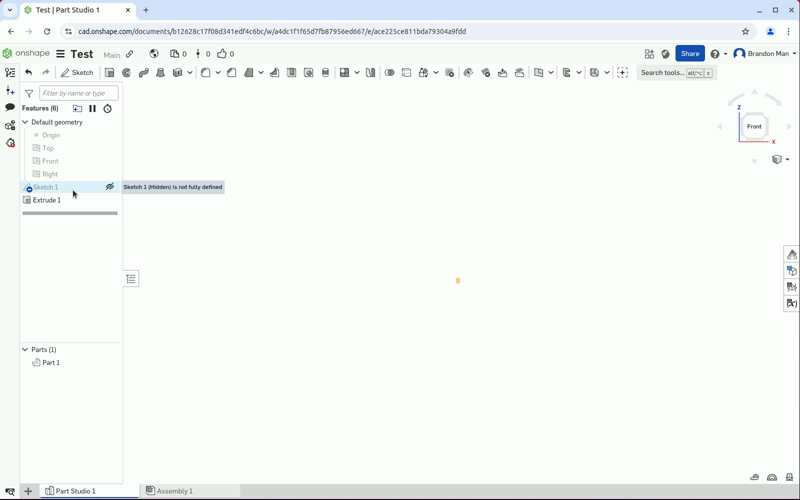
click(73, 189)
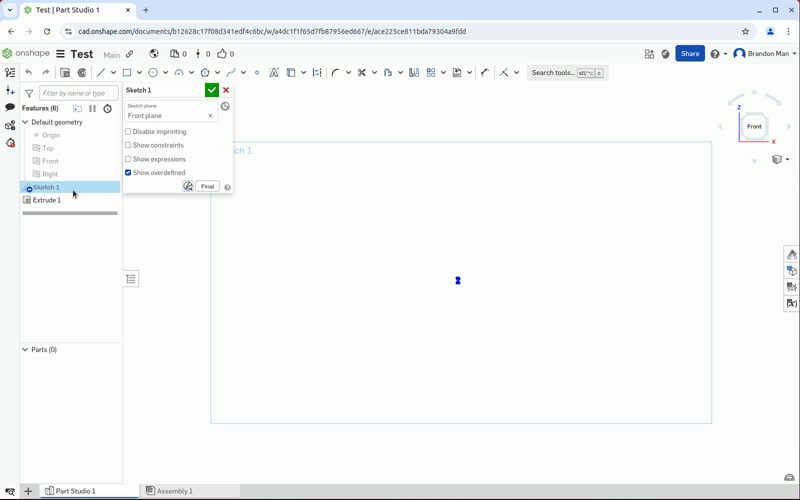
mouse_move(229, 92)
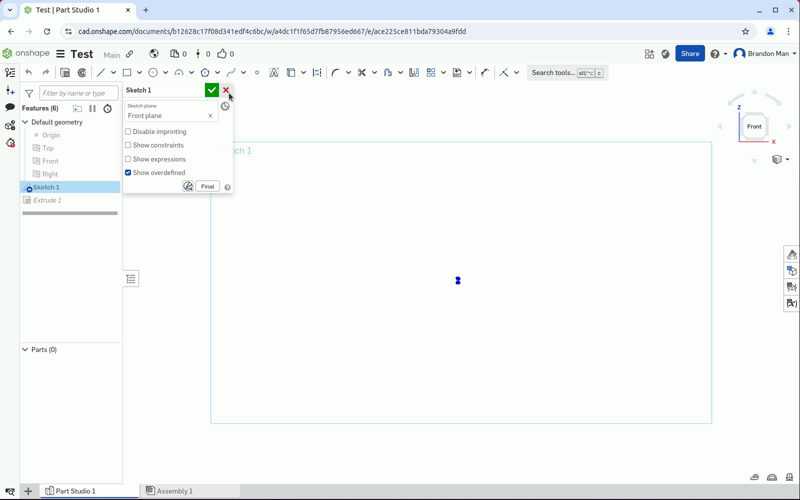
click(229, 92)
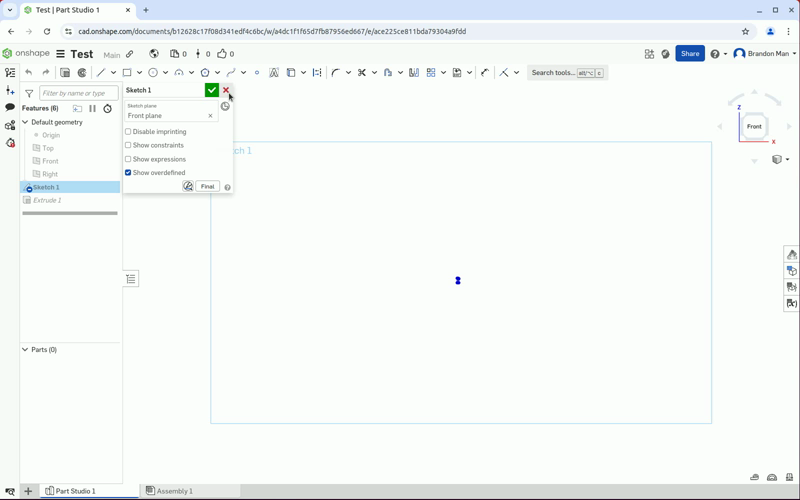
key(shift+s)
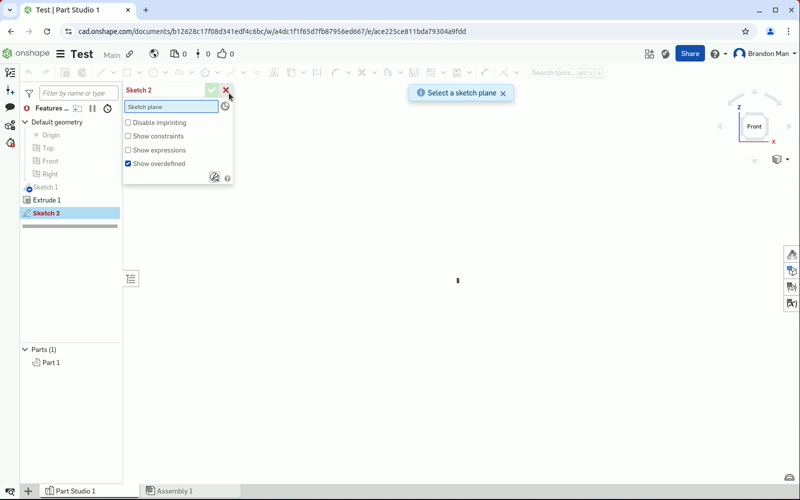
mouse_move(73, 163)
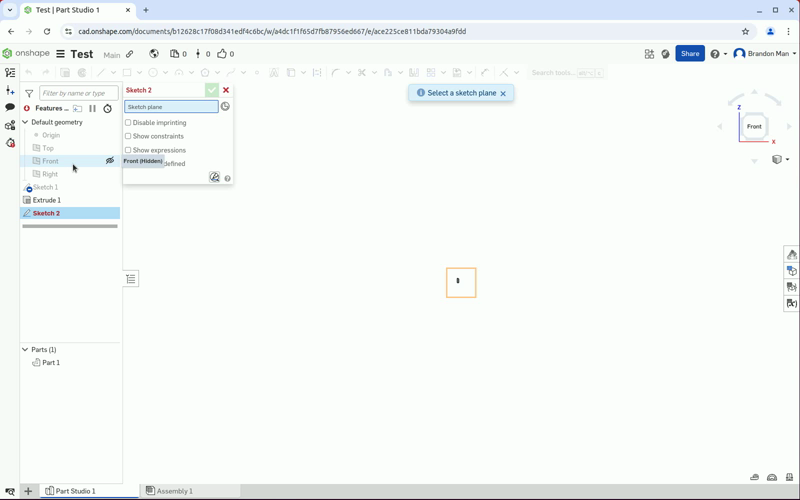
click(73, 163)
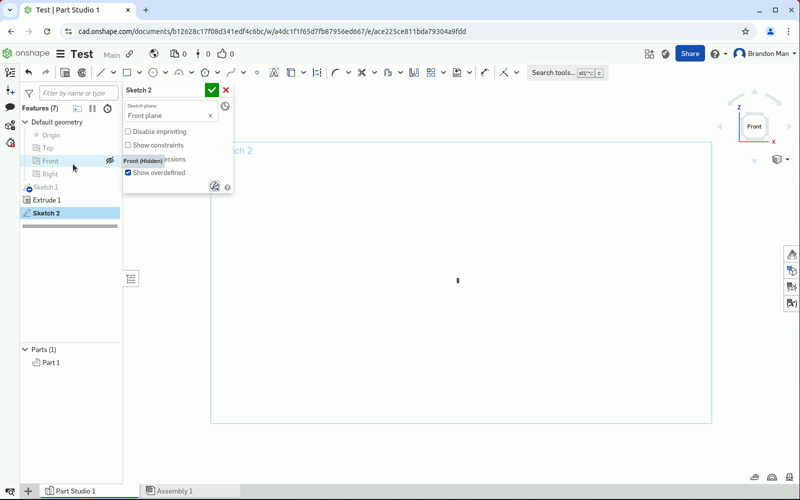
mouse_move(73, 352)
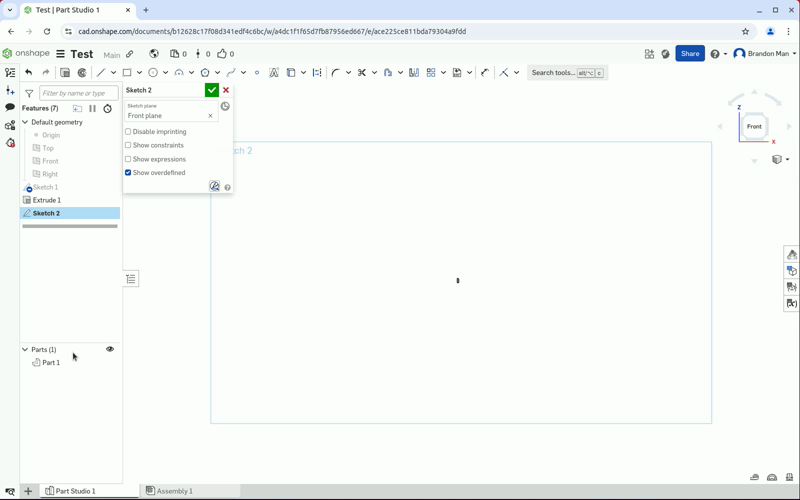
key(y)
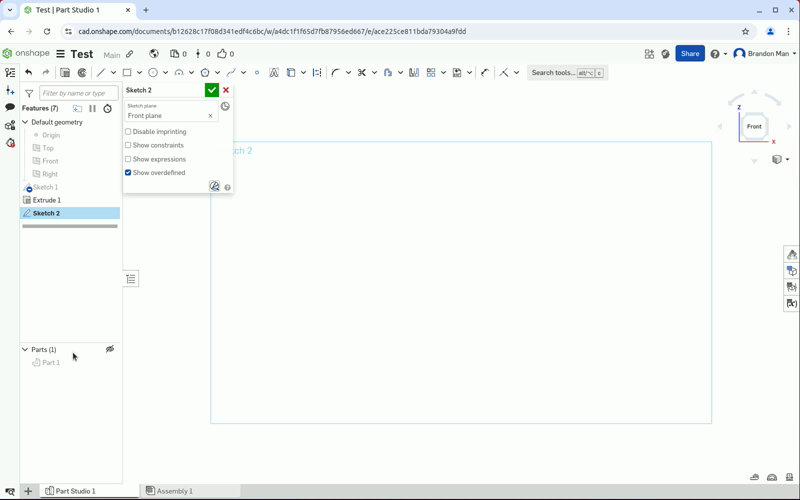
key(l)
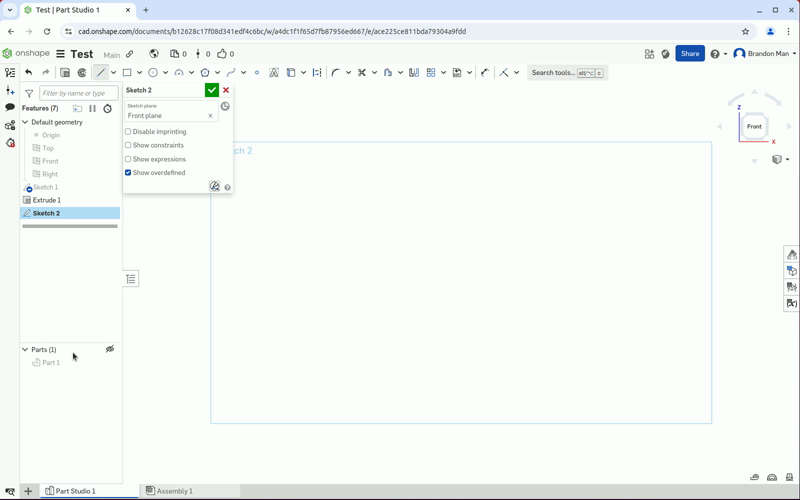
key_down(shift)
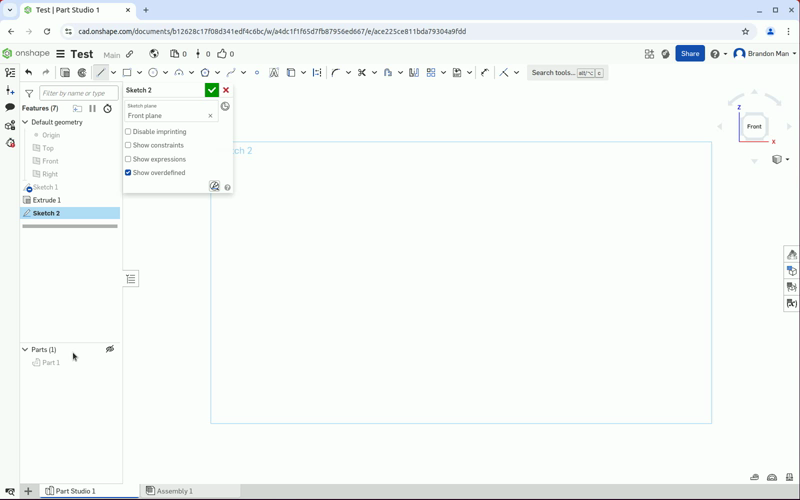
mouse_move(457, 286)
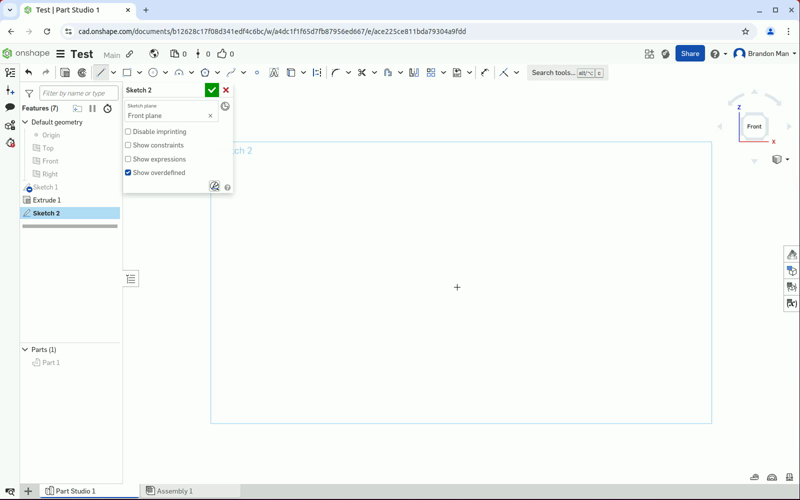
click(457, 286)
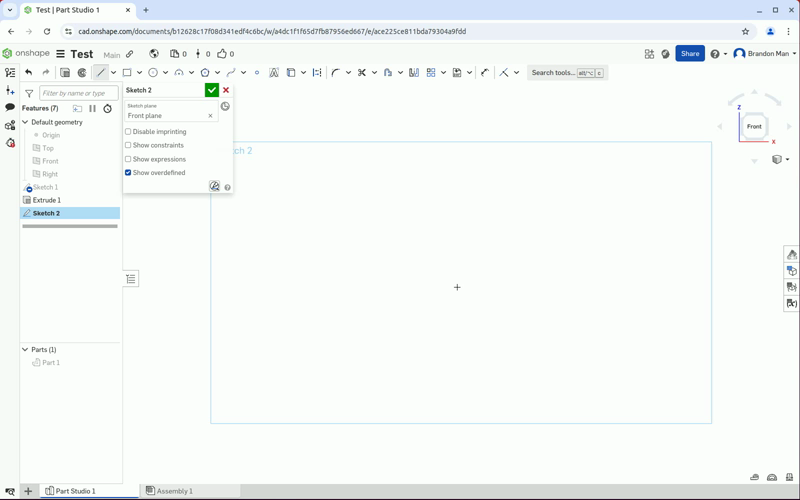
key_up(shift)
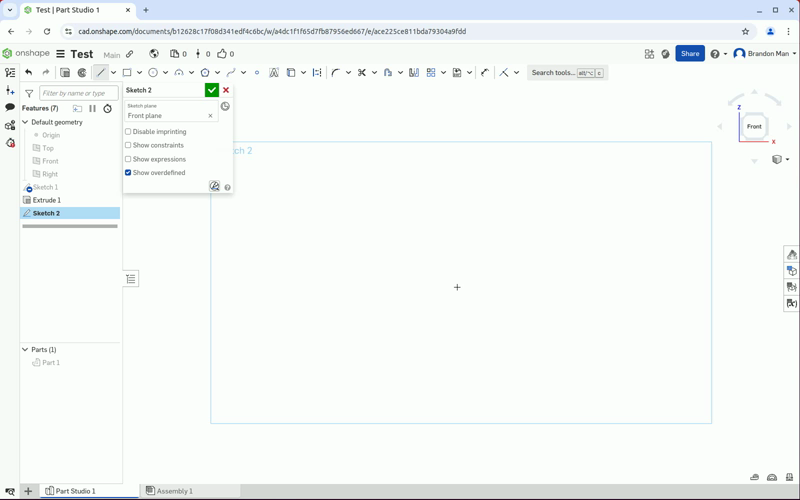
key_down(shift)
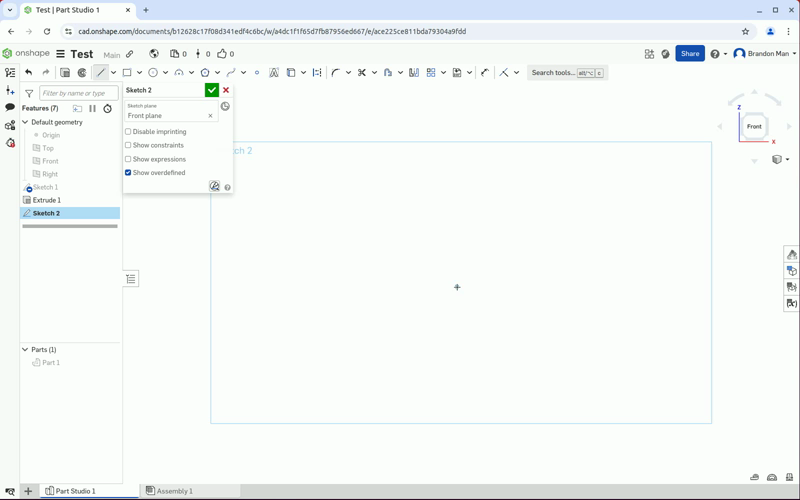
mouse_move(487, 286)
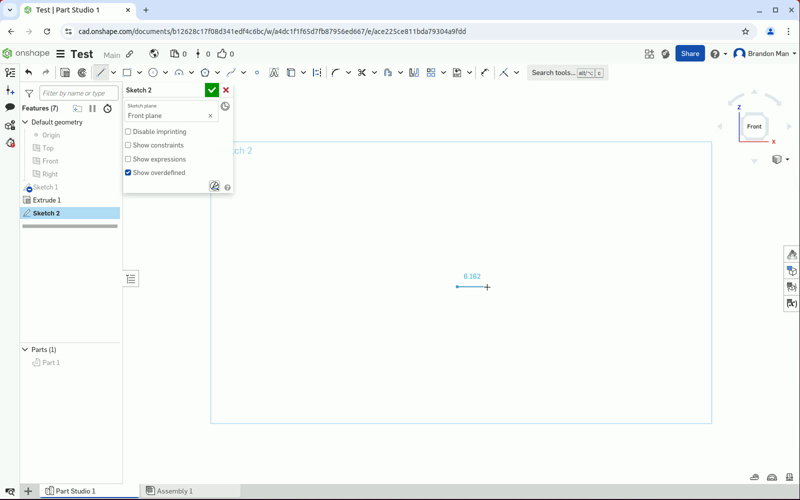
mouse_move(458, 286)
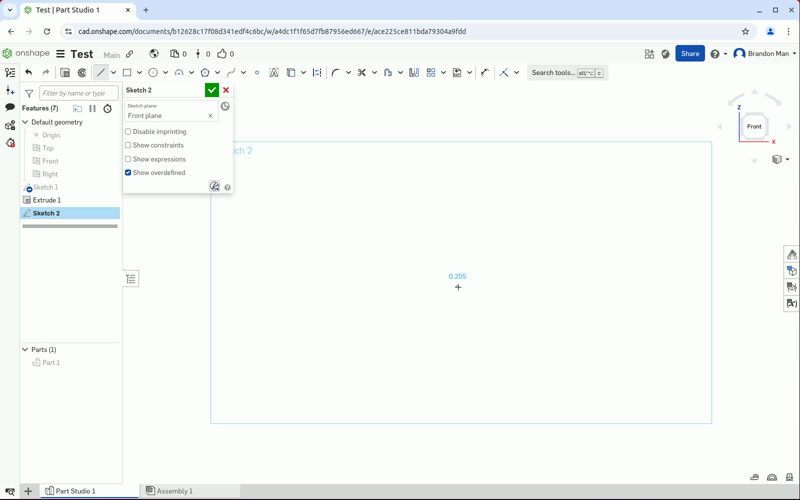
scroll(6)
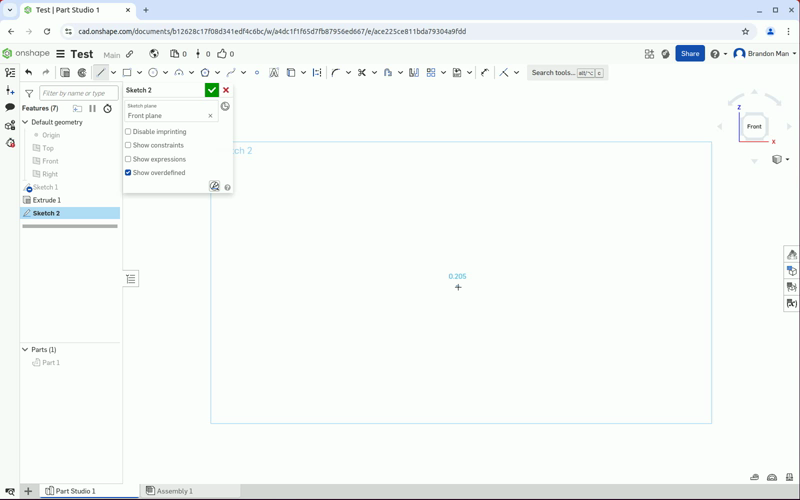
scroll(6)
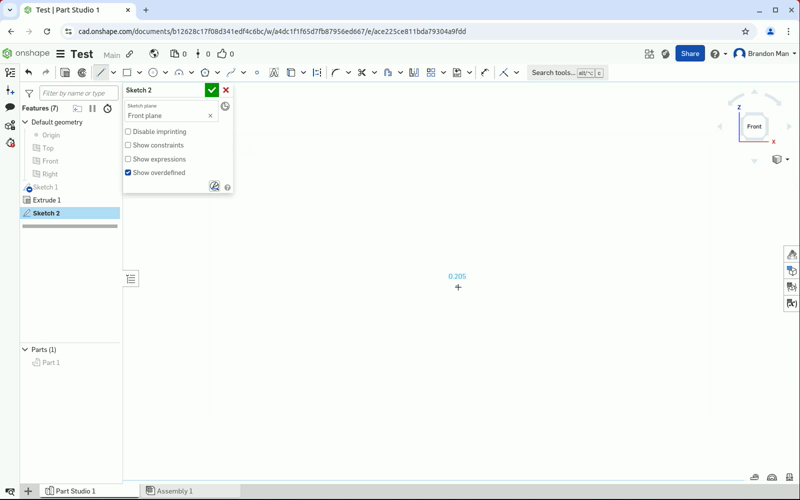
scroll(6)
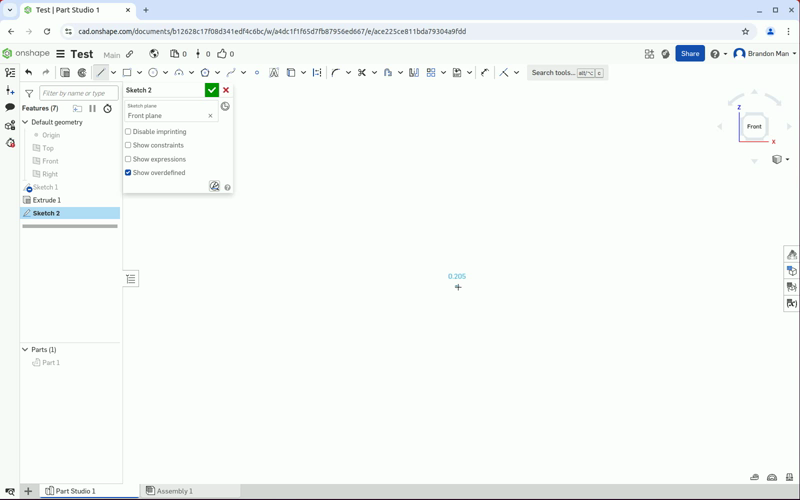
scroll(6)
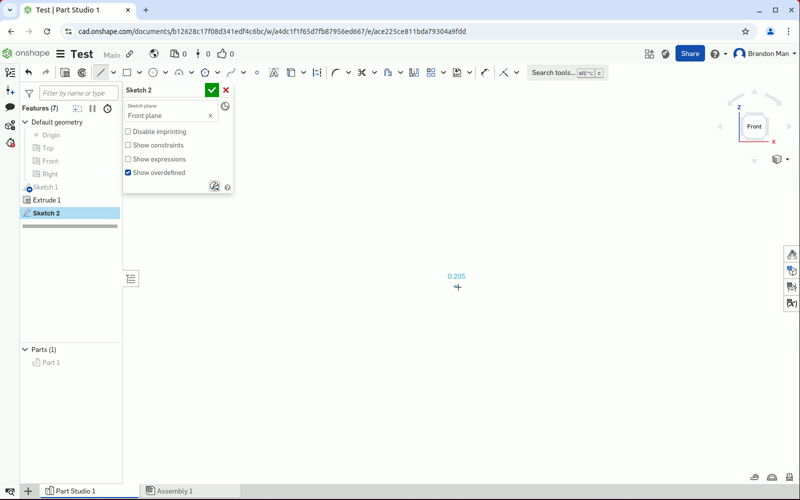
scroll(6)
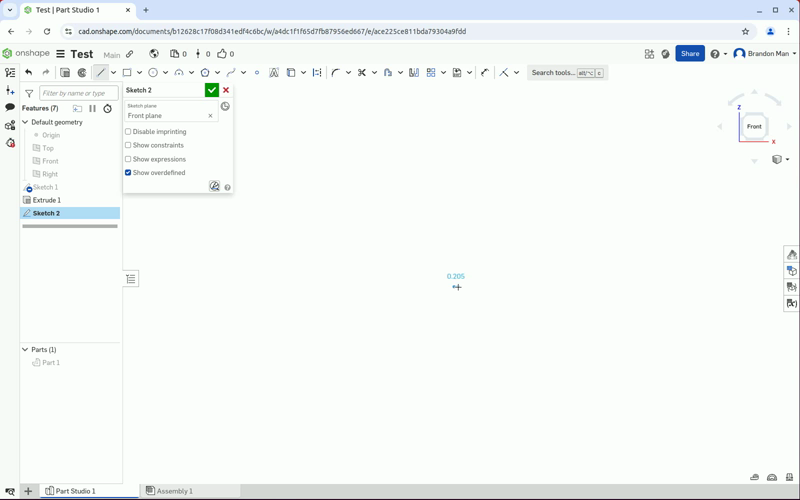
scroll(6)
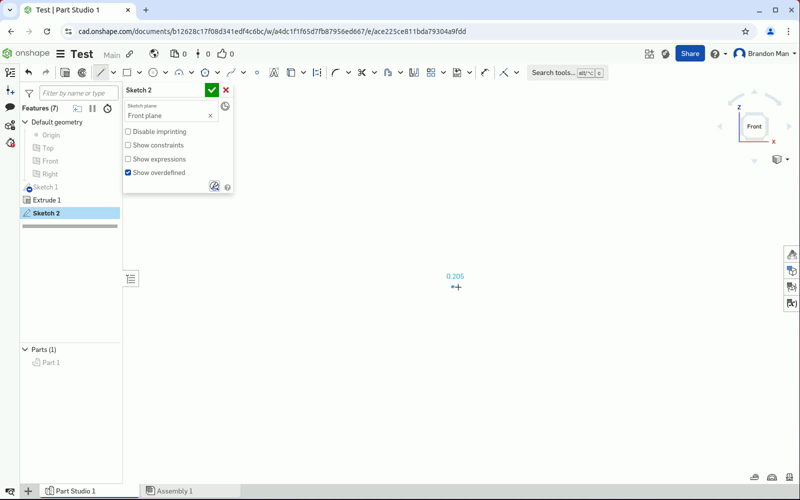
scroll(6)
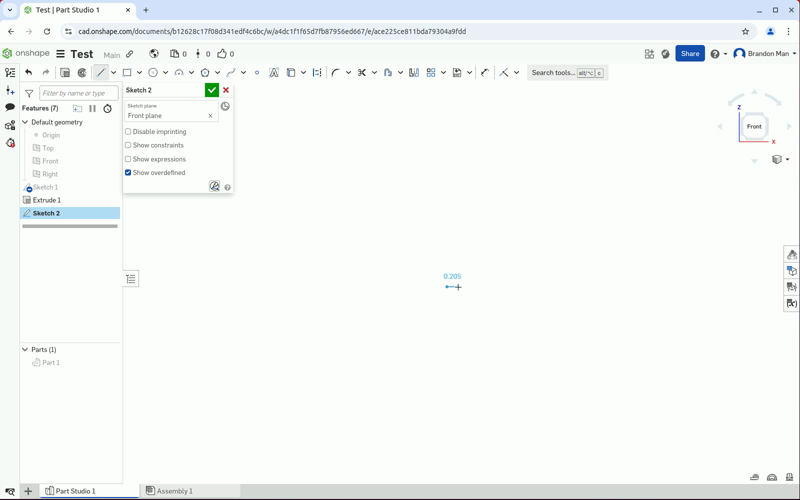
click(458, 286)
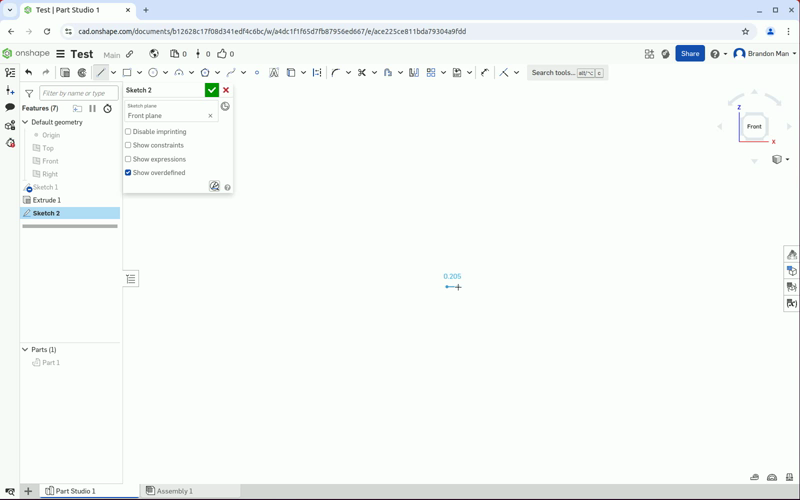
scroll(-6)
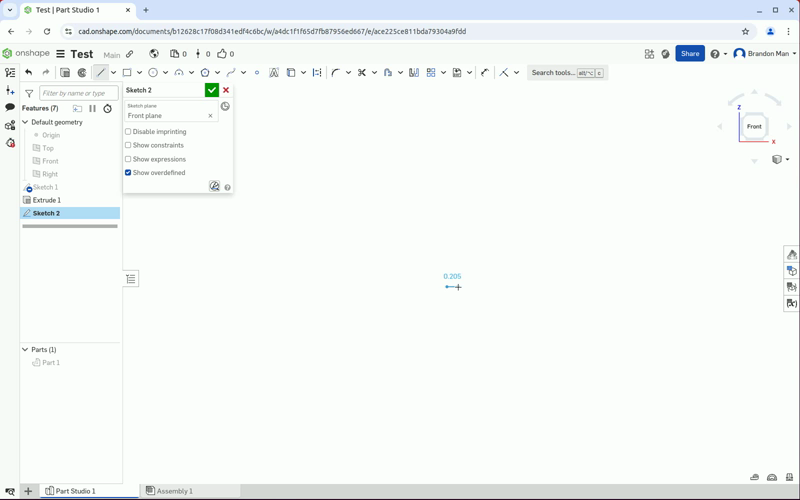
scroll(-6)
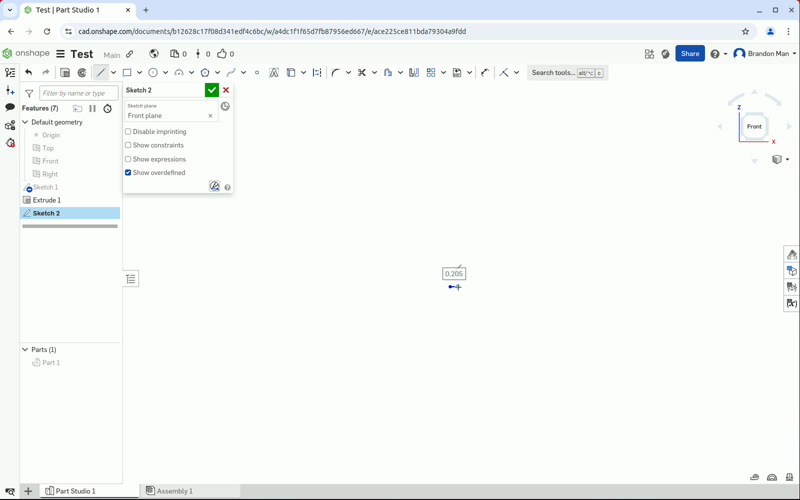
scroll(-6)
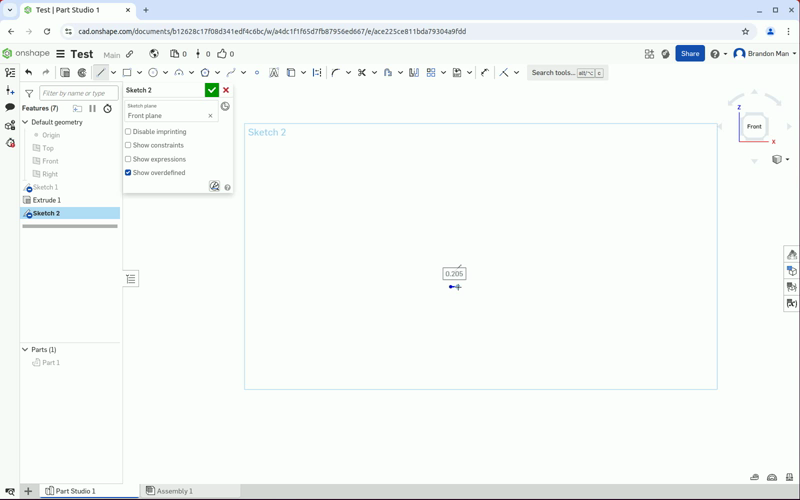
scroll(-6)
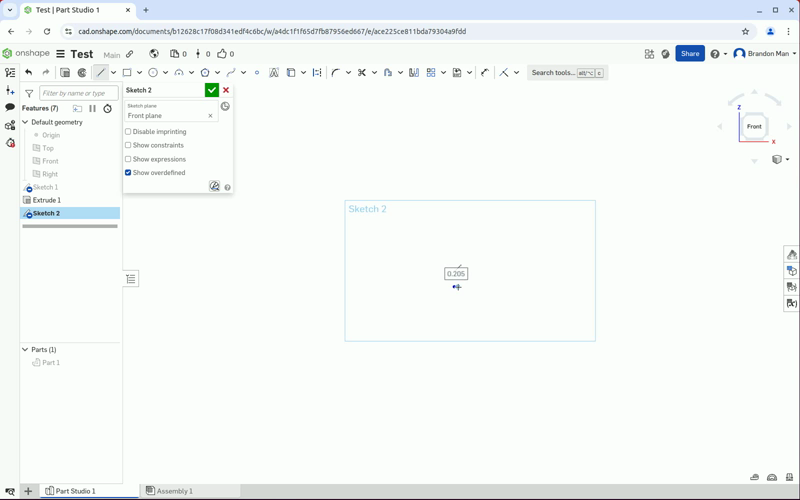
scroll(-6)
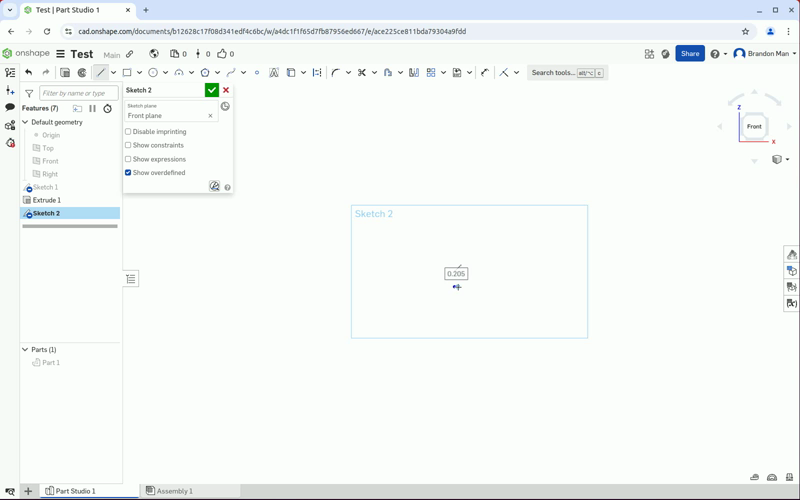
scroll(-6)
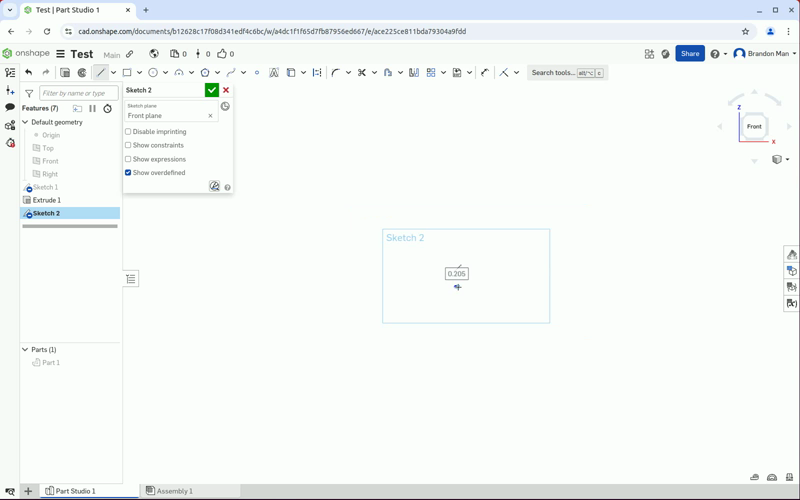
scroll(-6)
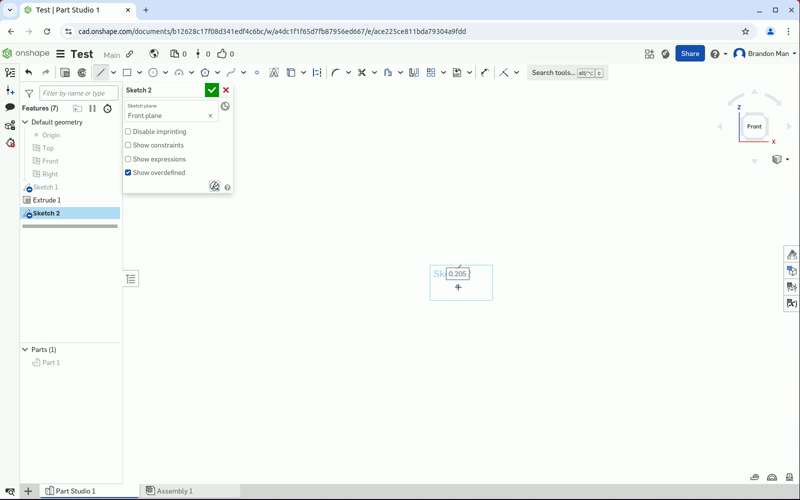
key_up(shift)
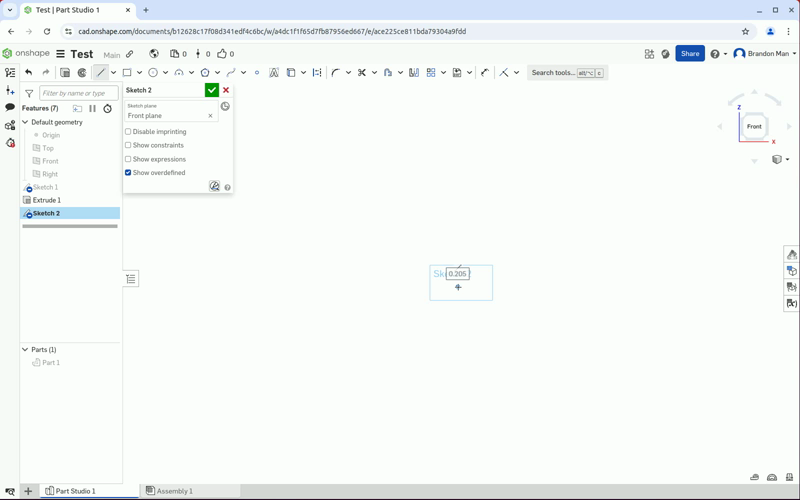
key_down(shift)
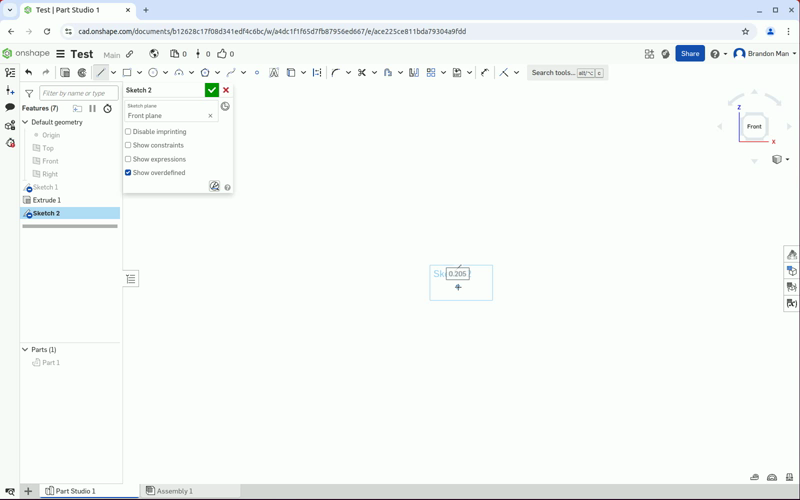
mouse_move(488, 286)
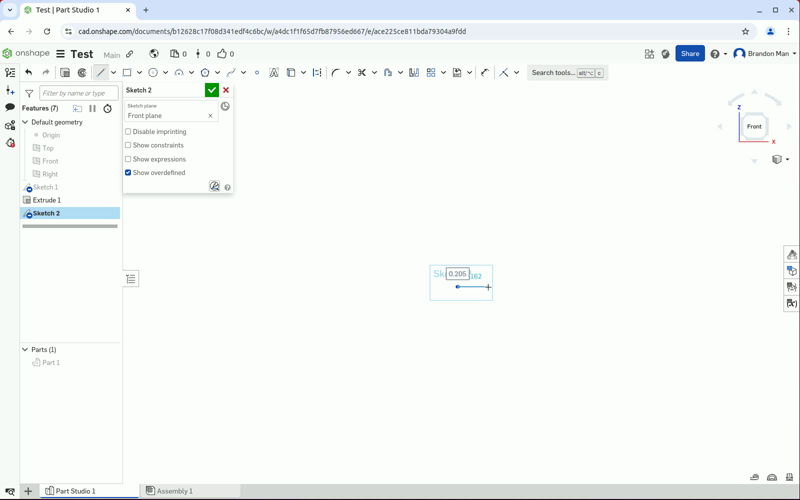
mouse_move(465, 286)
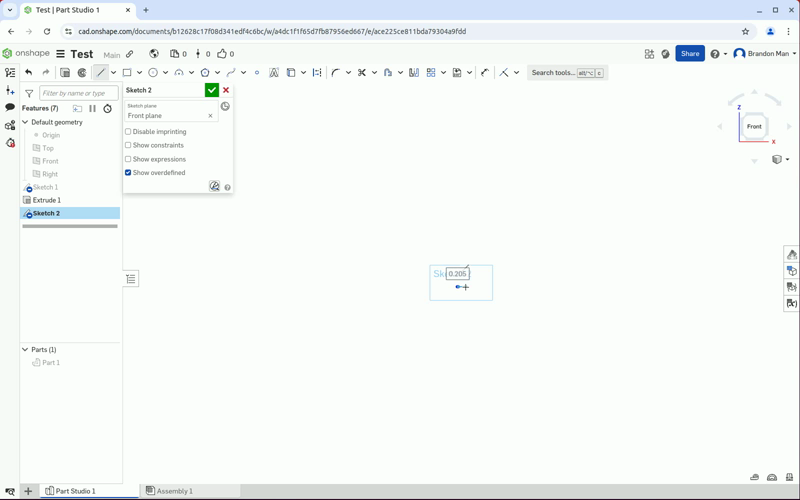
scroll(6)
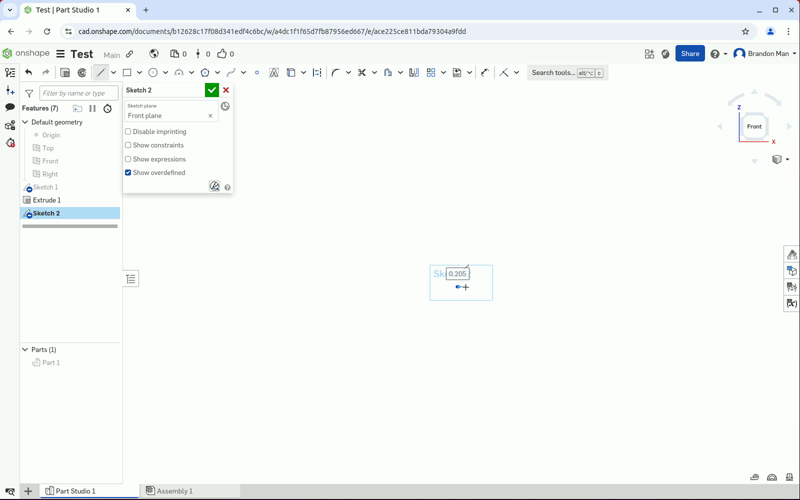
scroll(6)
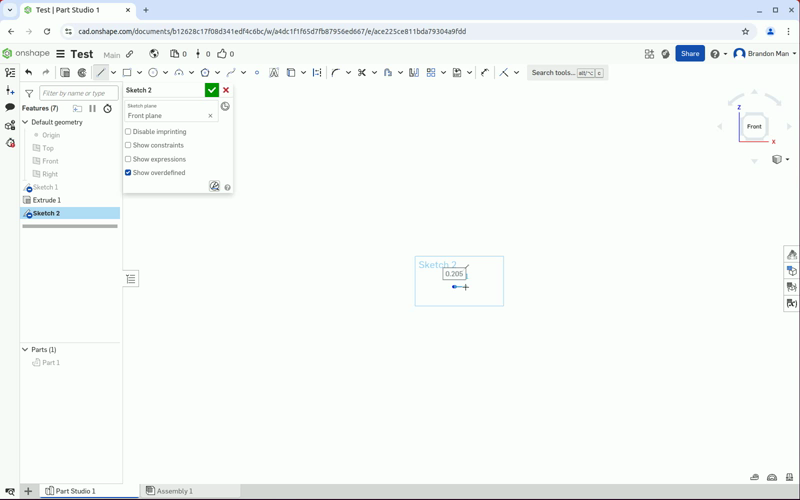
scroll(6)
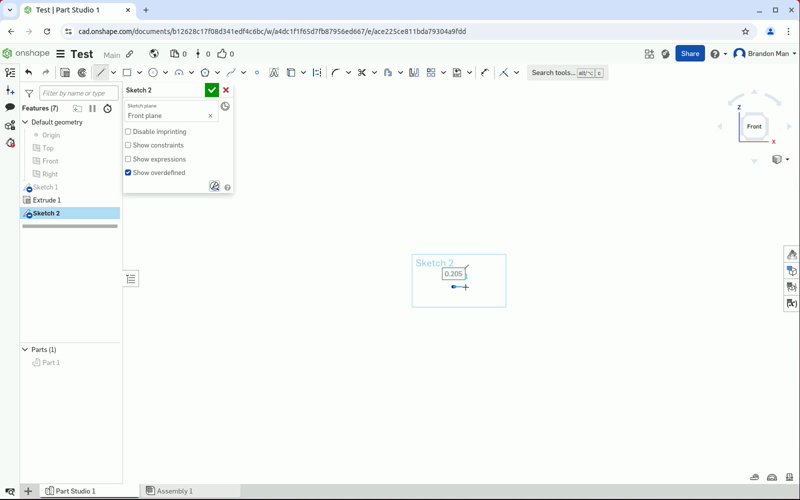
scroll(6)
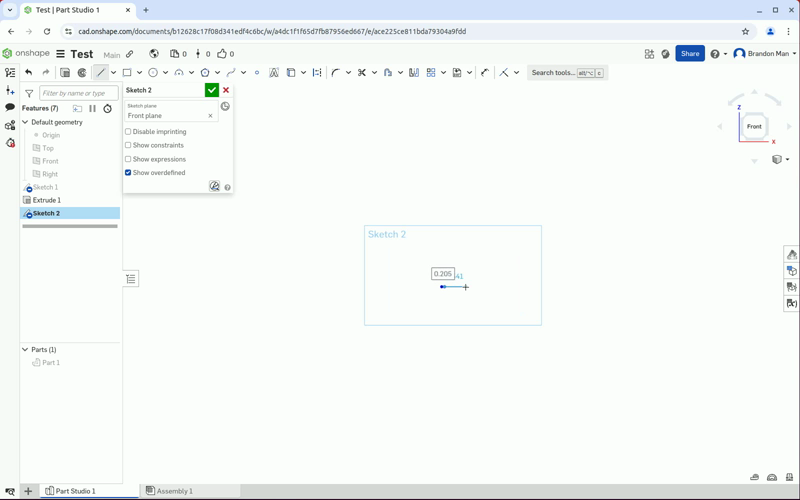
scroll(6)
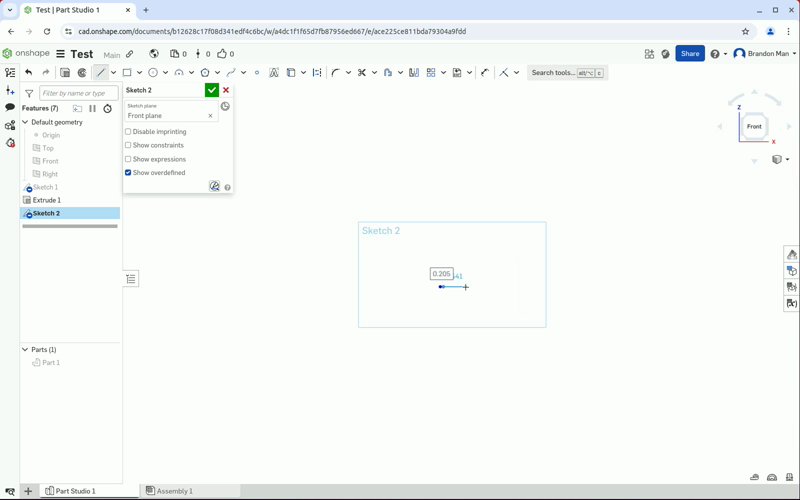
scroll(6)
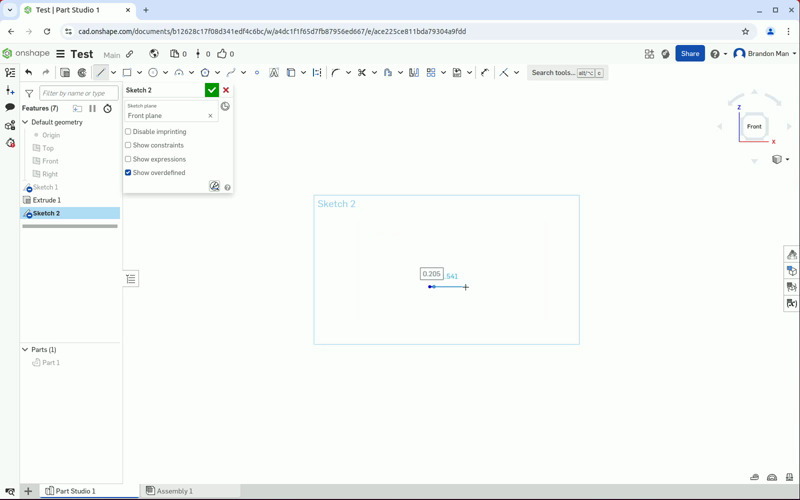
scroll(6)
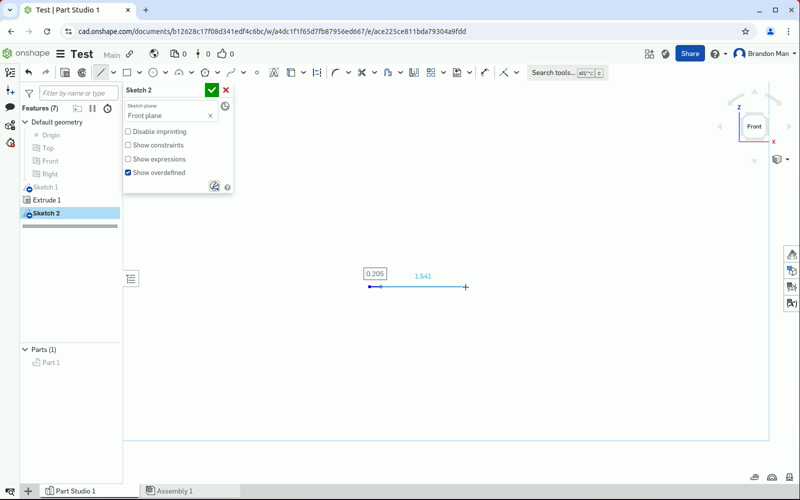
click(465, 286)
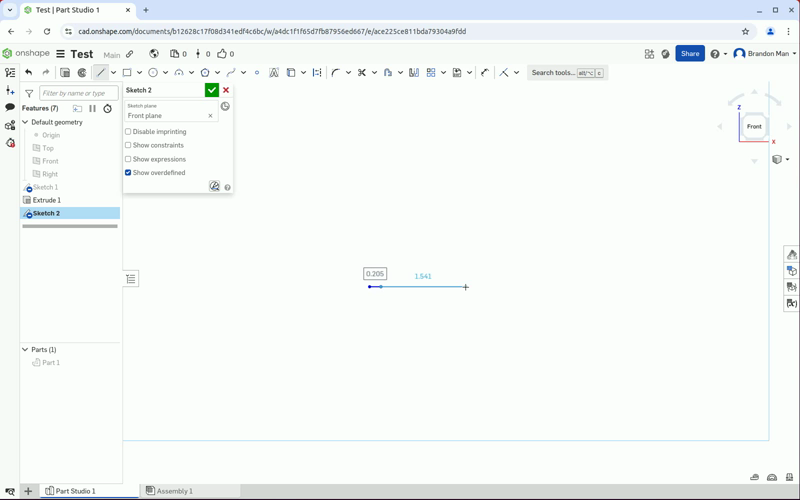
scroll(-6)
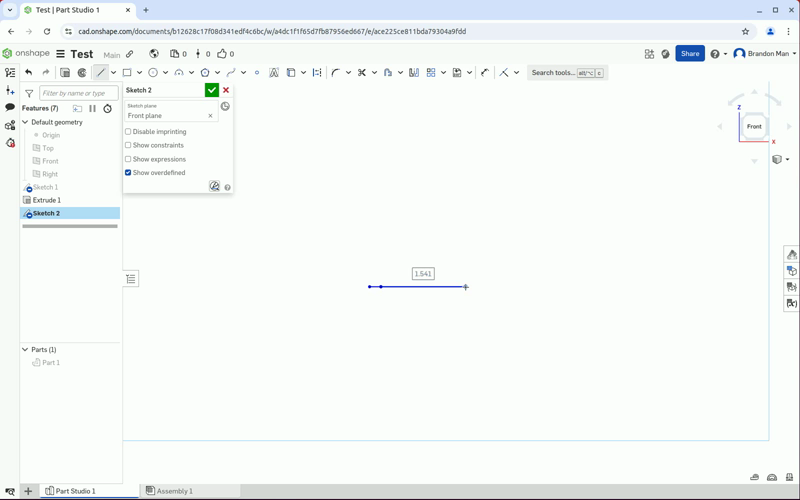
scroll(-6)
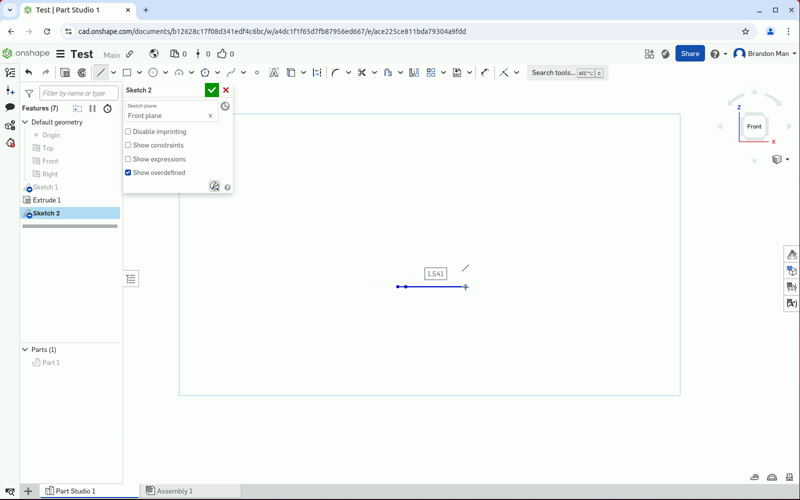
scroll(-6)
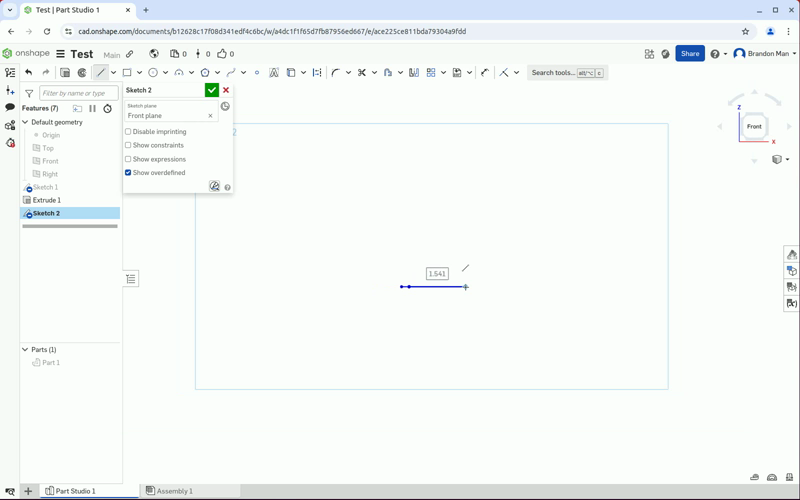
scroll(-6)
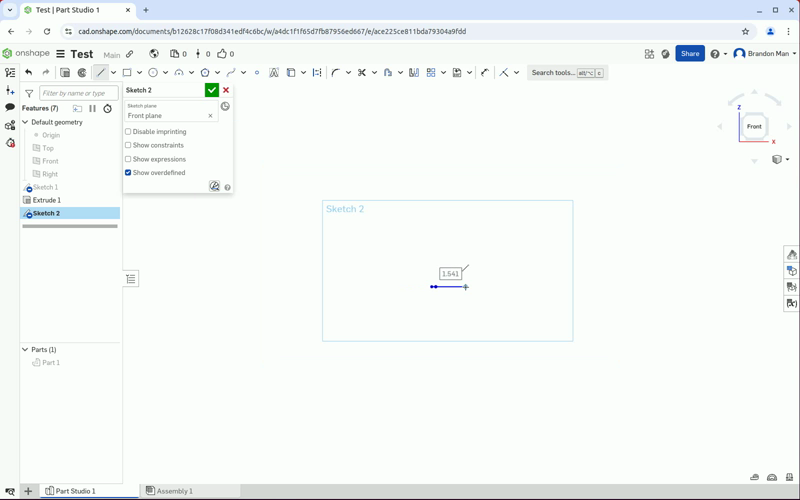
scroll(-6)
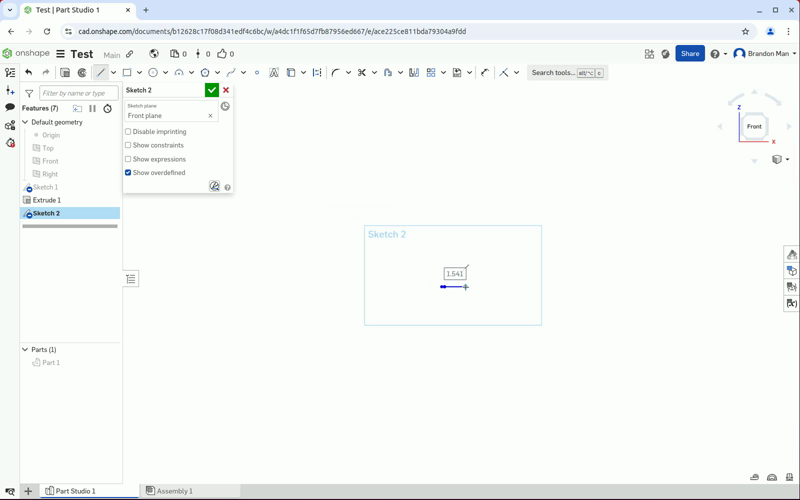
scroll(-6)
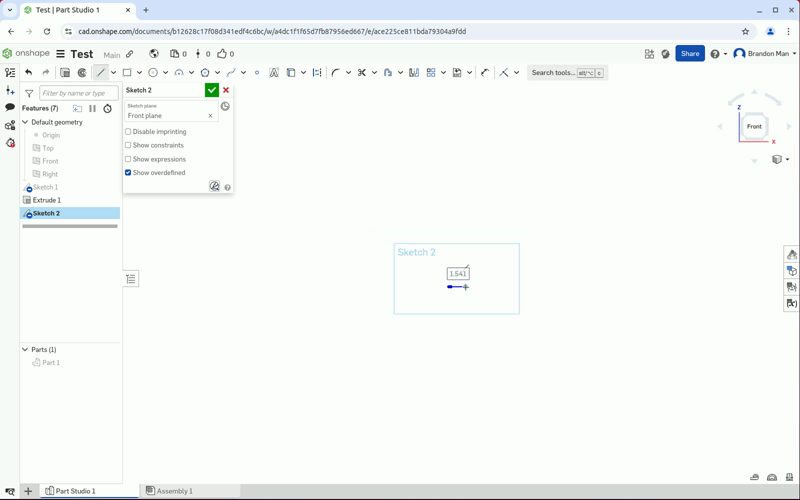
scroll(-6)
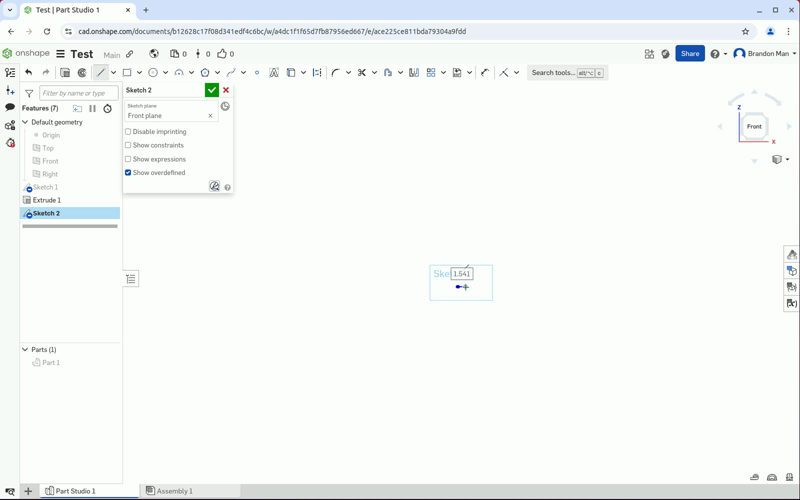
key_up(shift)
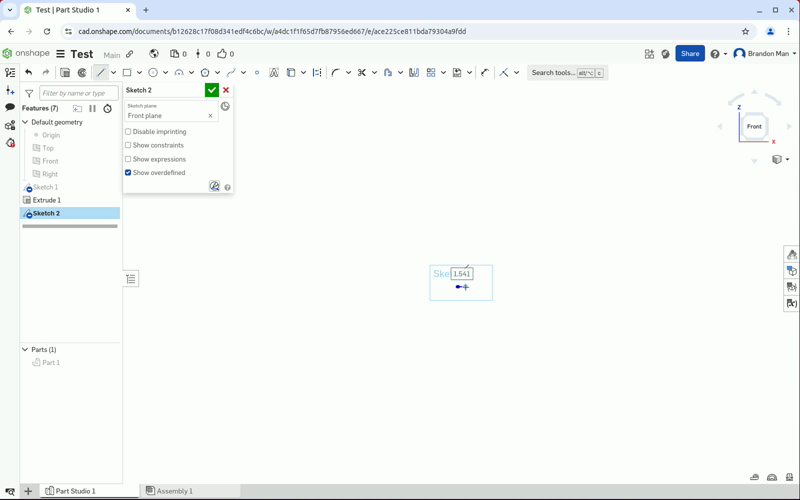
key_down(shift)
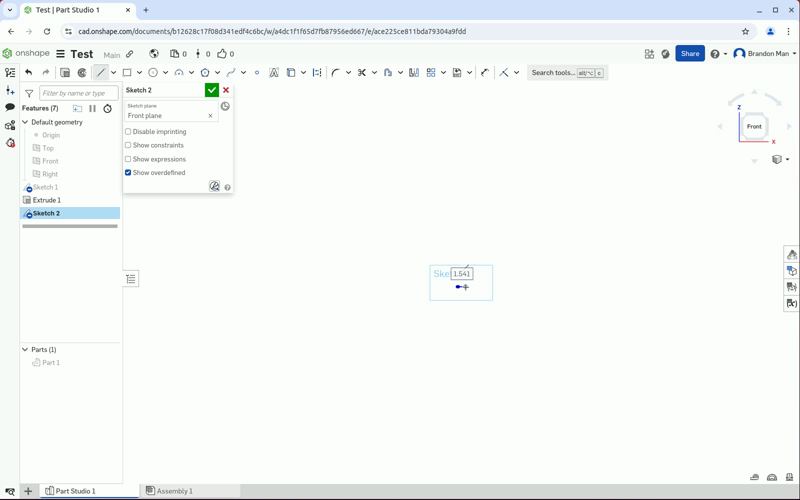
mouse_move(495, 286)
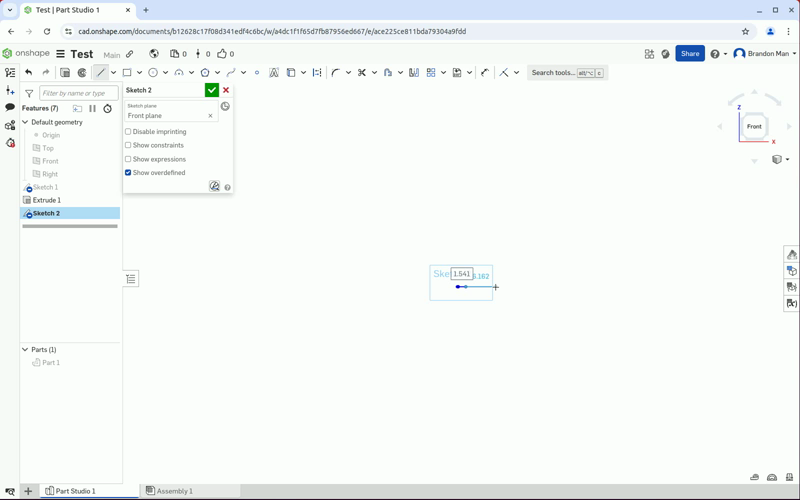
mouse_move(465, 285)
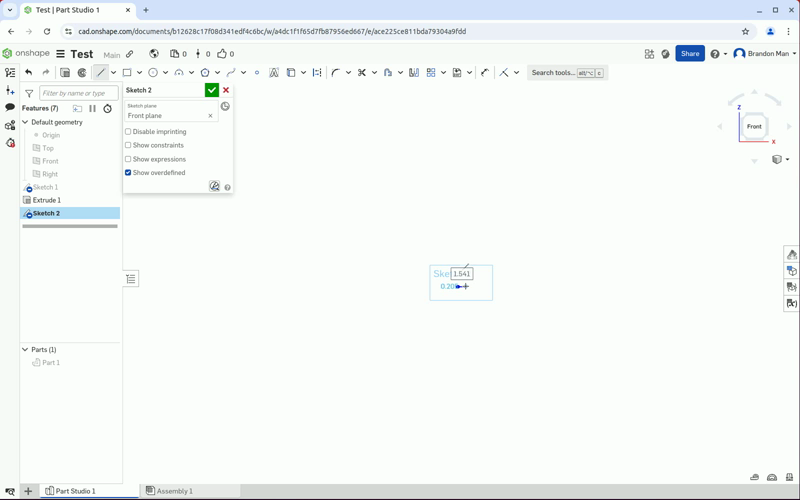
scroll(6)
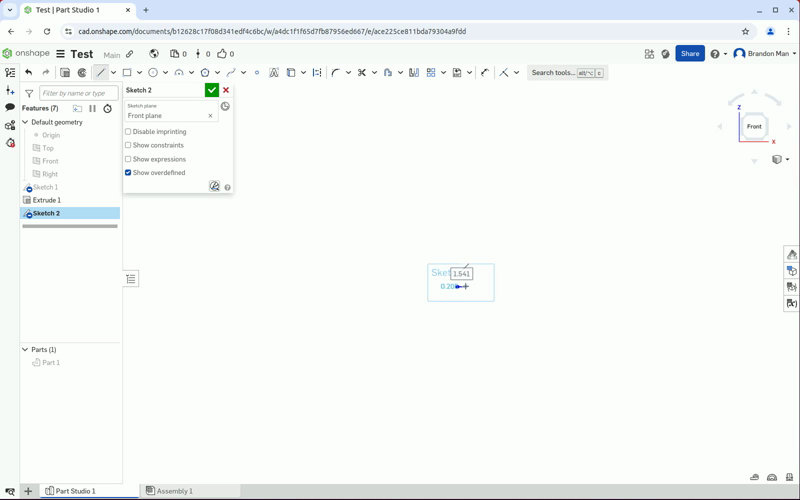
scroll(6)
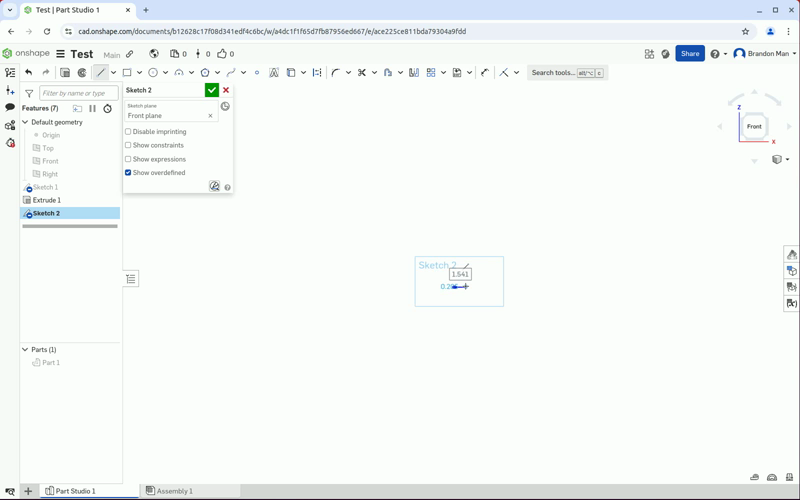
scroll(6)
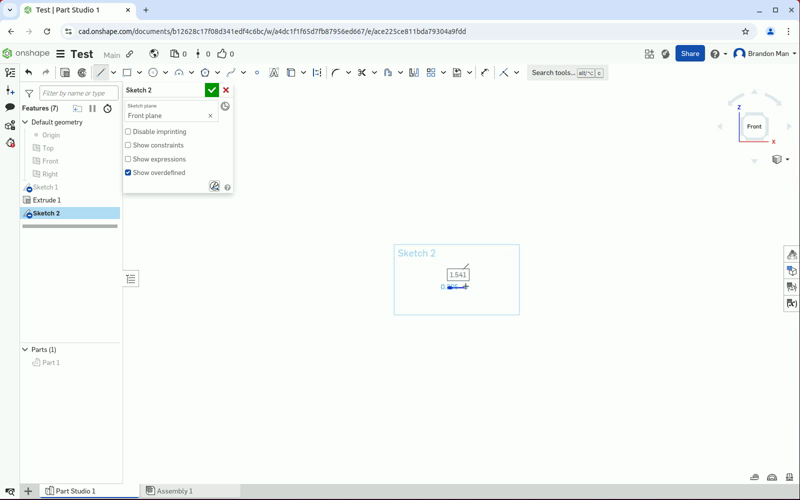
scroll(6)
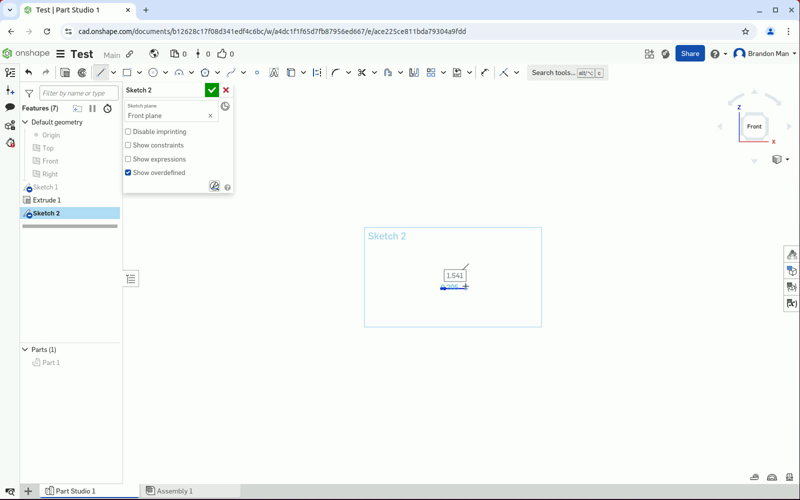
scroll(6)
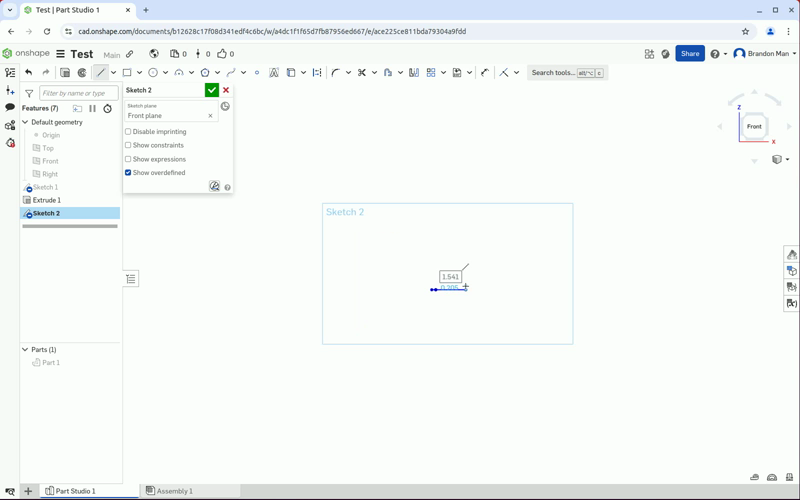
scroll(6)
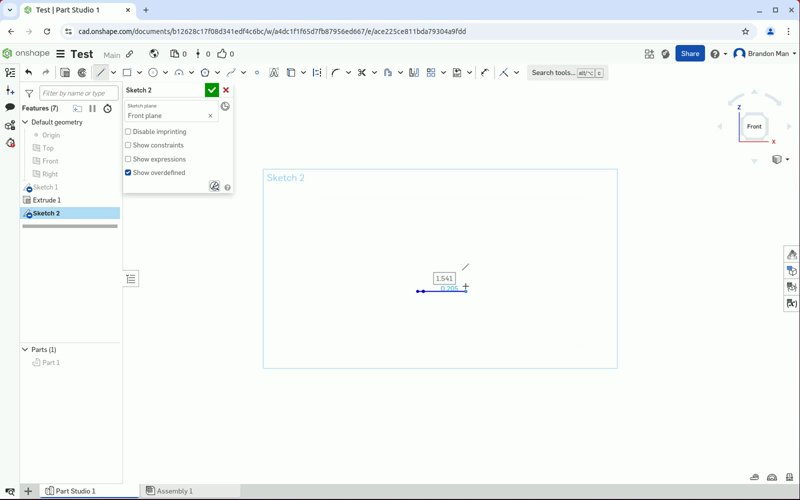
scroll(6)
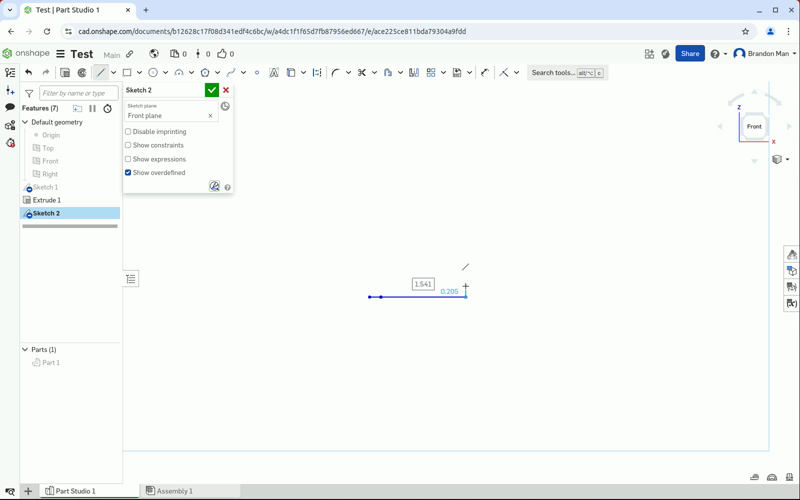
click(465, 285)
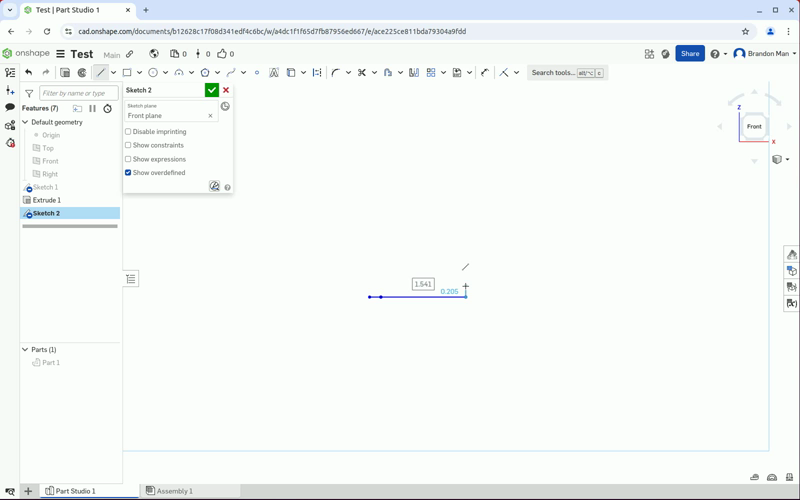
scroll(-6)
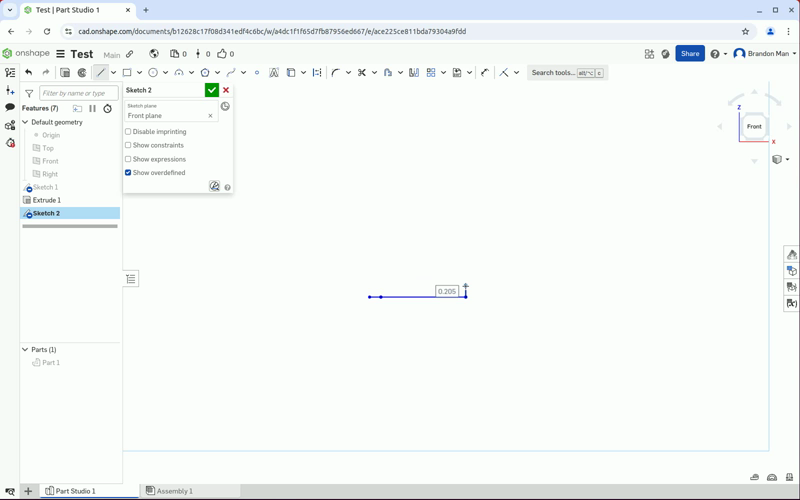
scroll(-6)
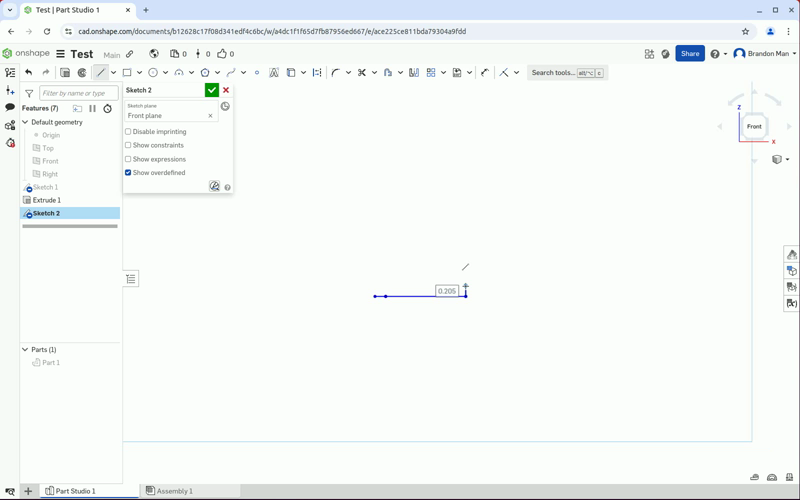
scroll(-6)
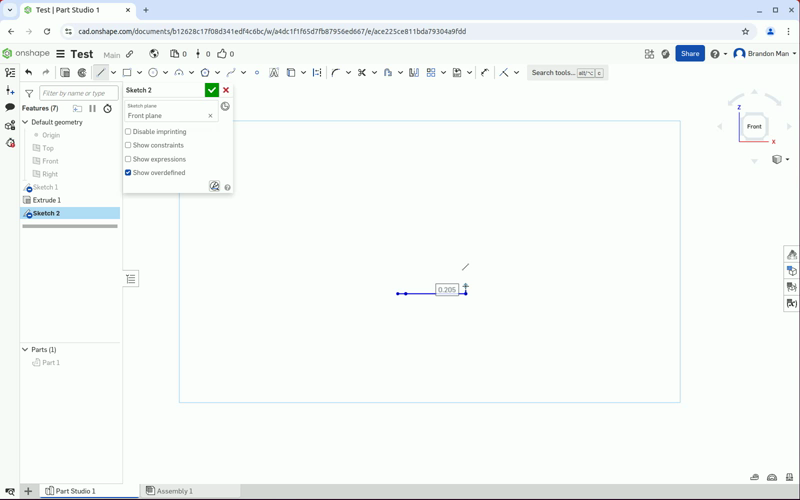
scroll(-6)
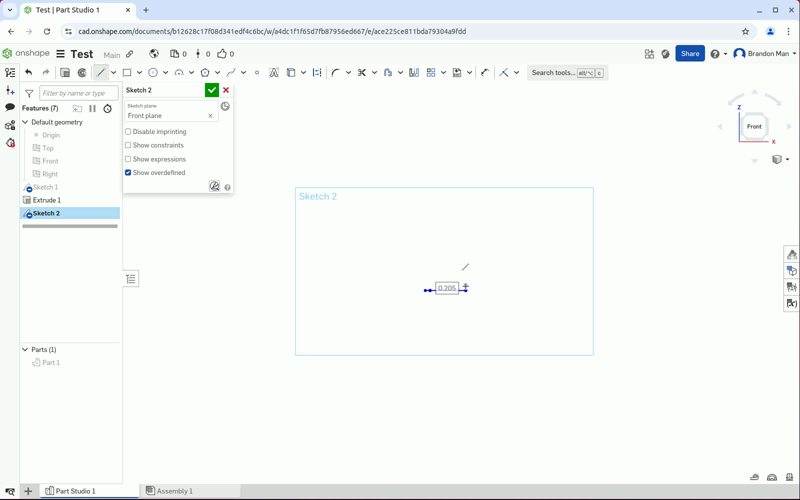
scroll(-6)
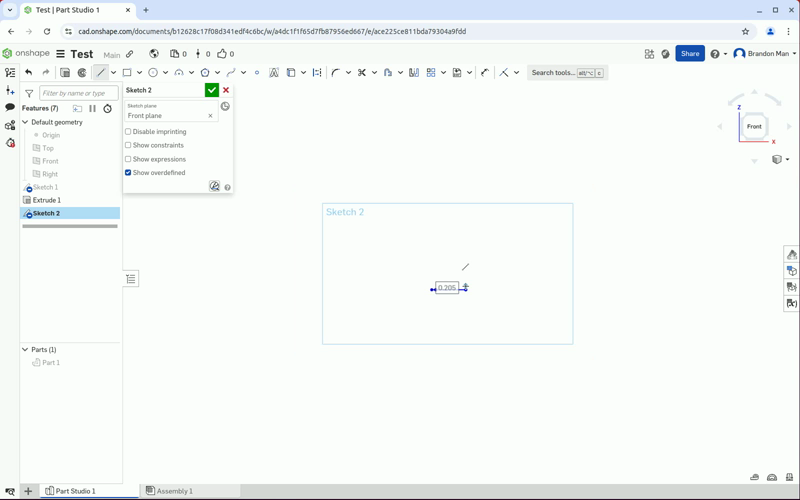
scroll(-6)
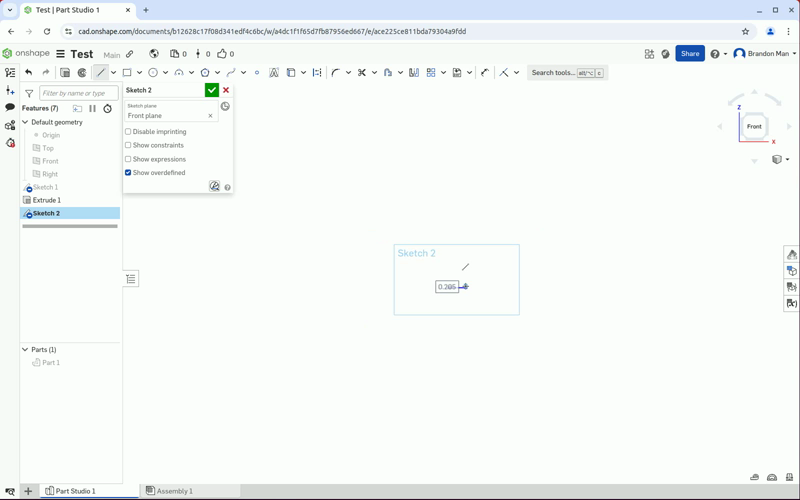
scroll(-6)
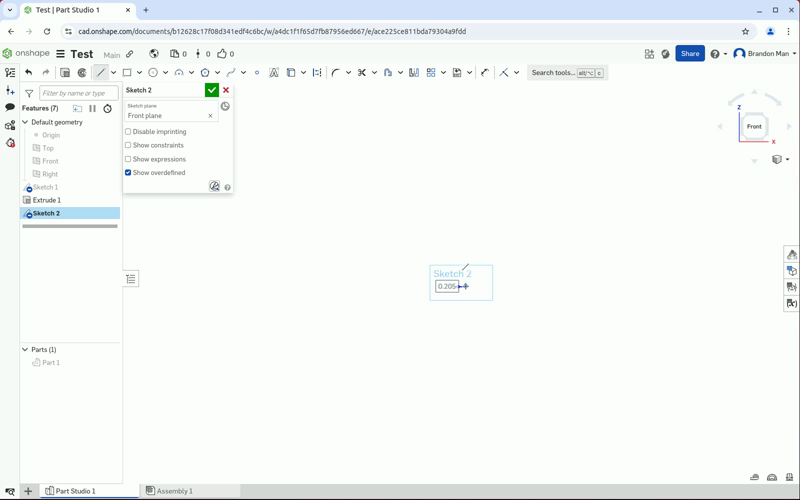
key_up(shift)
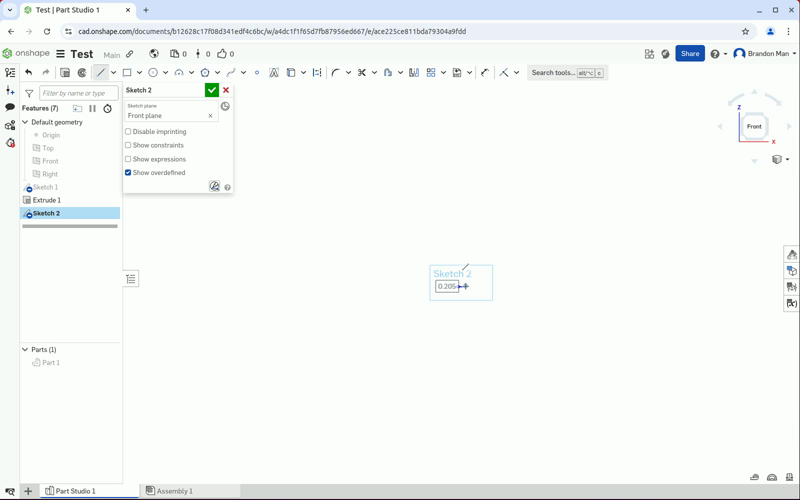
key(esc)
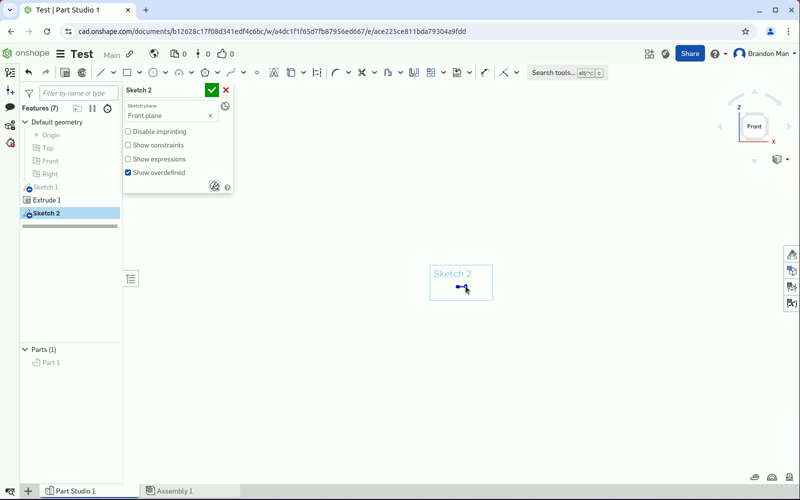
key(a)
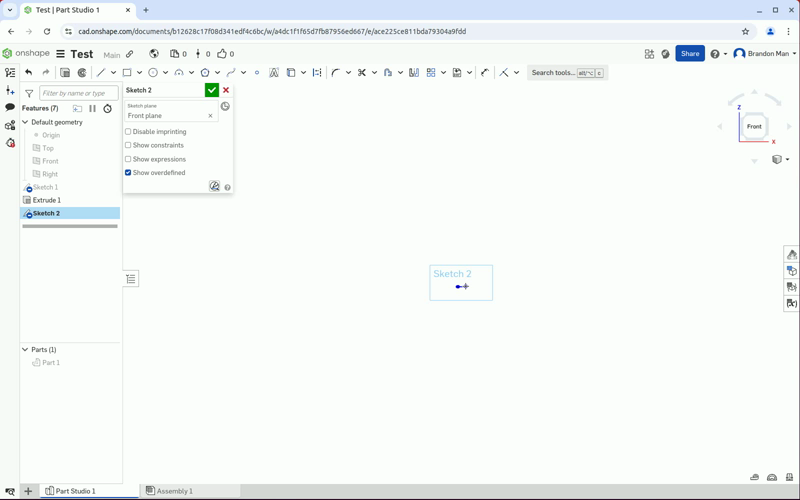
mouse_move(465, 285)
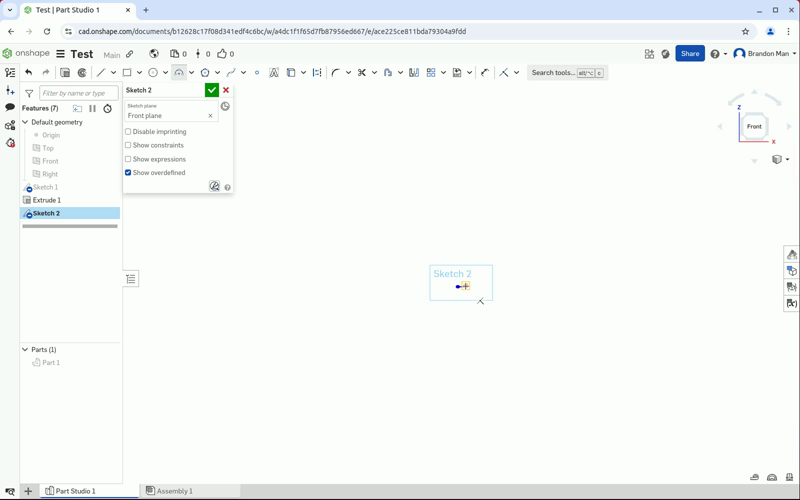
scroll(6)
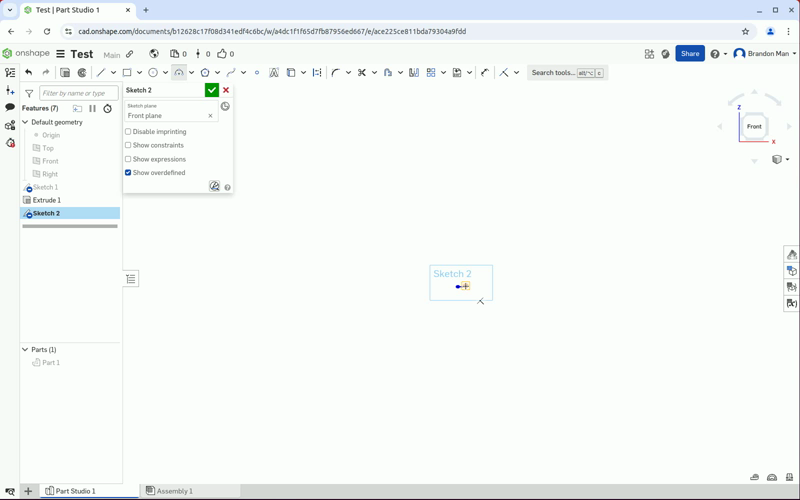
scroll(6)
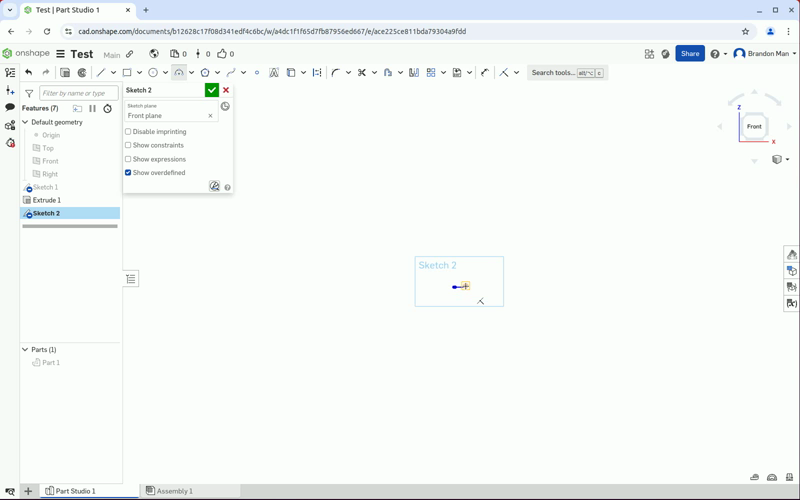
scroll(6)
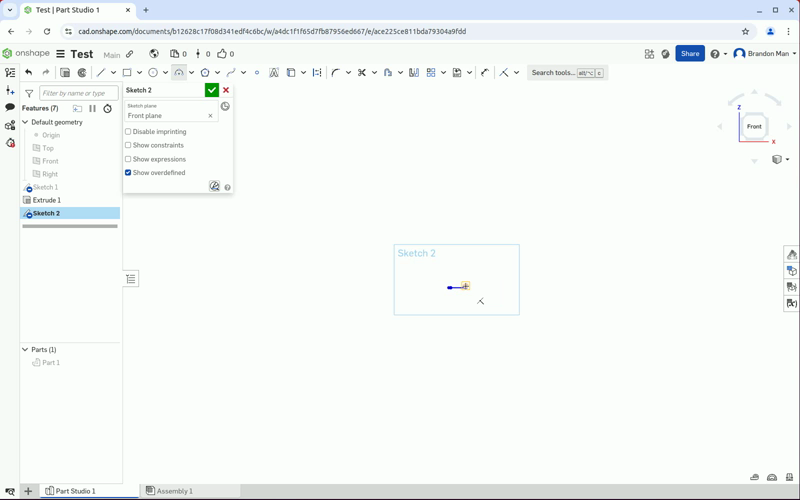
scroll(6)
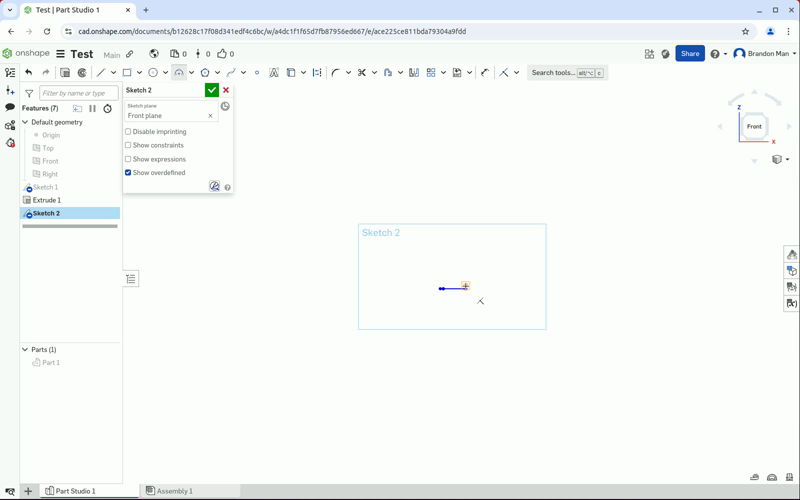
scroll(6)
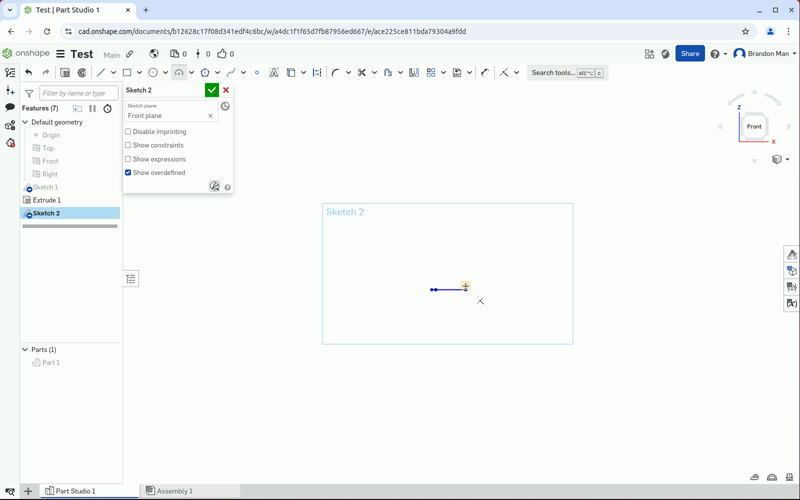
scroll(6)
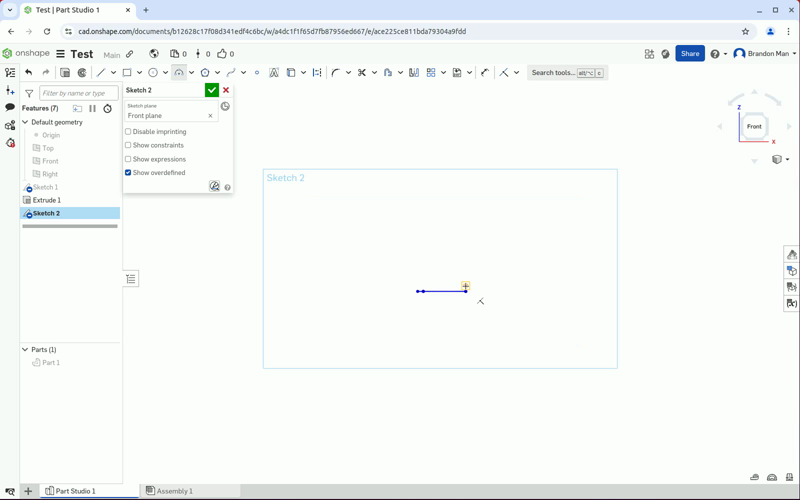
scroll(6)
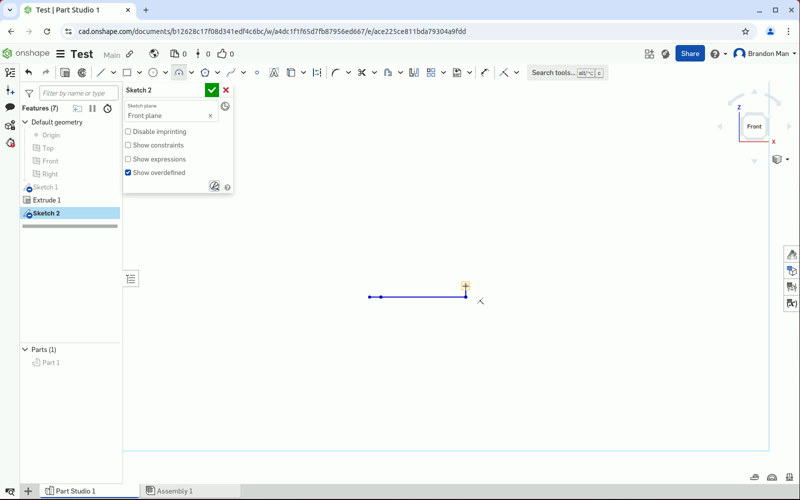
click(465, 285)
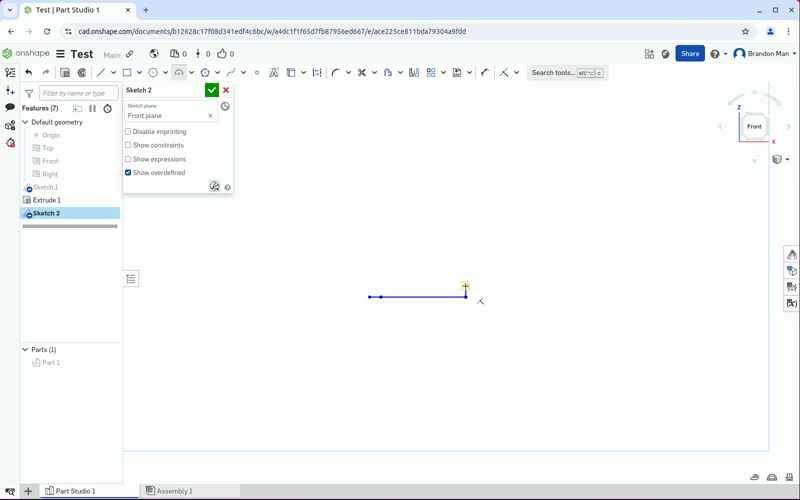
scroll(-6)
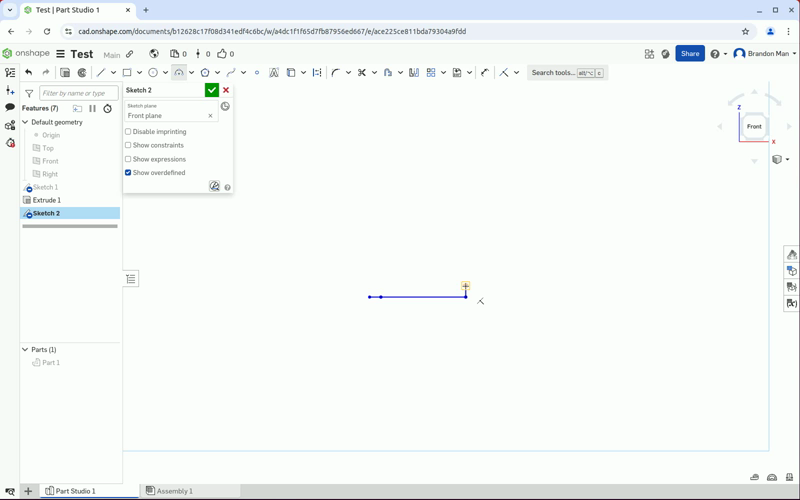
scroll(-6)
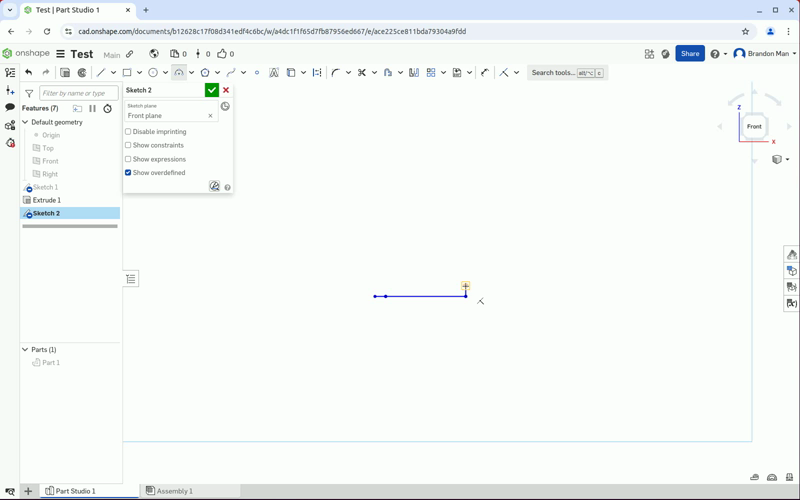
scroll(-6)
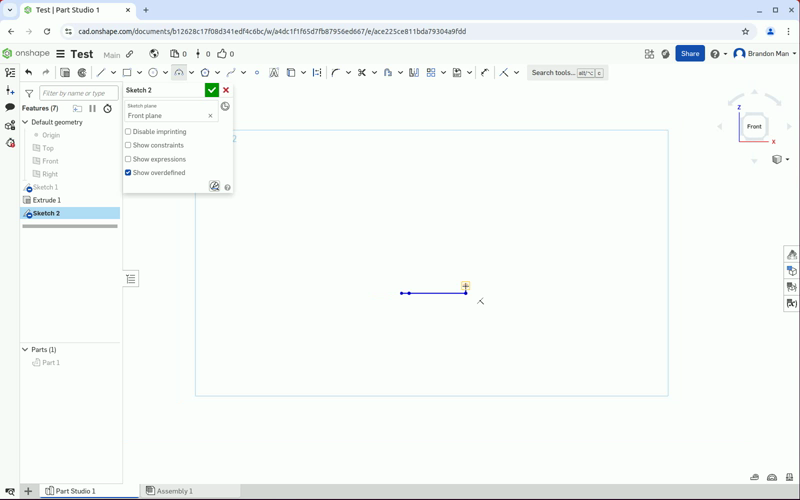
scroll(-6)
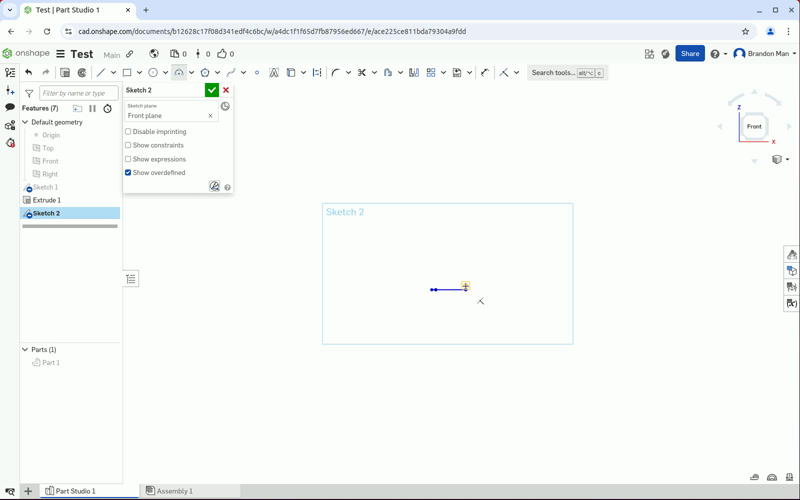
scroll(-6)
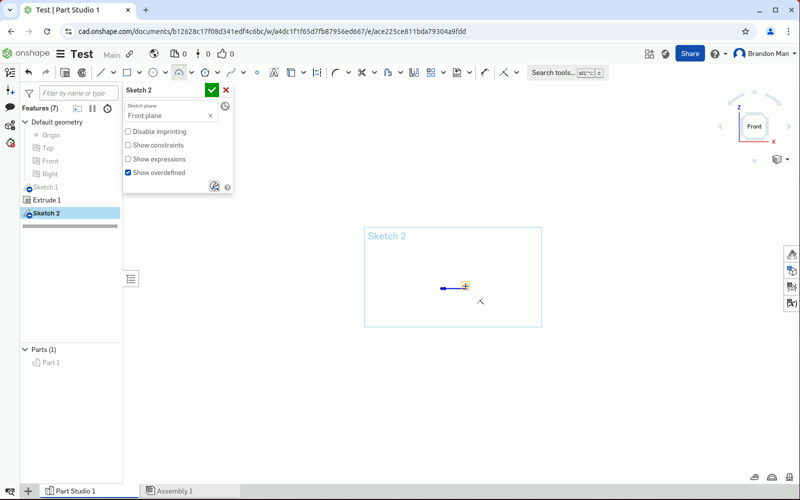
scroll(-6)
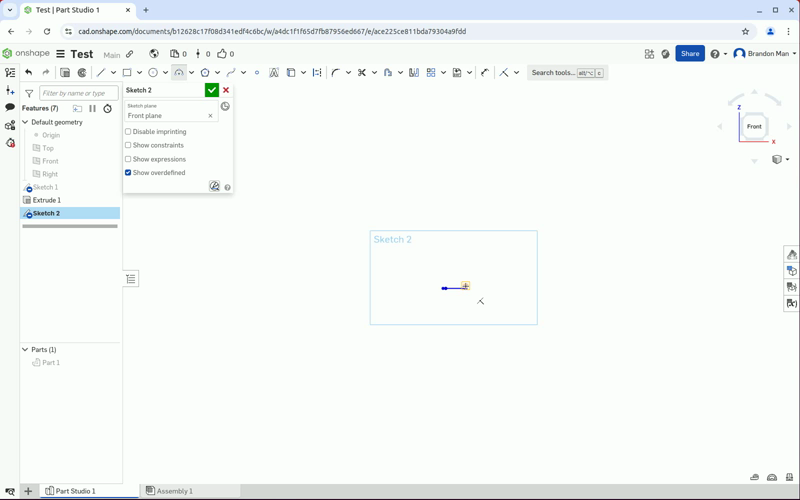
scroll(-6)
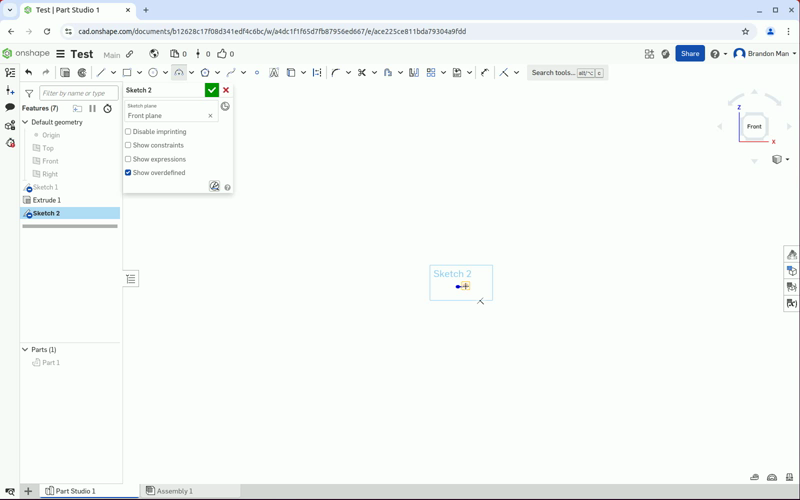
key_down(shift)
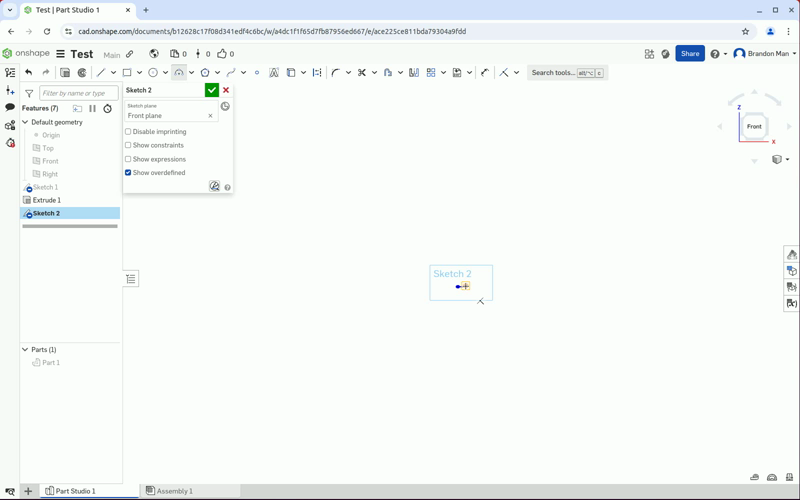
mouse_move(464, 285)
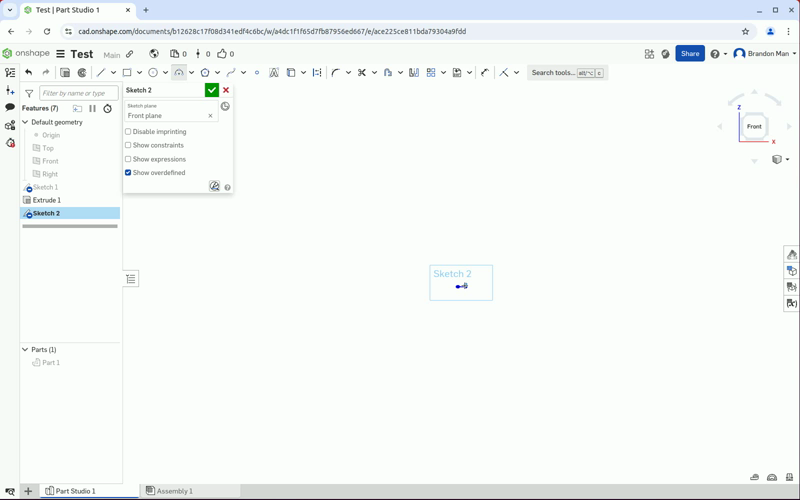
scroll(6)
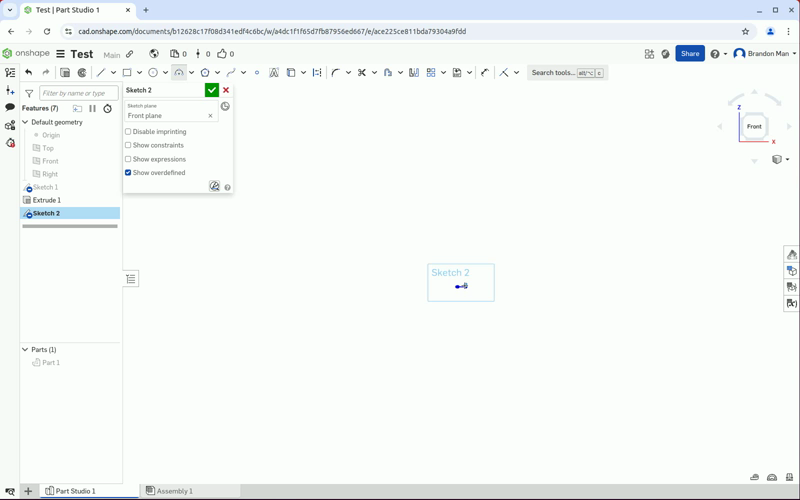
scroll(6)
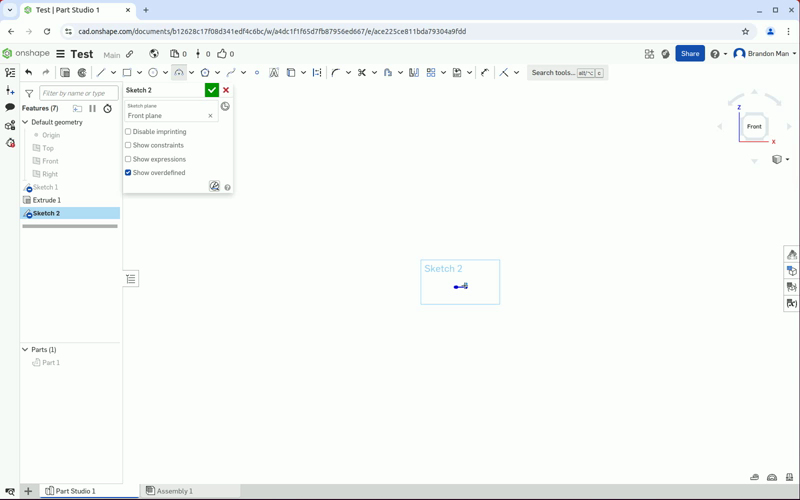
scroll(6)
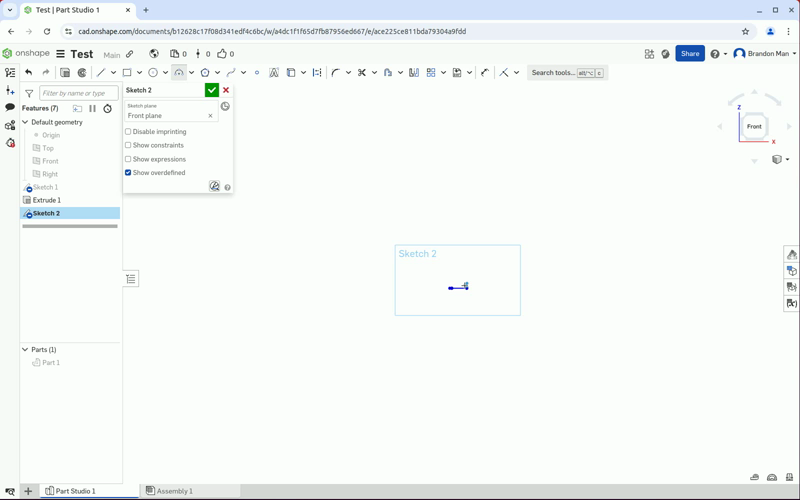
scroll(6)
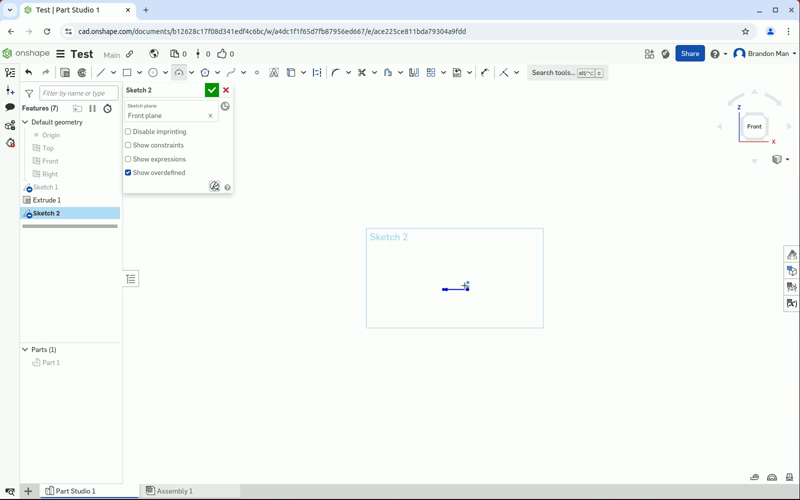
scroll(6)
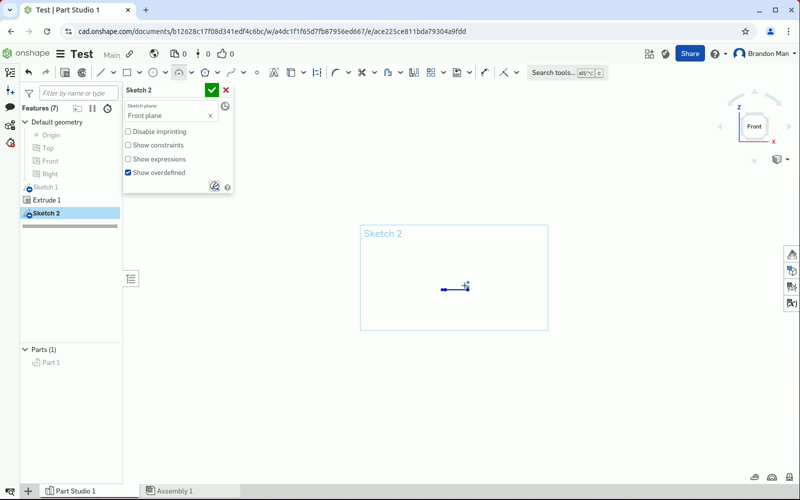
scroll(6)
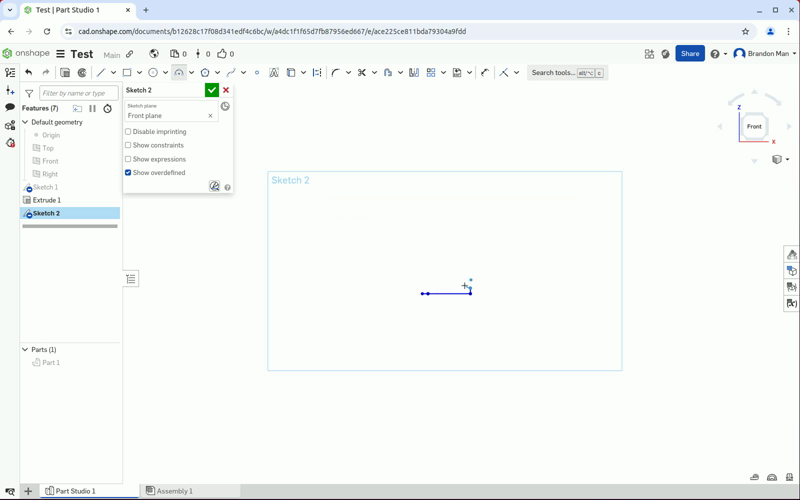
scroll(6)
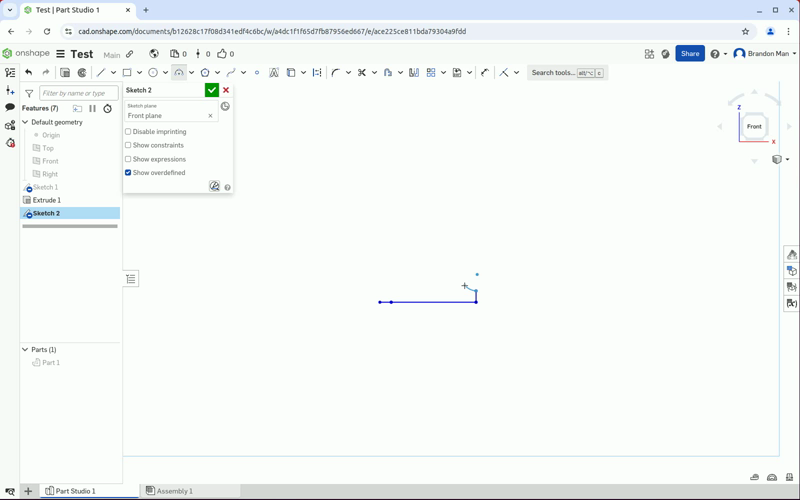
click(464, 285)
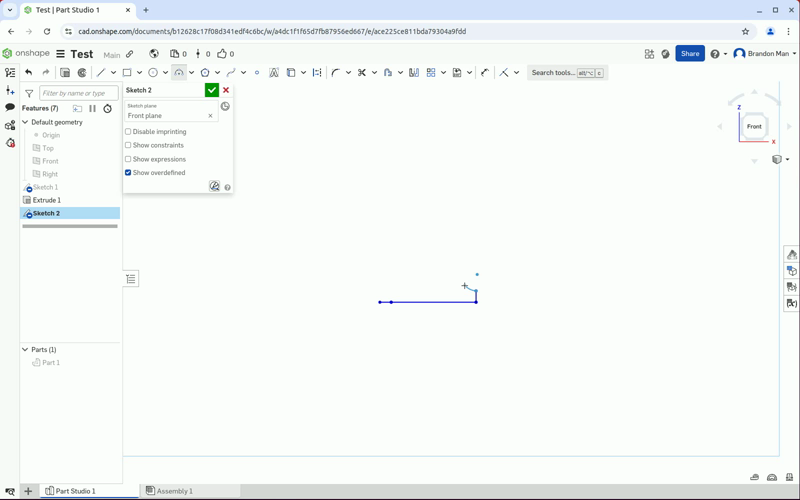
scroll(-6)
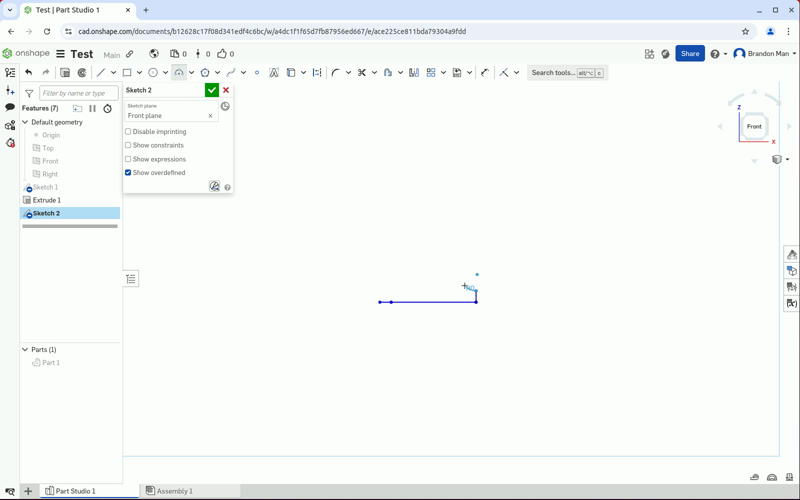
scroll(-6)
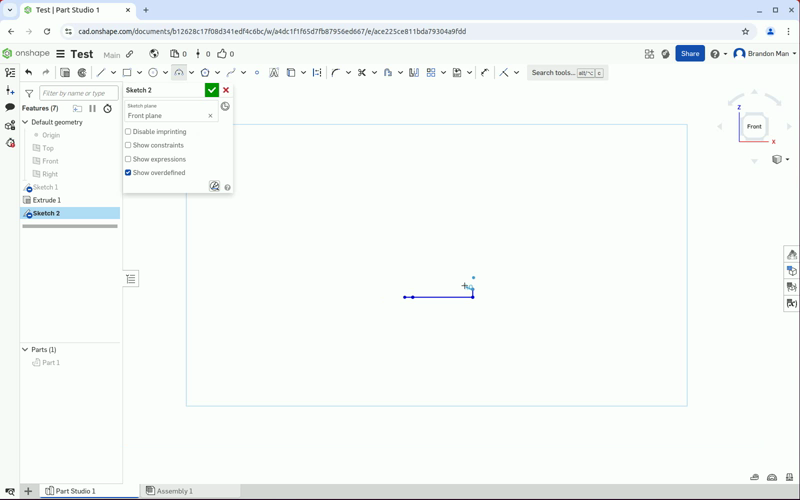
scroll(-6)
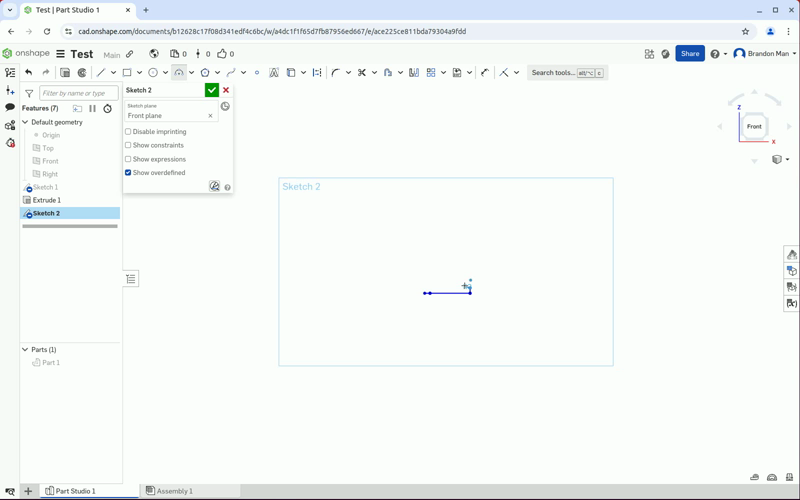
scroll(-6)
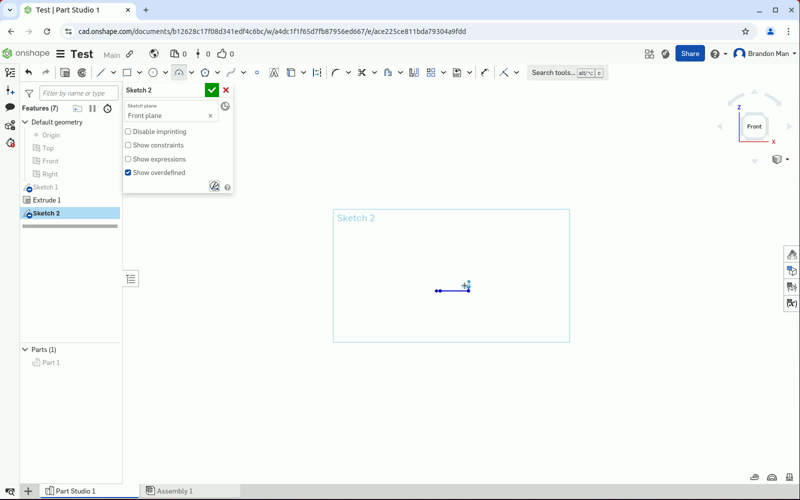
scroll(-6)
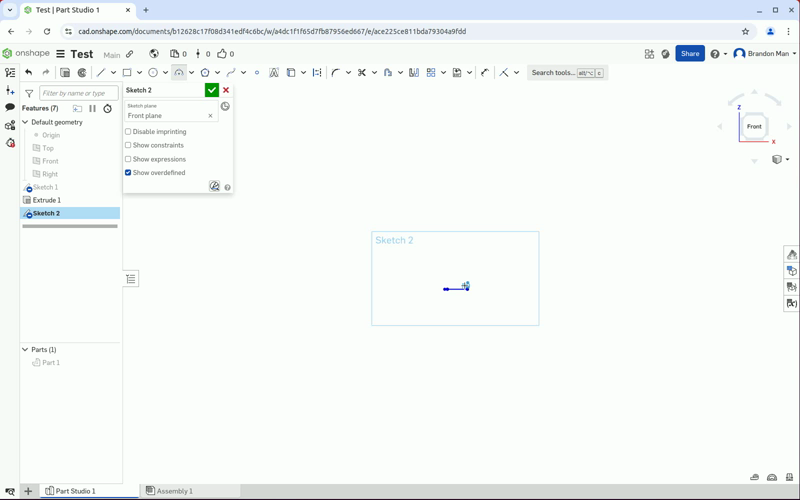
scroll(-6)
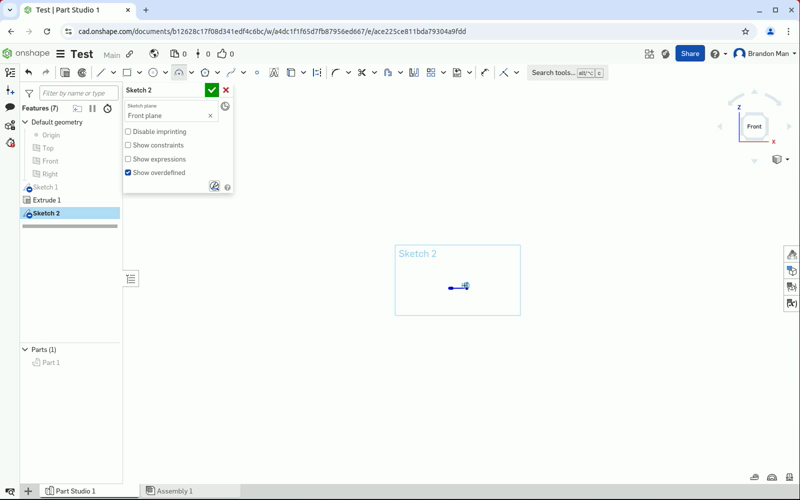
scroll(-6)
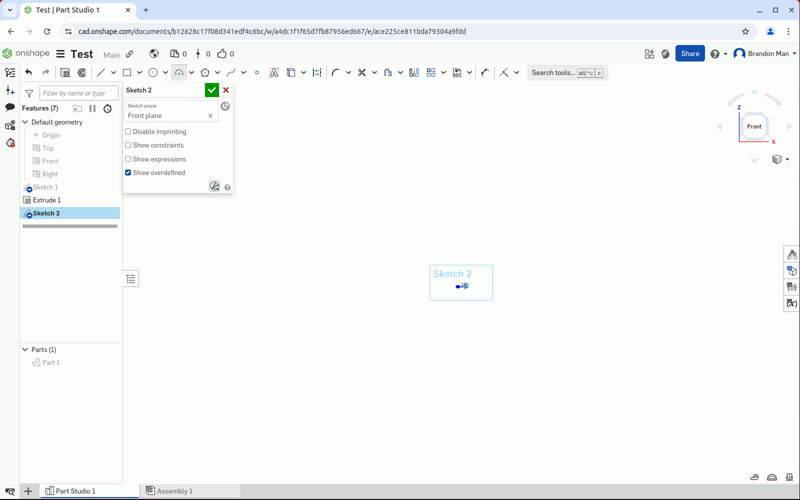
mouse_move(465, 285)
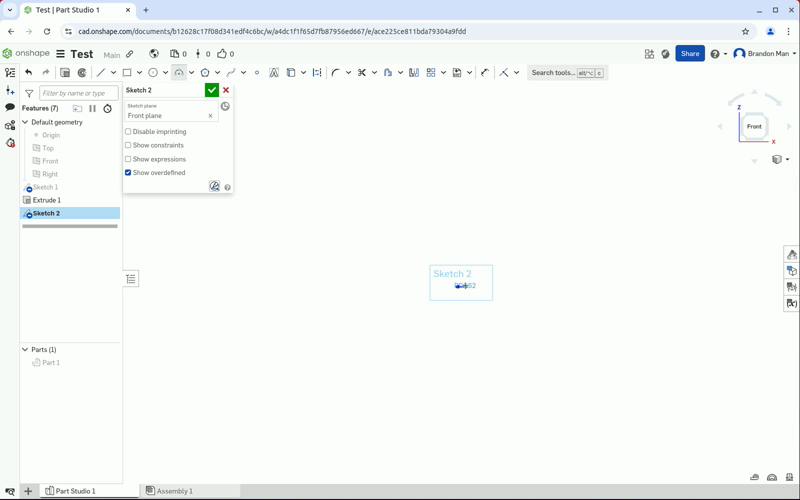
scroll(6)
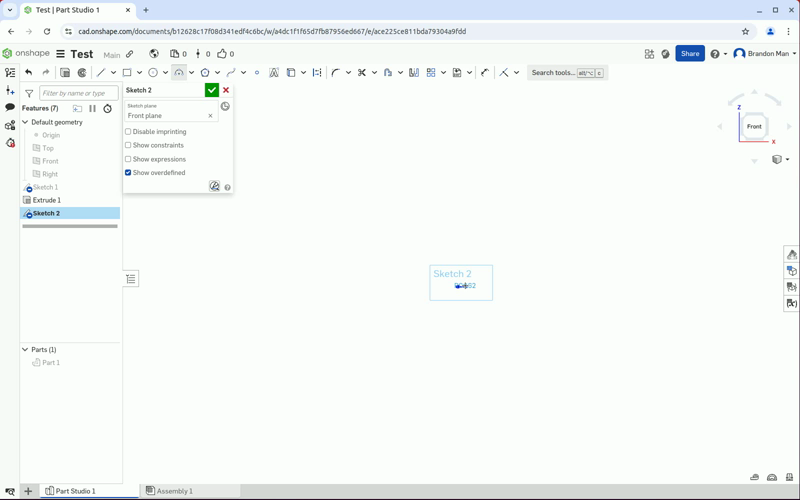
scroll(6)
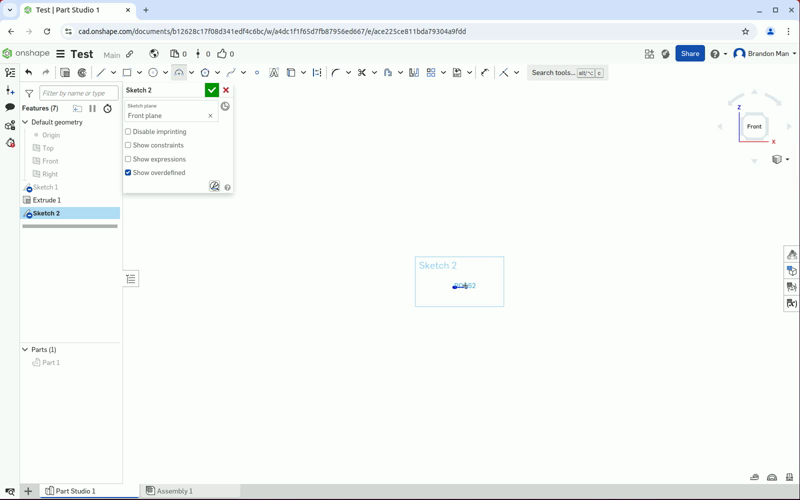
scroll(6)
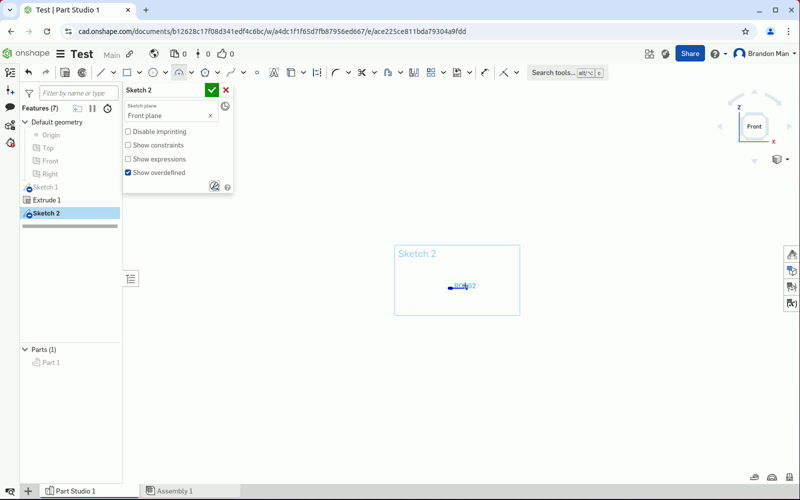
scroll(6)
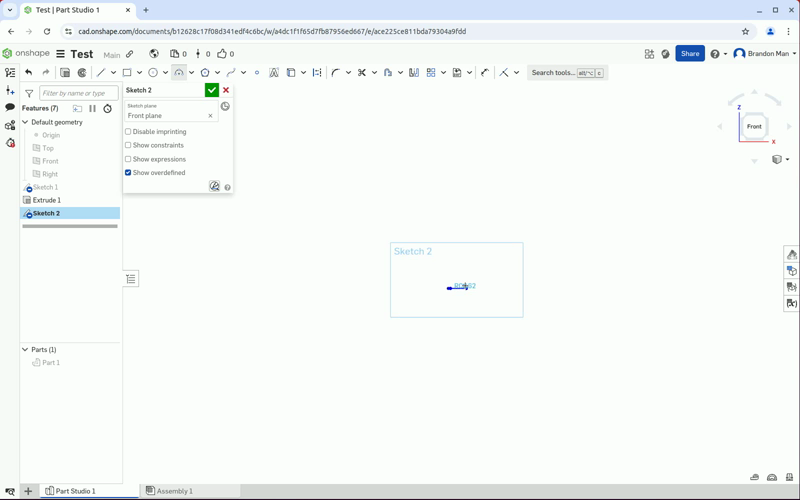
scroll(6)
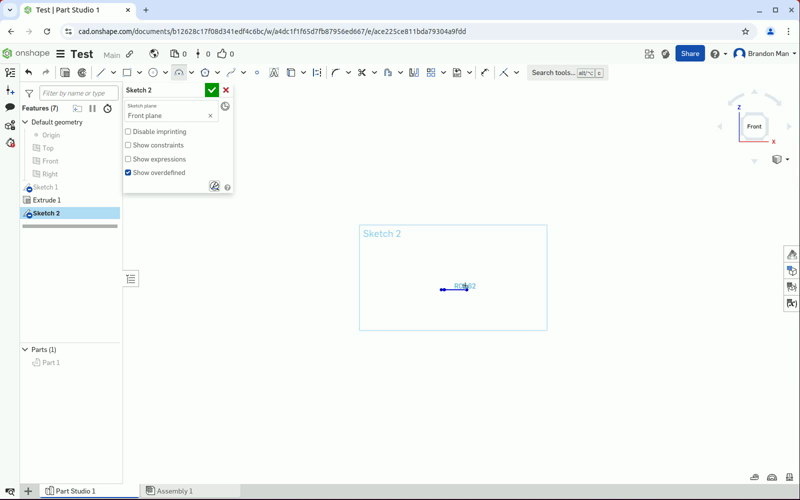
scroll(6)
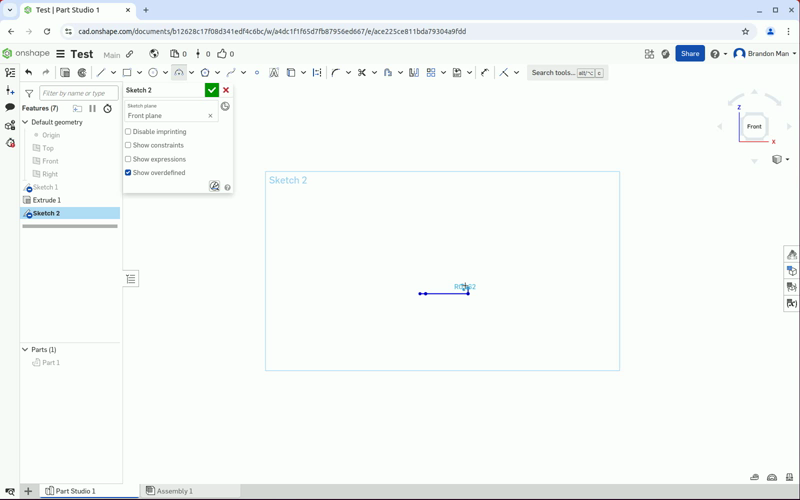
scroll(6)
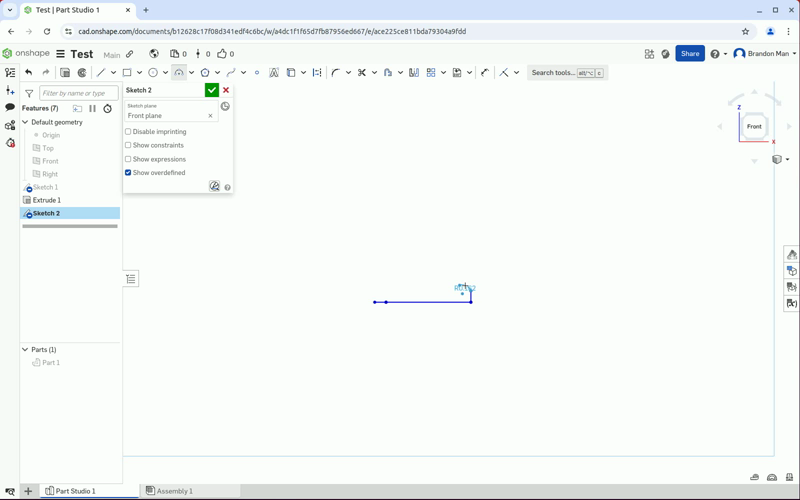
click(465, 285)
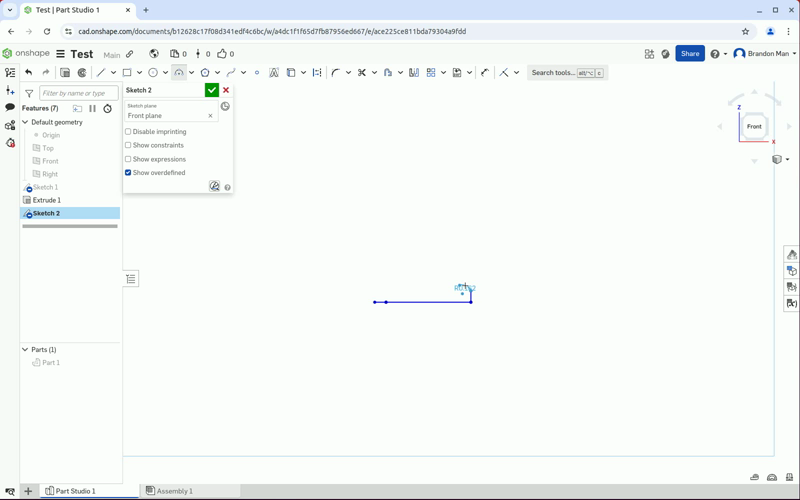
scroll(-6)
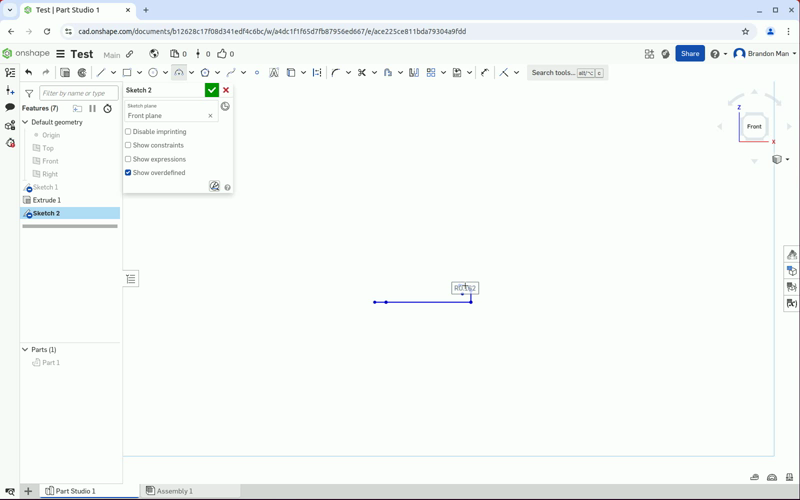
scroll(-6)
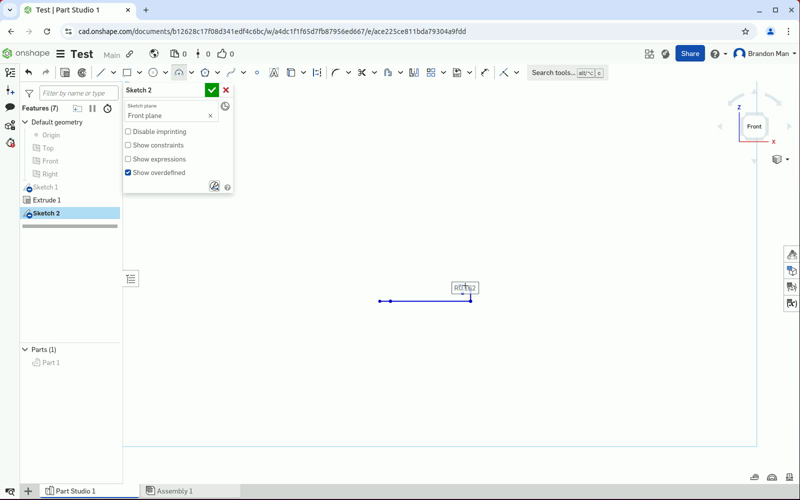
scroll(-6)
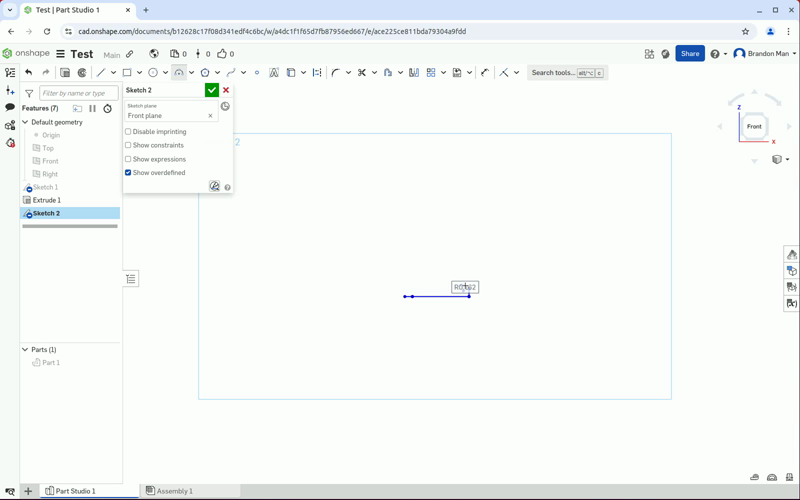
scroll(-6)
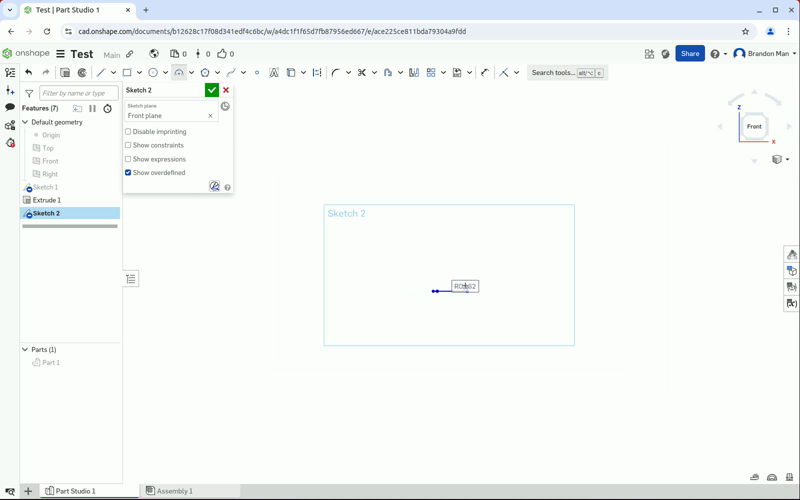
scroll(-6)
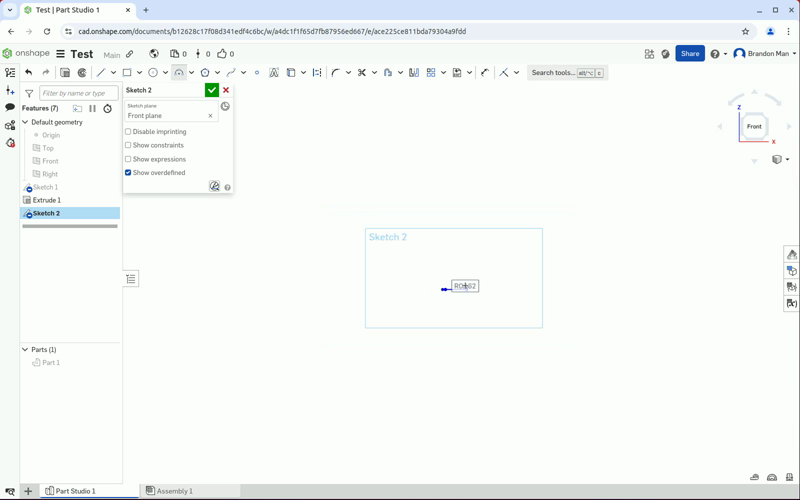
scroll(-6)
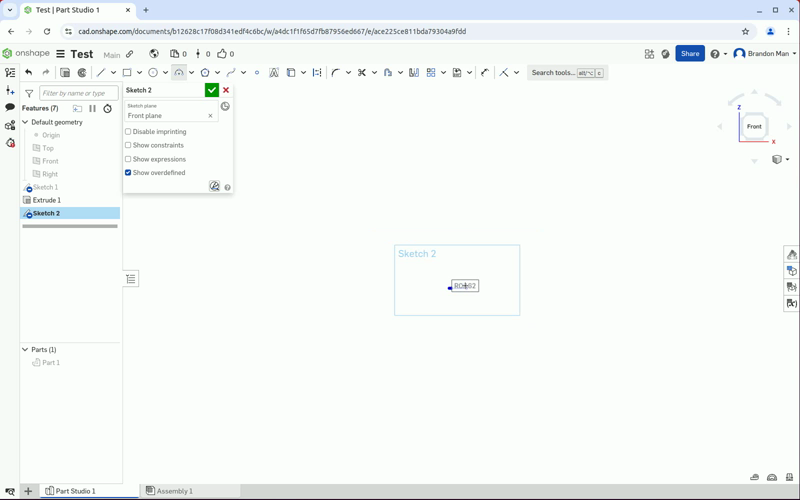
scroll(-6)
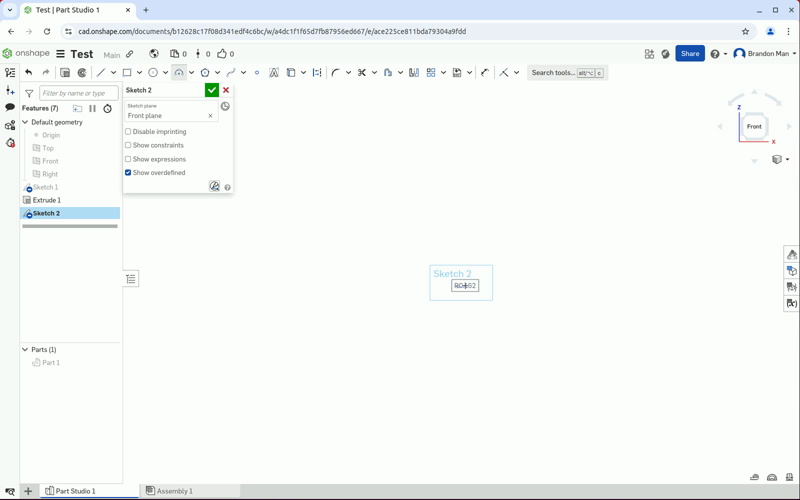
key_up(shift)
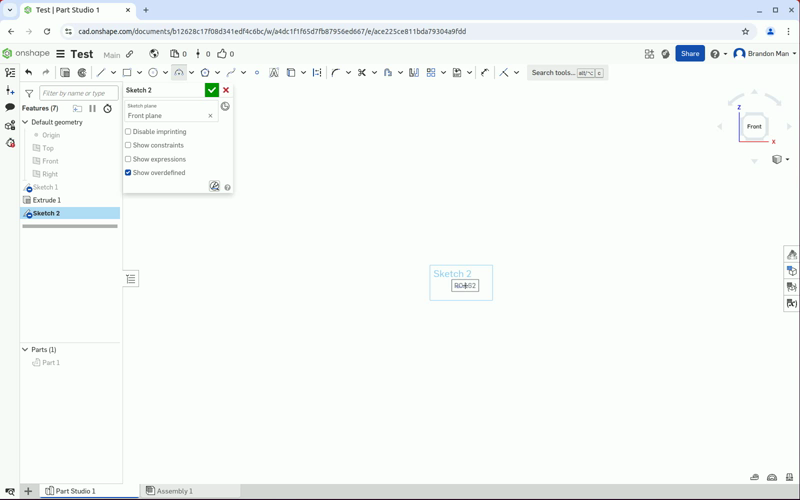
key(esc)
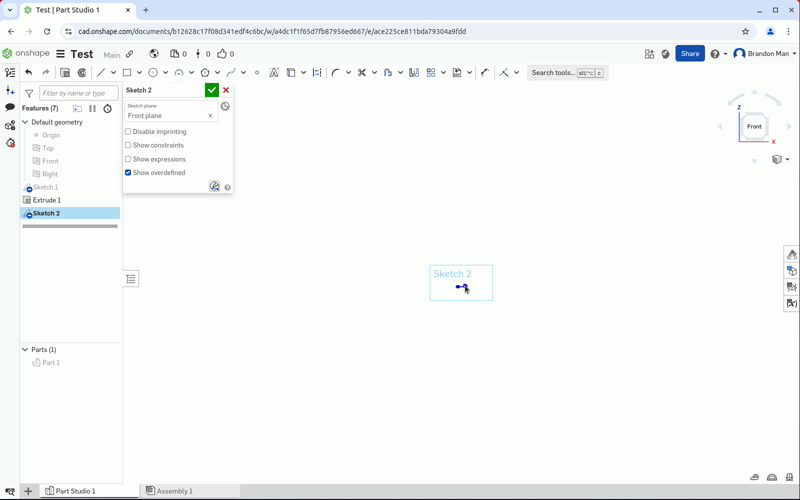
key(l)
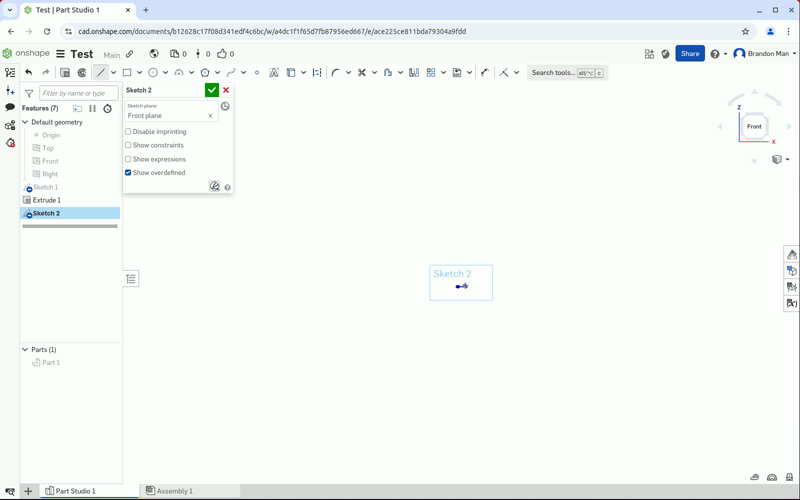
mouse_move(464, 285)
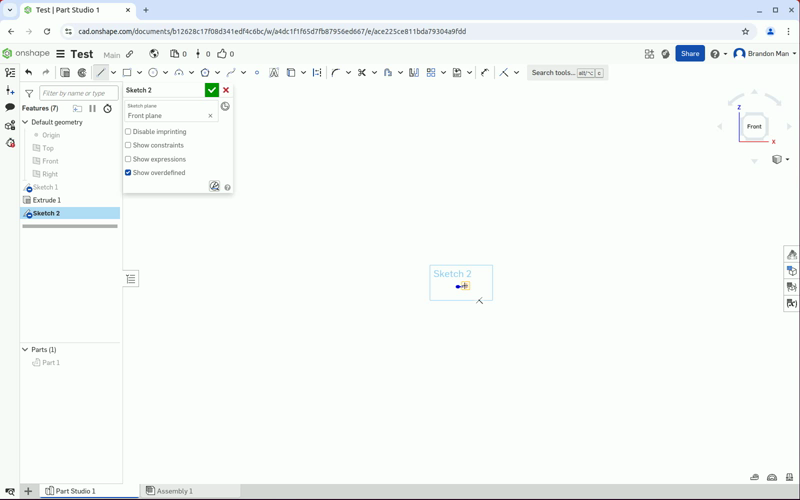
scroll(6)
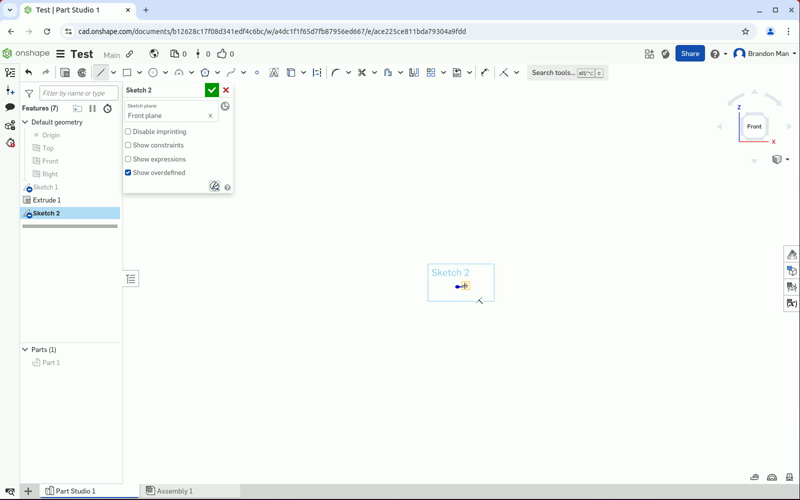
scroll(6)
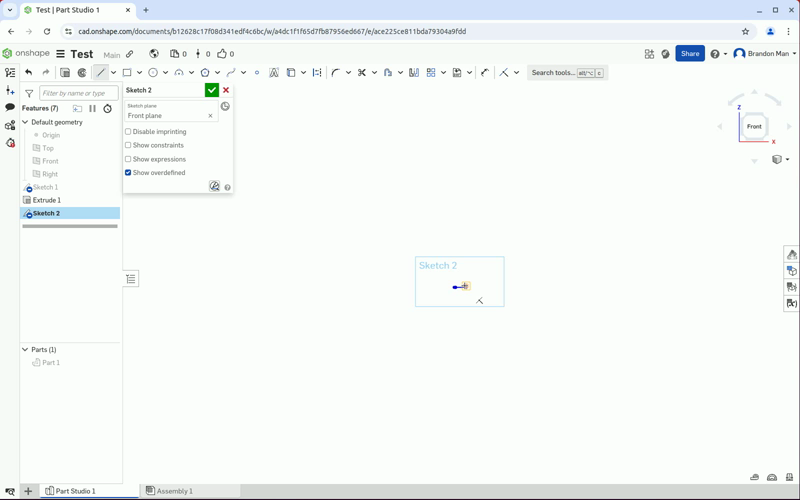
scroll(6)
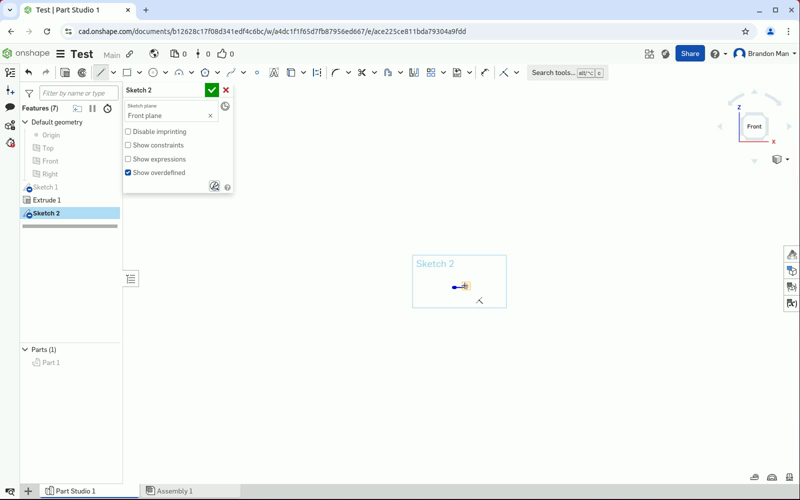
scroll(6)
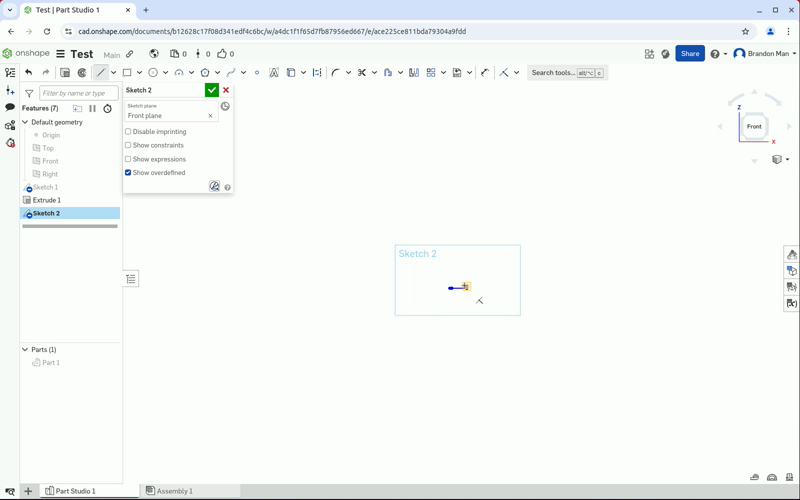
scroll(6)
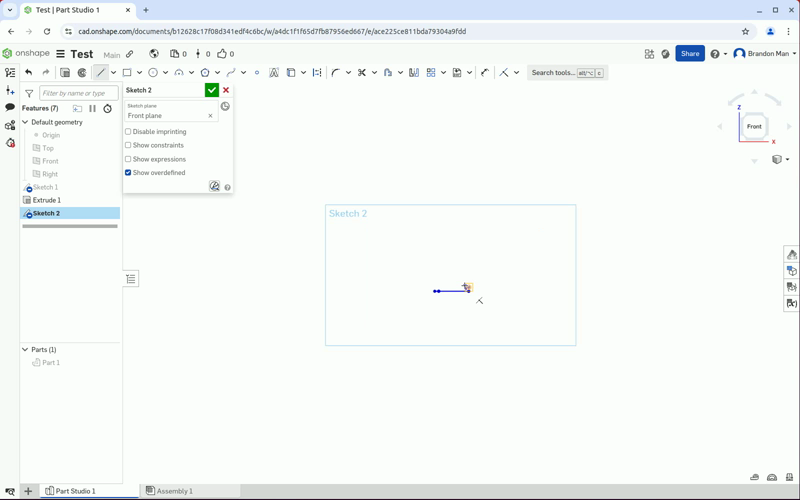
scroll(6)
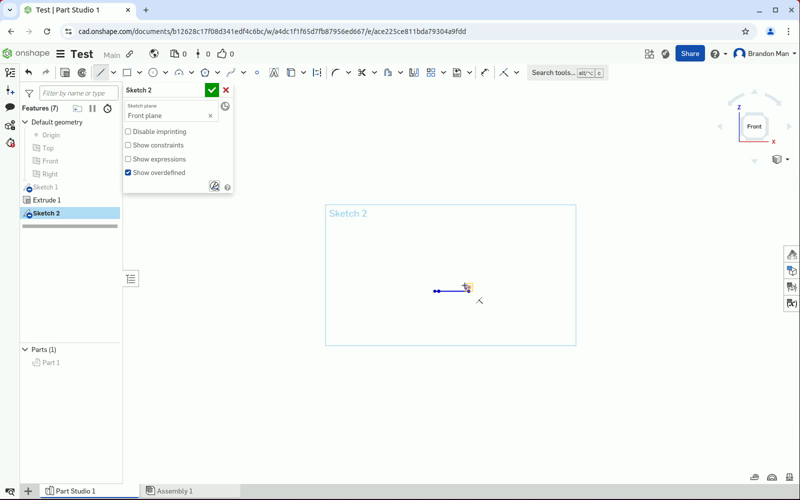
scroll(6)
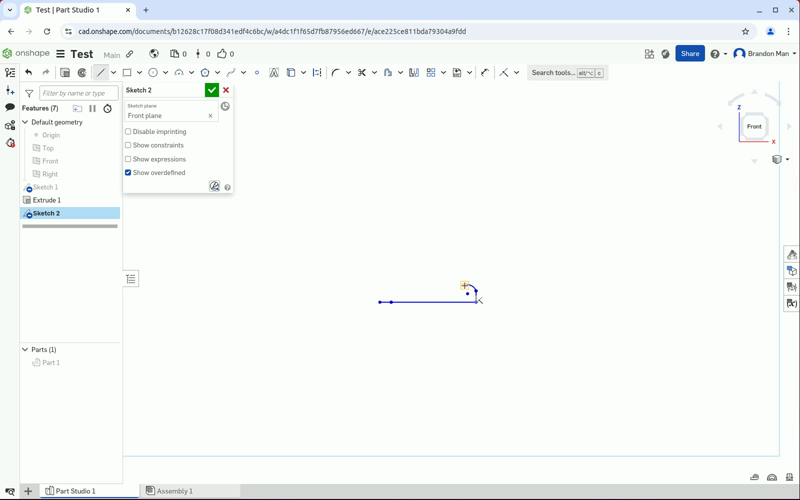
click(464, 285)
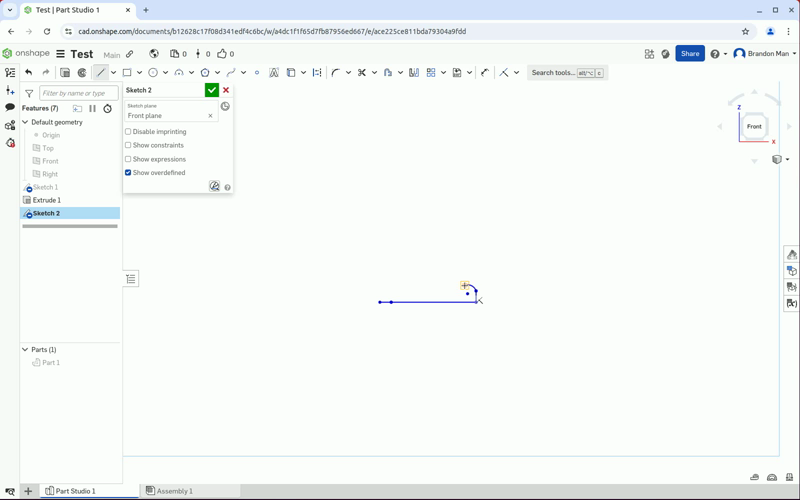
scroll(-6)
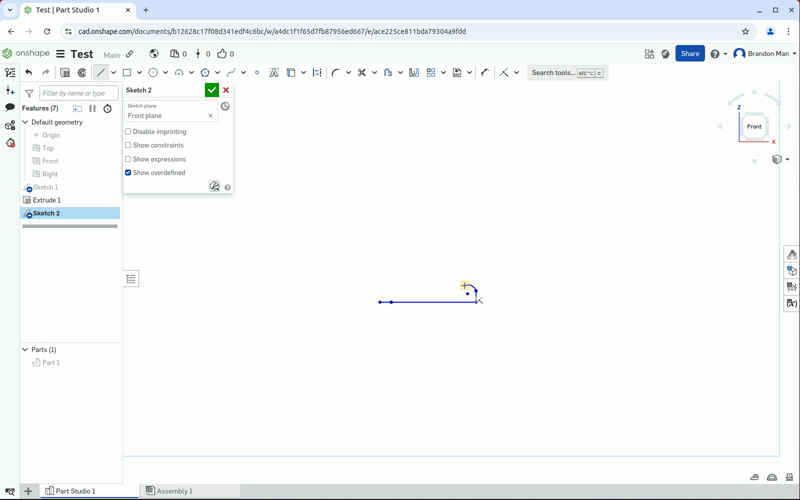
scroll(-6)
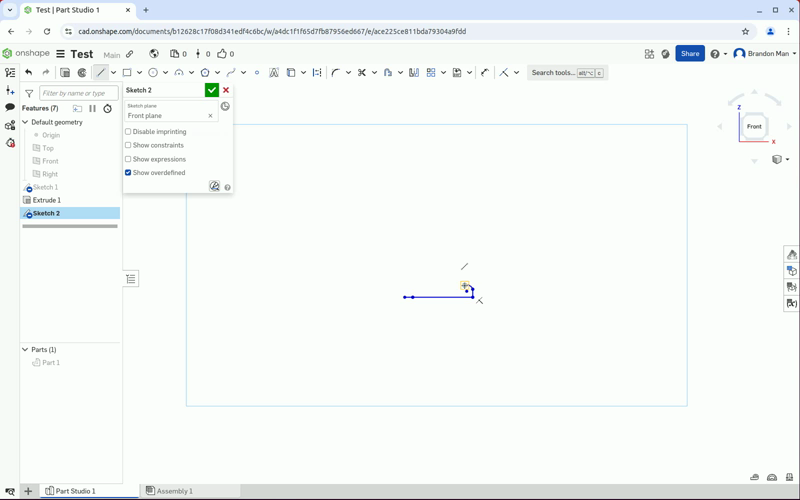
scroll(-6)
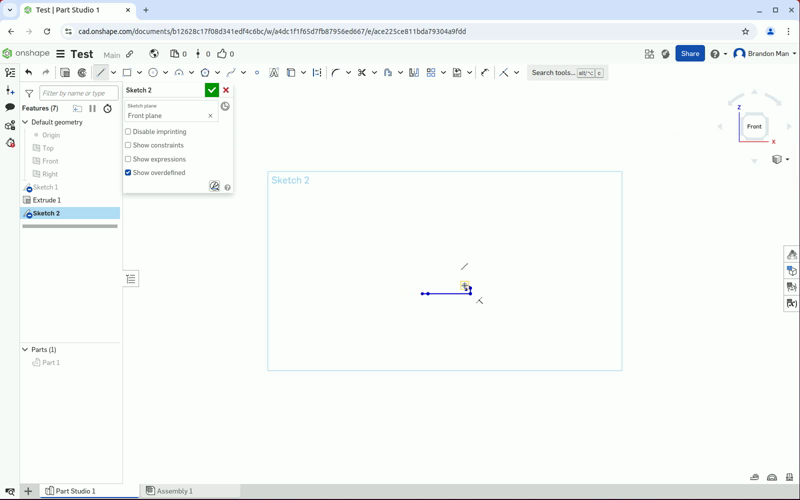
scroll(-6)
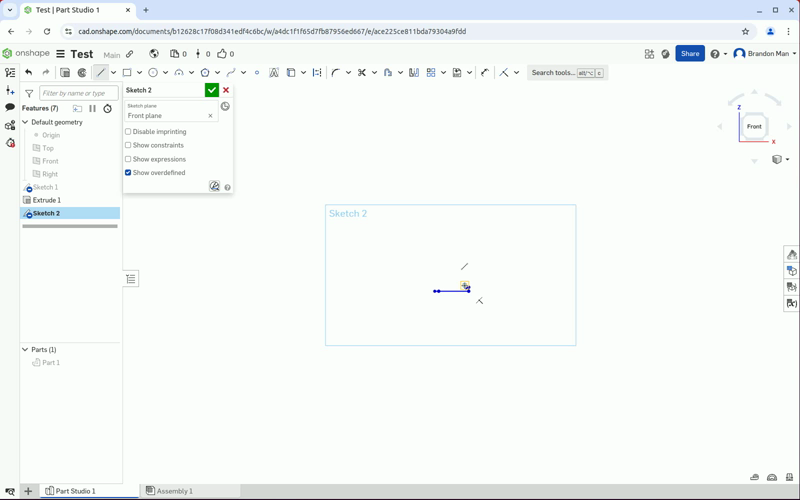
scroll(-6)
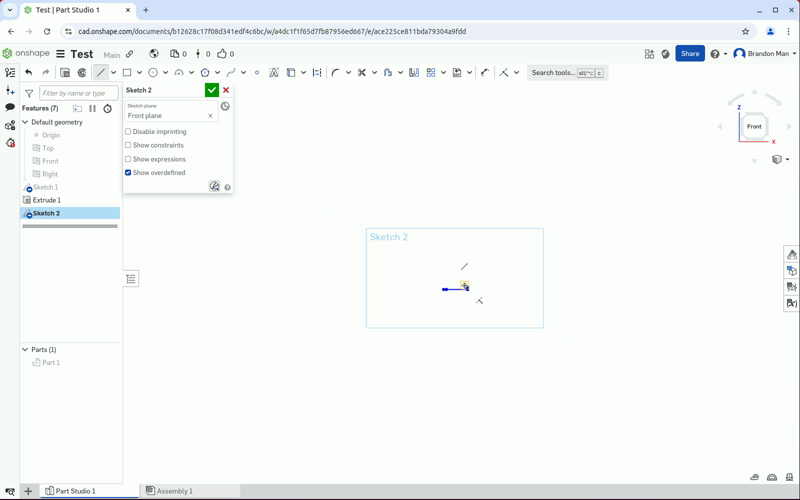
scroll(-6)
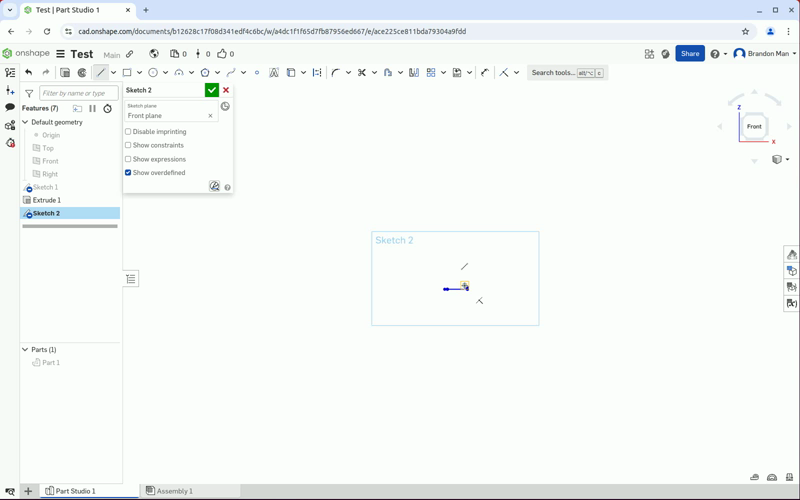
scroll(-6)
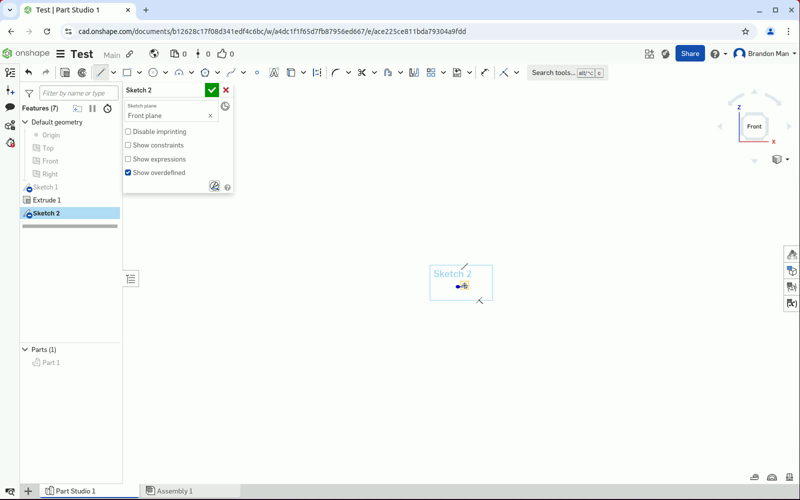
key_down(shift)
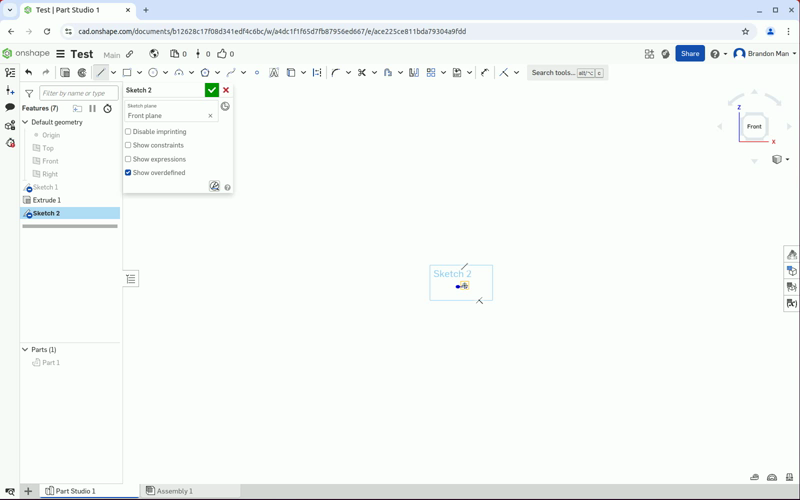
mouse_move(495, 285)
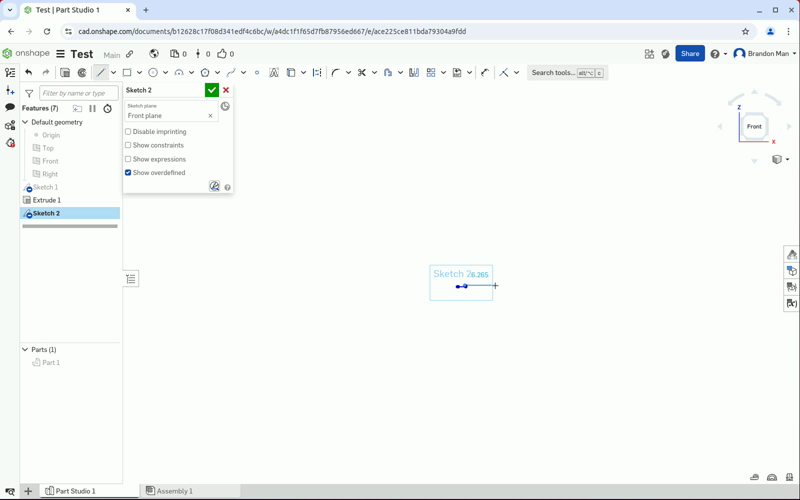
mouse_move(459, 285)
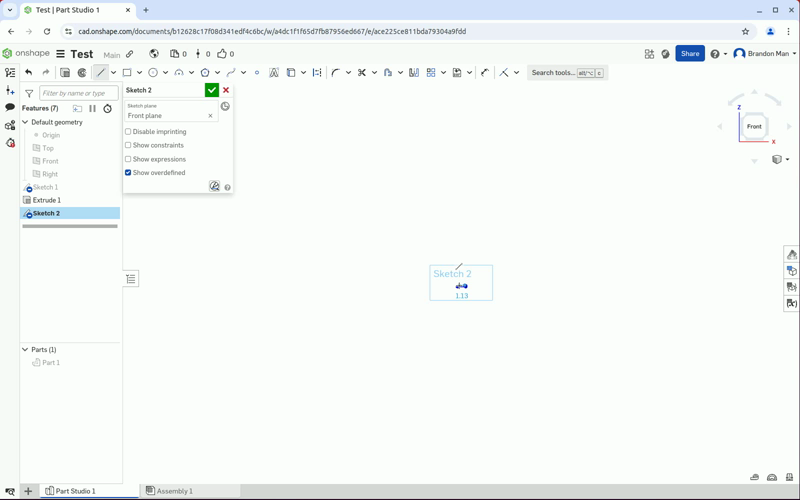
scroll(6)
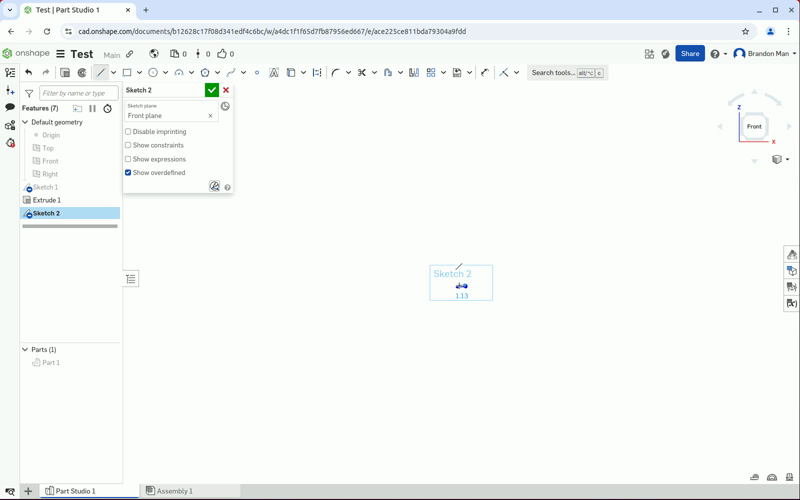
scroll(6)
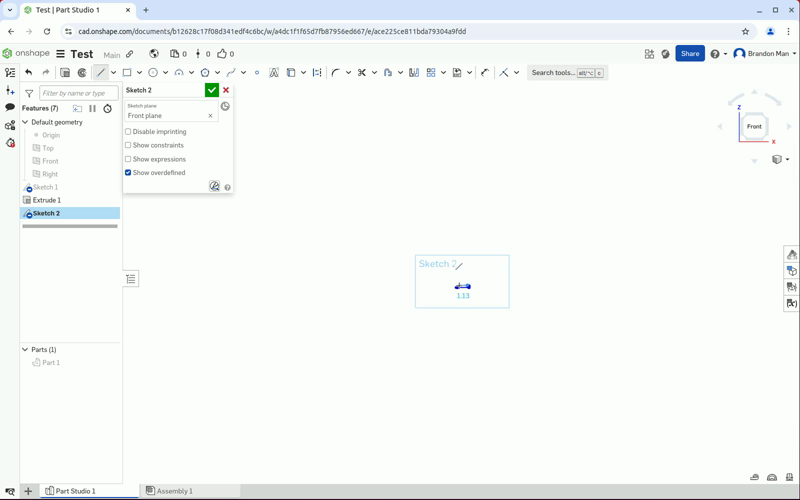
scroll(6)
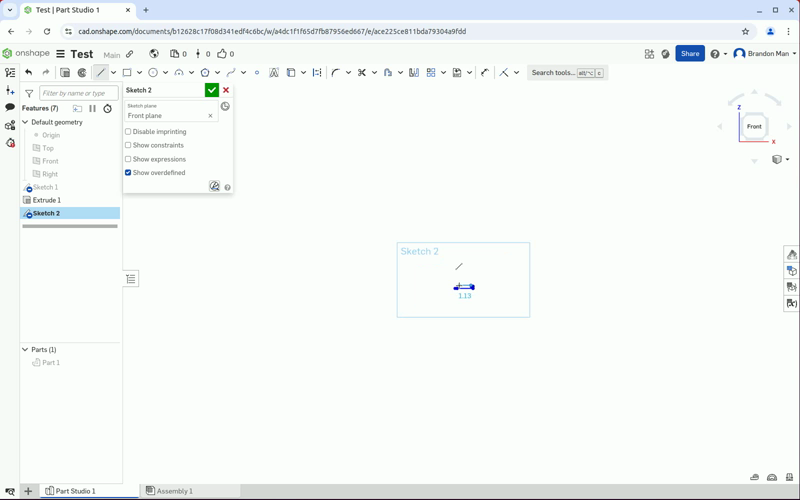
scroll(6)
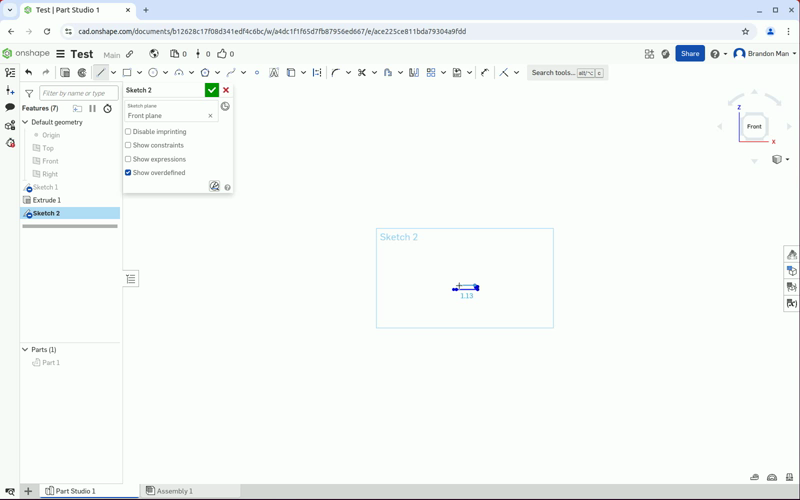
scroll(6)
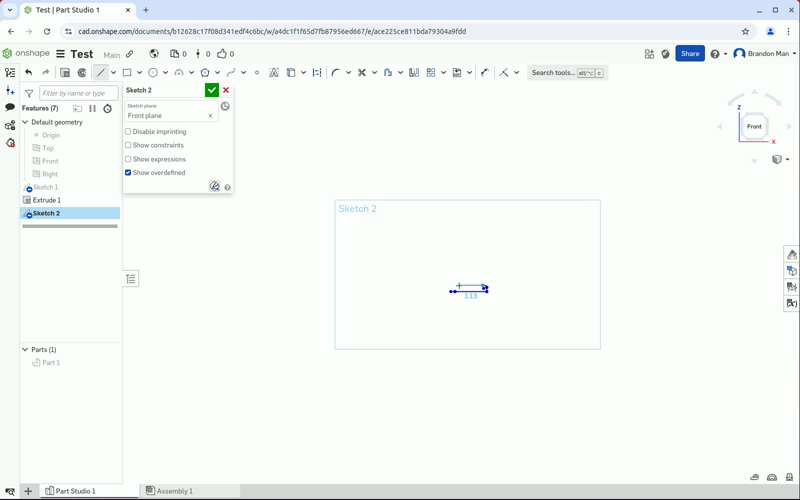
scroll(6)
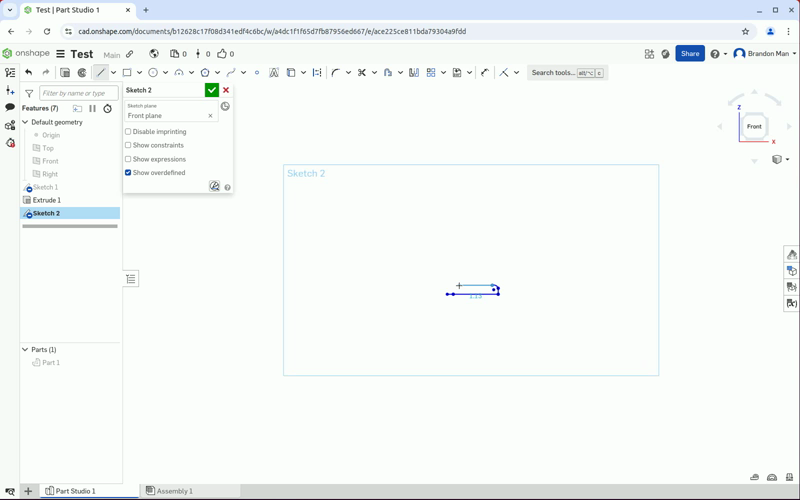
scroll(6)
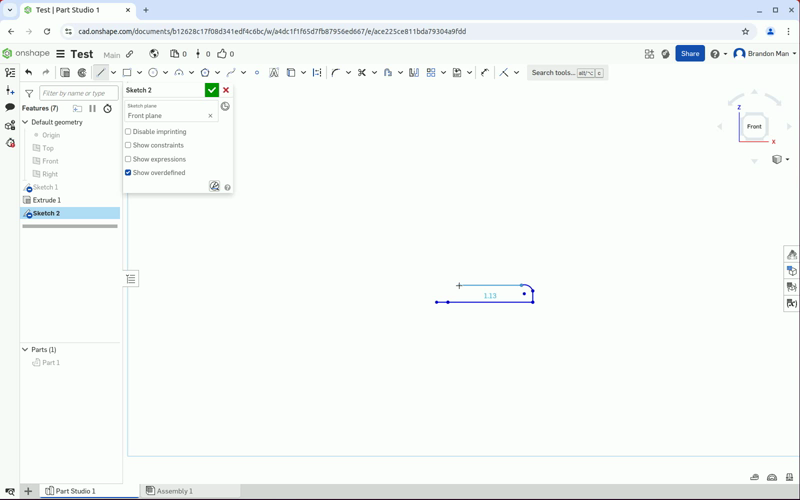
click(459, 285)
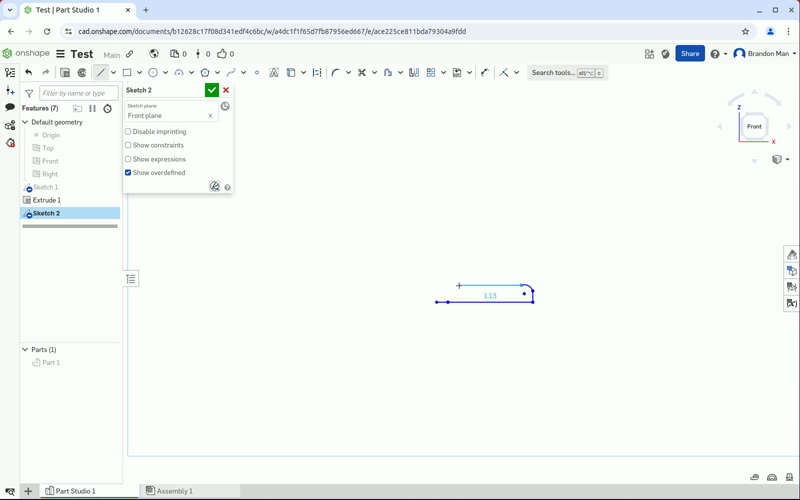
scroll(-6)
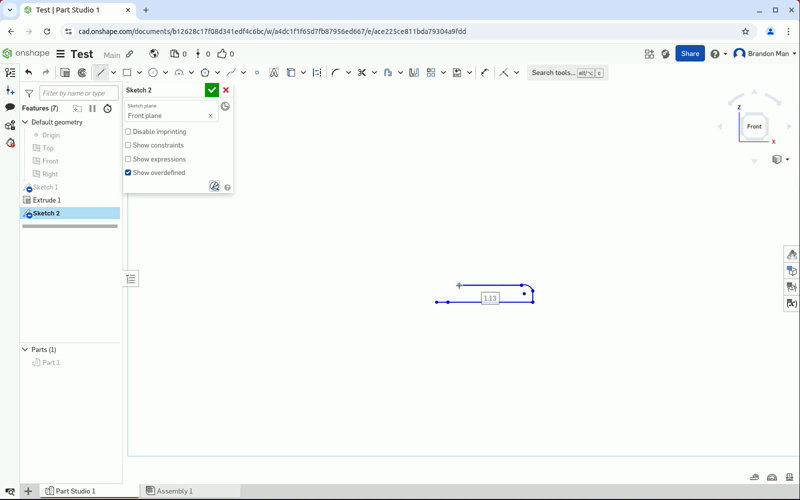
scroll(-6)
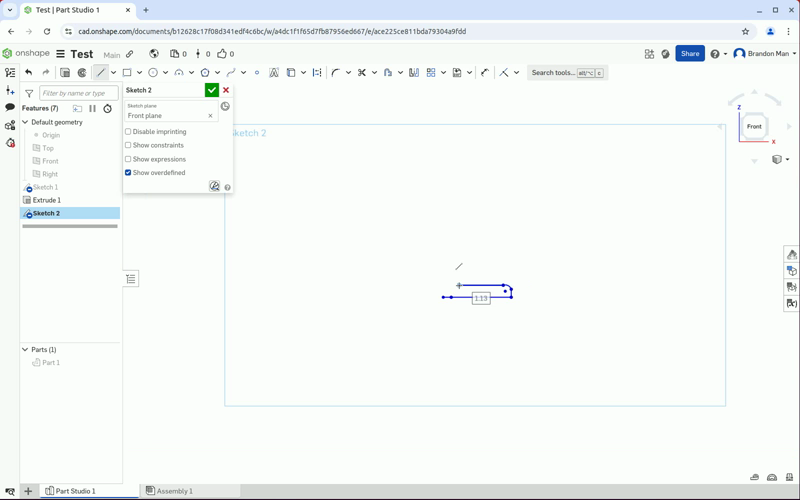
scroll(-6)
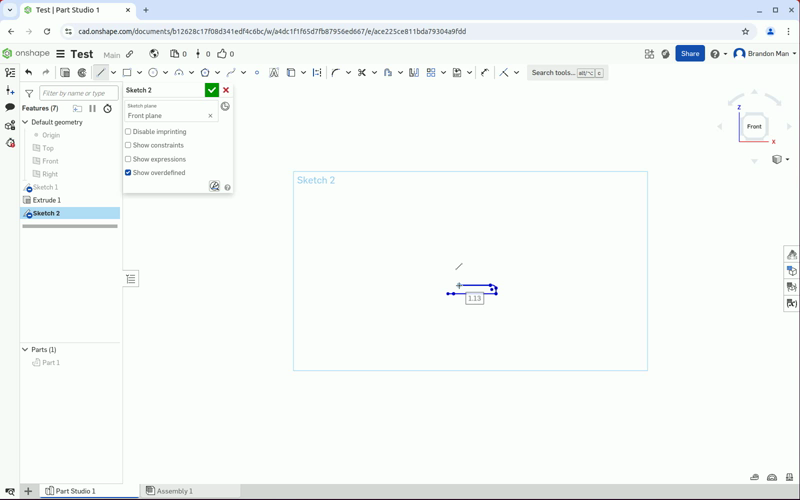
scroll(-6)
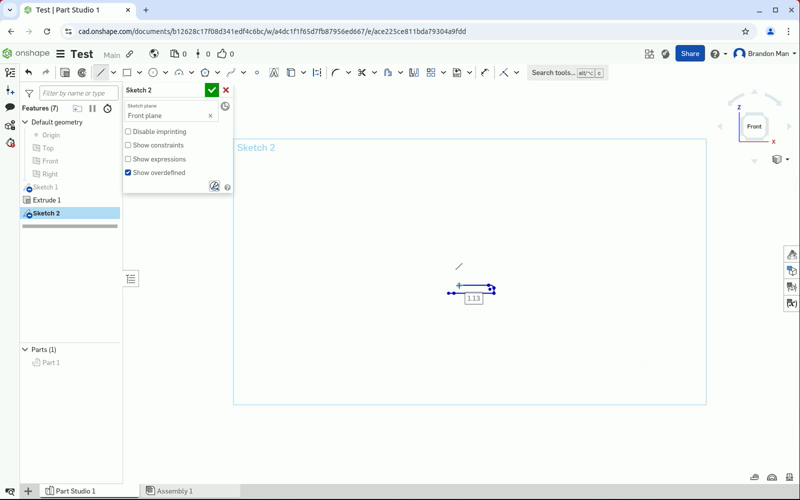
scroll(-6)
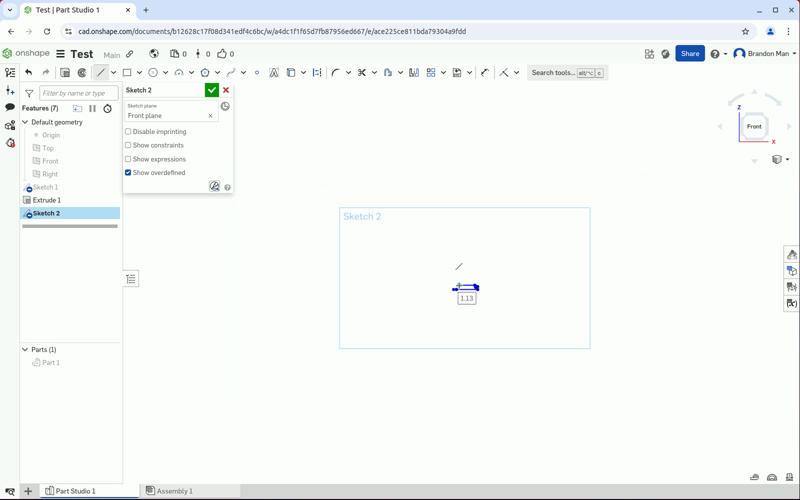
scroll(-6)
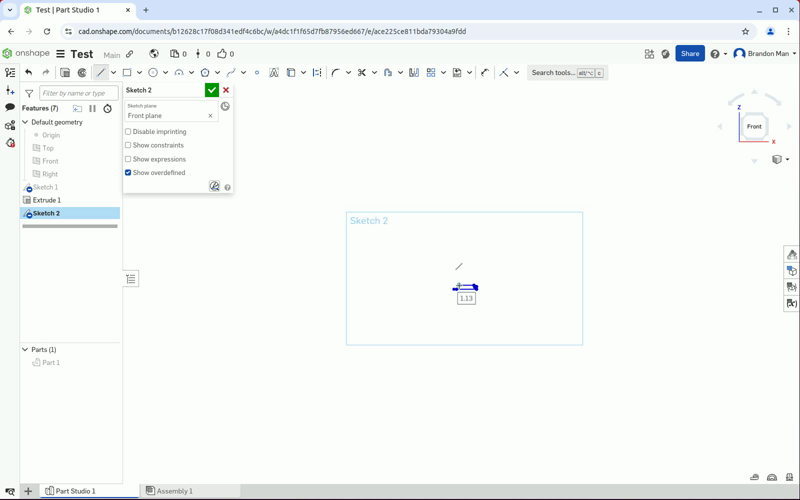
scroll(-6)
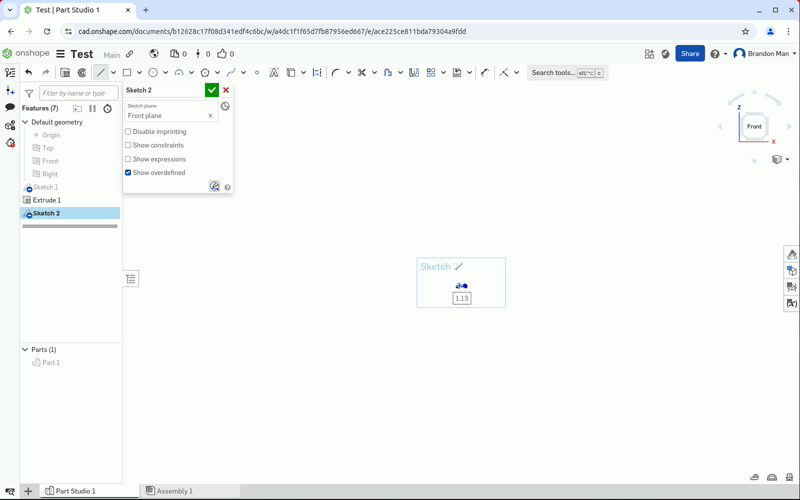
key_up(shift)
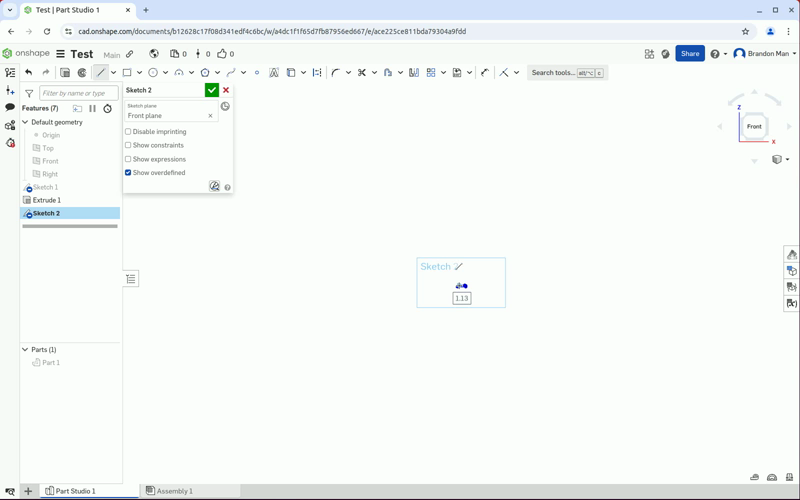
key(esc)
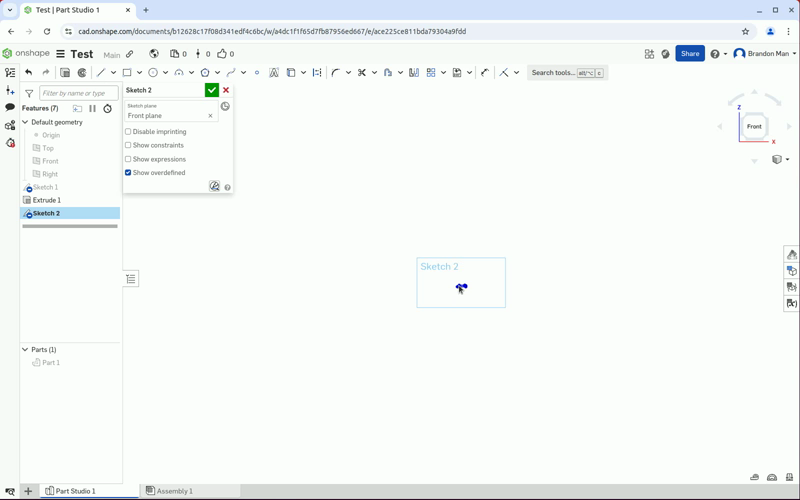
key(a)
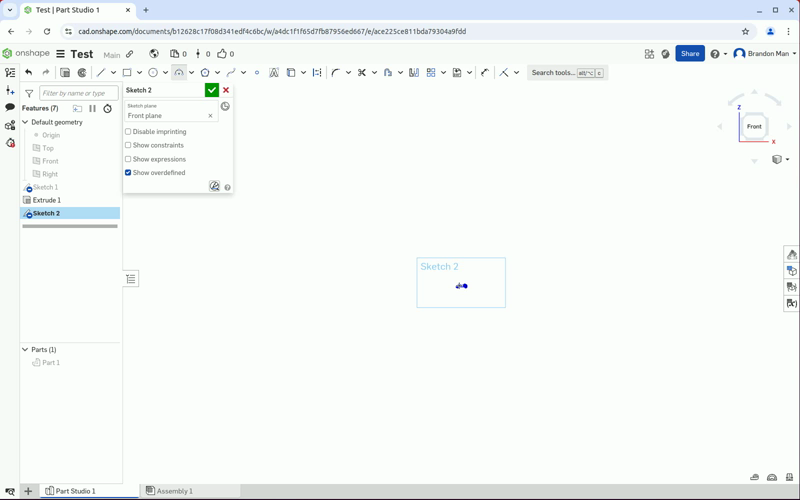
mouse_move(459, 285)
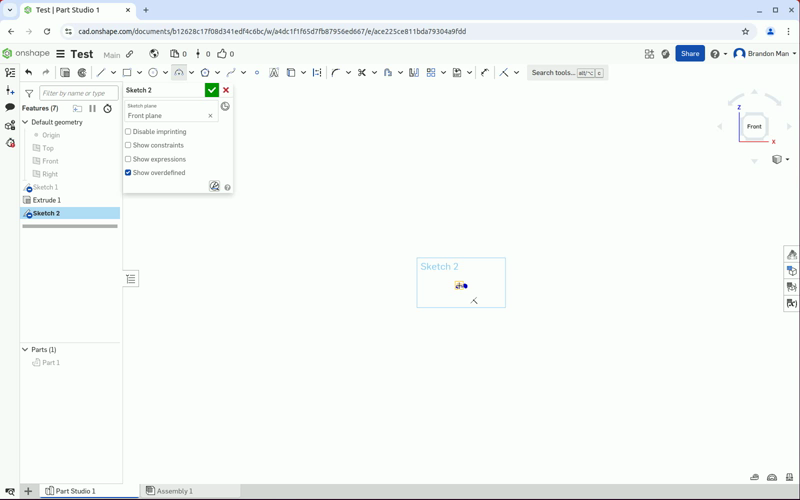
scroll(6)
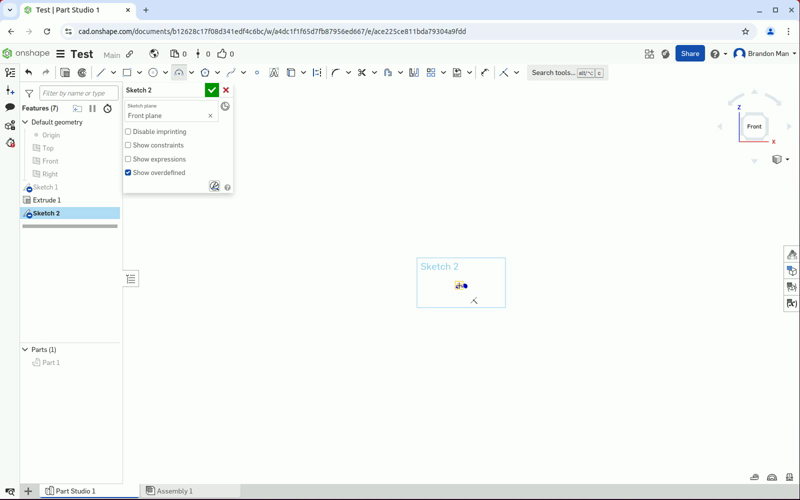
scroll(6)
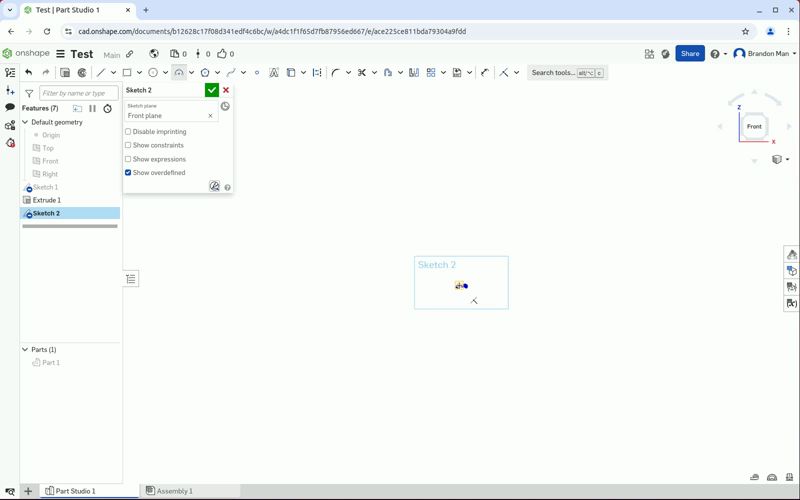
scroll(6)
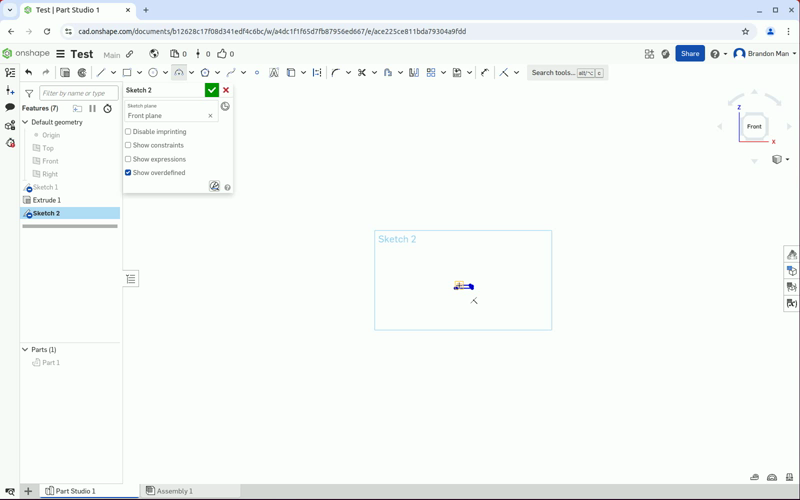
scroll(6)
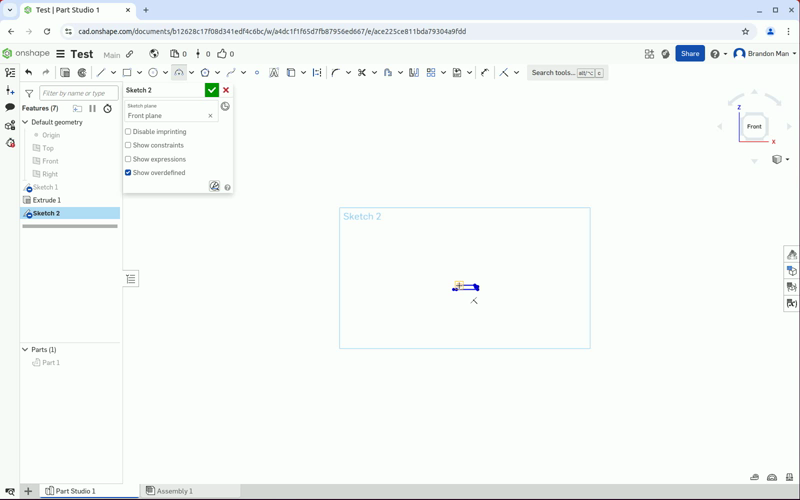
scroll(6)
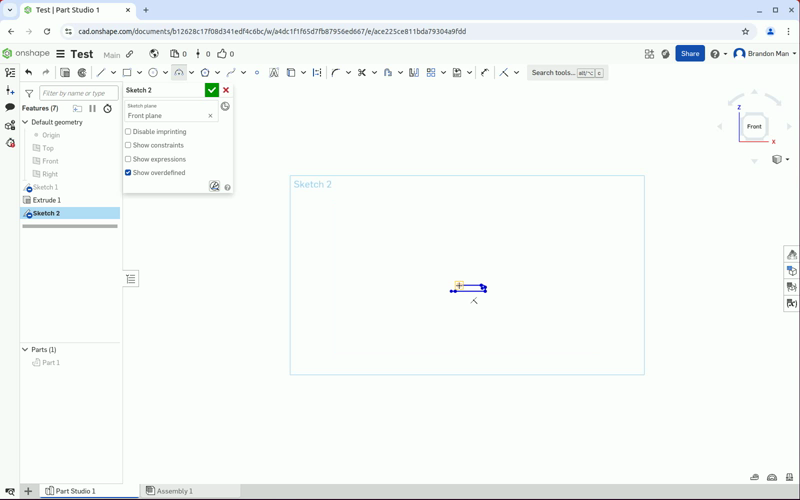
scroll(6)
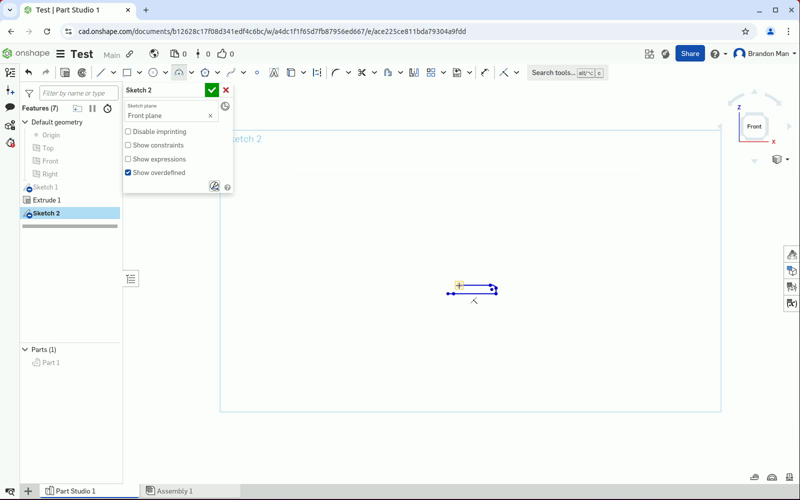
scroll(6)
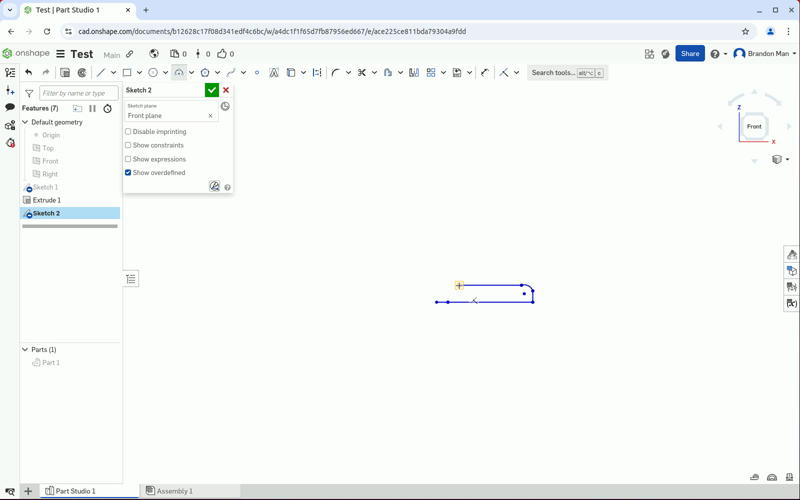
click(459, 285)
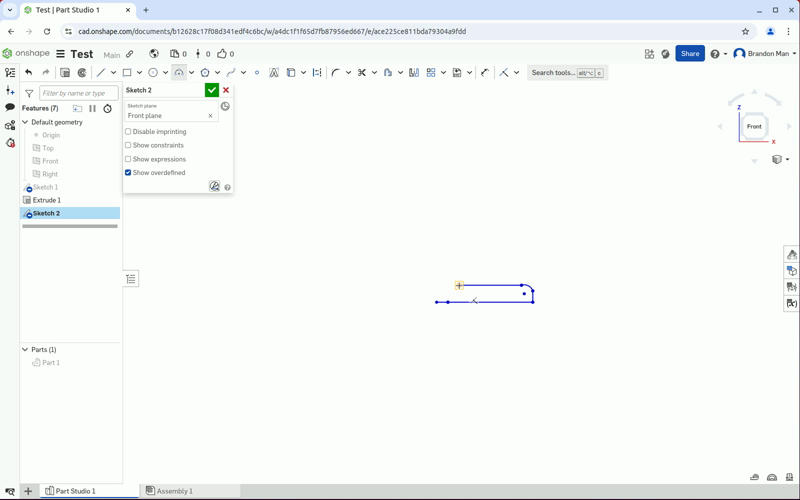
scroll(-6)
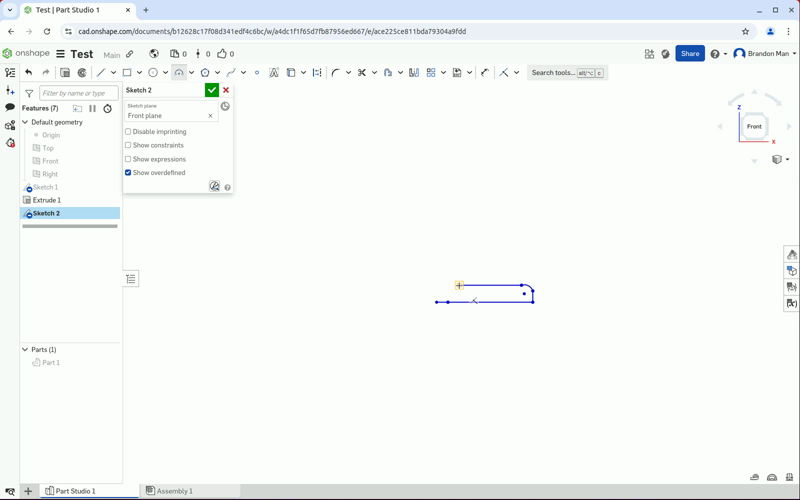
scroll(-6)
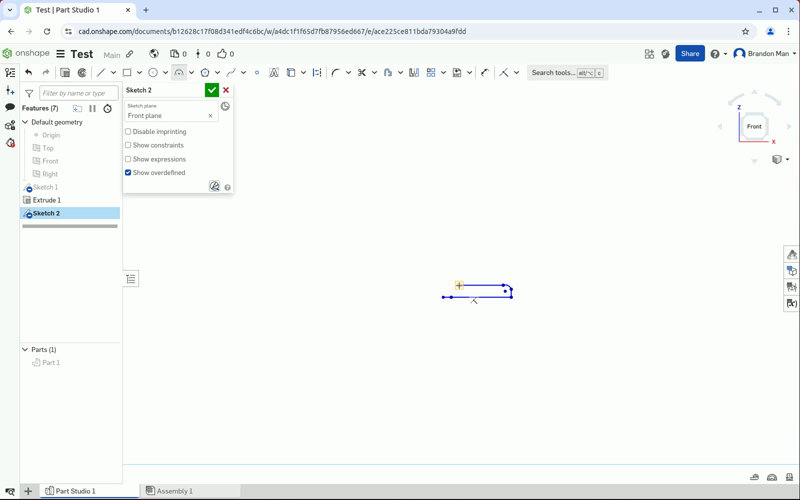
scroll(-6)
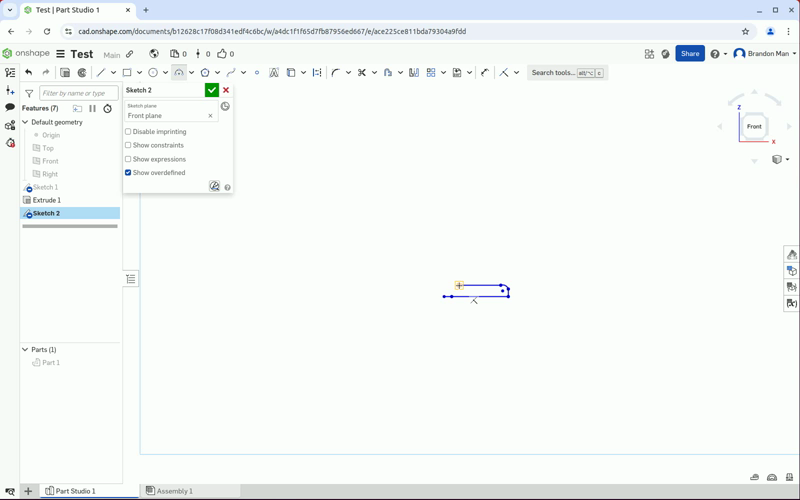
scroll(-6)
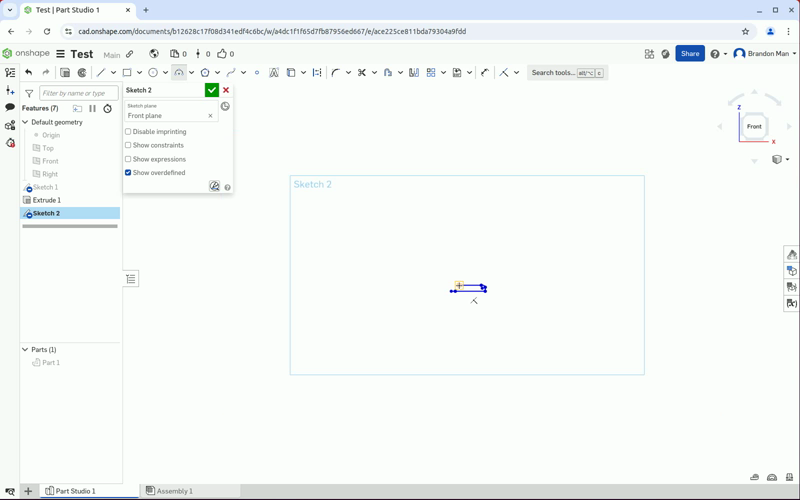
scroll(-6)
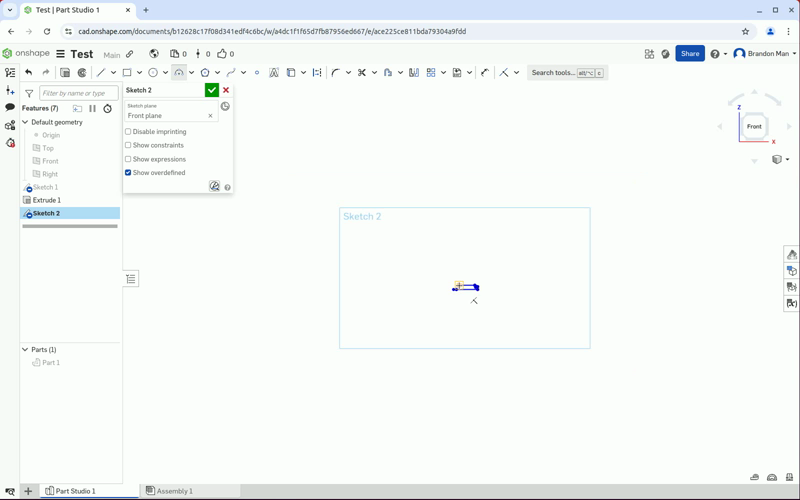
scroll(-6)
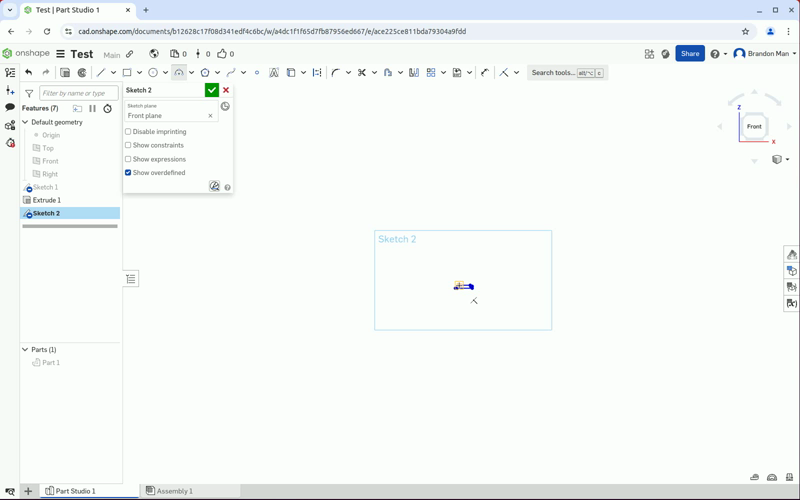
scroll(-6)
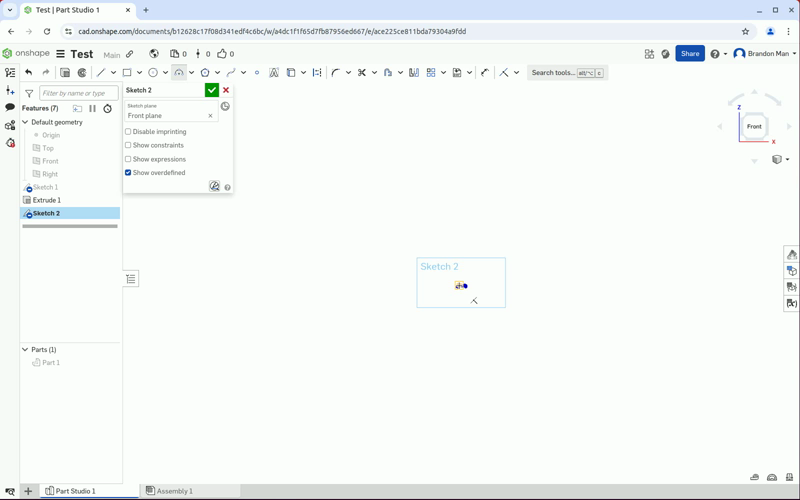
key_down(shift)
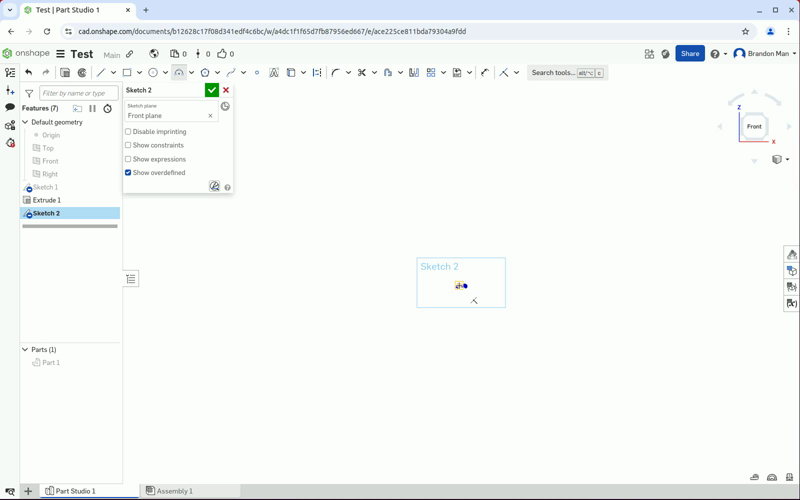
mouse_move(458, 284)
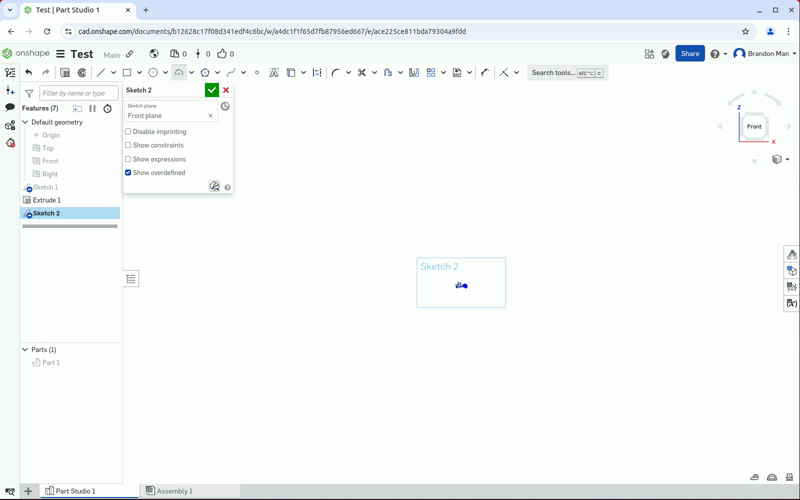
scroll(6)
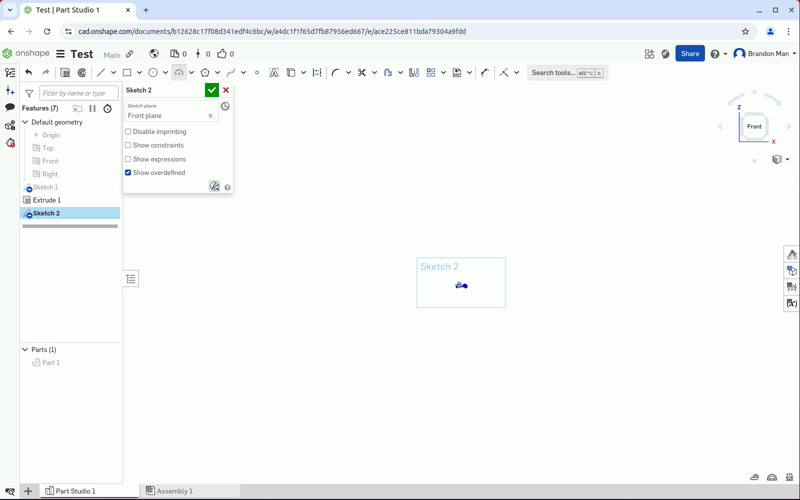
scroll(6)
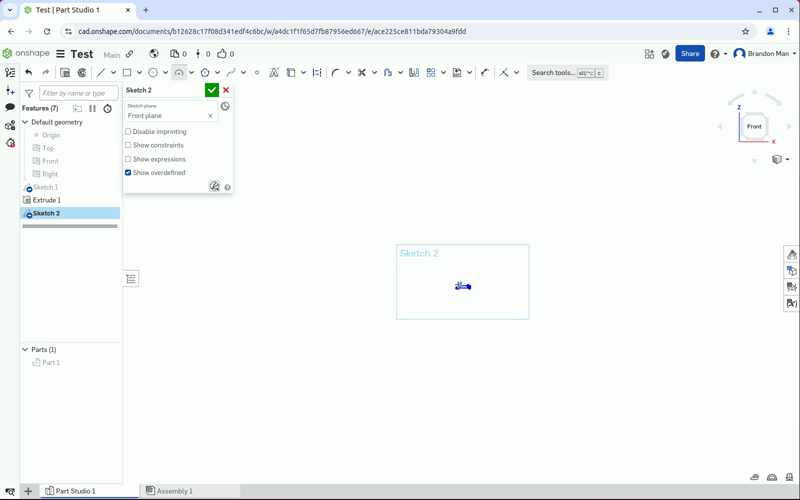
scroll(6)
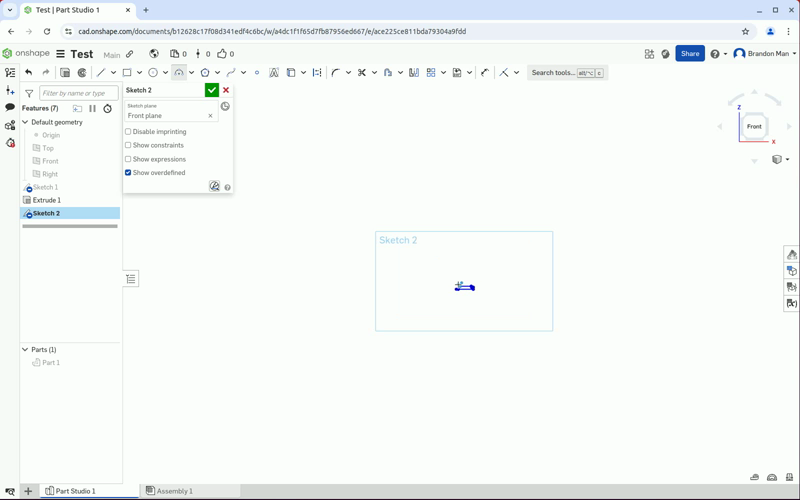
scroll(6)
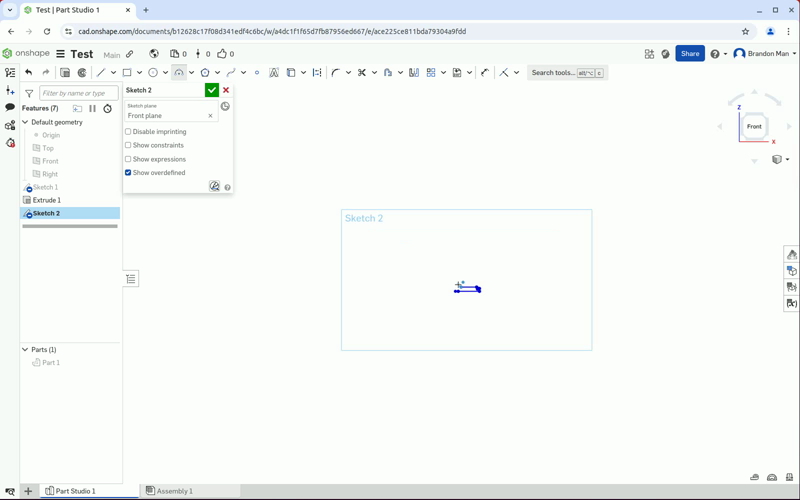
scroll(6)
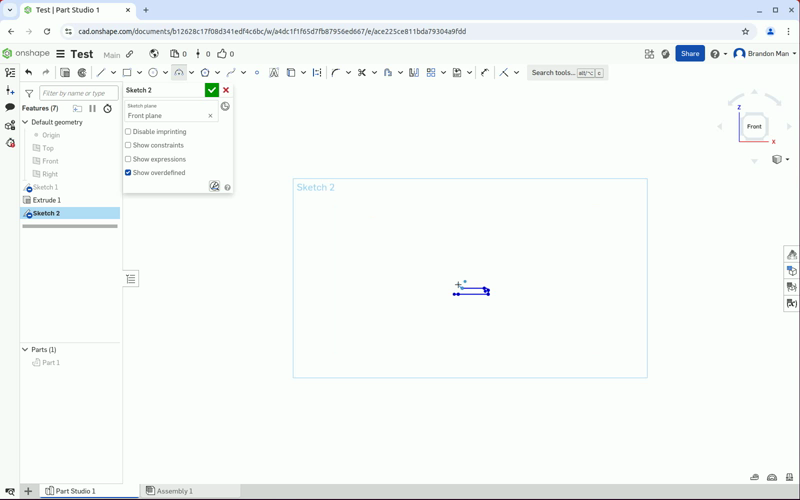
scroll(6)
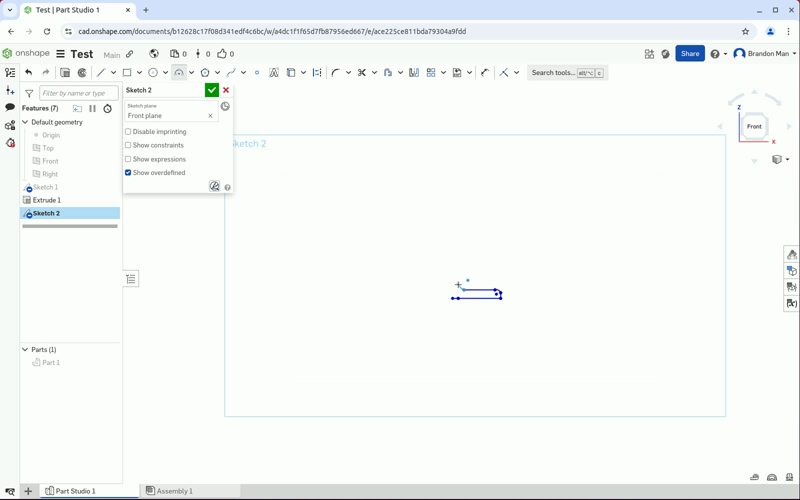
scroll(6)
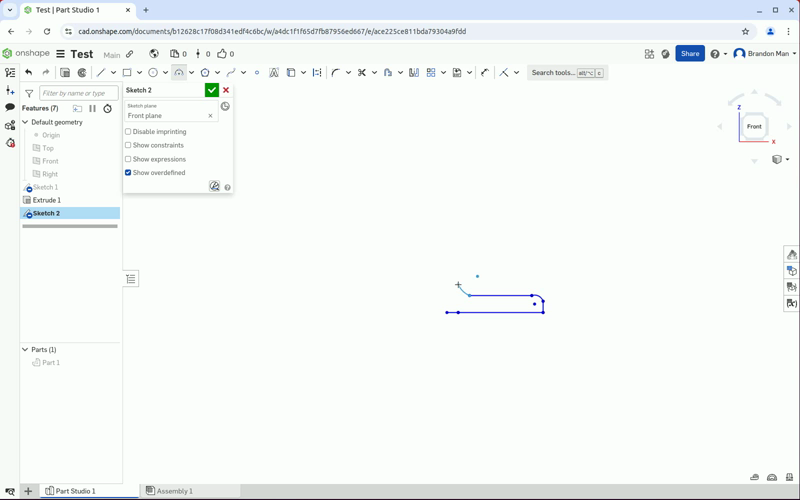
click(458, 284)
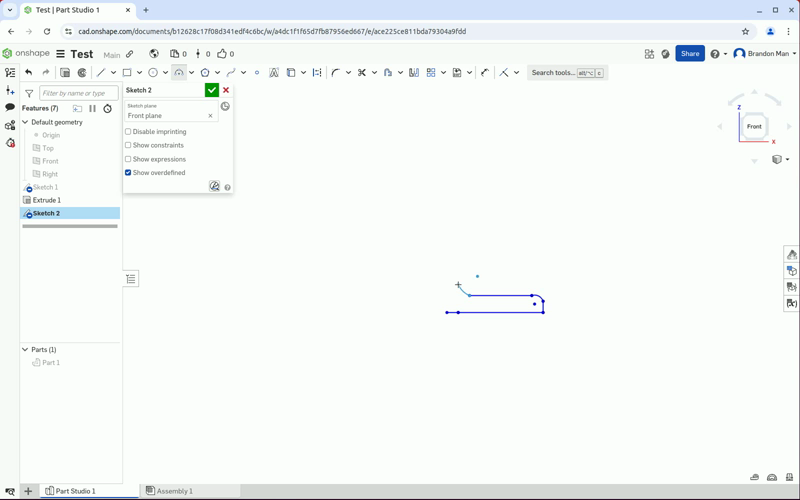
scroll(-6)
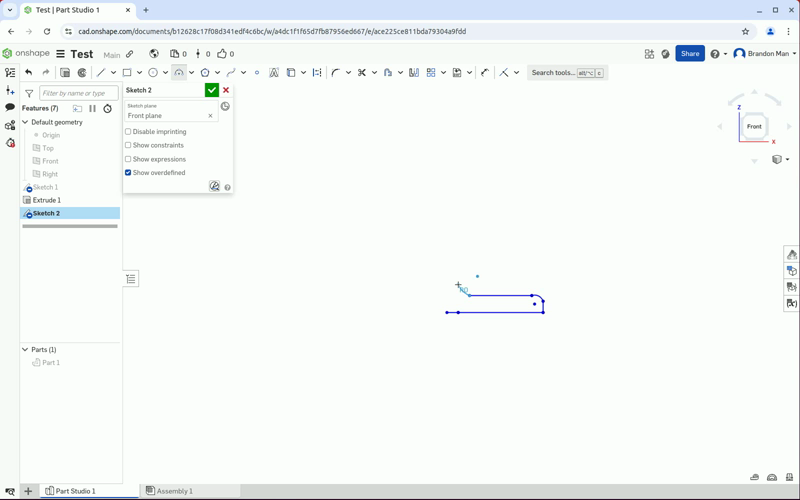
scroll(-6)
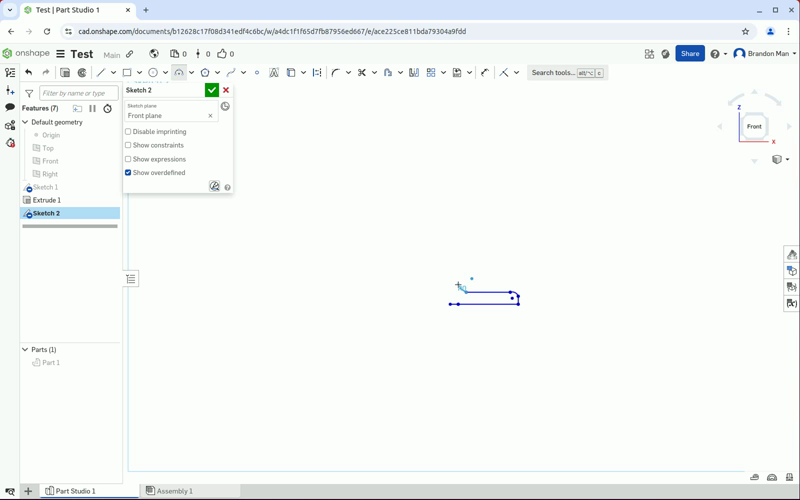
scroll(-6)
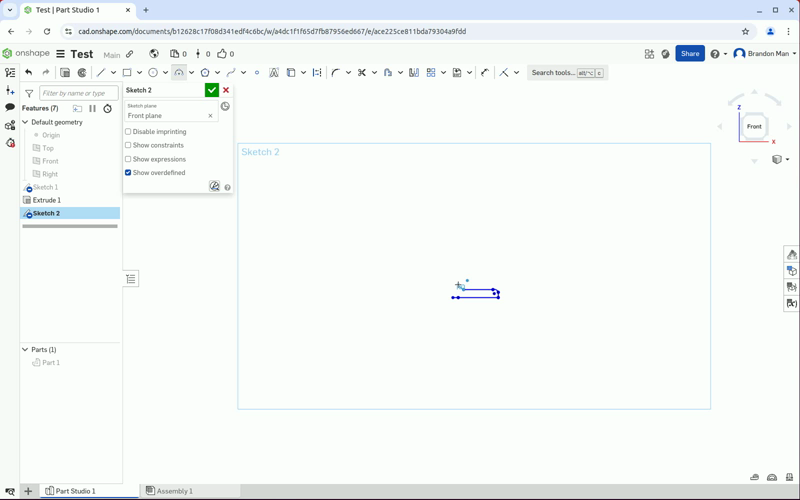
scroll(-6)
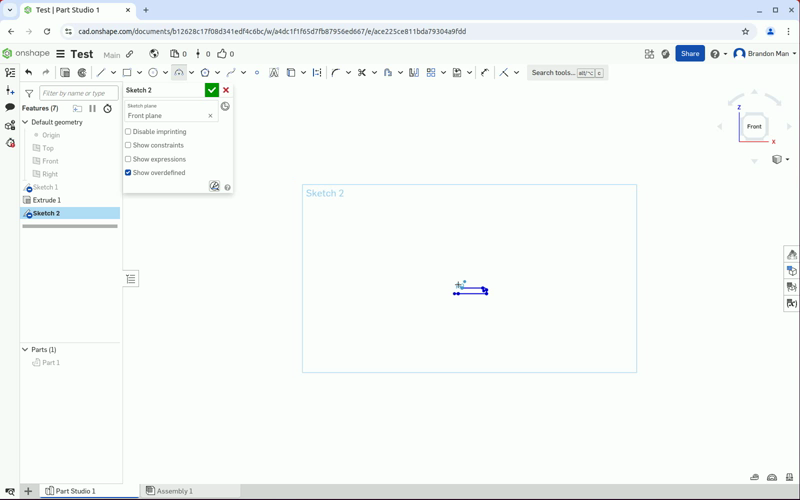
scroll(-6)
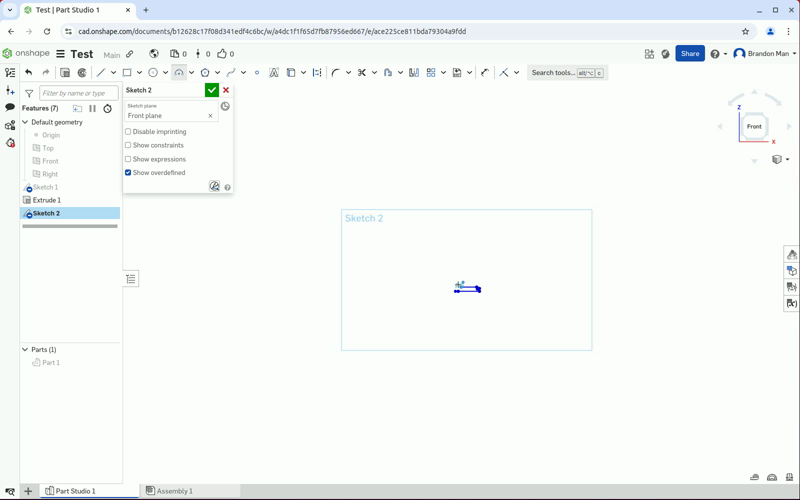
scroll(-6)
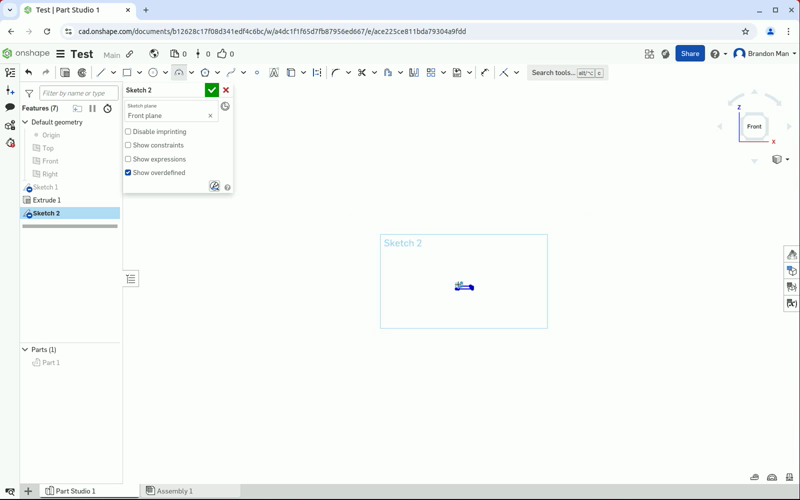
scroll(-6)
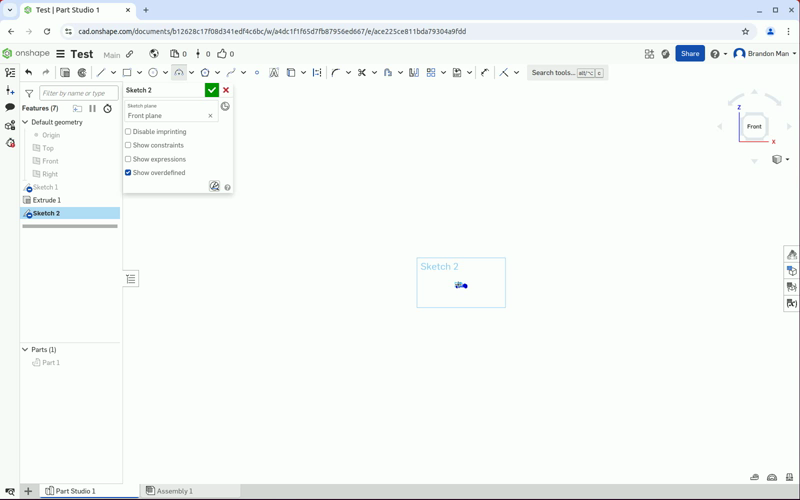
mouse_move(458, 285)
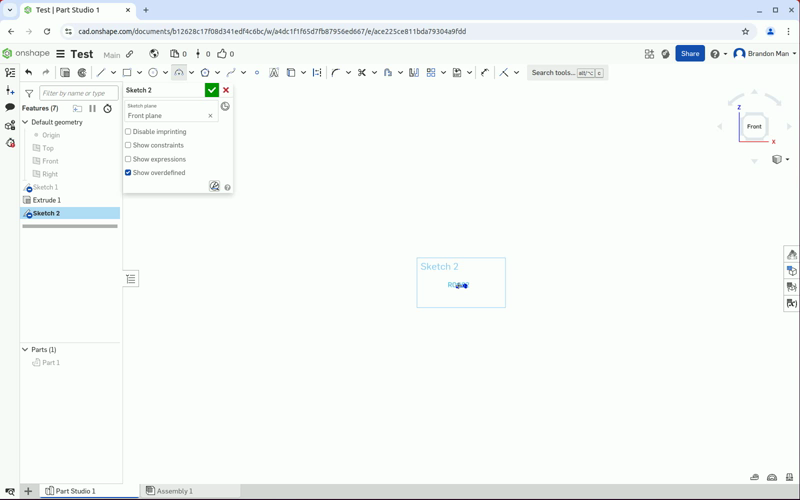
scroll(6)
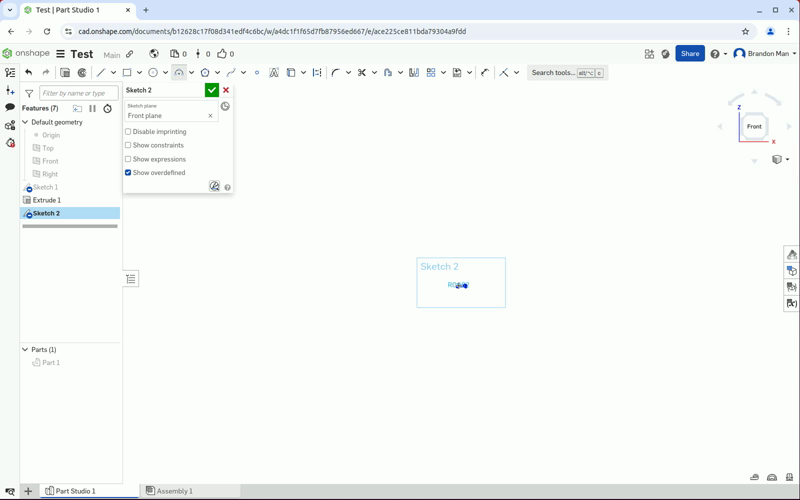
scroll(6)
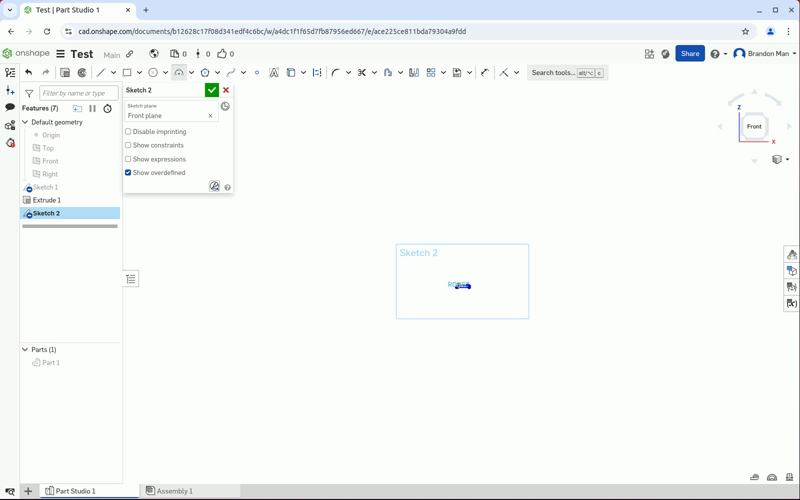
scroll(6)
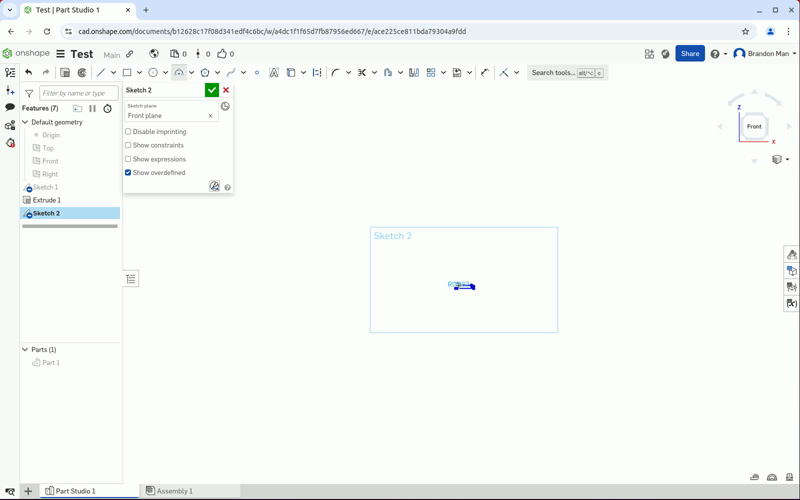
scroll(6)
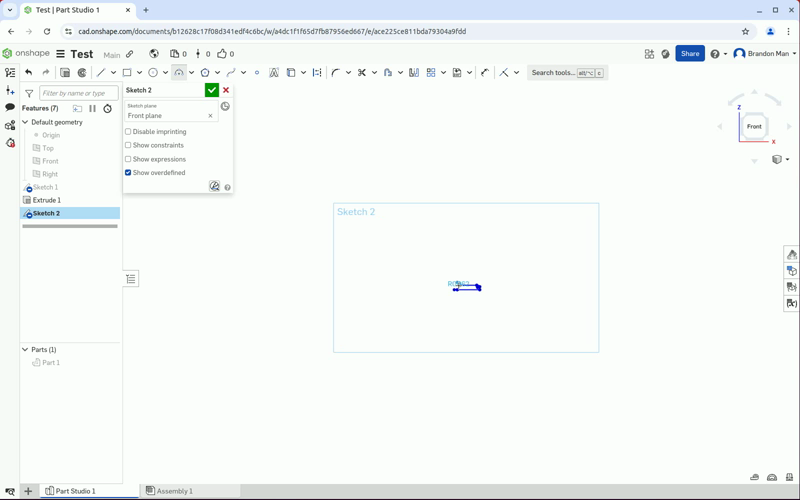
scroll(6)
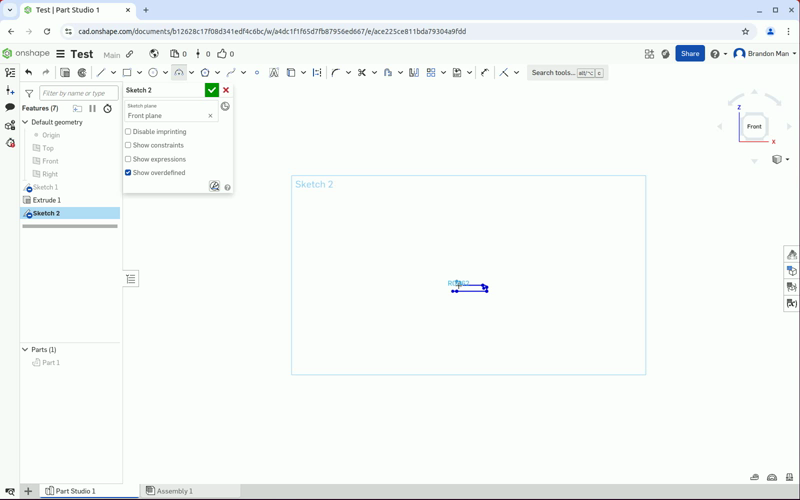
scroll(6)
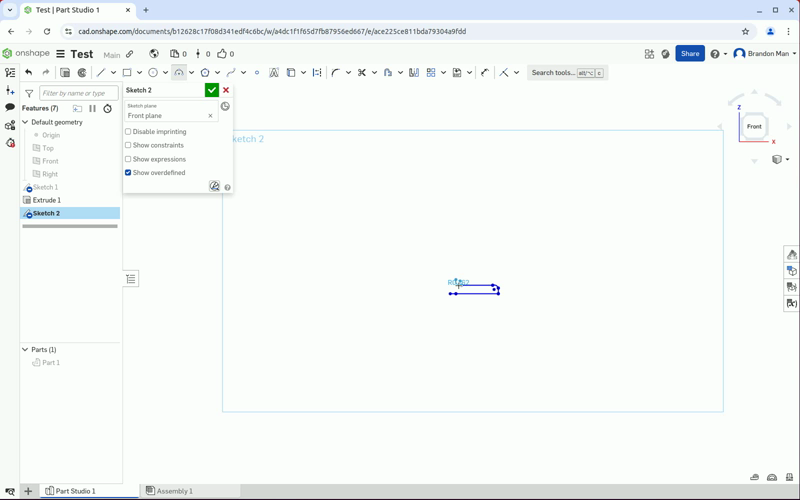
scroll(6)
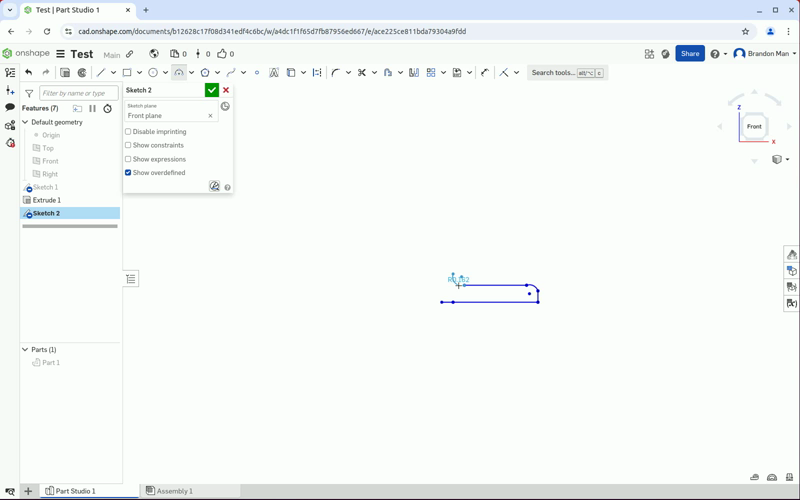
click(458, 285)
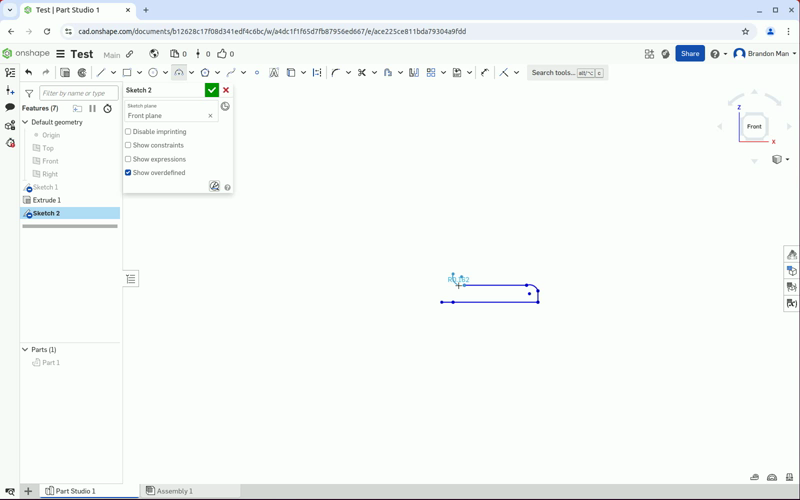
scroll(-6)
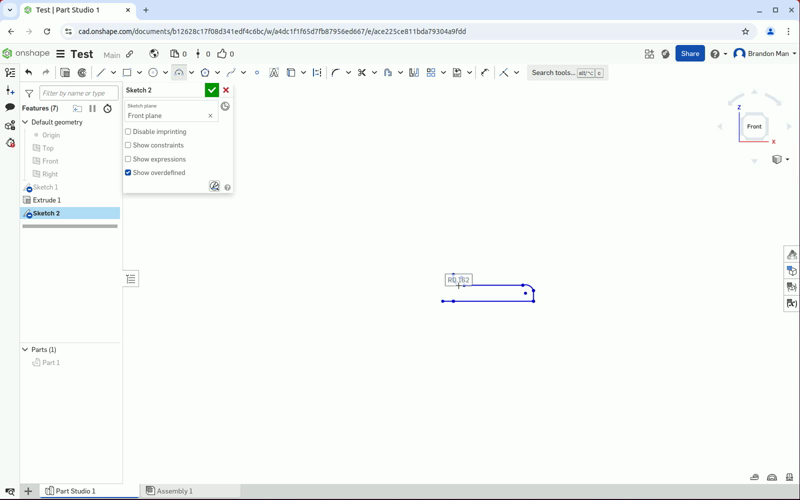
scroll(-6)
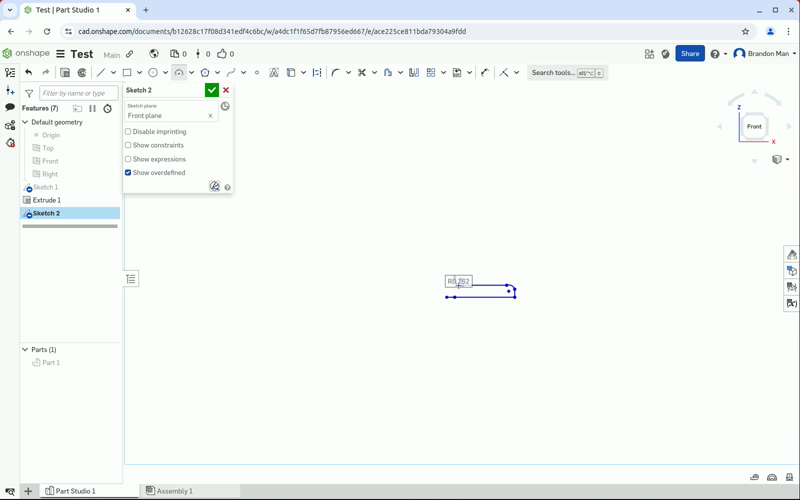
scroll(-6)
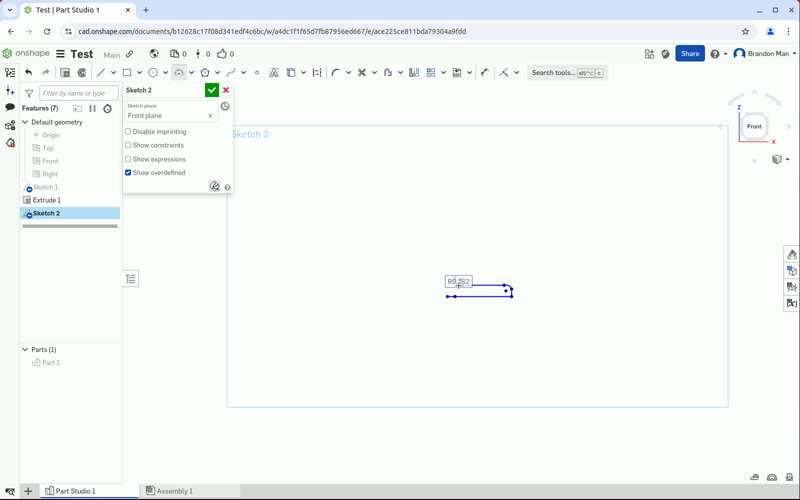
scroll(-6)
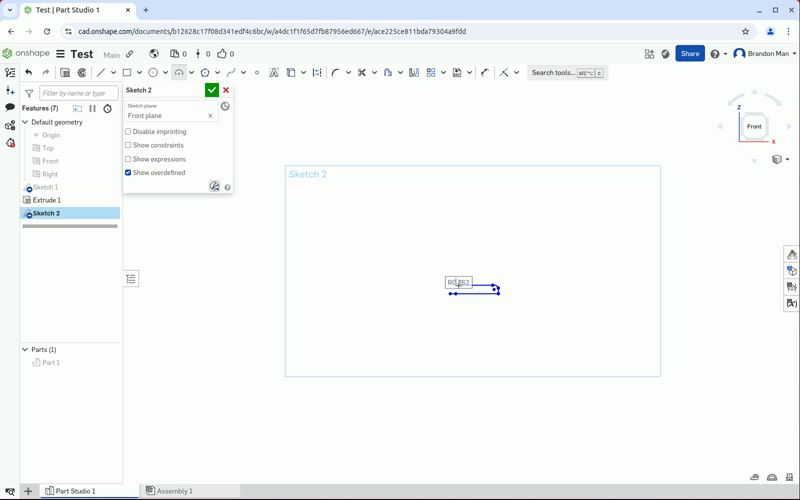
scroll(-6)
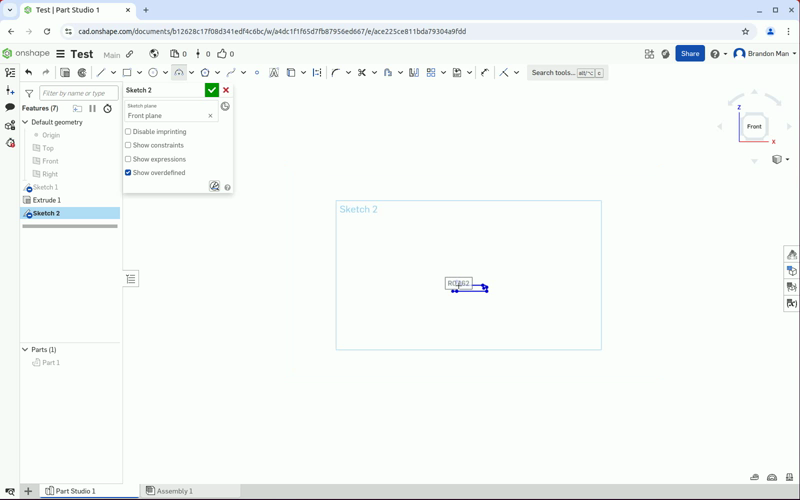
scroll(-6)
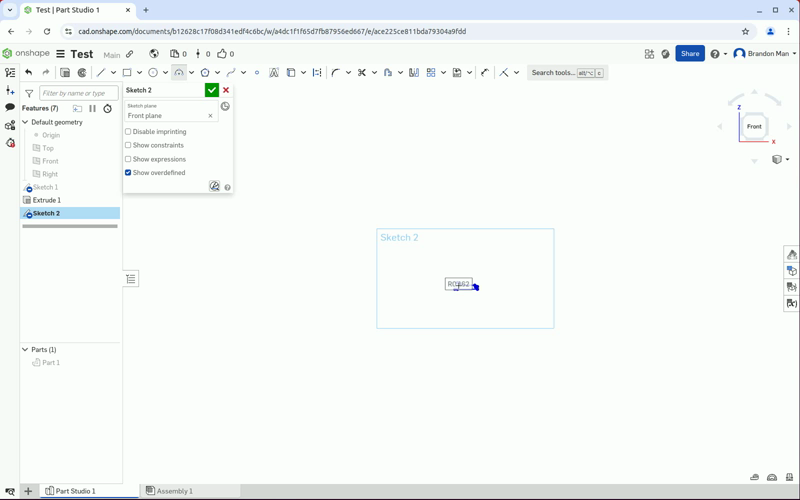
scroll(-6)
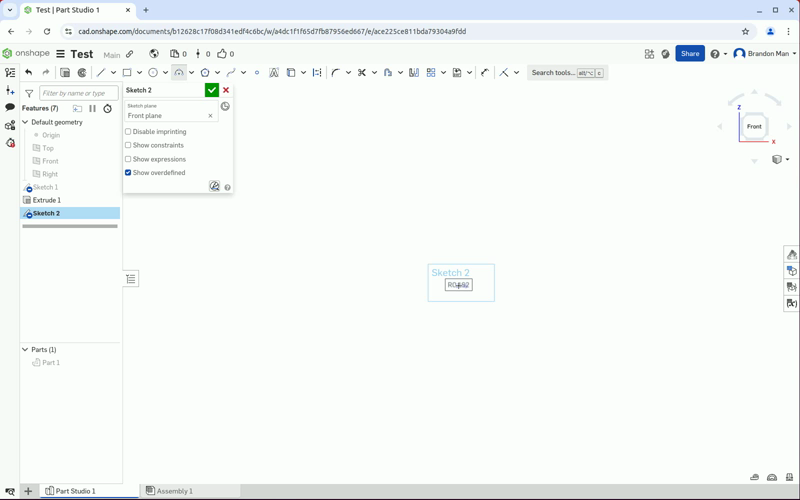
key_up(shift)
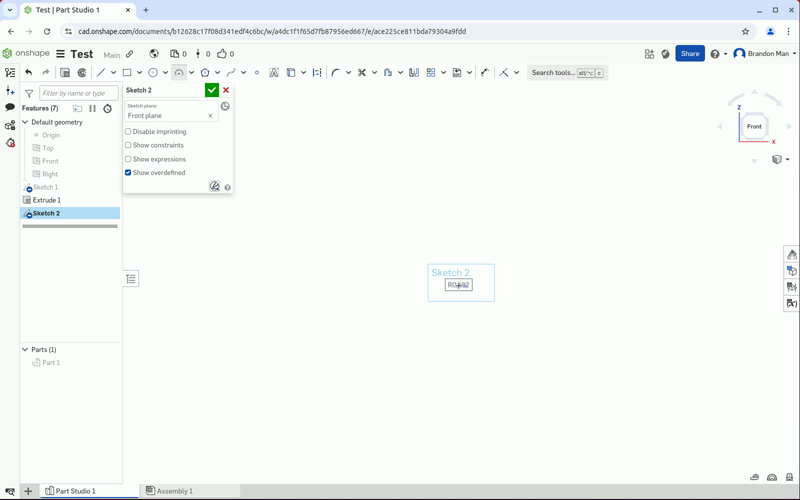
key(esc)
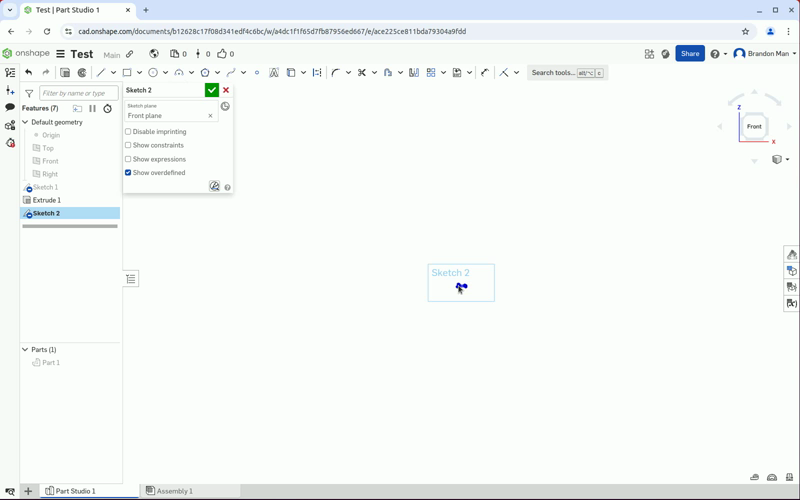
key(l)
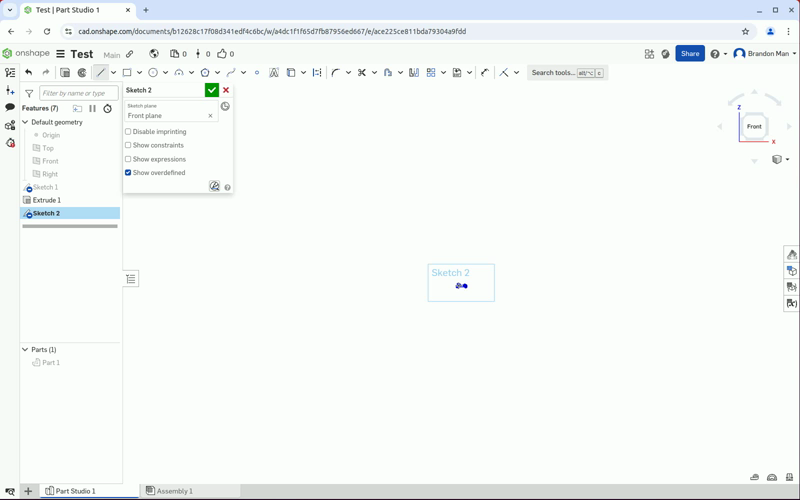
mouse_move(458, 284)
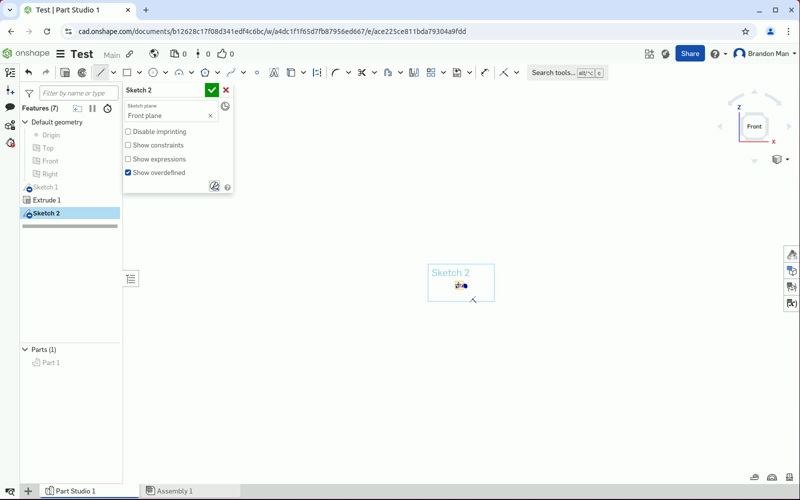
scroll(6)
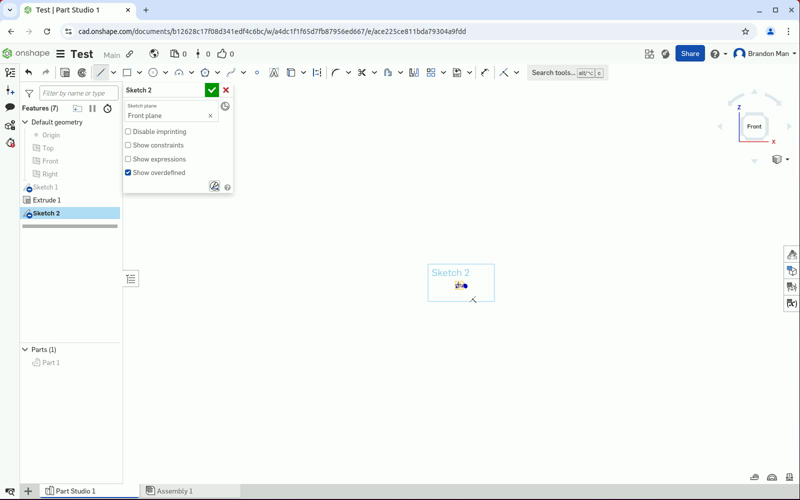
scroll(6)
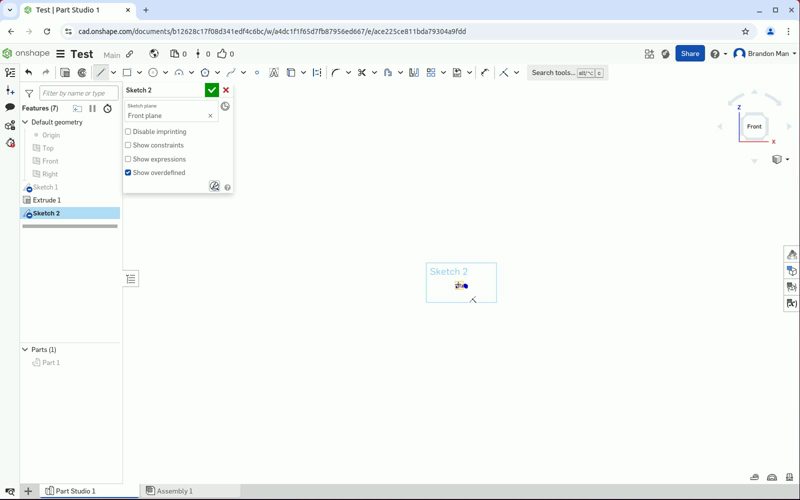
scroll(6)
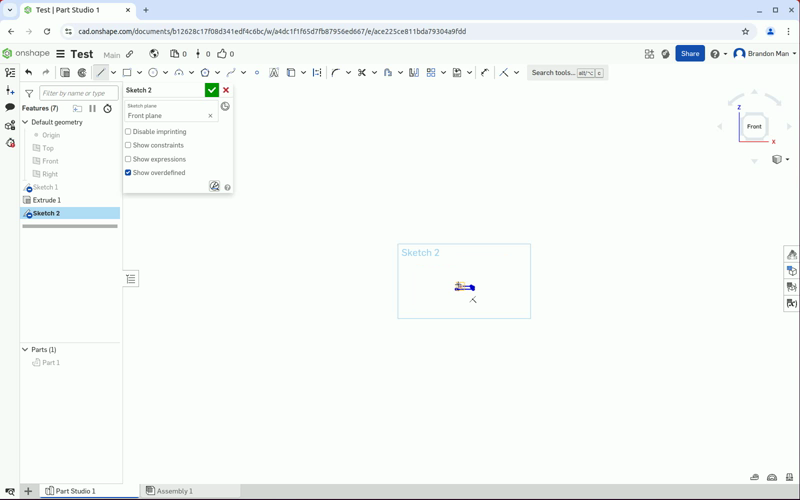
scroll(6)
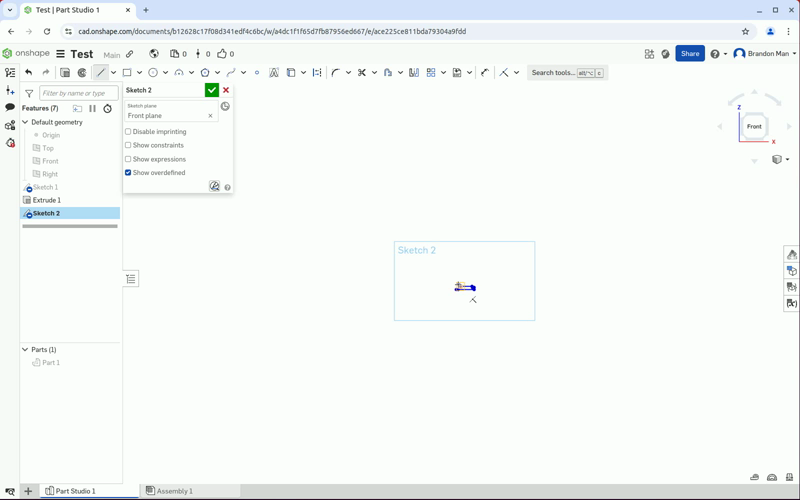
scroll(6)
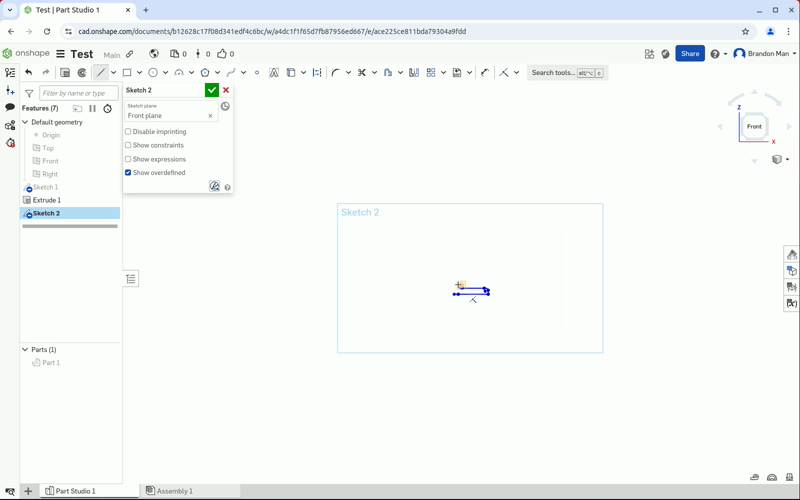
scroll(6)
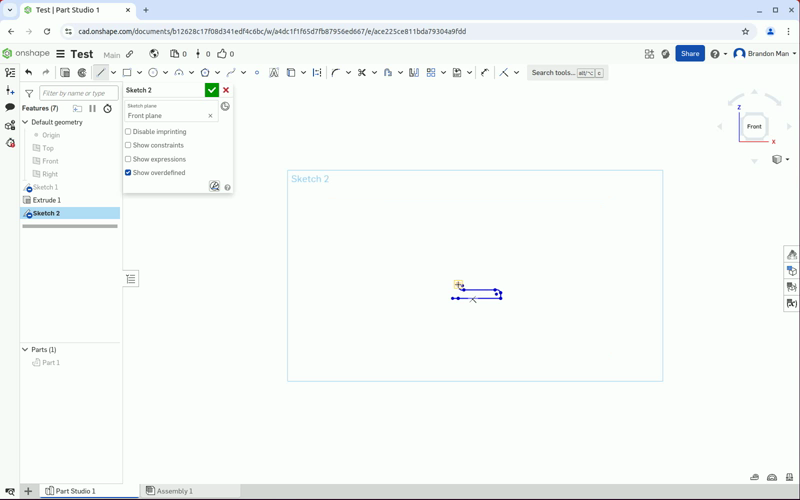
scroll(6)
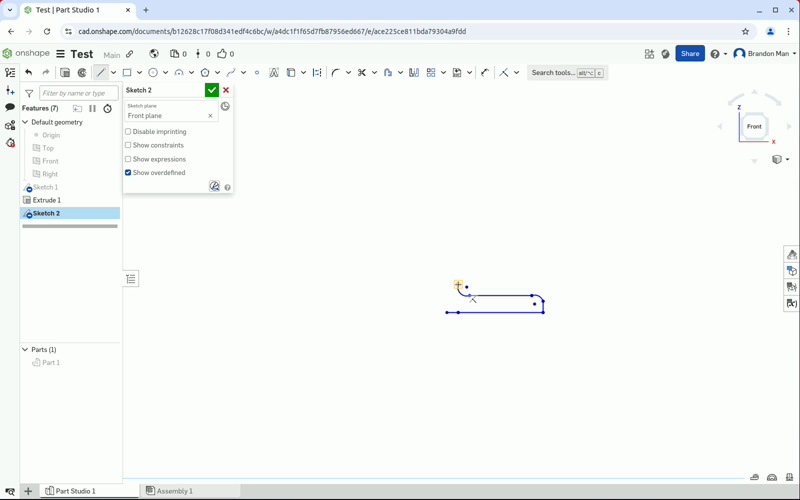
click(458, 284)
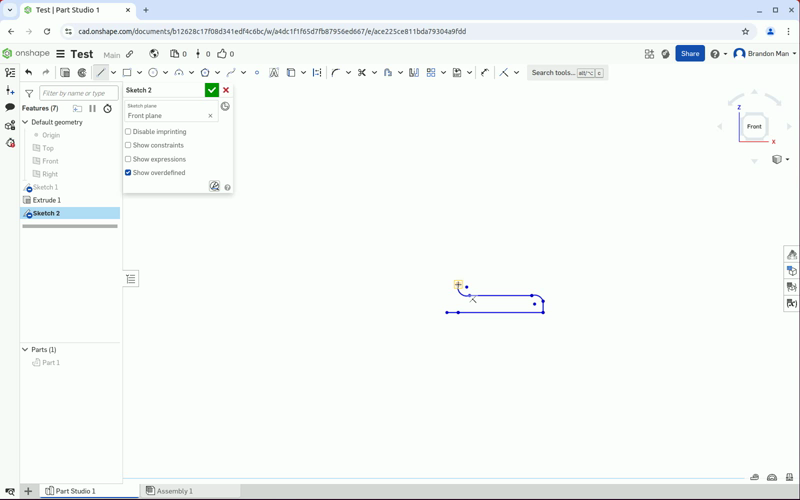
scroll(-6)
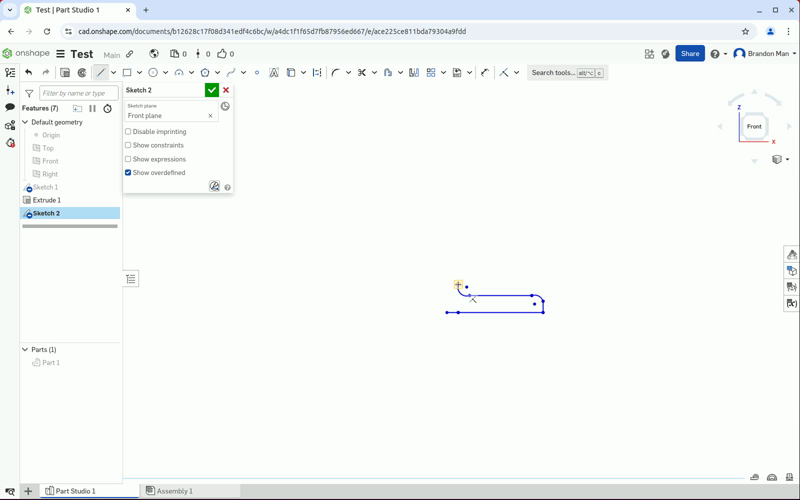
scroll(-6)
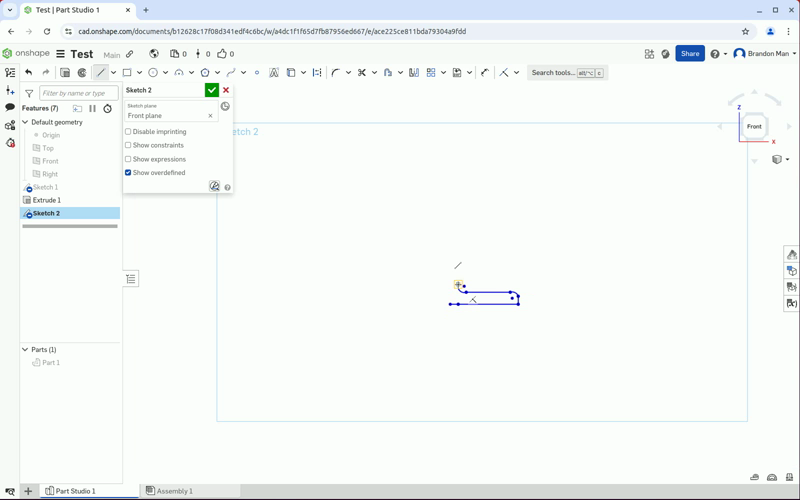
scroll(-6)
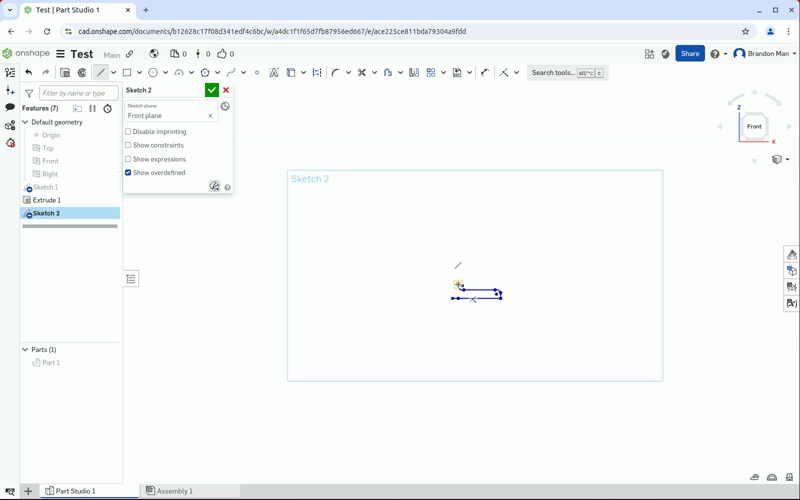
scroll(-6)
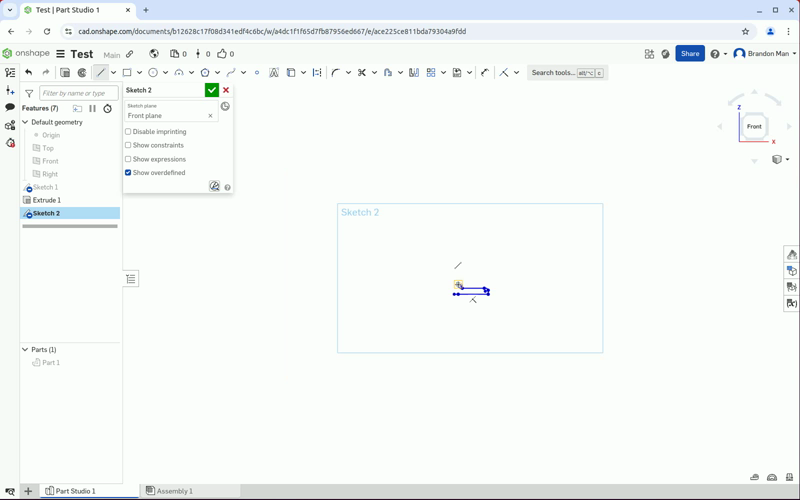
scroll(-6)
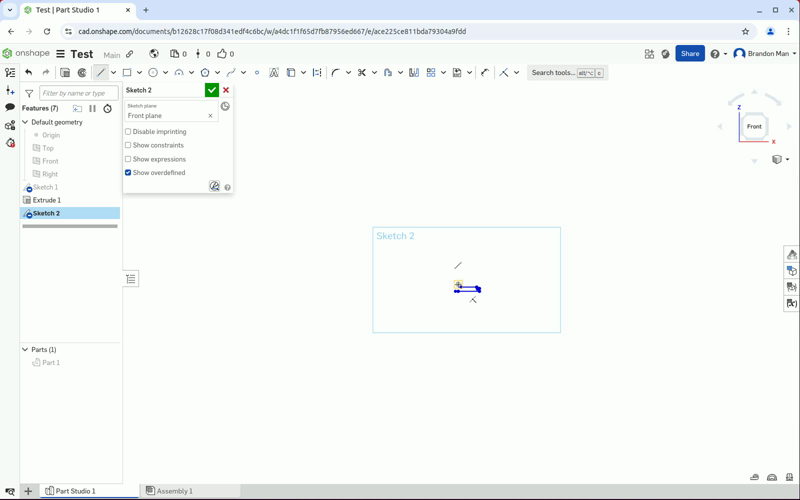
scroll(-6)
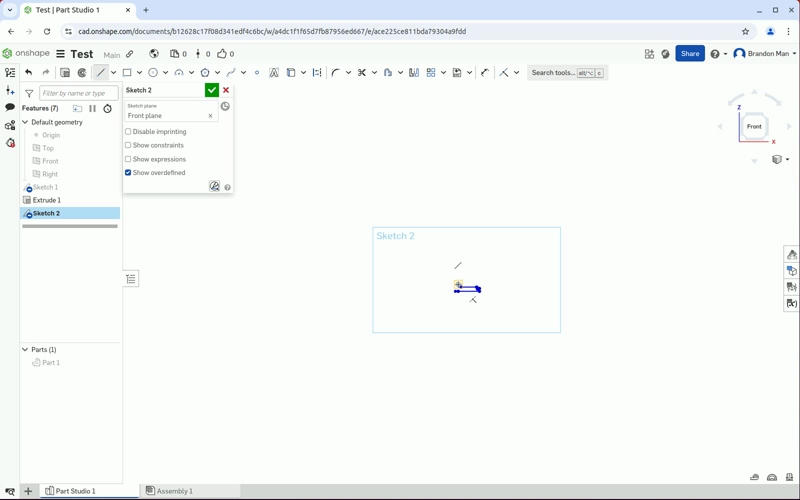
scroll(-6)
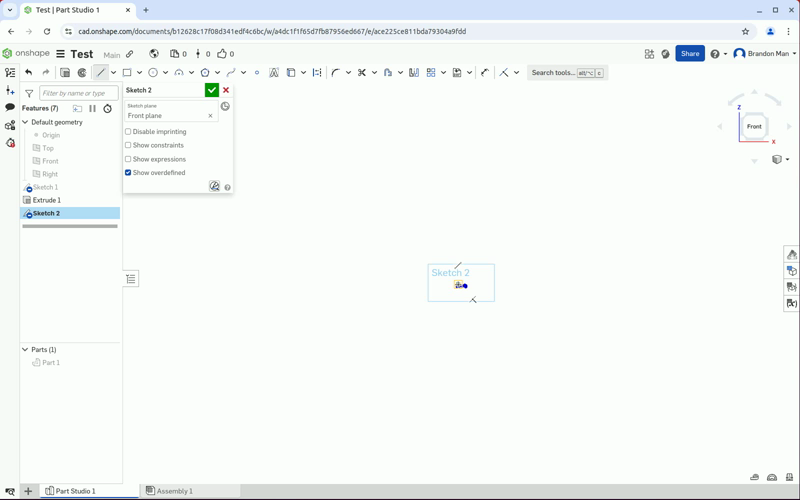
key_down(shift)
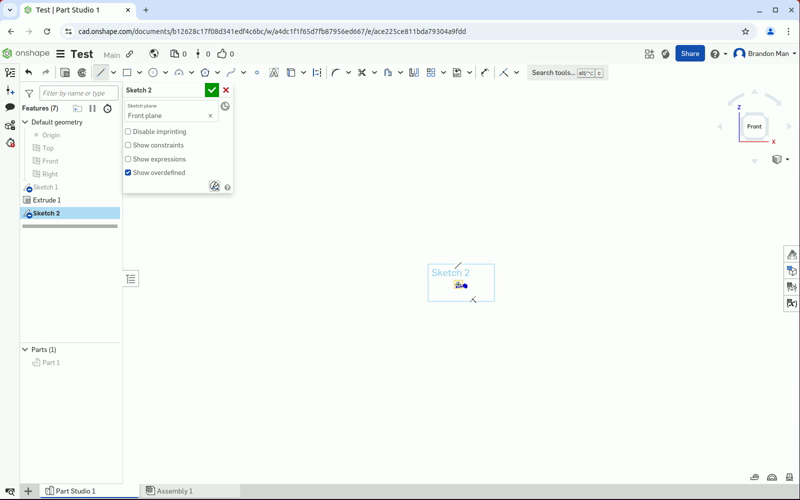
mouse_move(488, 284)
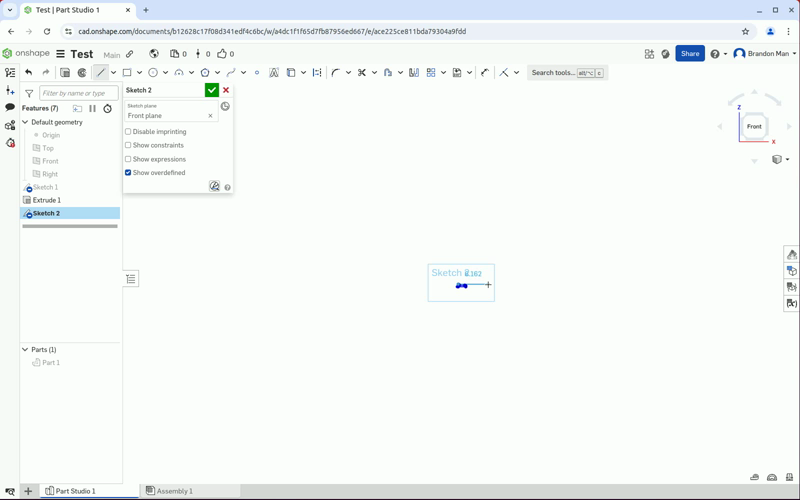
mouse_move(458, 282)
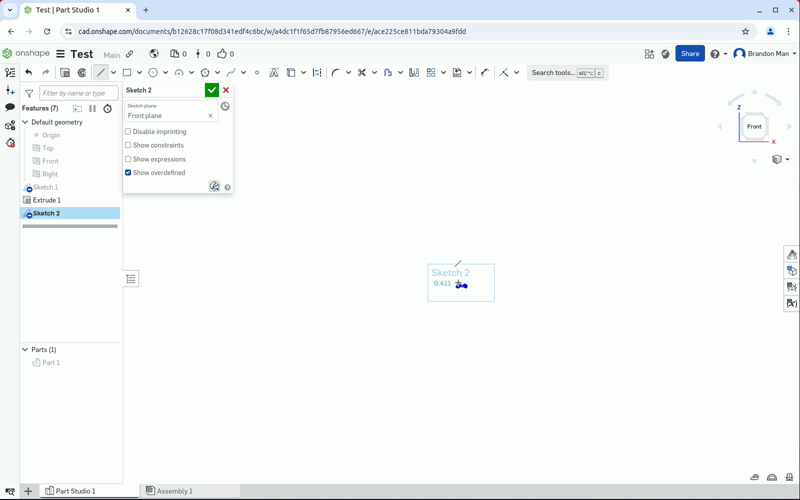
scroll(6)
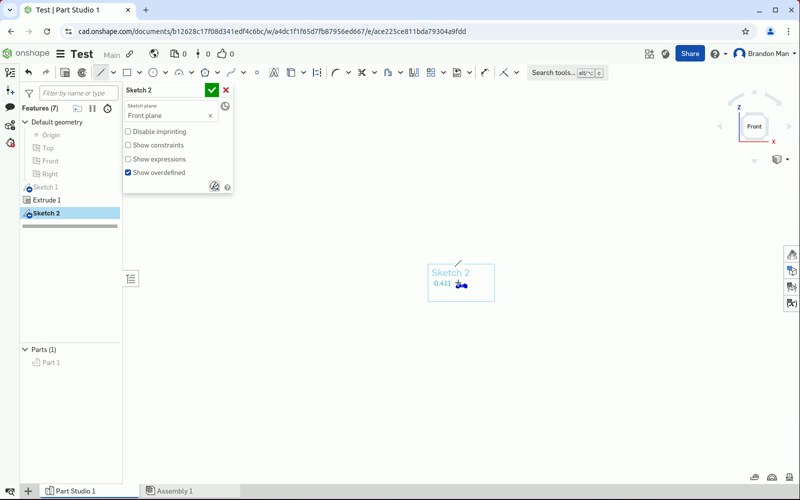
scroll(6)
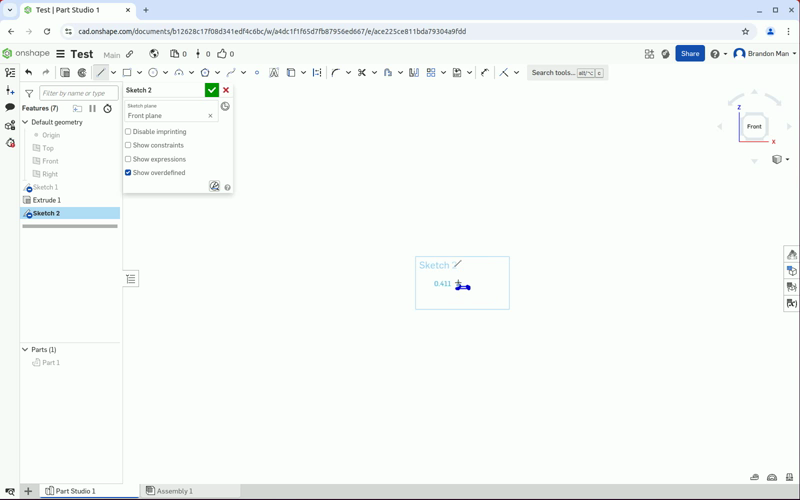
scroll(6)
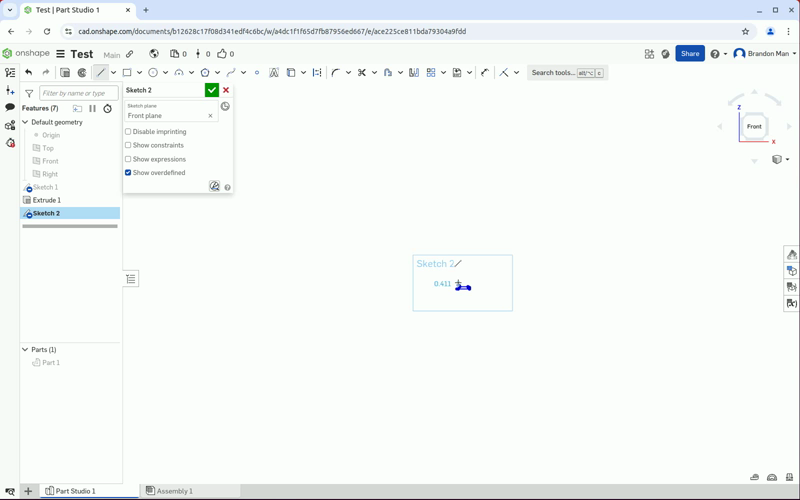
scroll(6)
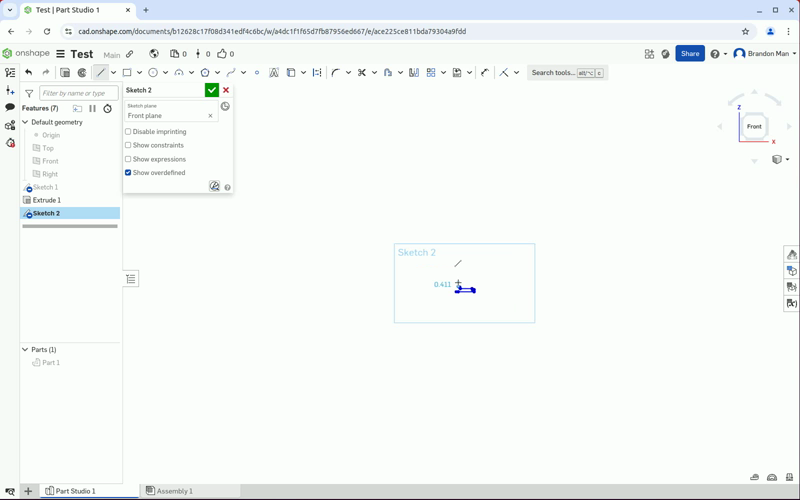
scroll(6)
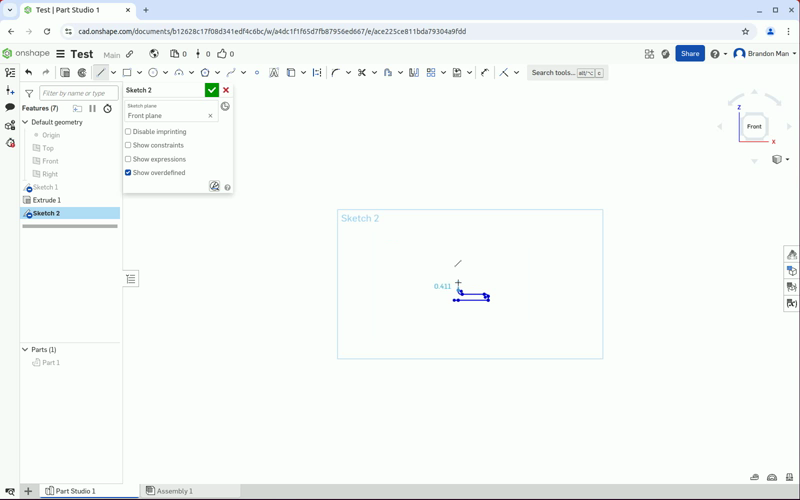
scroll(6)
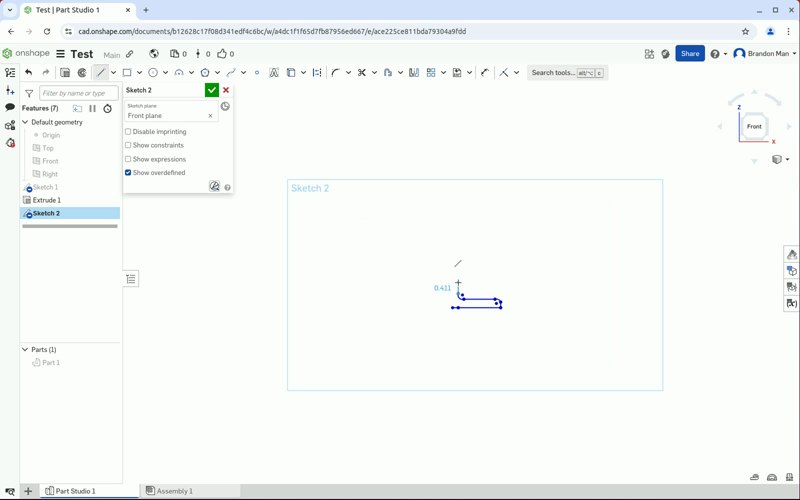
scroll(6)
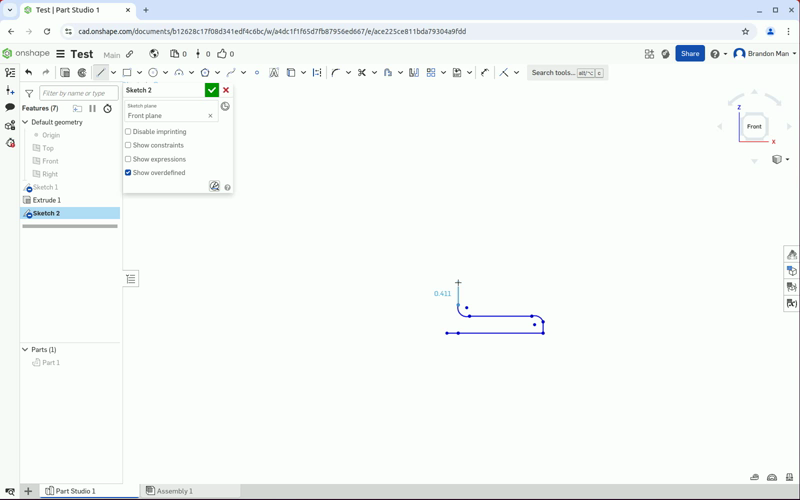
click(458, 282)
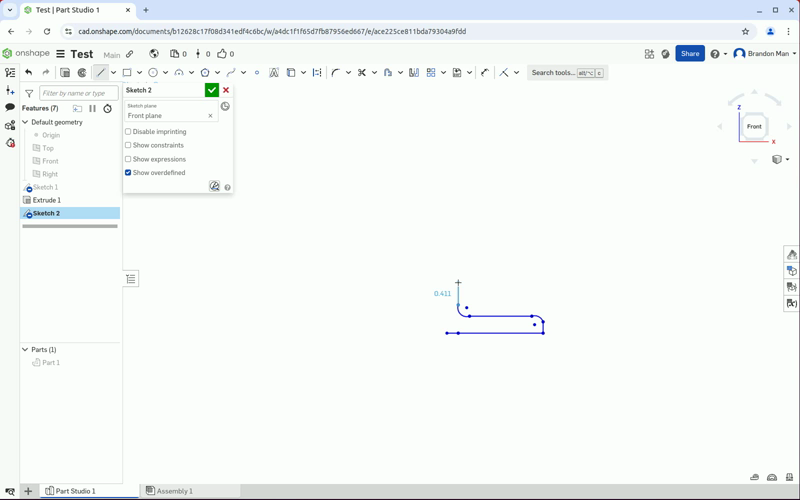
scroll(-6)
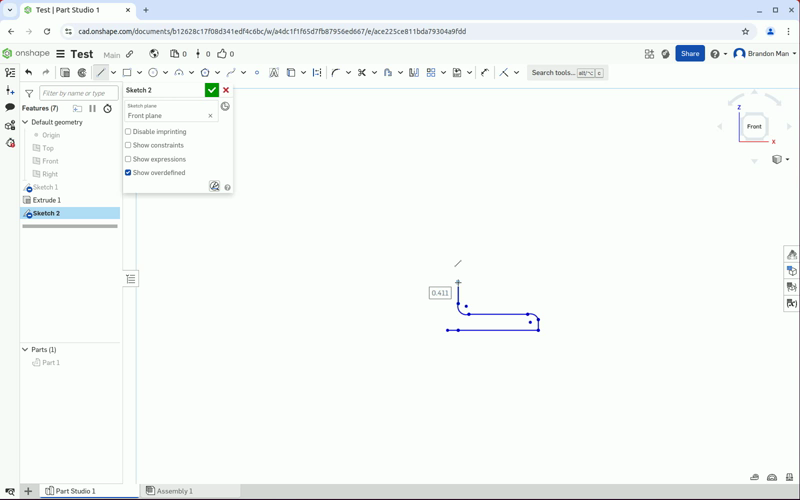
scroll(-6)
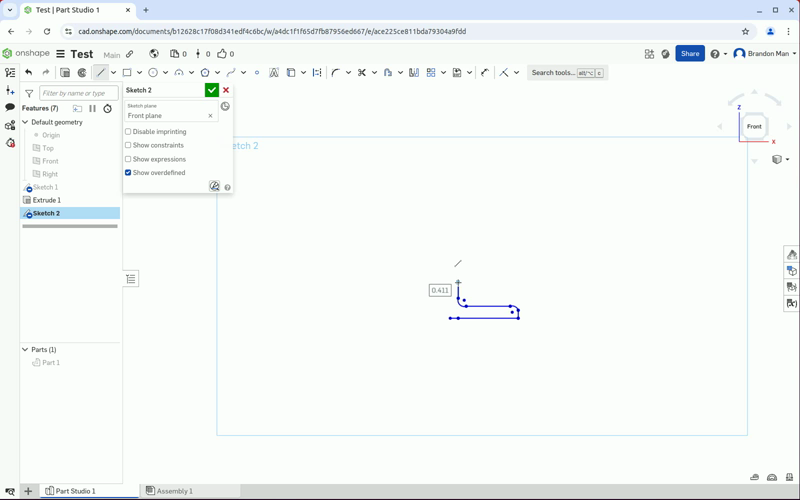
scroll(-6)
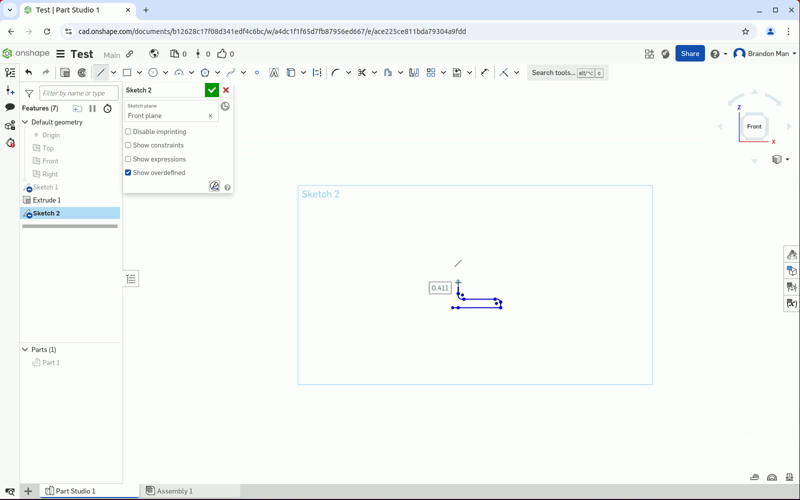
scroll(-6)
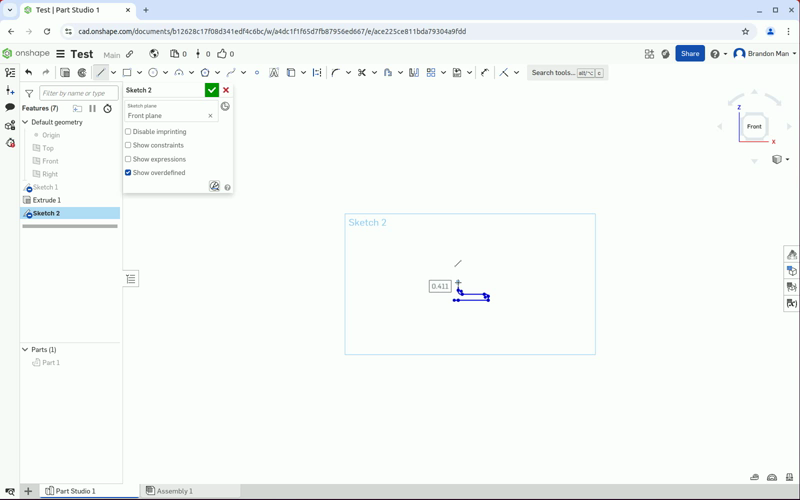
scroll(-6)
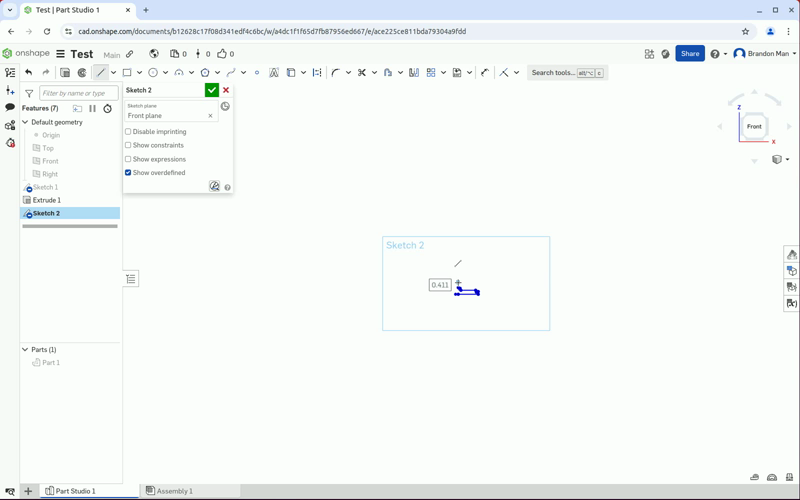
scroll(-6)
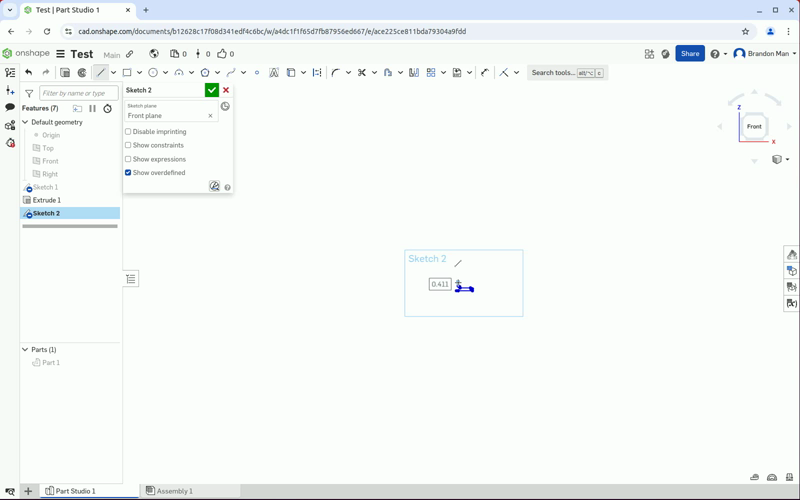
scroll(-6)
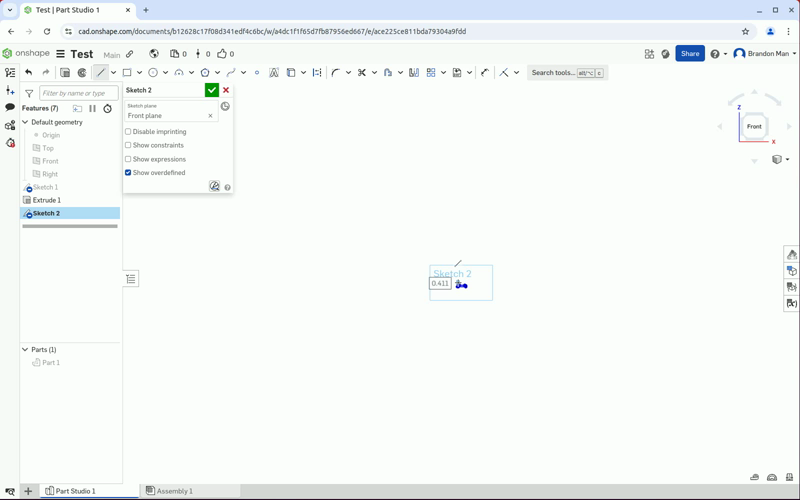
key_up(shift)
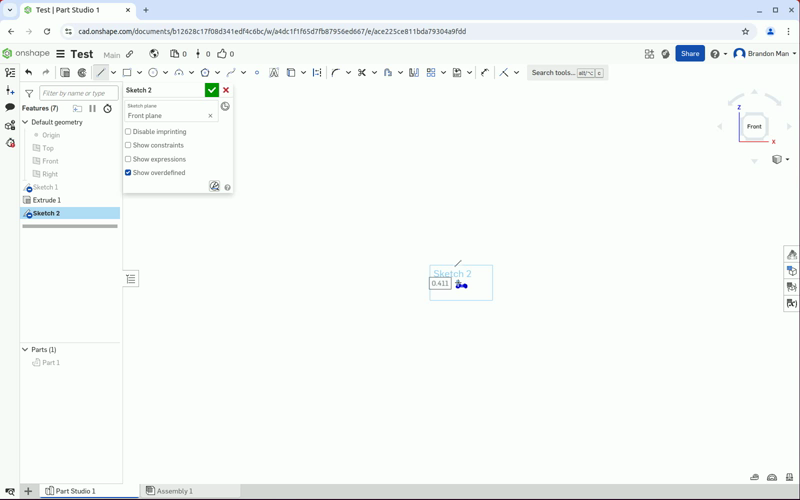
key_down(shift)
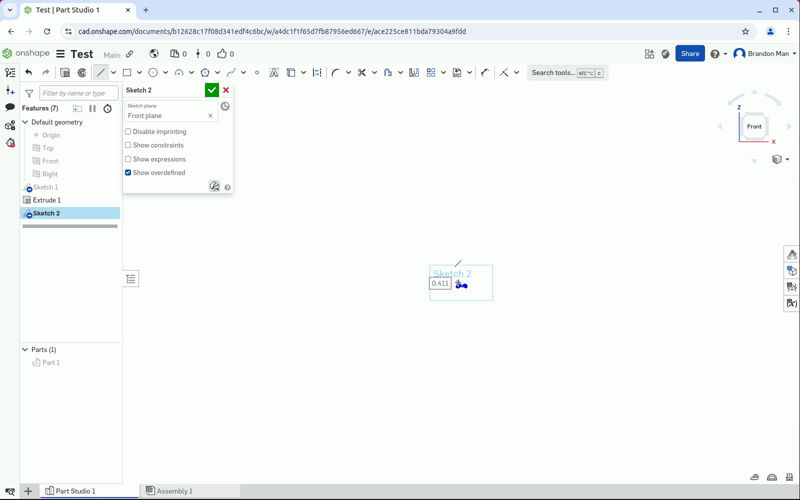
mouse_move(488, 282)
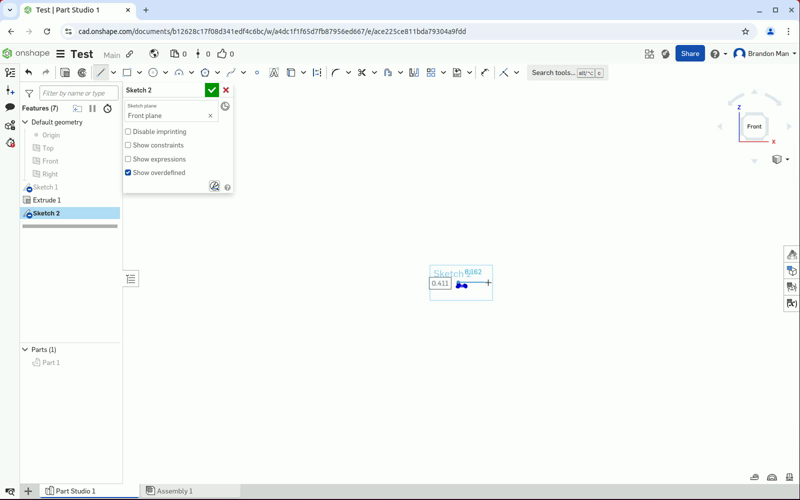
mouse_move(457, 282)
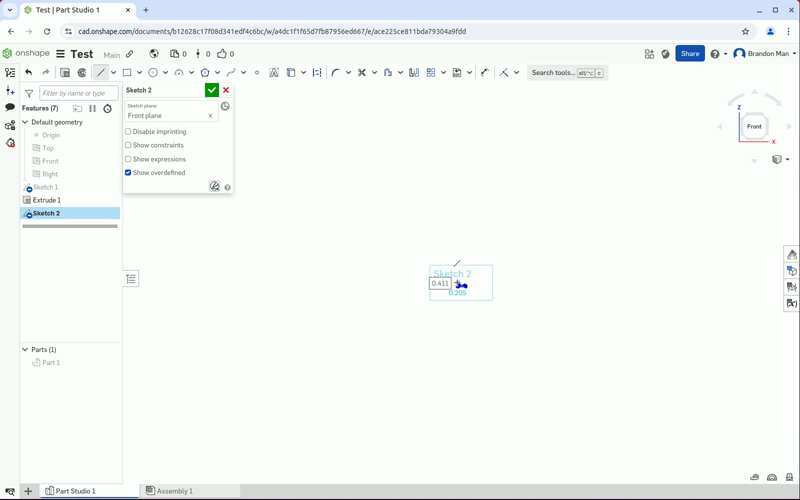
scroll(6)
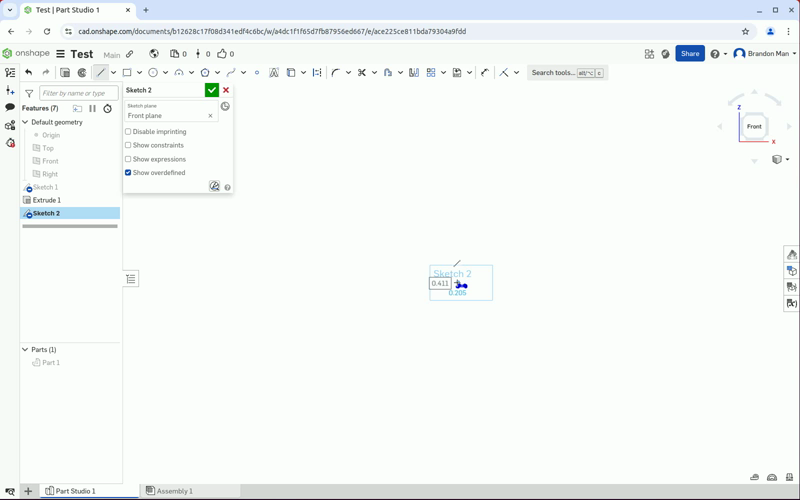
scroll(6)
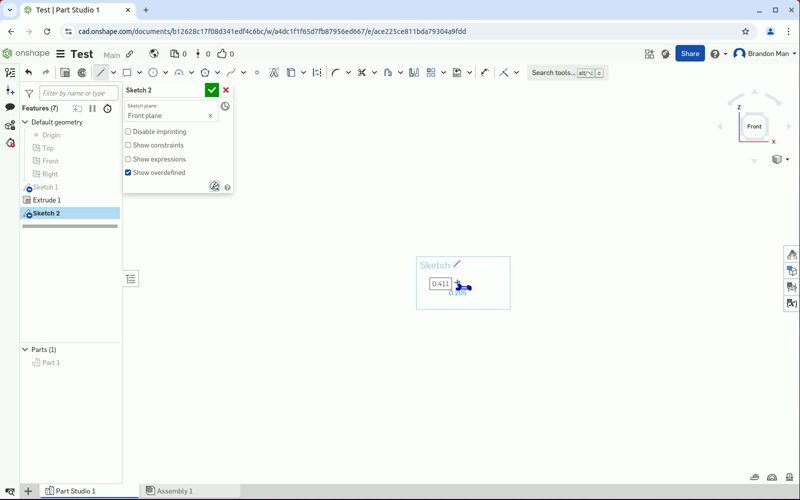
scroll(6)
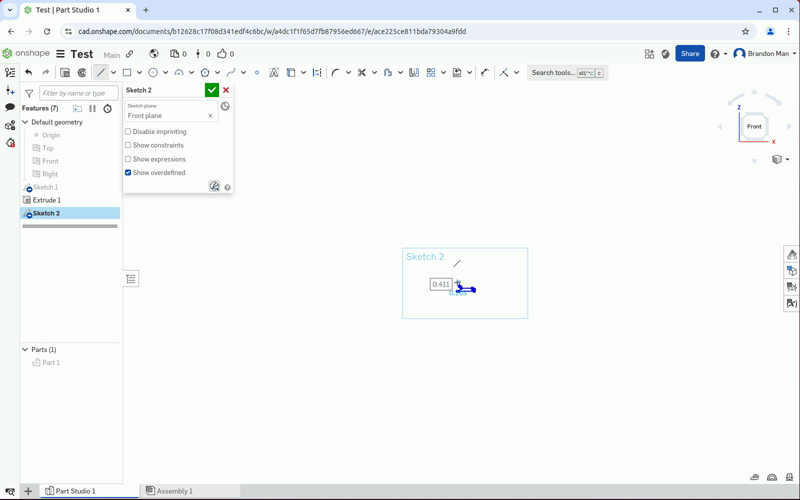
scroll(6)
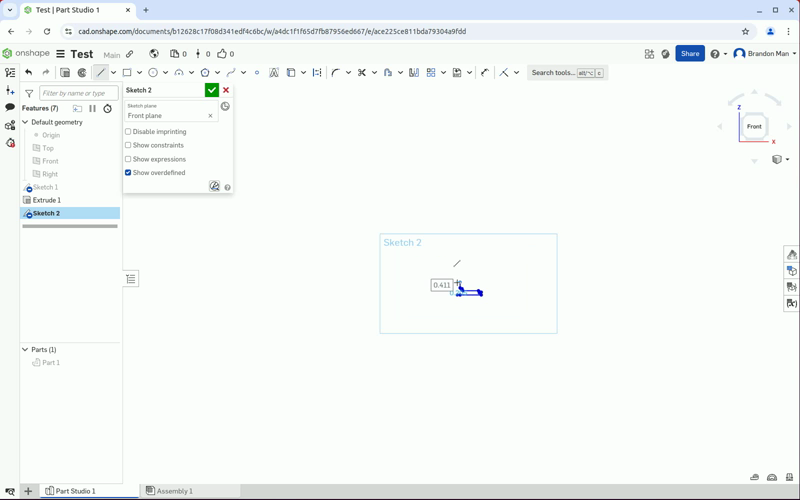
scroll(6)
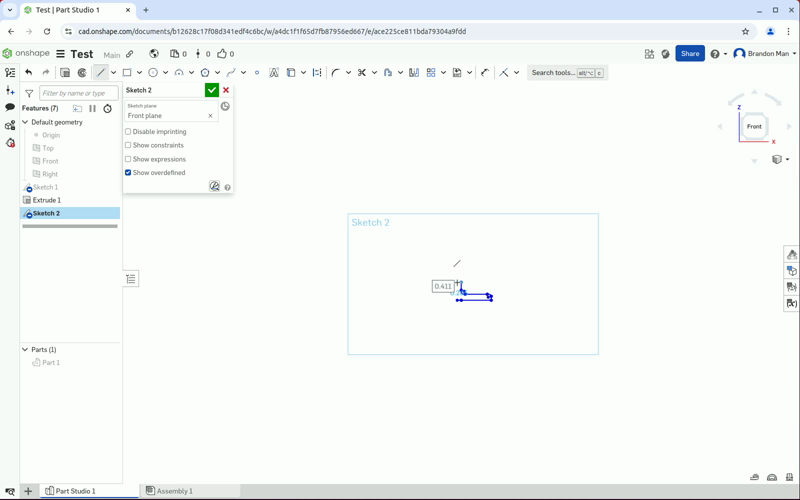
scroll(6)
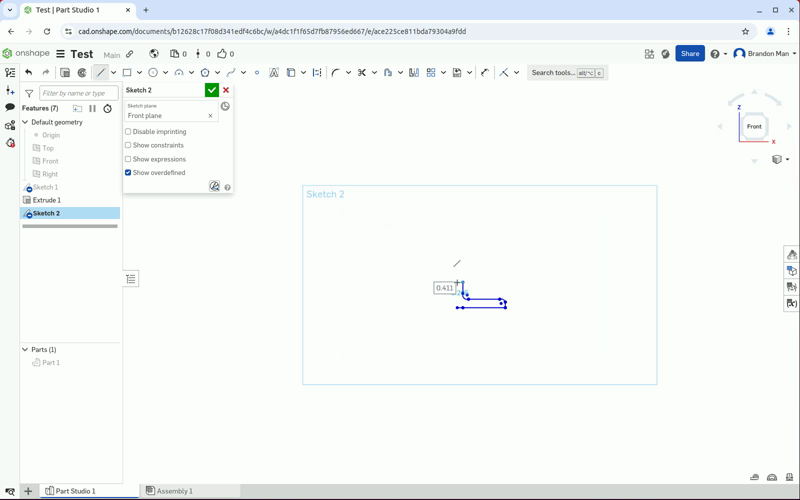
scroll(6)
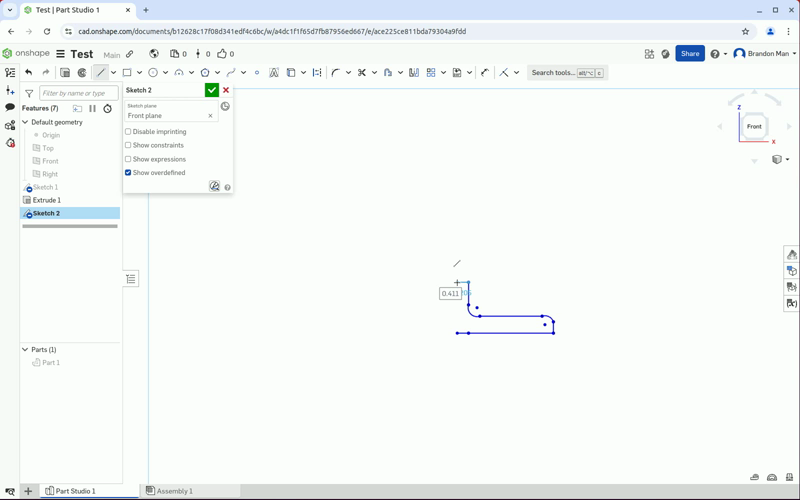
click(457, 282)
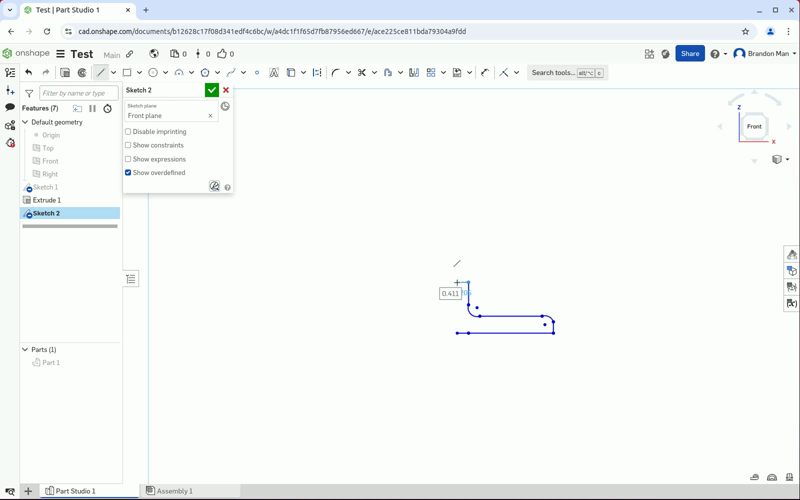
scroll(-6)
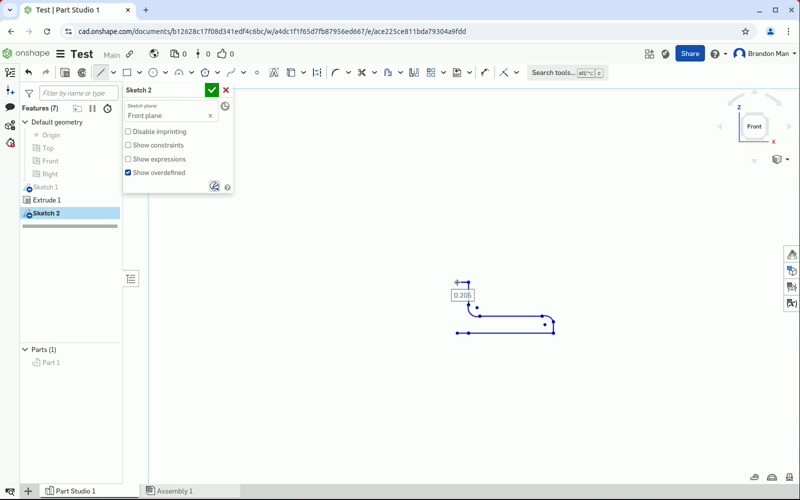
scroll(-6)
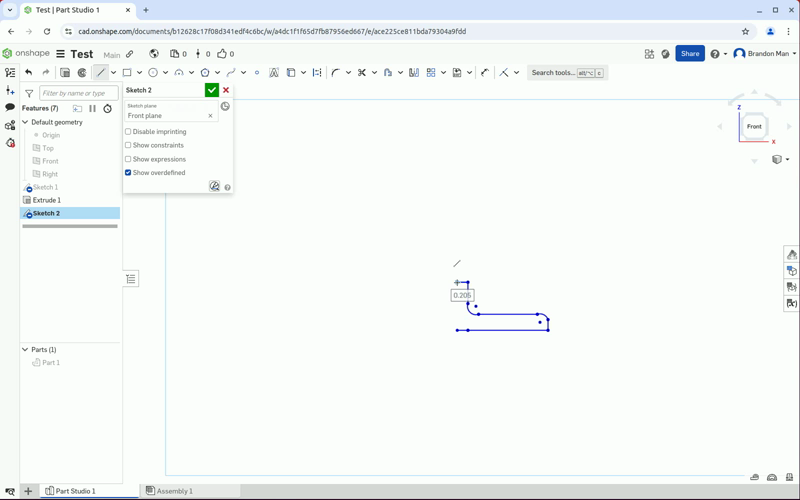
scroll(-6)
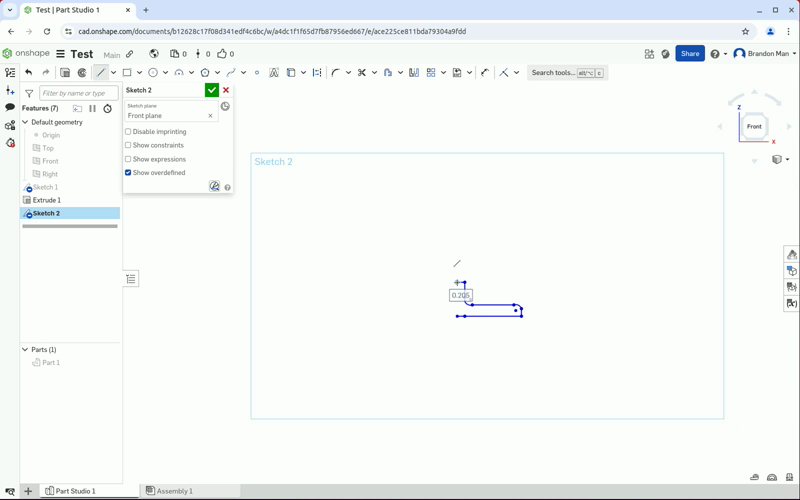
scroll(-6)
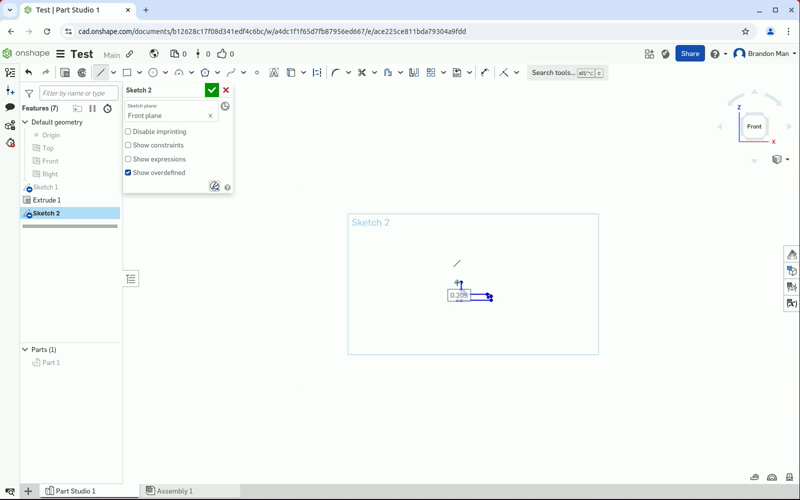
scroll(-6)
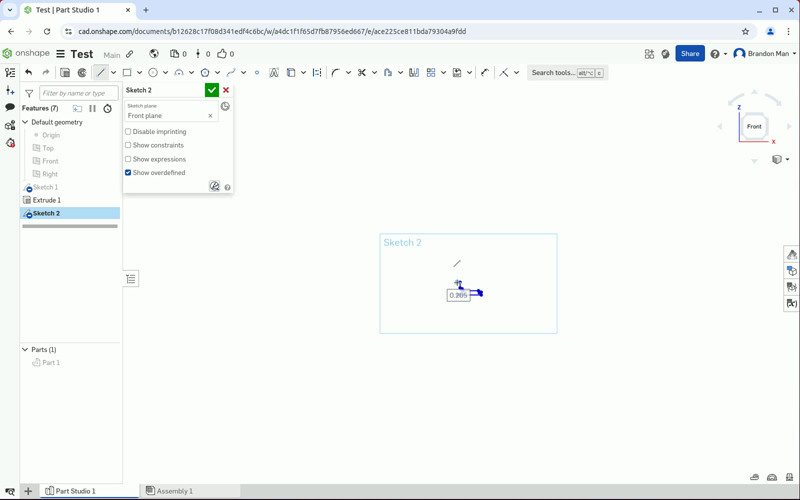
scroll(-6)
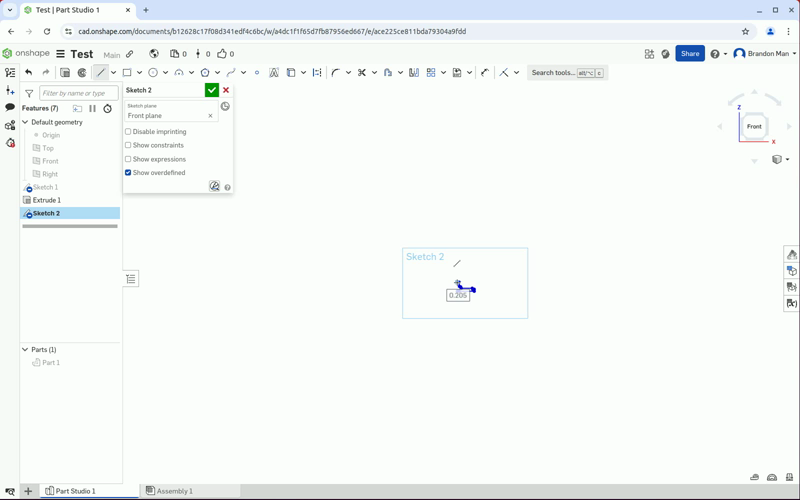
scroll(-6)
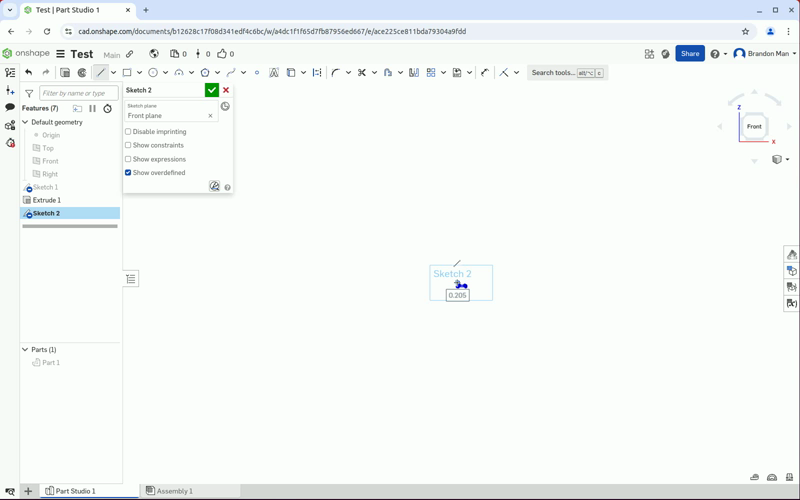
key_up(shift)
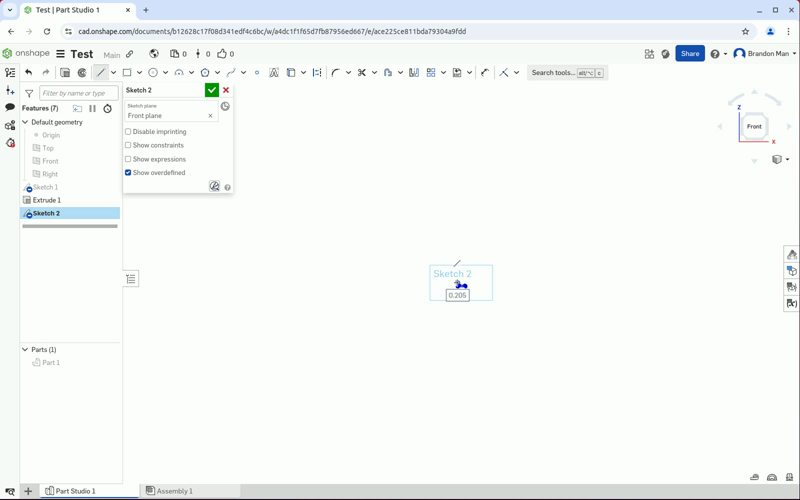
key_down(shift)
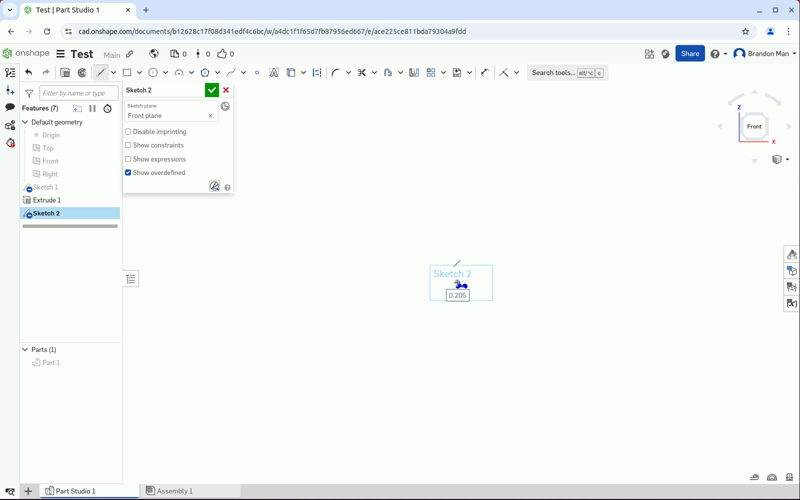
mouse_move(487, 282)
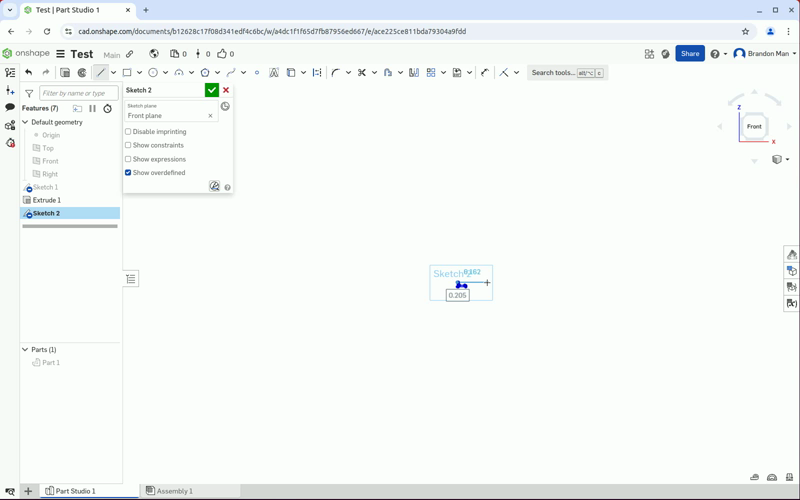
mouse_move(457, 284)
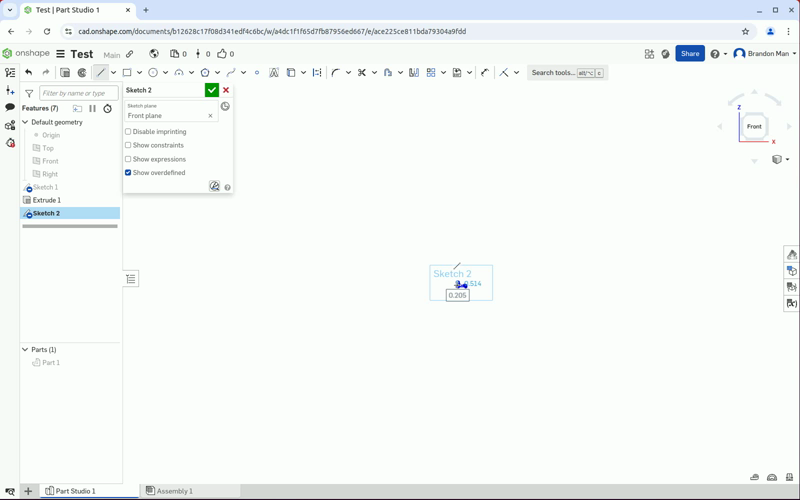
scroll(6)
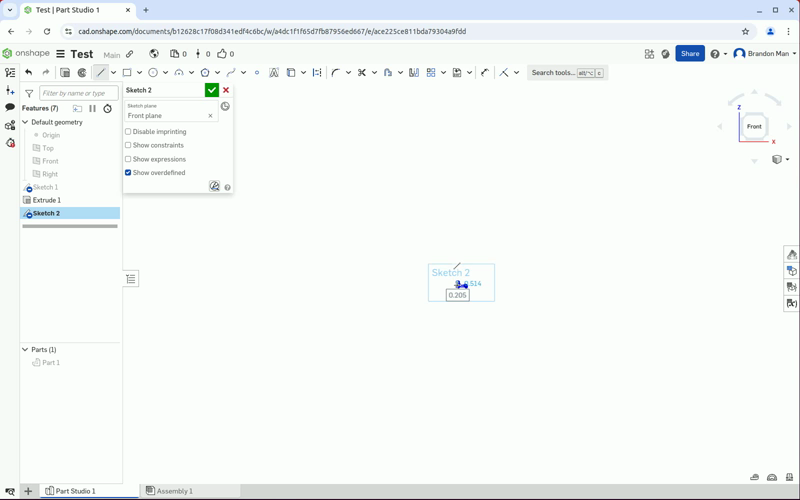
scroll(6)
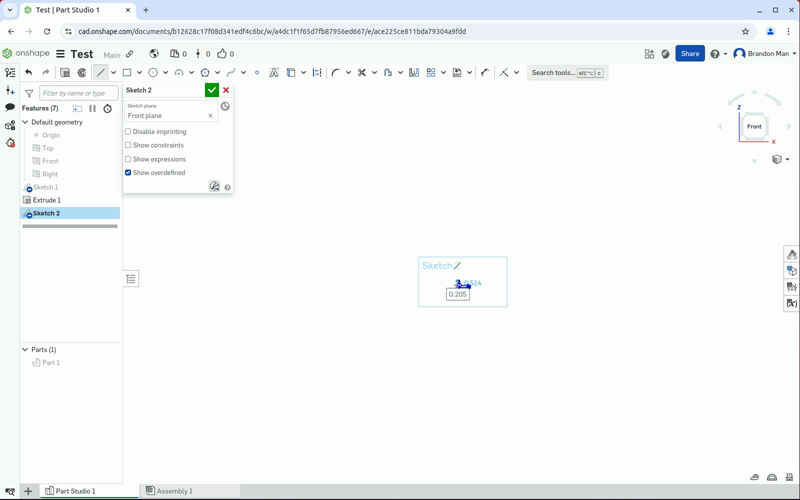
scroll(6)
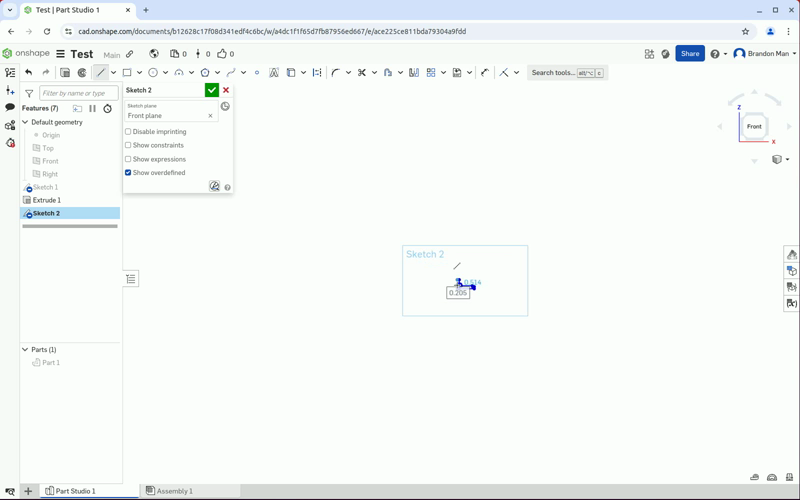
scroll(6)
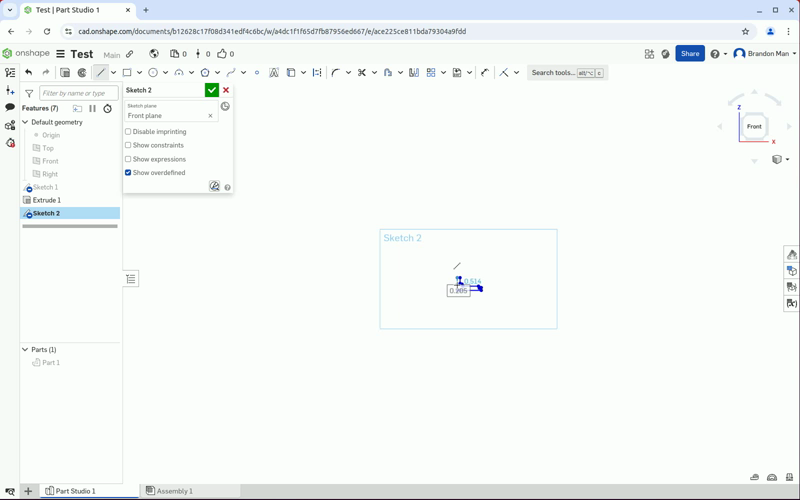
scroll(6)
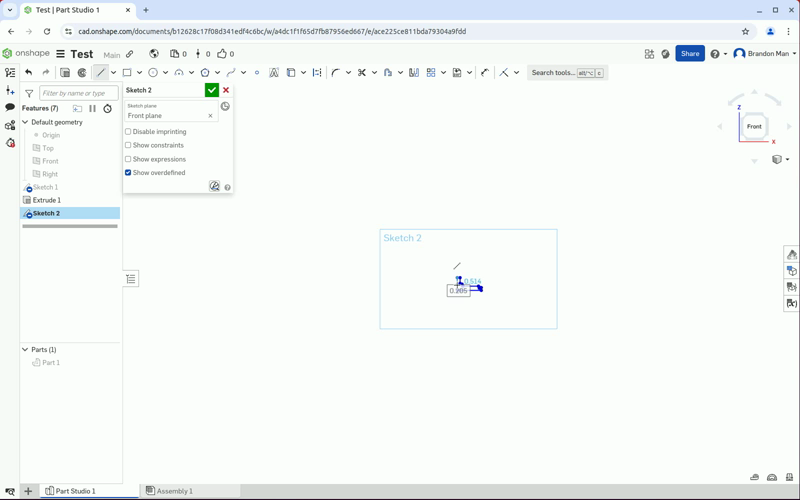
scroll(6)
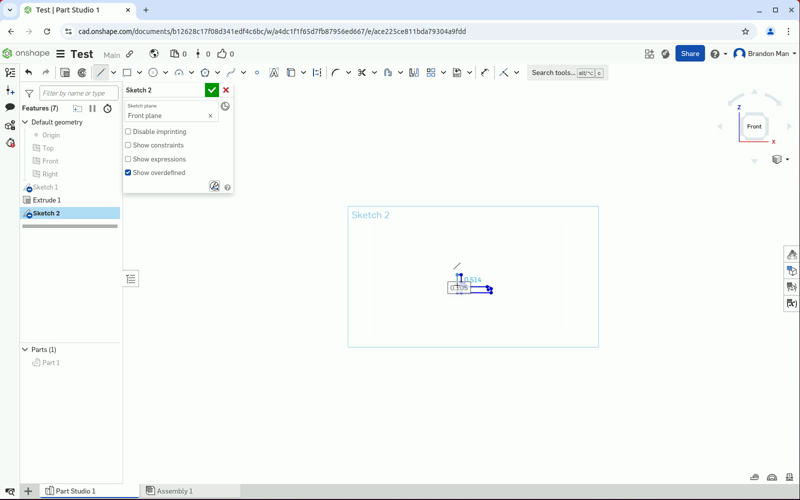
scroll(6)
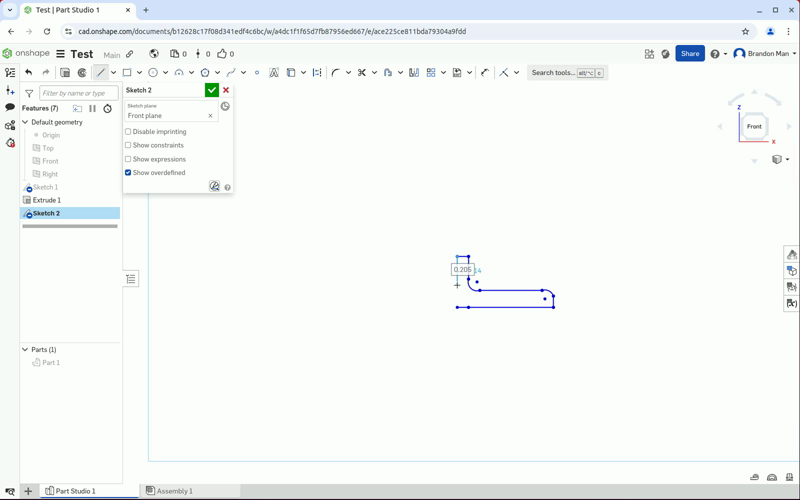
click(457, 284)
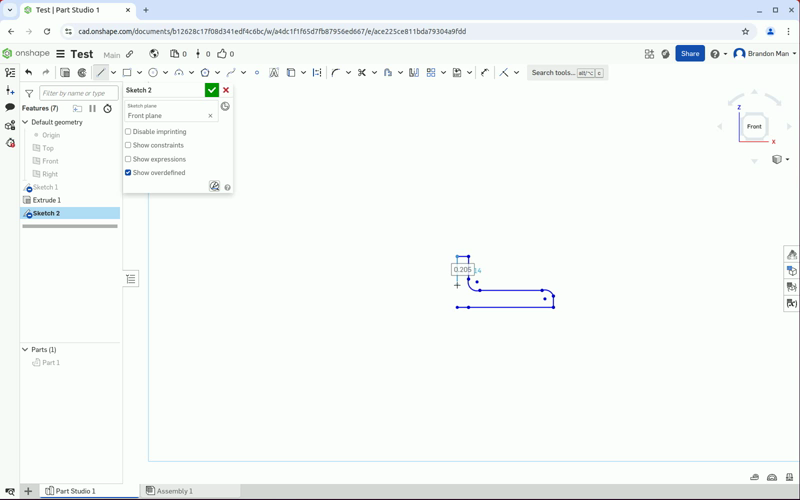
scroll(-6)
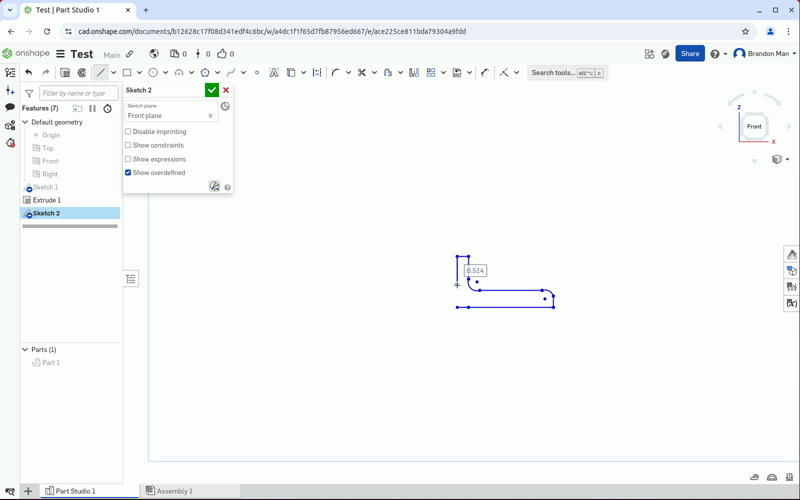
scroll(-6)
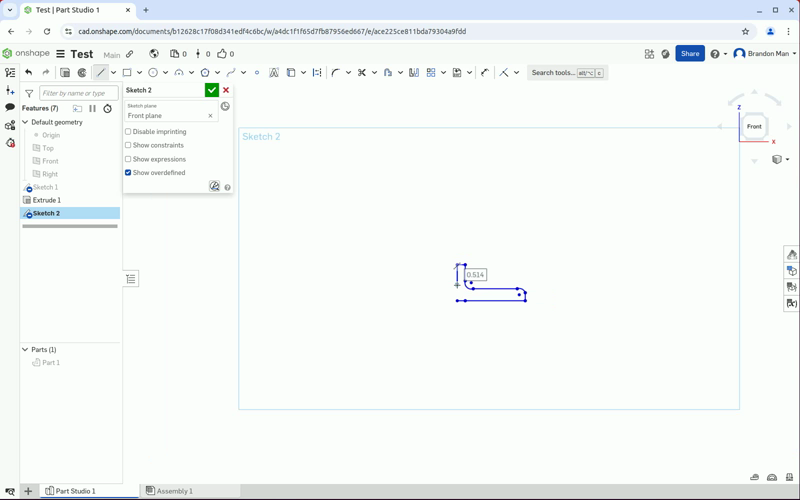
scroll(-6)
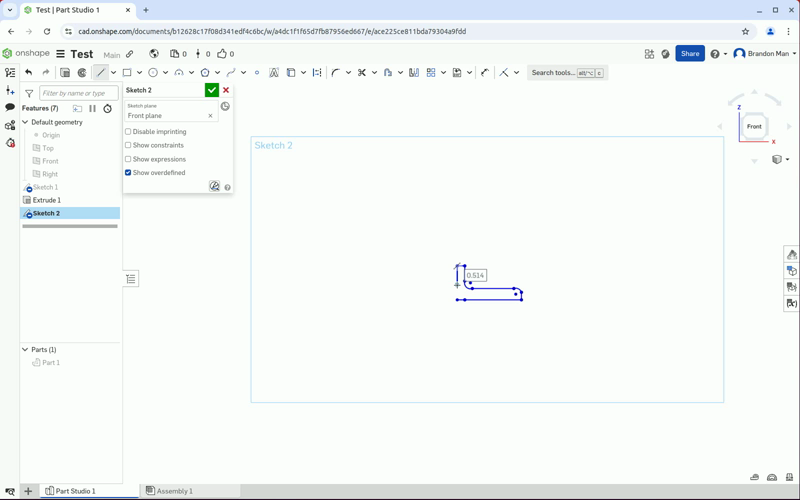
scroll(-6)
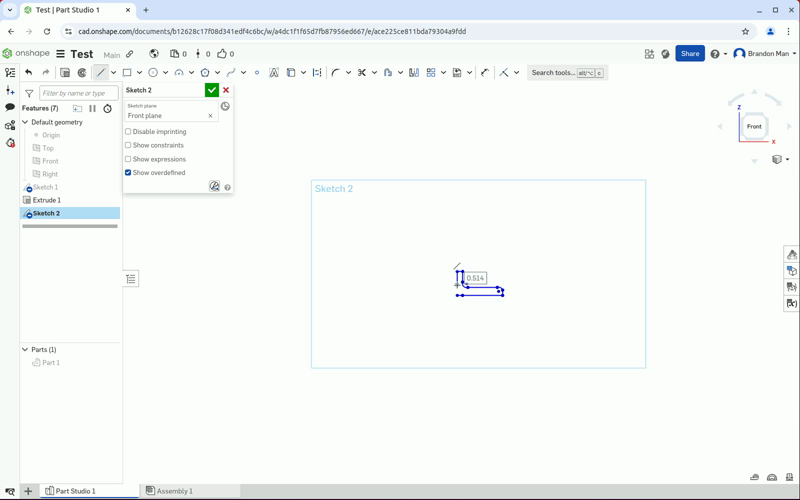
scroll(-6)
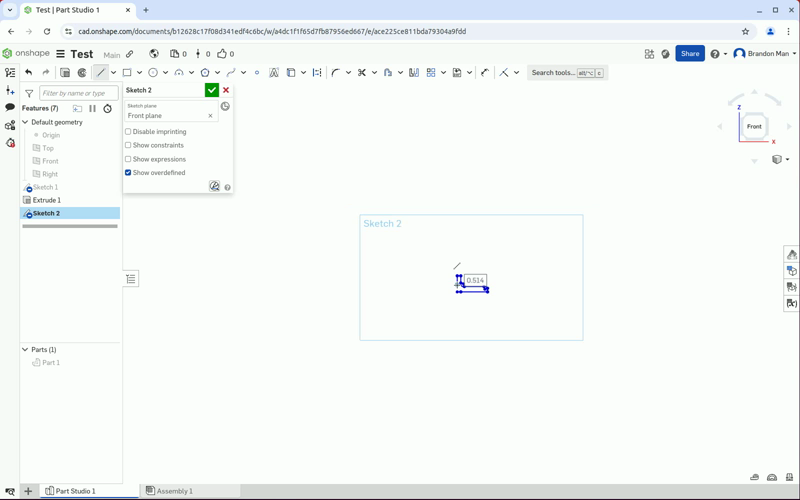
scroll(-6)
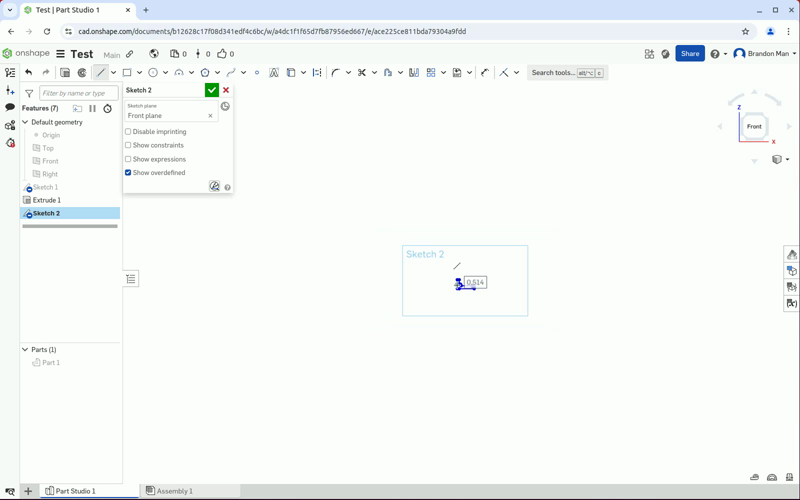
scroll(-6)
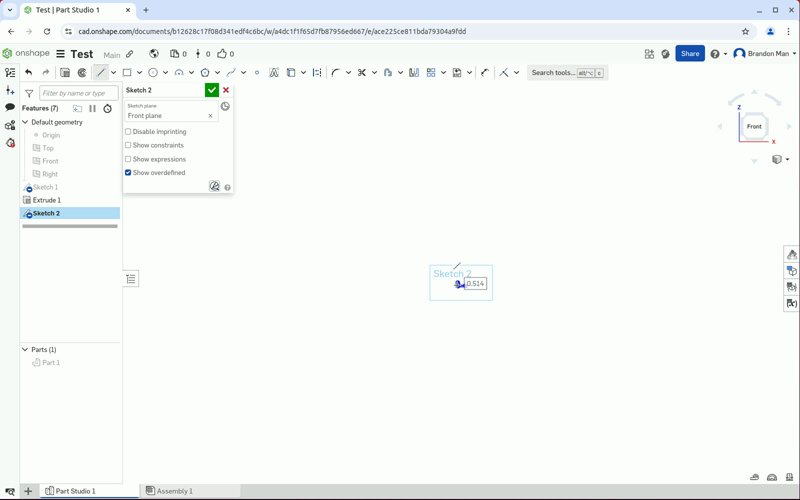
key_up(shift)
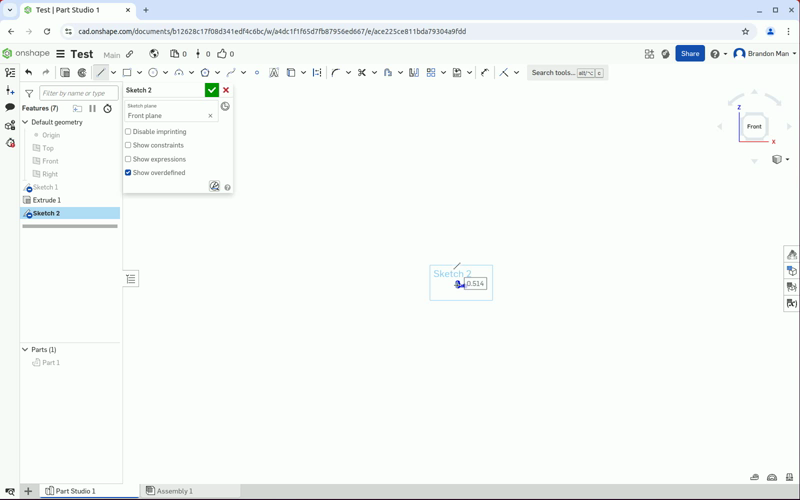
mouse_move(487, 284)
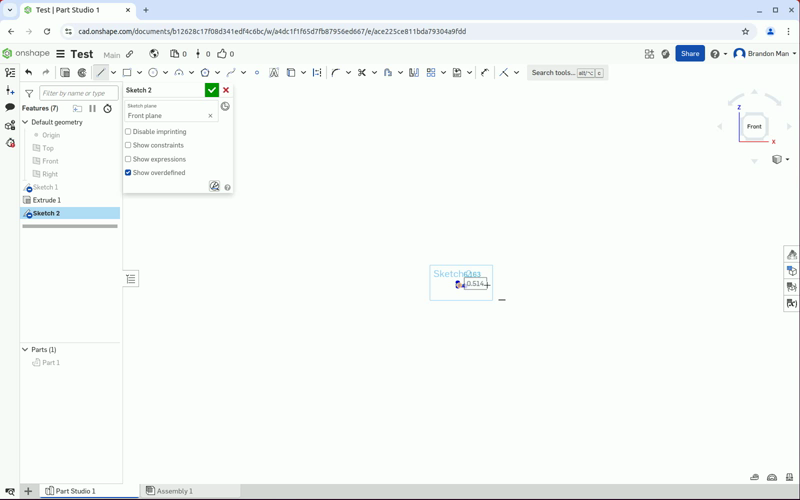
key_down(shift)
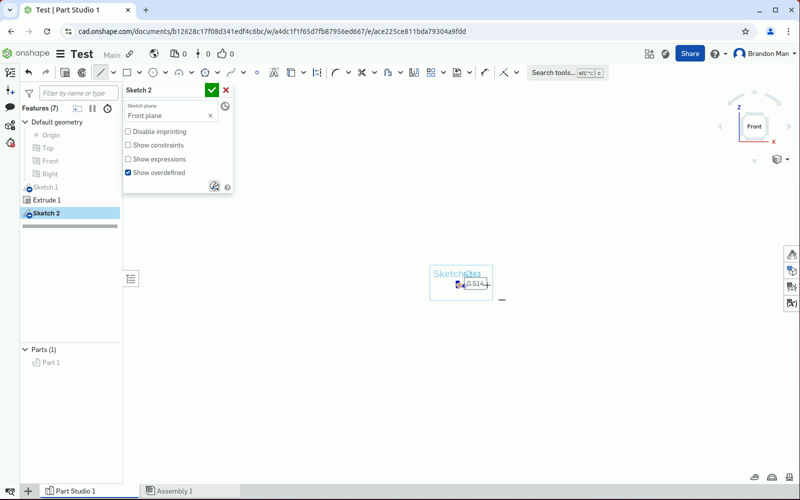
mouse_move(457, 286)
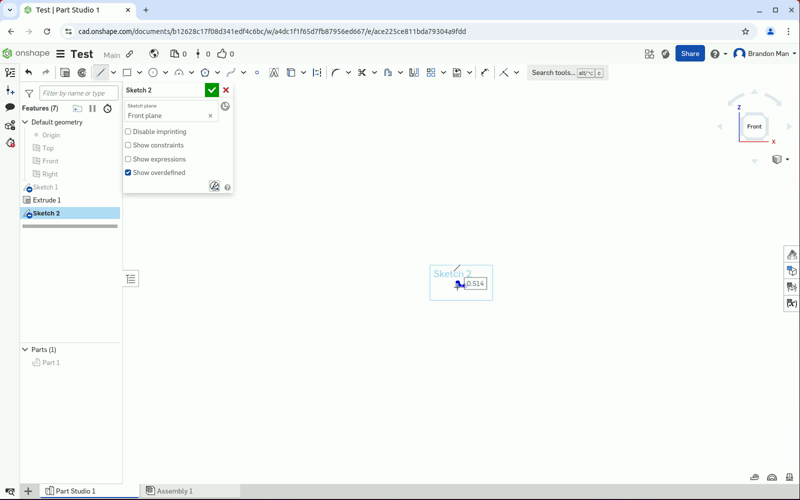
scroll(6)
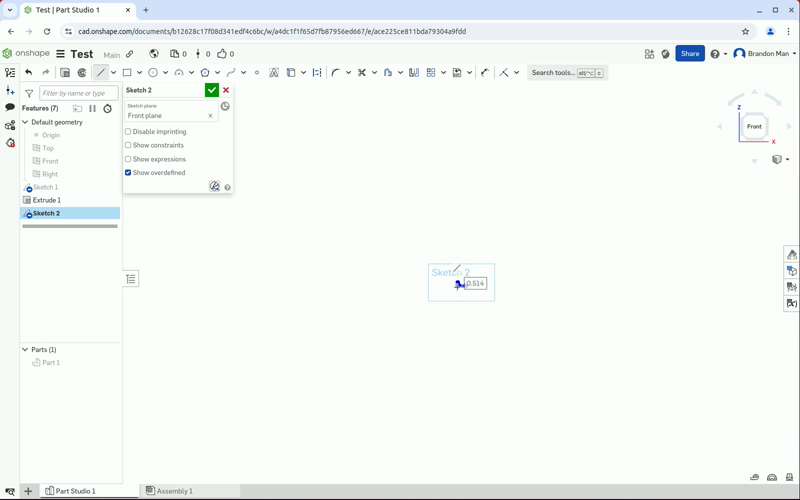
scroll(6)
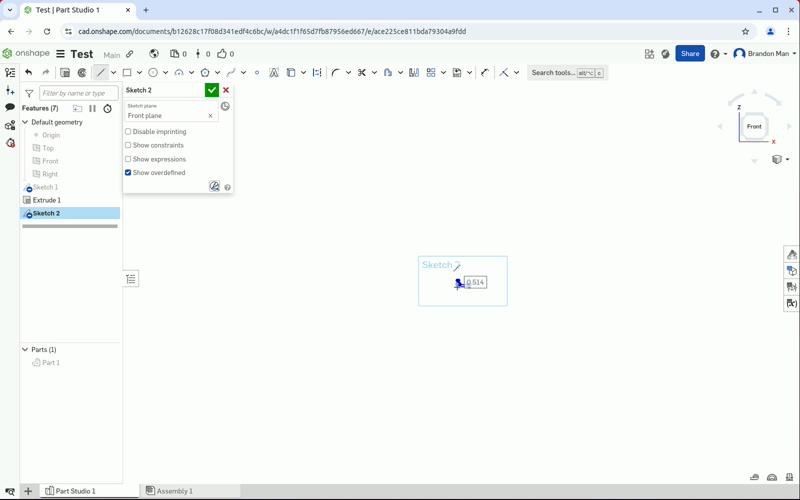
scroll(6)
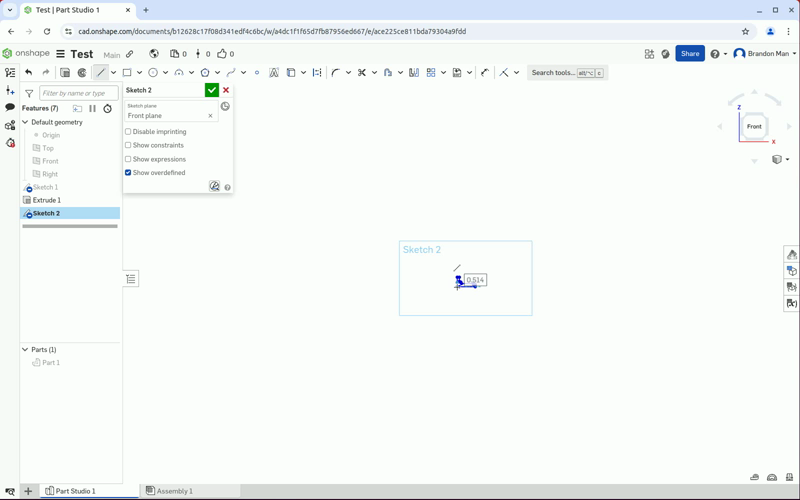
scroll(6)
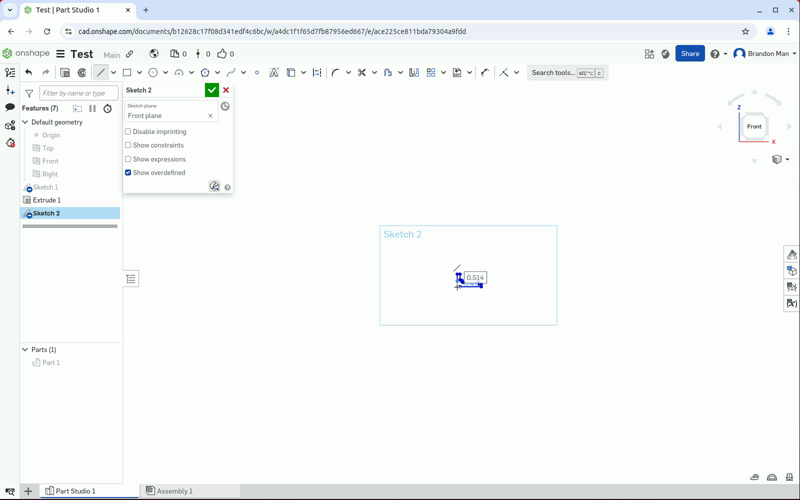
scroll(6)
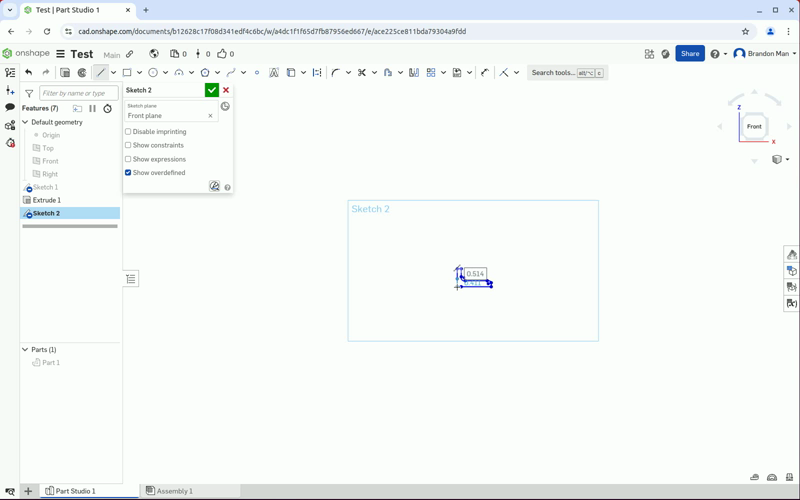
scroll(6)
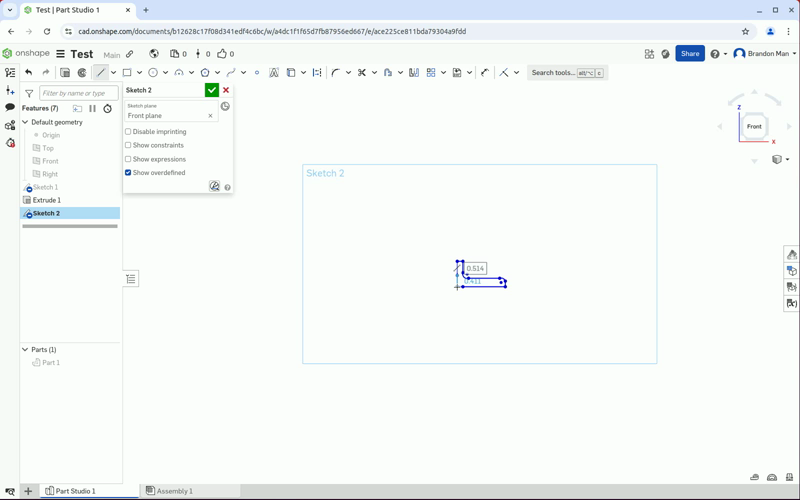
scroll(6)
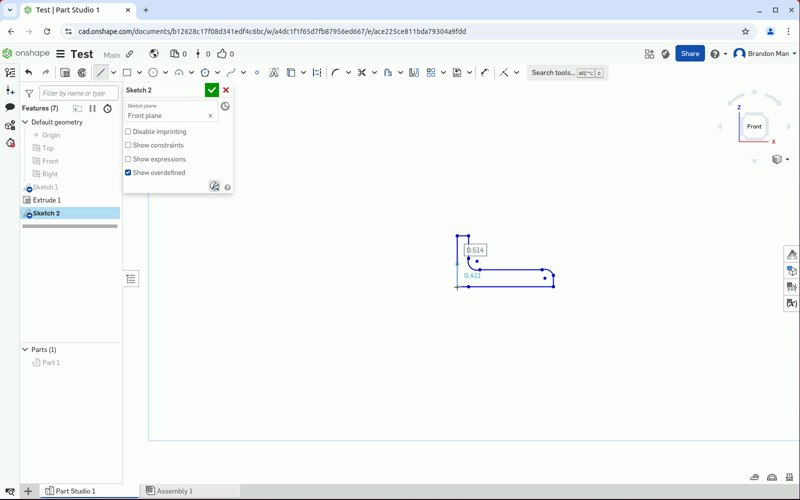
key_up(shift)
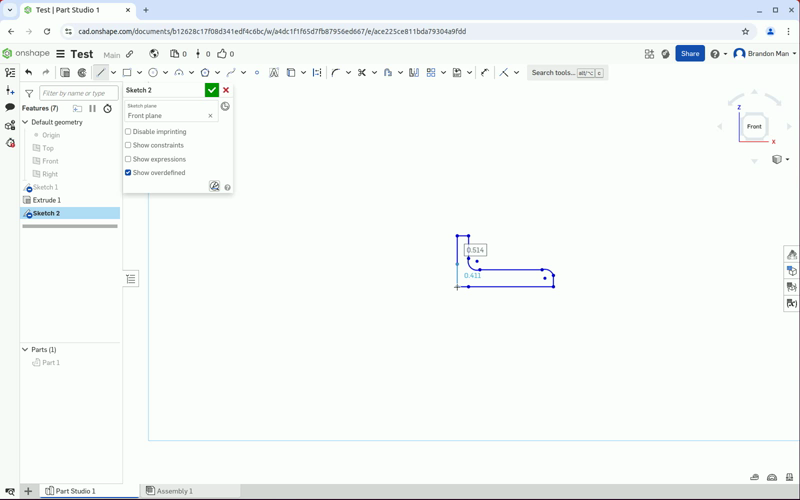
click(457, 286)
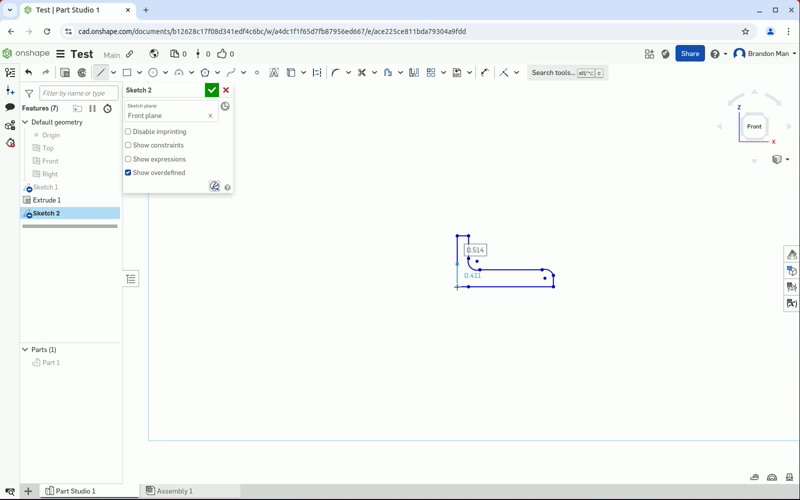
scroll(-6)
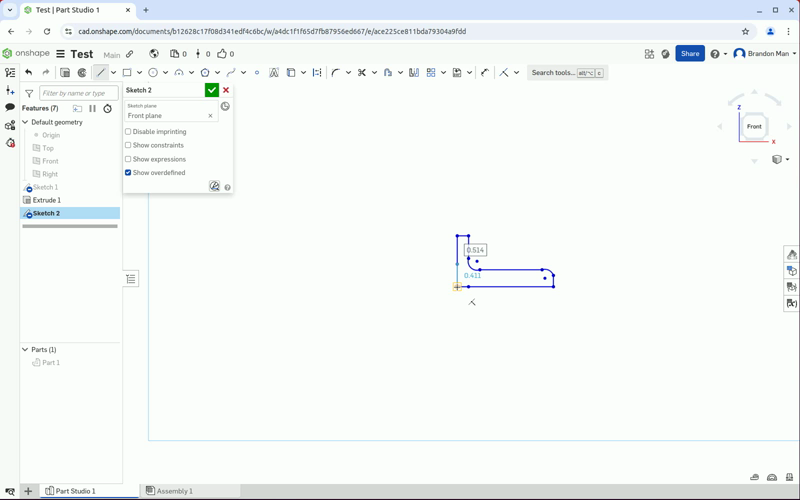
scroll(-6)
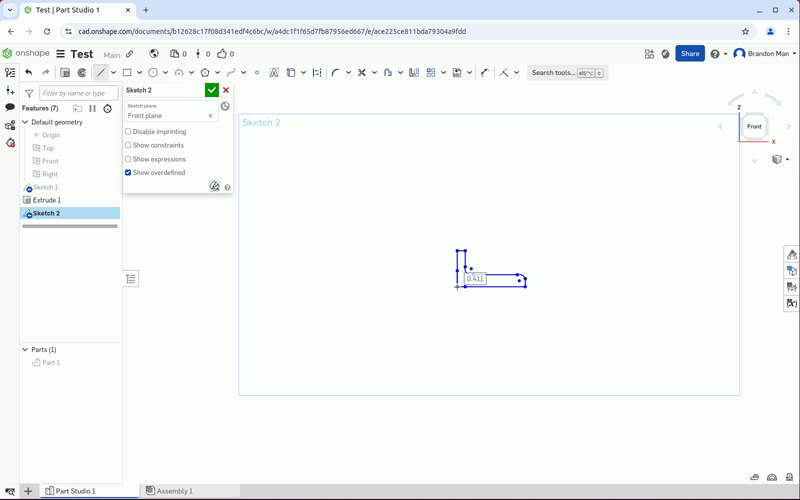
scroll(-6)
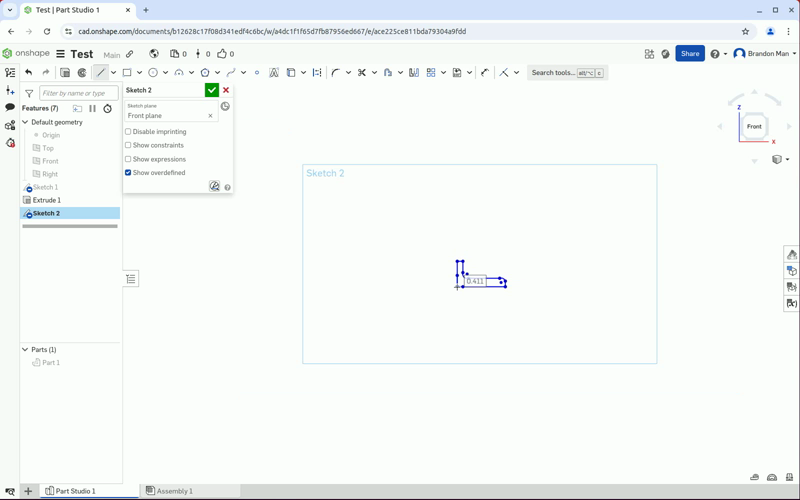
scroll(-6)
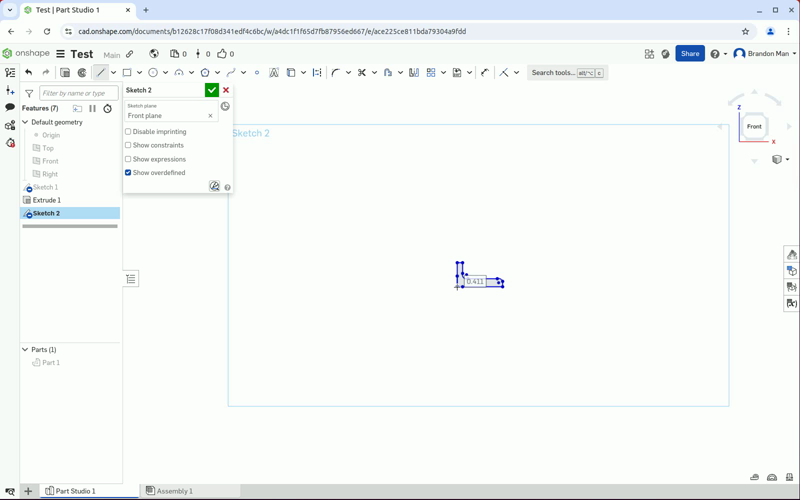
scroll(-6)
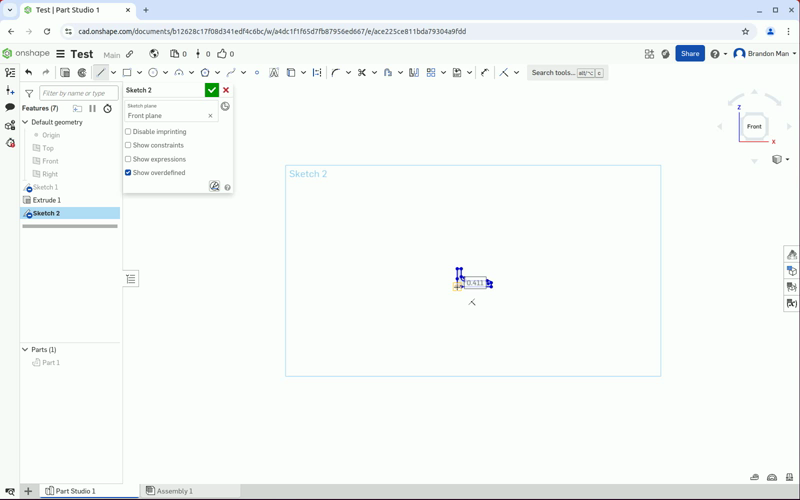
scroll(-6)
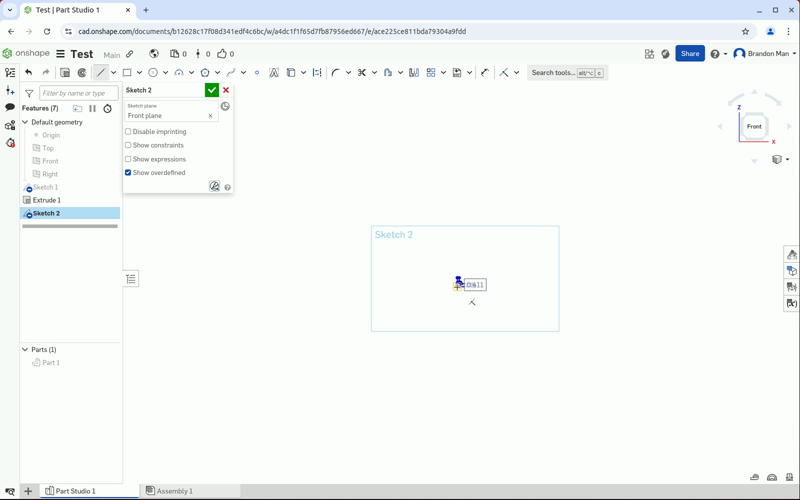
scroll(-6)
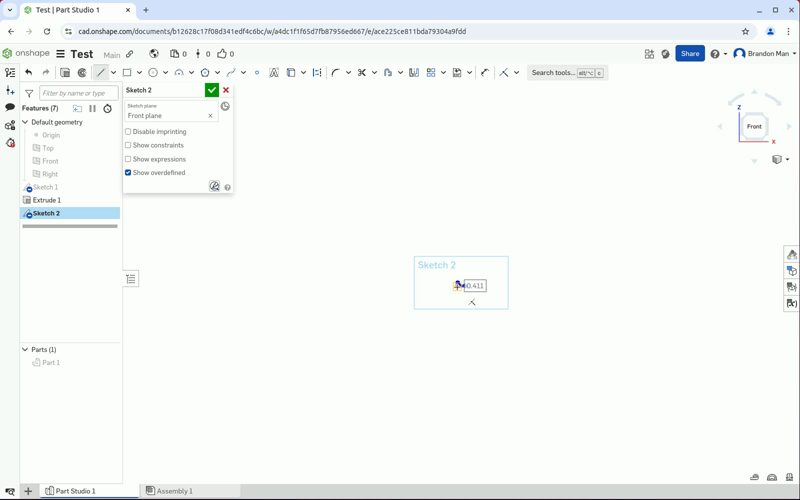
key(esc)
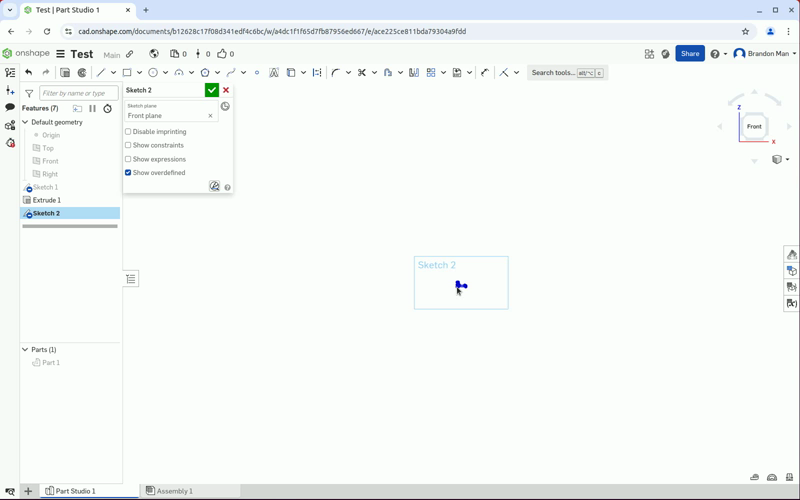
mouse_move(458, 284)
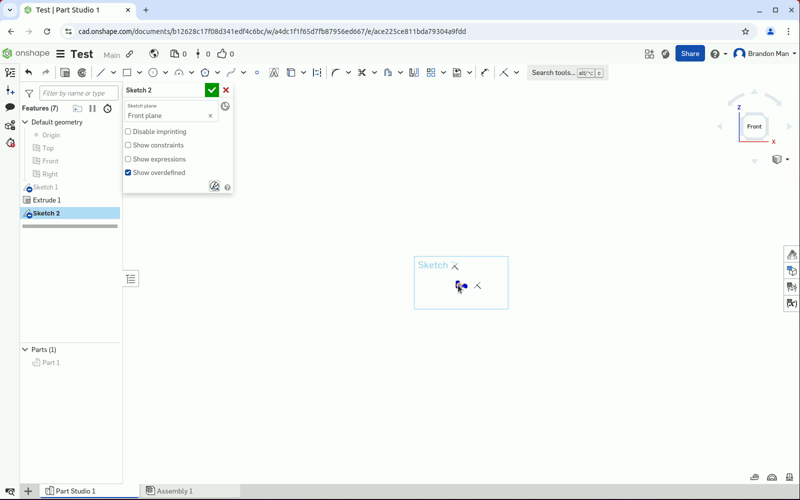
scroll(6)
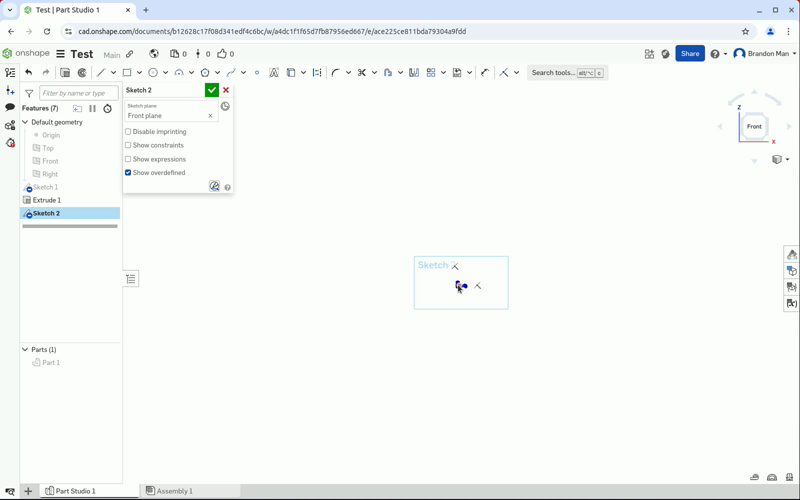
scroll(6)
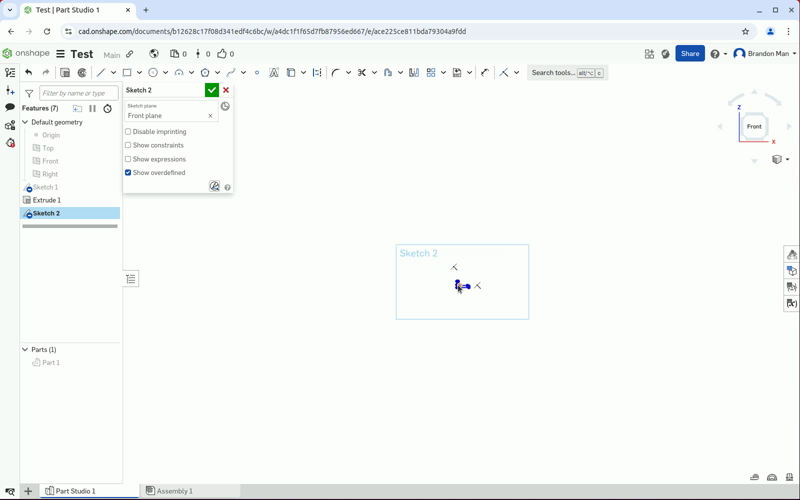
scroll(6)
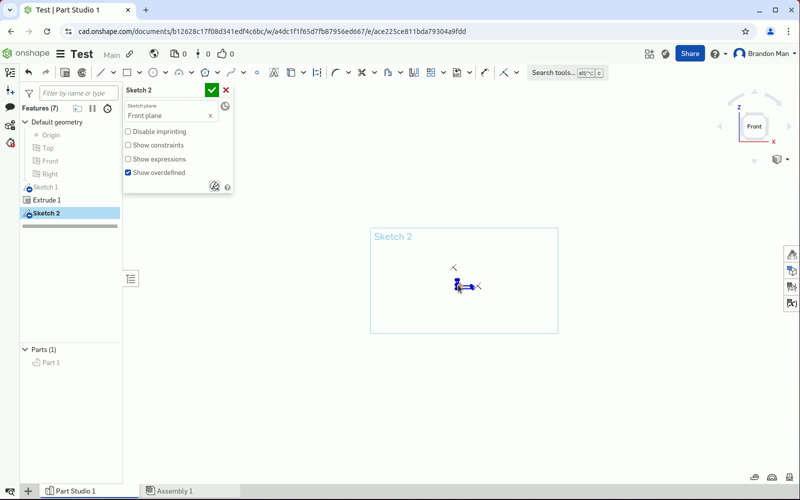
scroll(6)
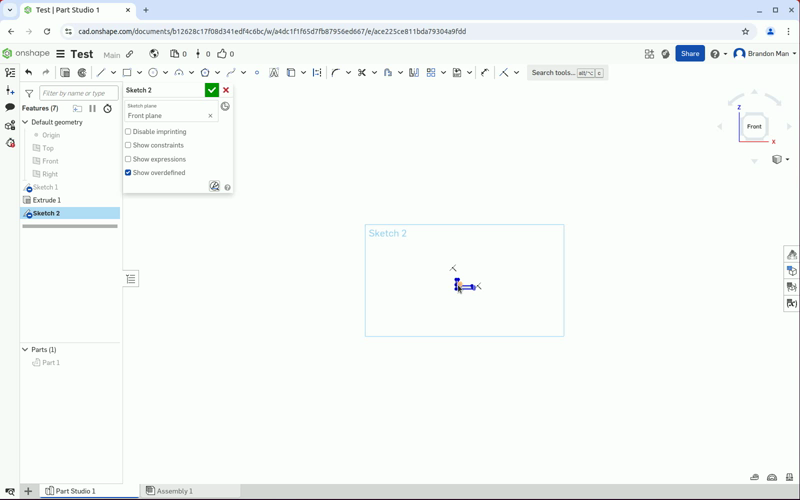
scroll(6)
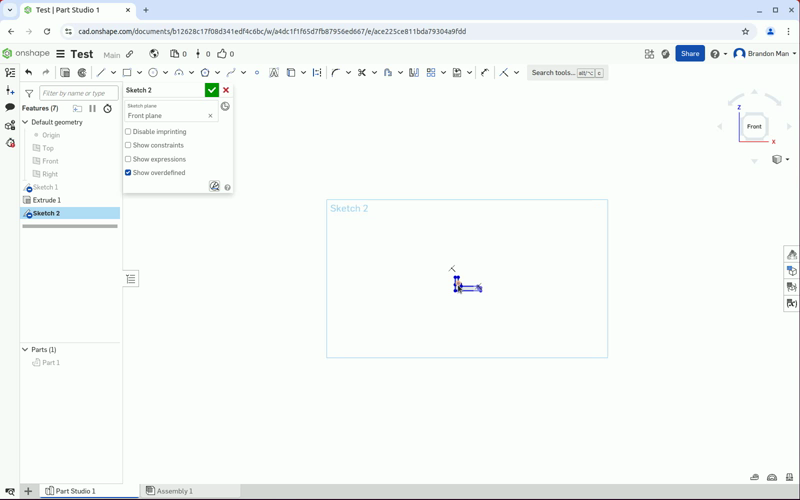
scroll(6)
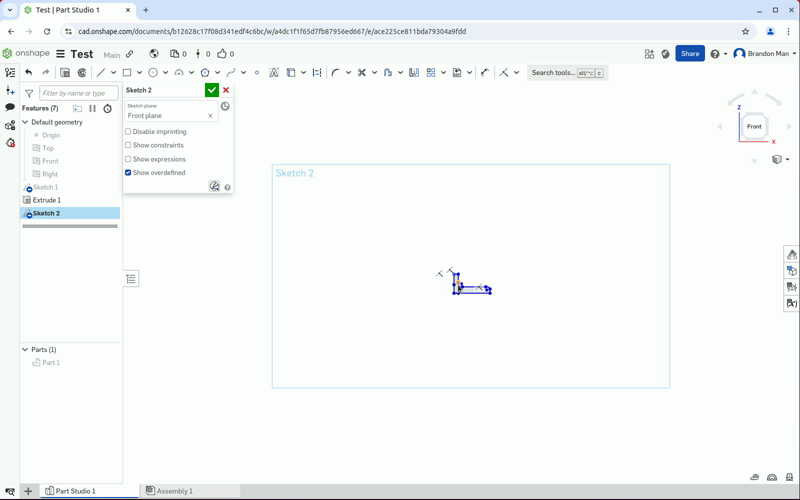
scroll(6)
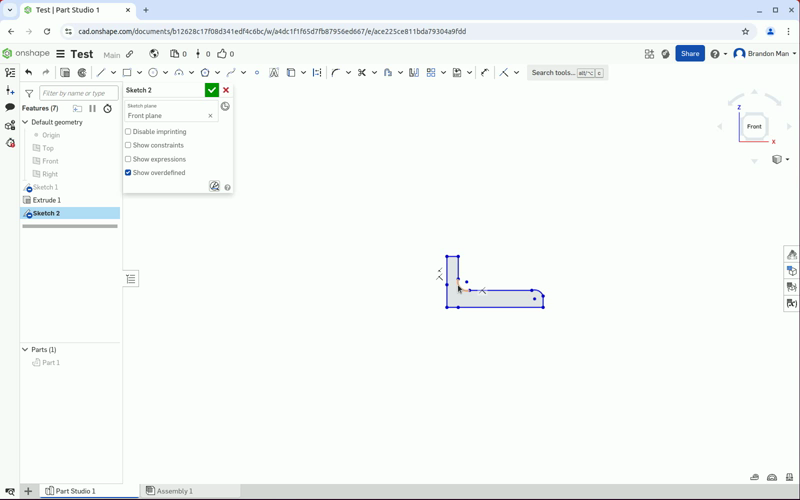
click(458, 284)
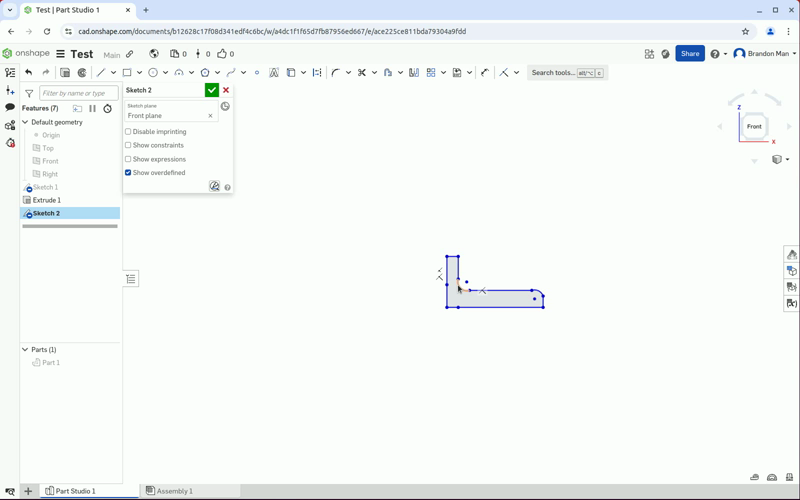
scroll(-6)
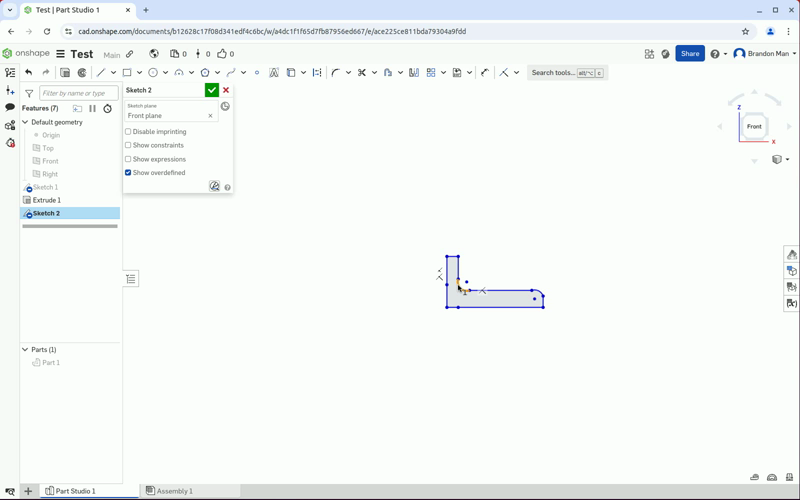
scroll(-6)
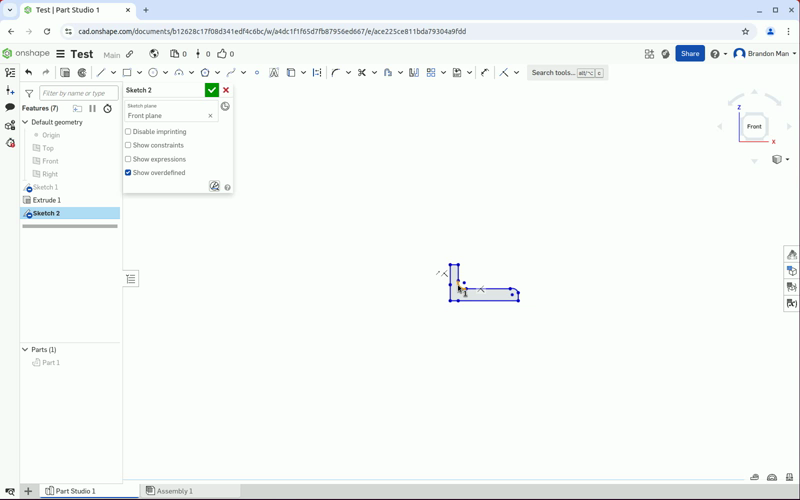
scroll(-6)
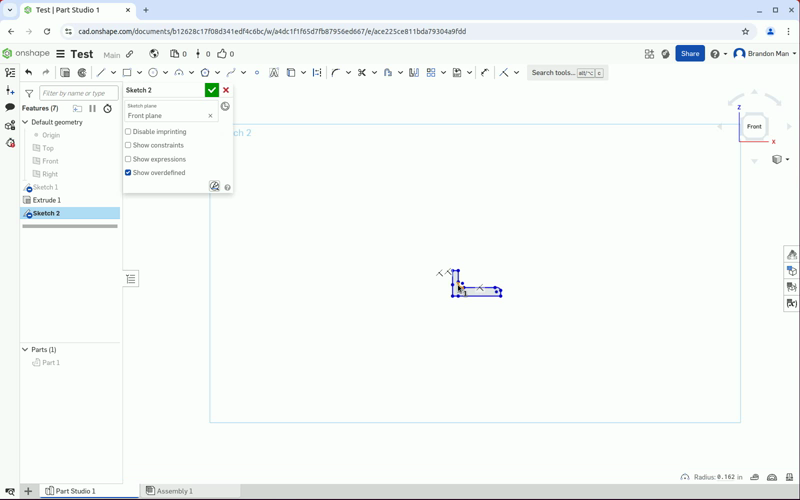
scroll(-6)
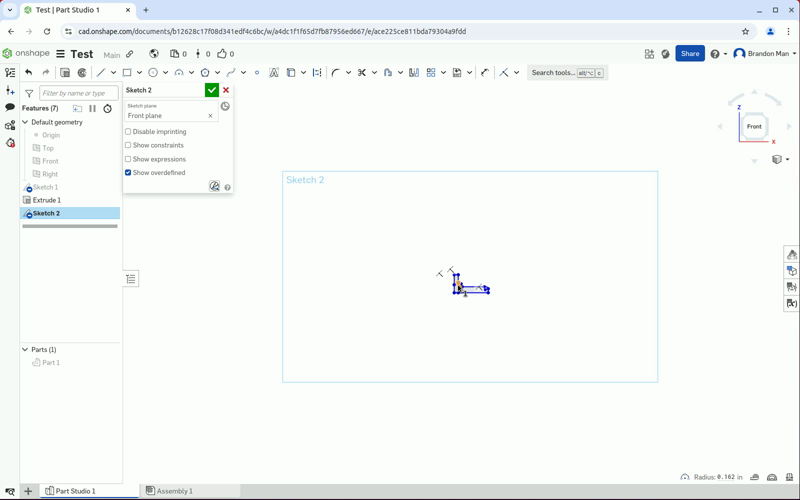
scroll(-6)
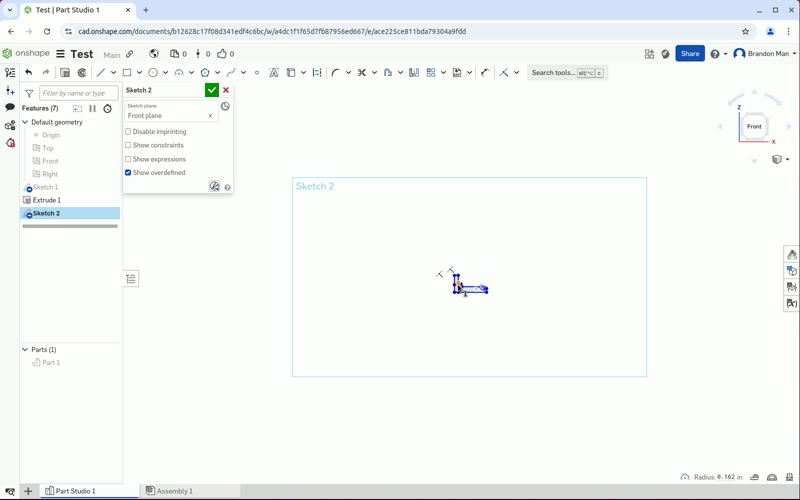
scroll(-6)
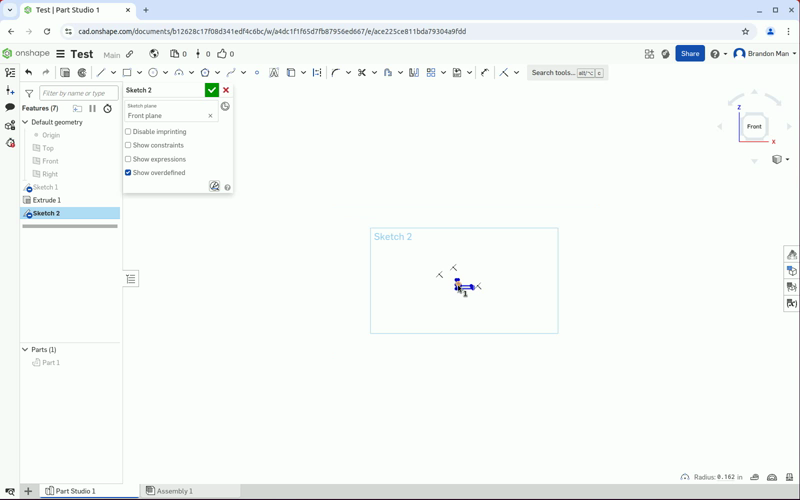
scroll(-6)
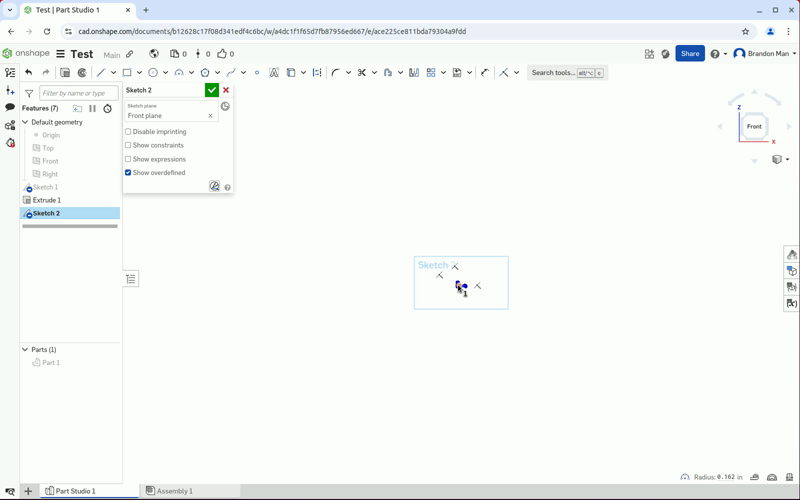
mouse_move(73, 352)
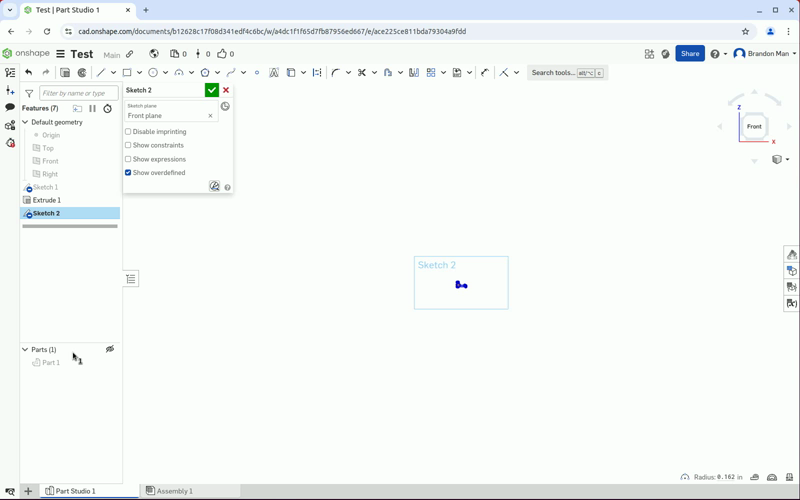
key(shift+y)
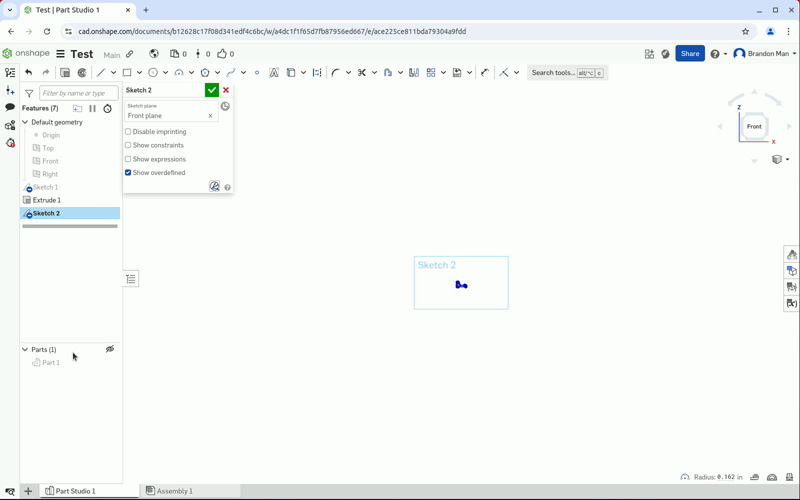
key(shift+e)
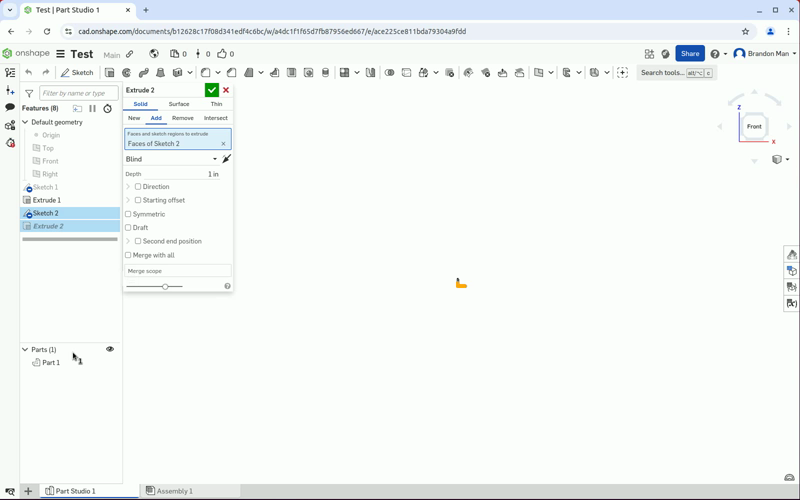
mouse_move(143, 106)
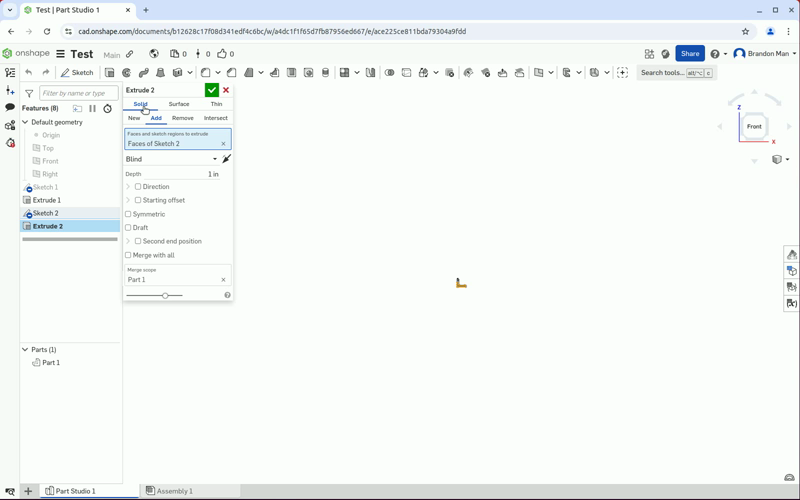
click(143, 106)
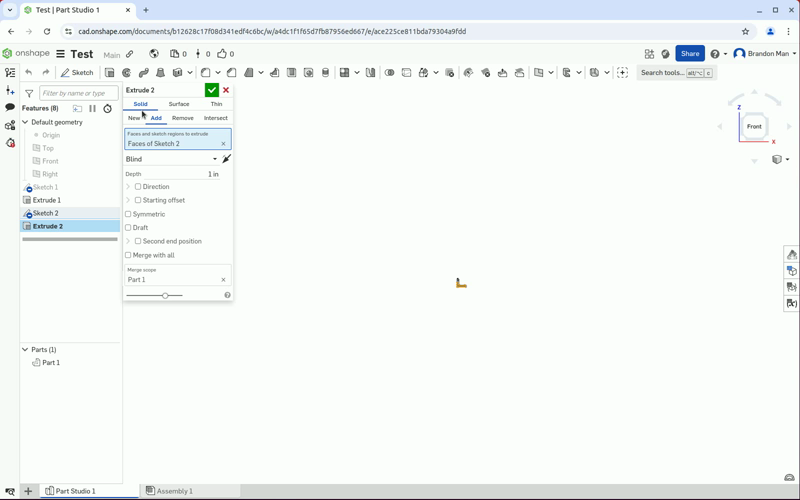
mouse_move(137, 120)
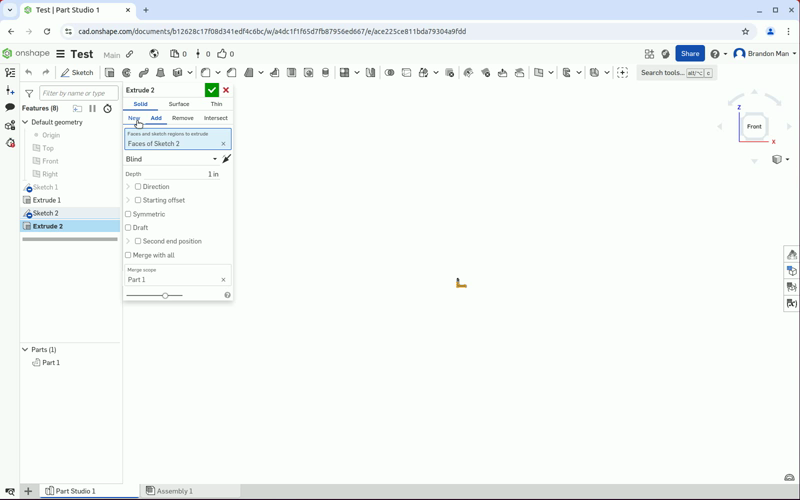
click(137, 120)
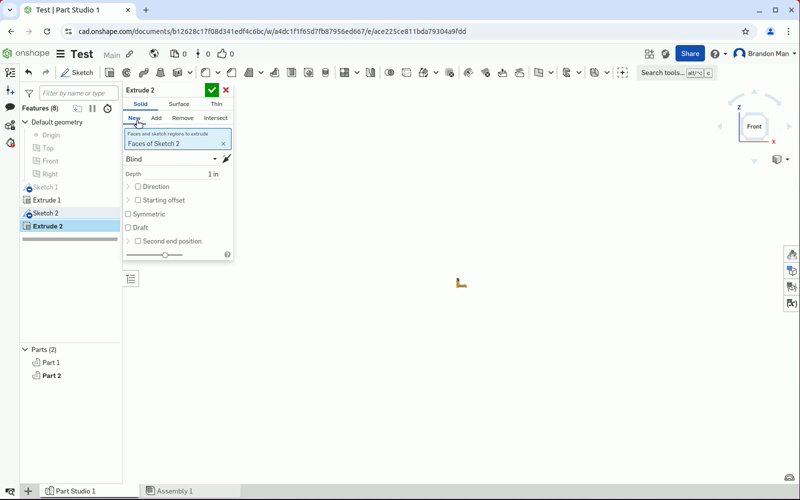
key(tab, 4)
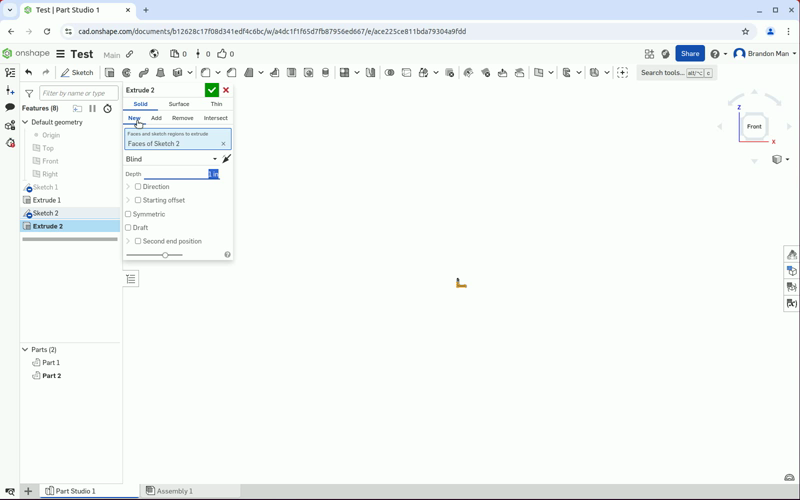
text(23.108)
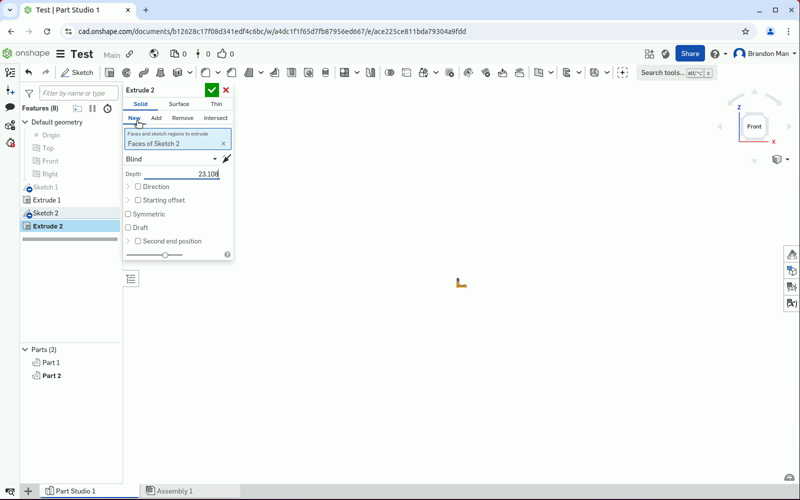
key(enter)
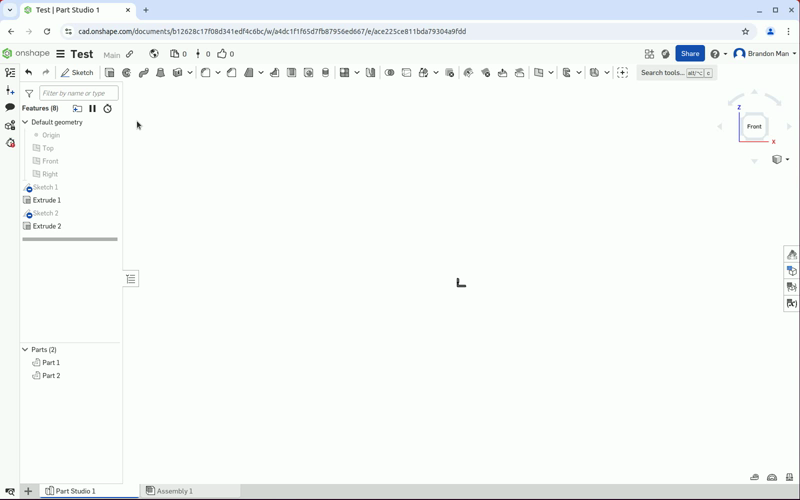
key(shift+h)
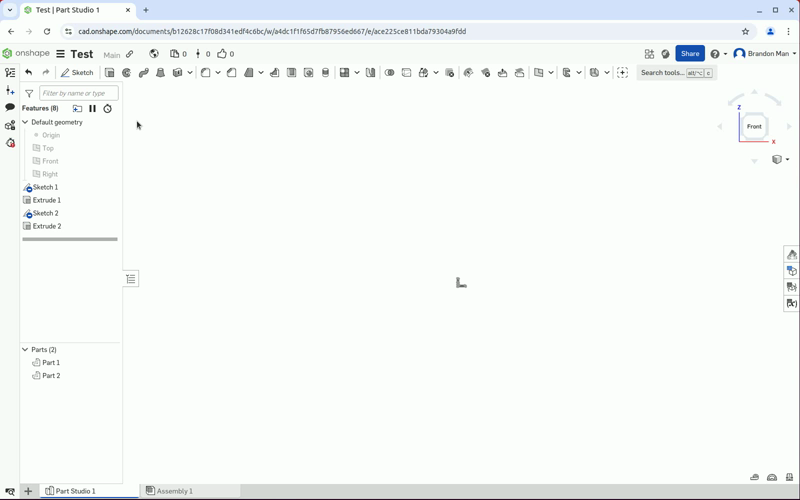
key(shift+h)
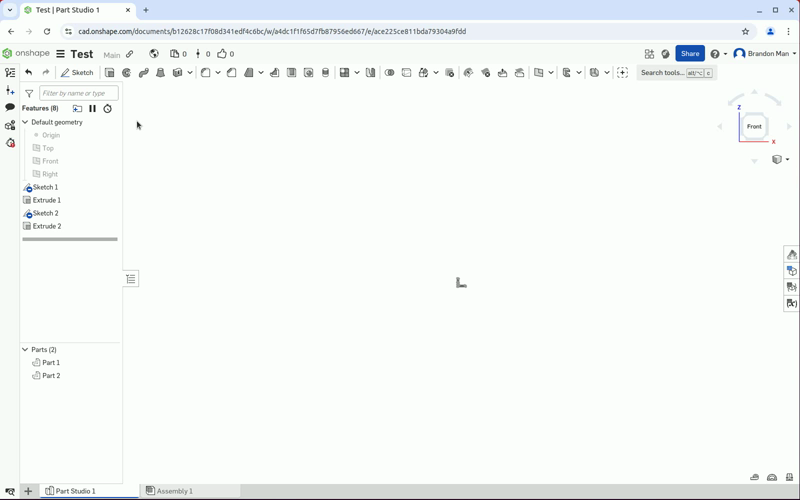
key(shift+7)
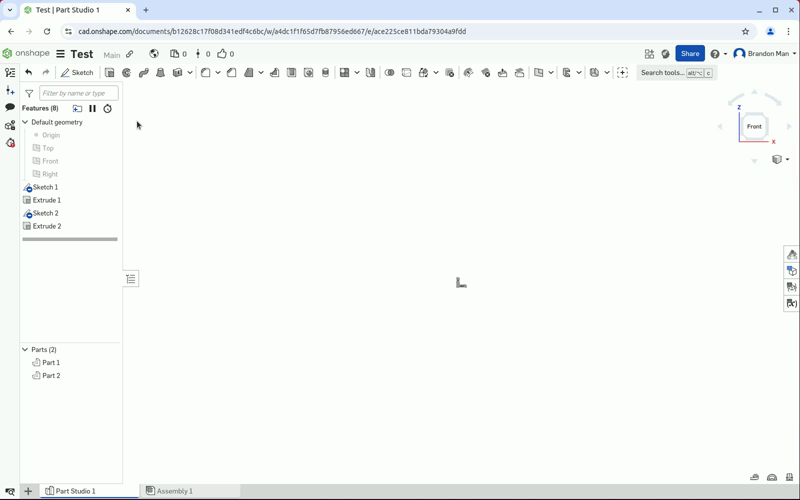
key(left, 2)
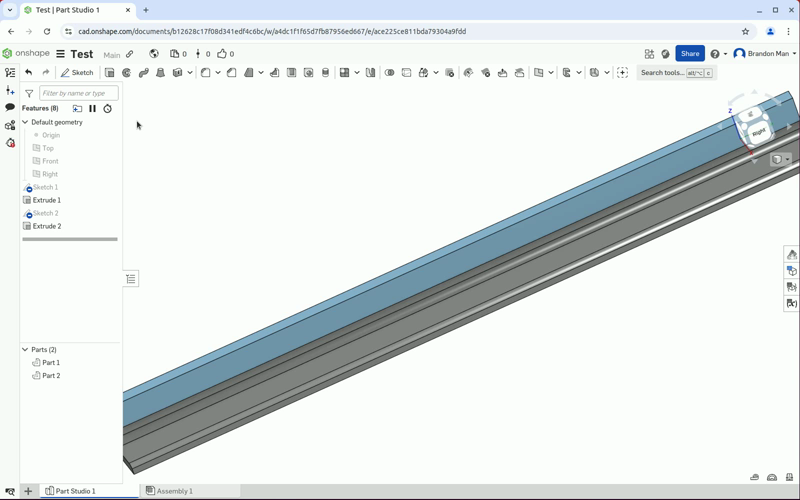
key(down, 2)
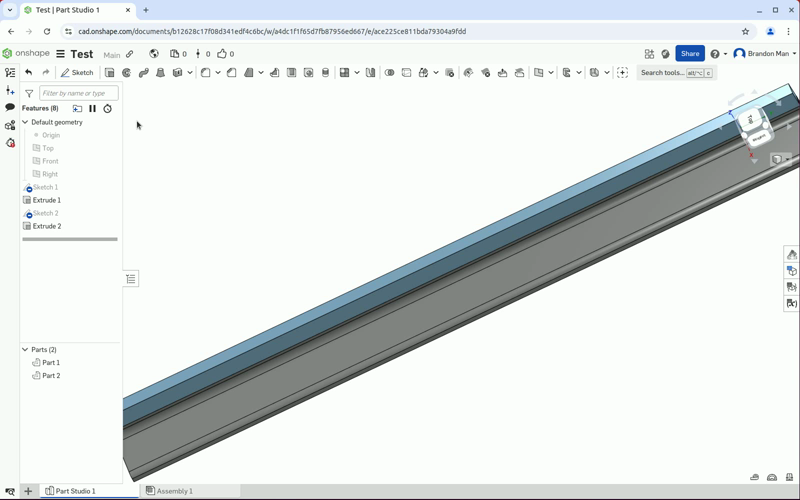
key(up, 2)
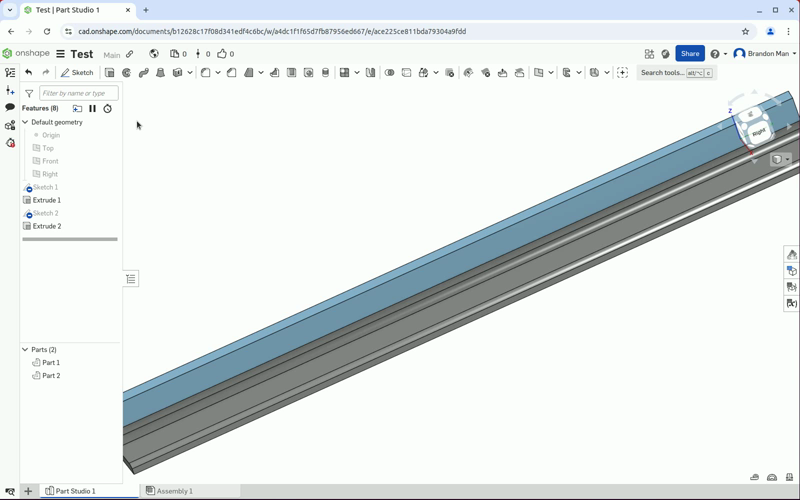
key(right, 2)
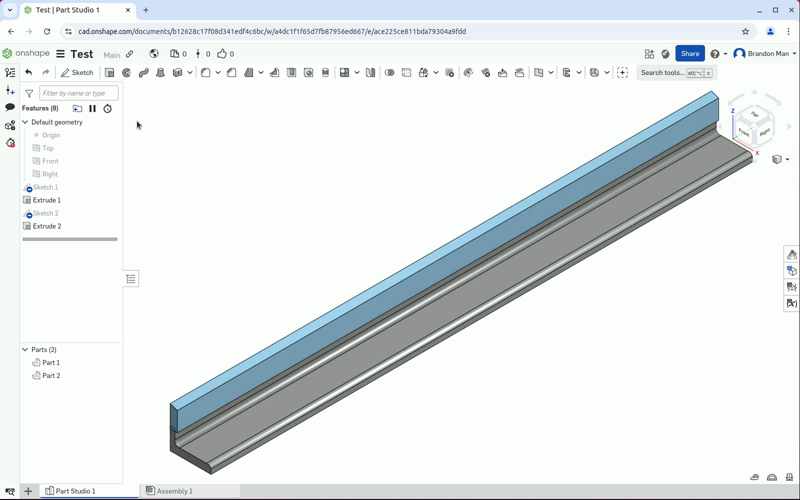
mouse_move(73, 189)
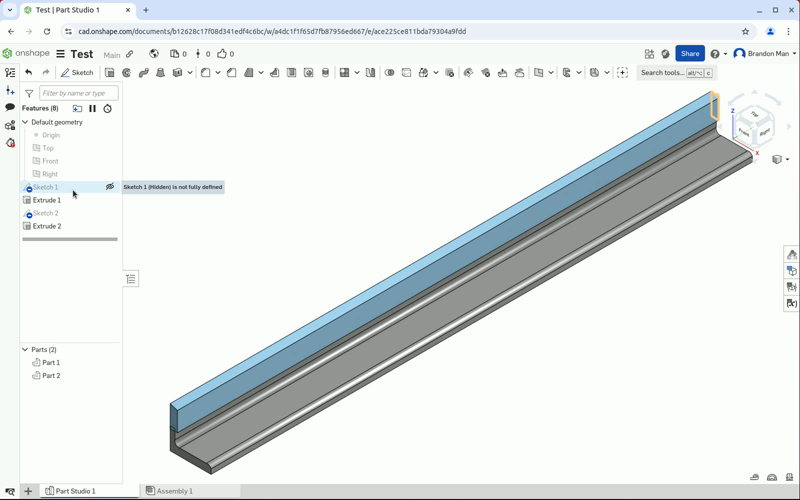
click(73, 189)